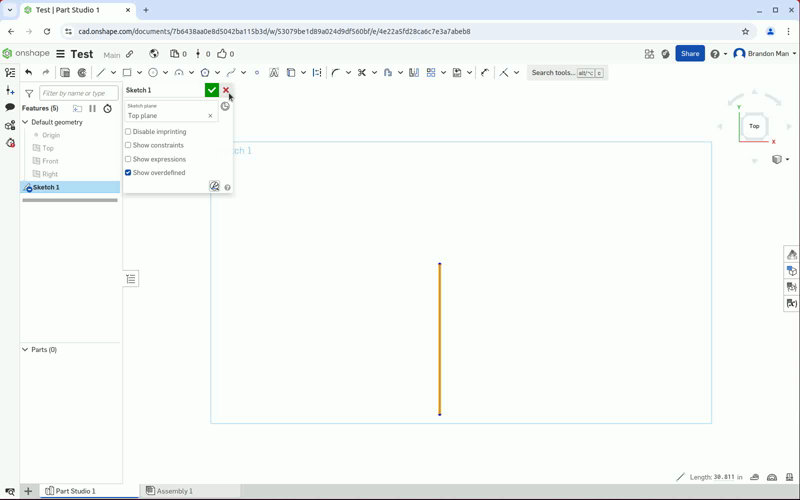
key(shift+h)
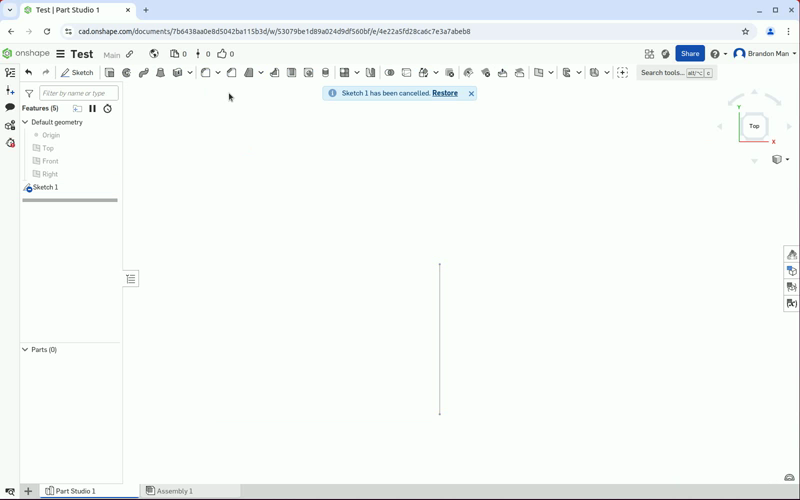
key(shift+s)
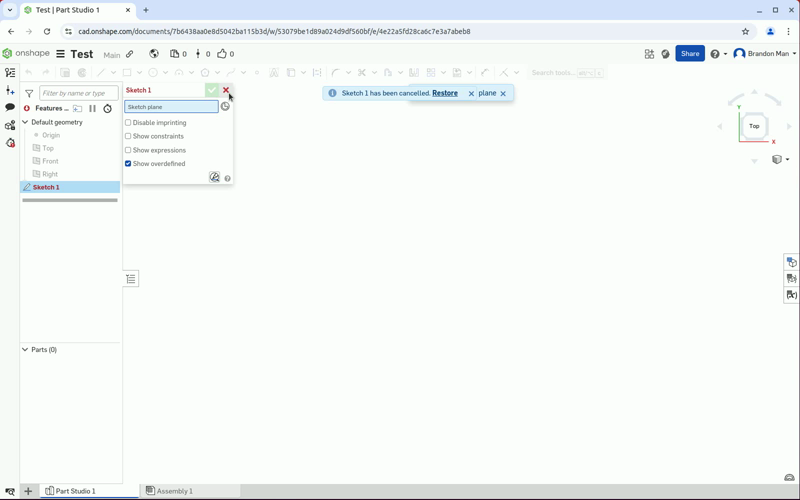
mouse_move(73, 150)
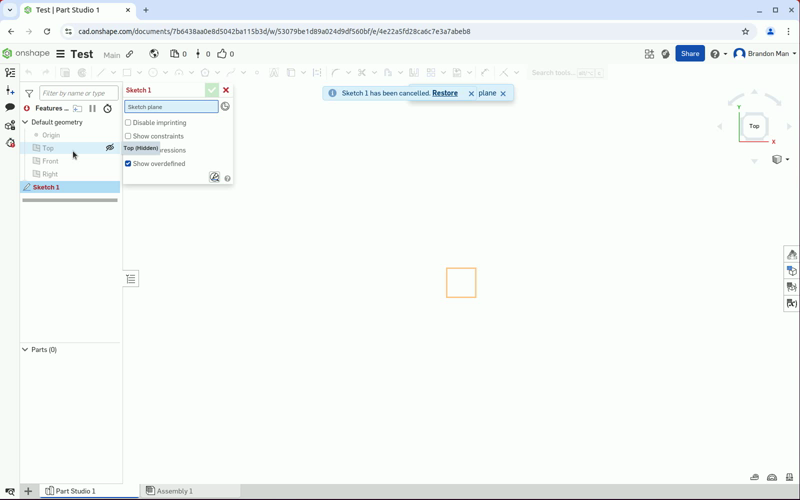
click(73, 150)
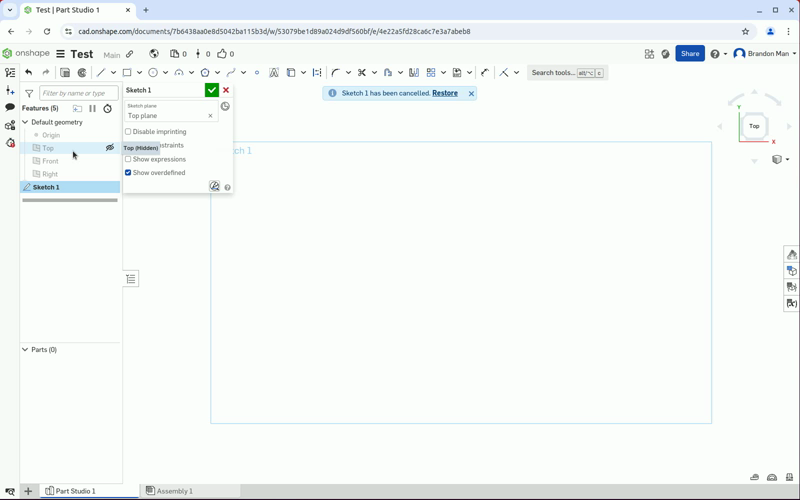
mouse_move(73, 352)
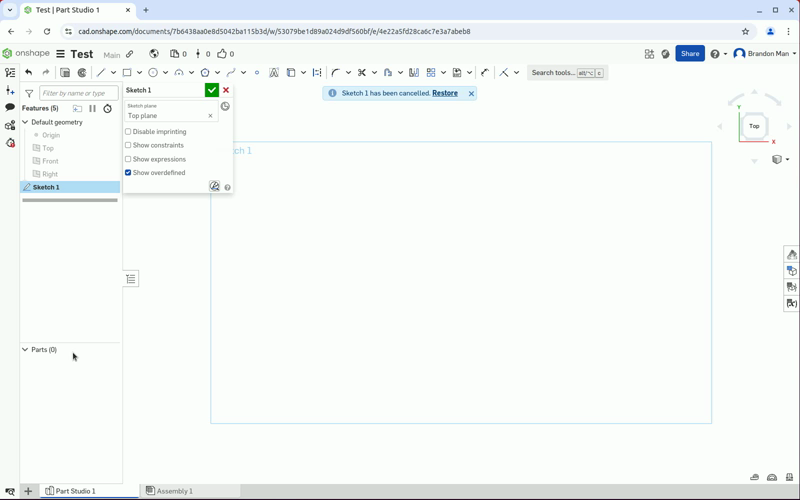
key(y)
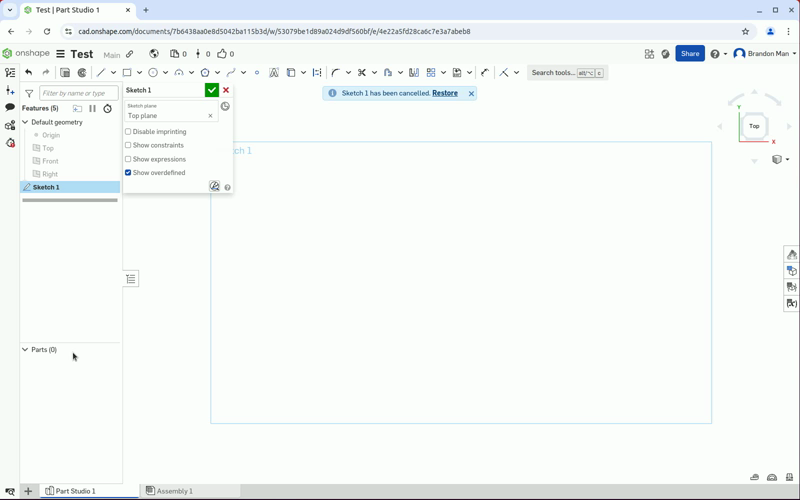
key(a)
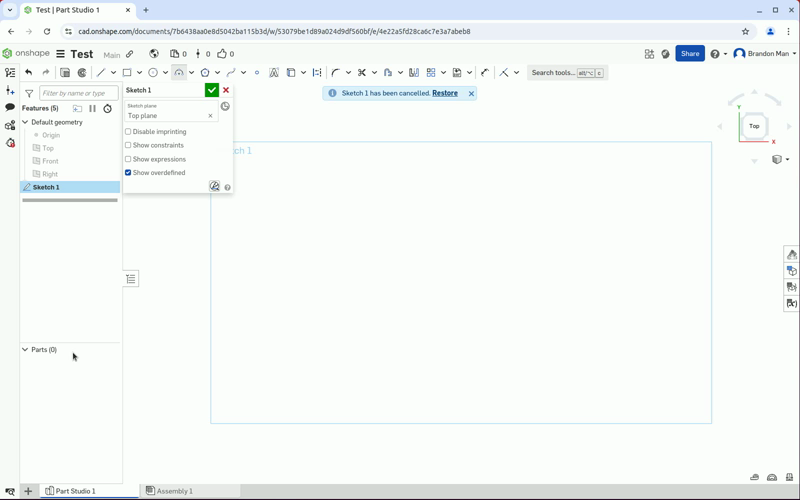
key_down(shift)
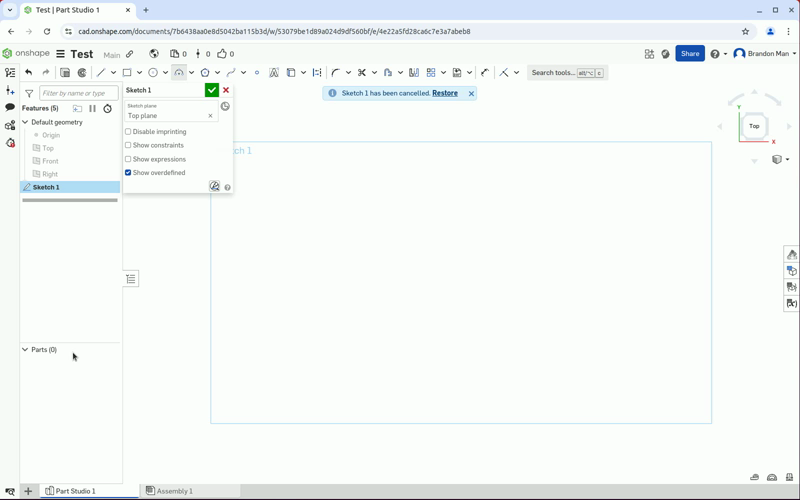
mouse_move(457, 284)
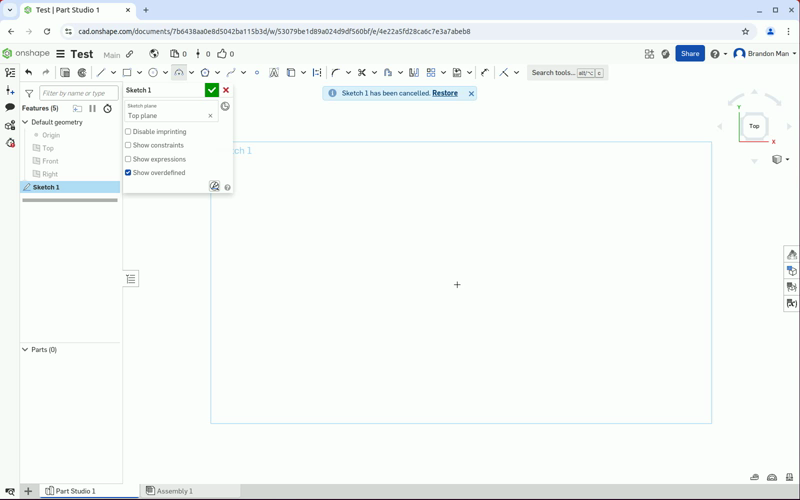
click(457, 284)
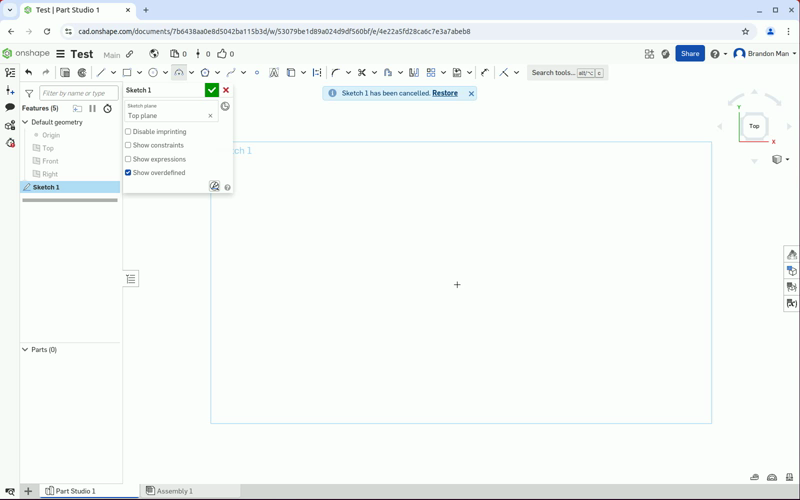
key_up(shift)
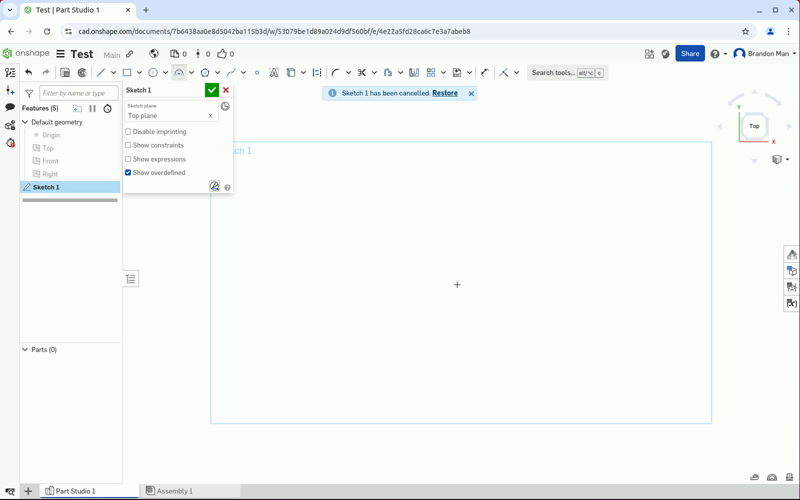
key_down(shift)
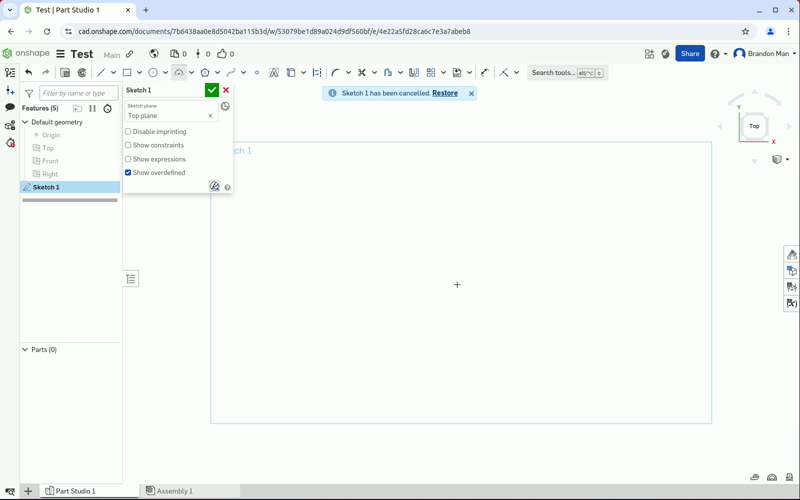
mouse_move(458, 285)
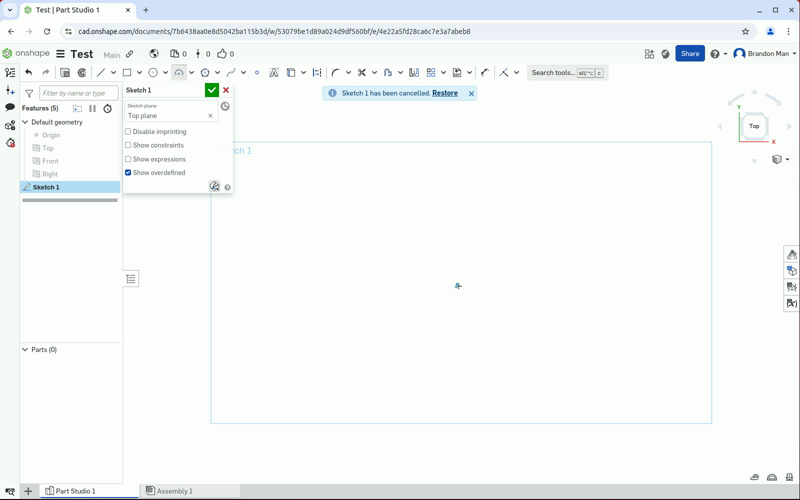
scroll(6)
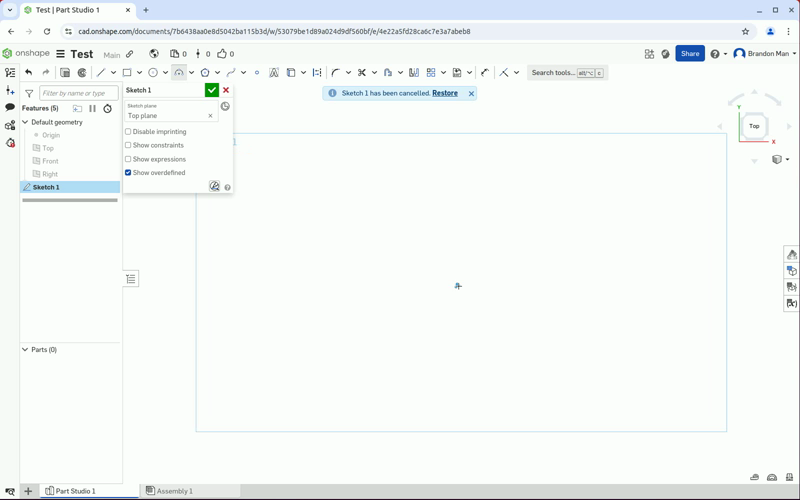
scroll(6)
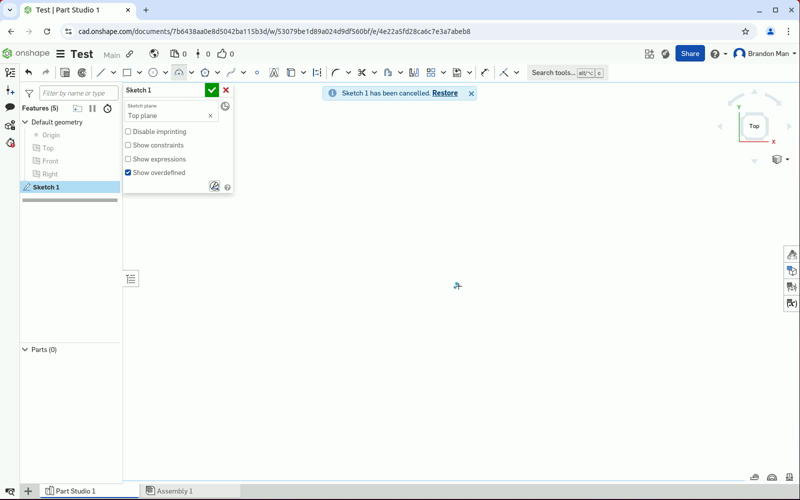
scroll(6)
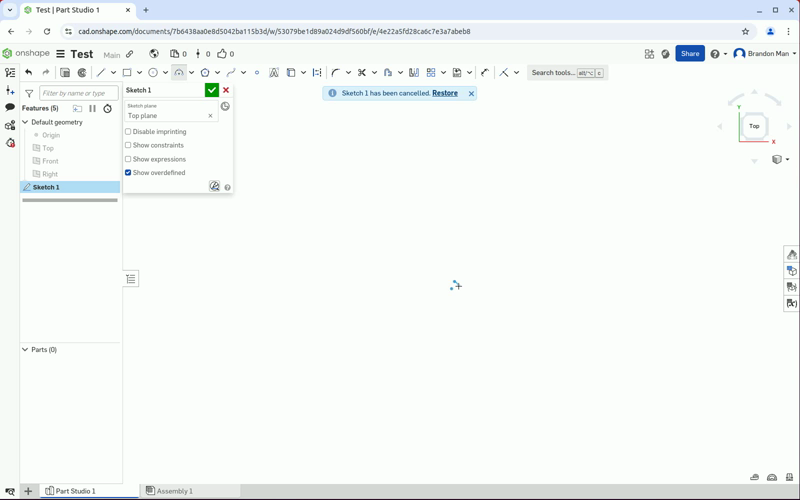
scroll(6)
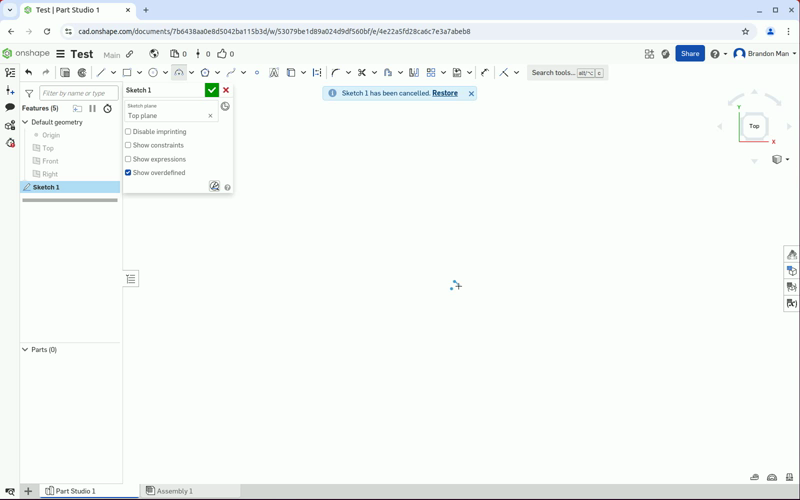
scroll(6)
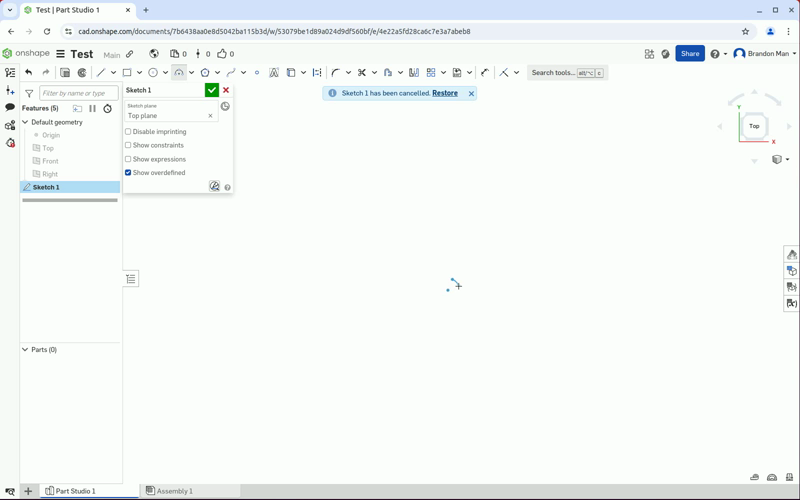
scroll(6)
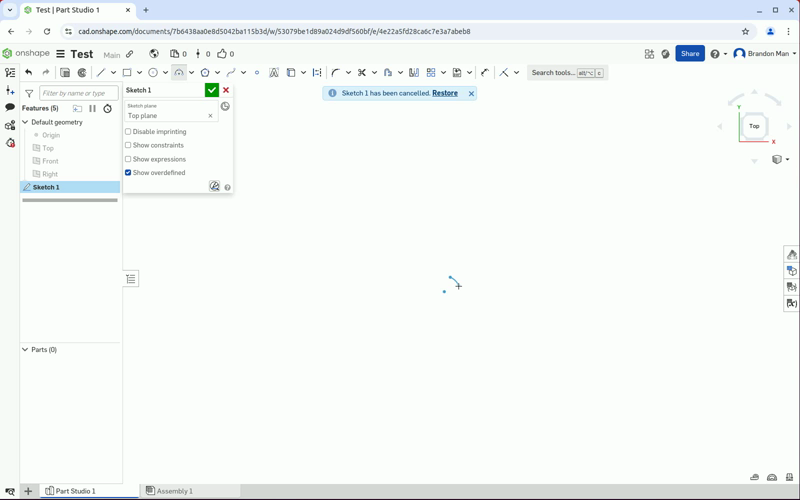
scroll(6)
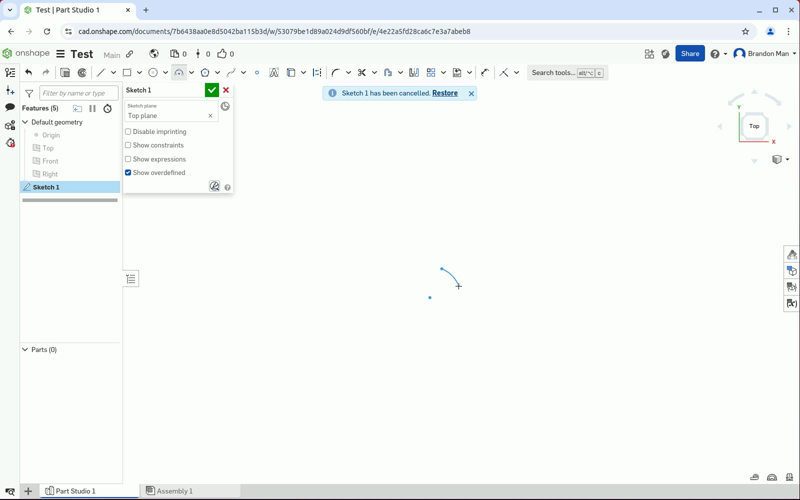
click(458, 285)
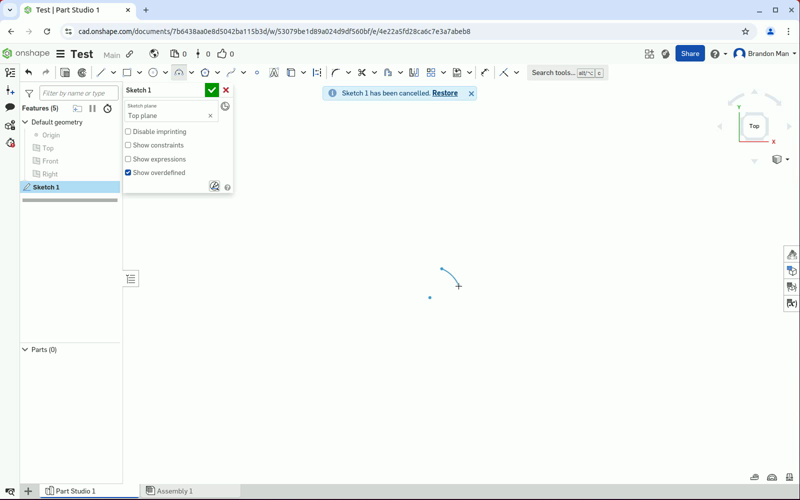
scroll(-6)
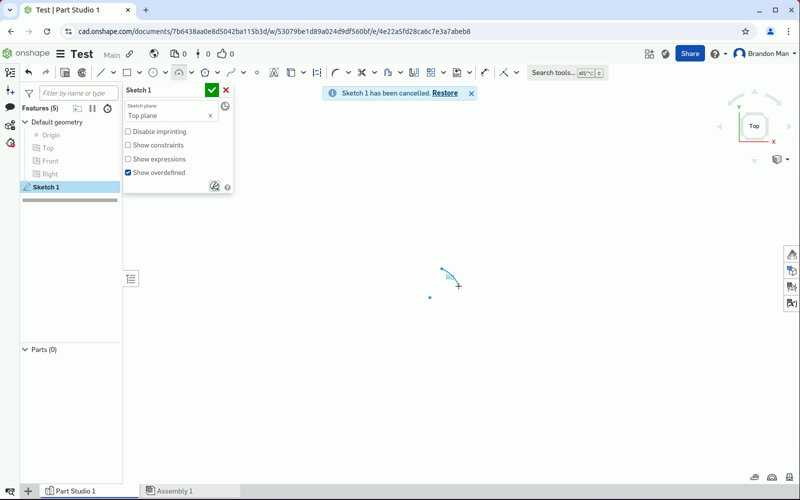
scroll(-6)
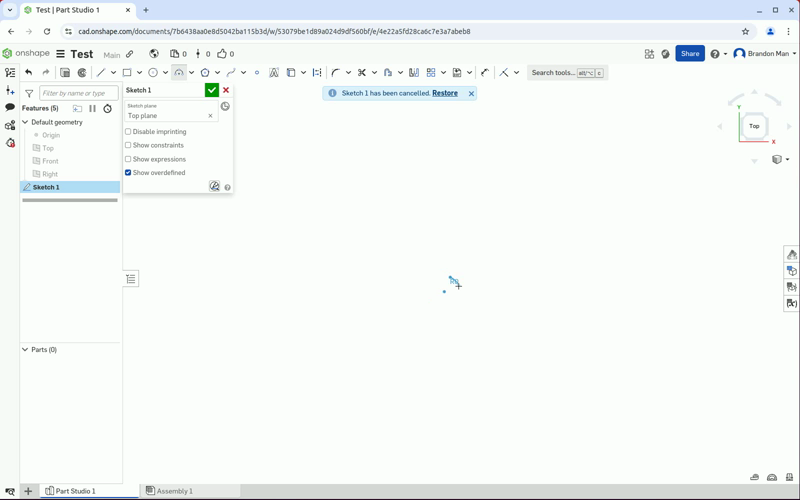
scroll(-6)
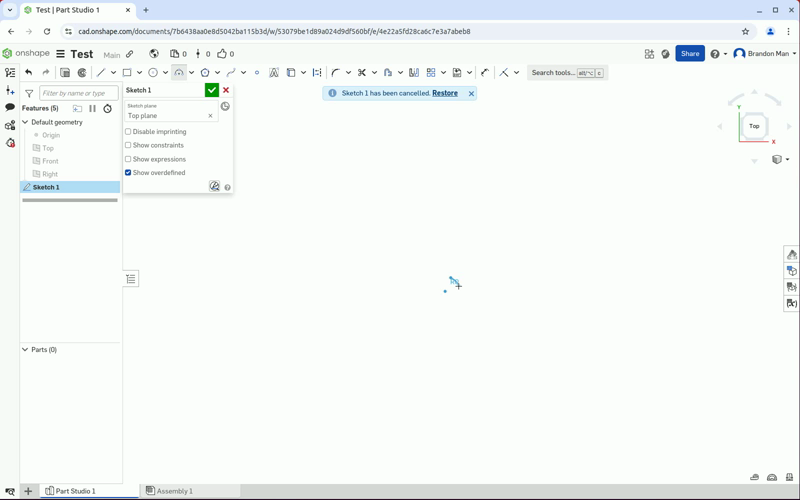
scroll(-6)
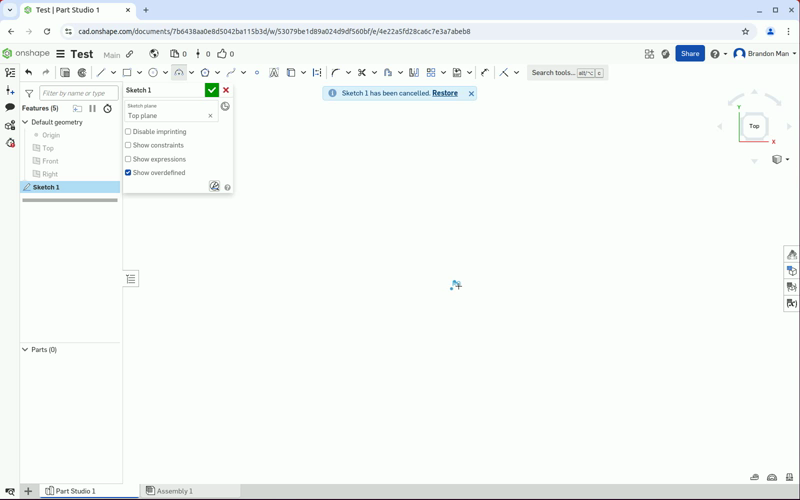
scroll(-6)
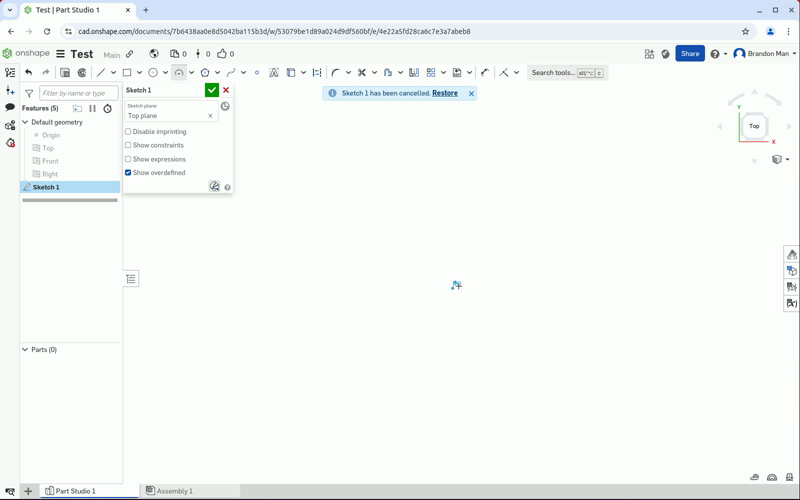
scroll(-6)
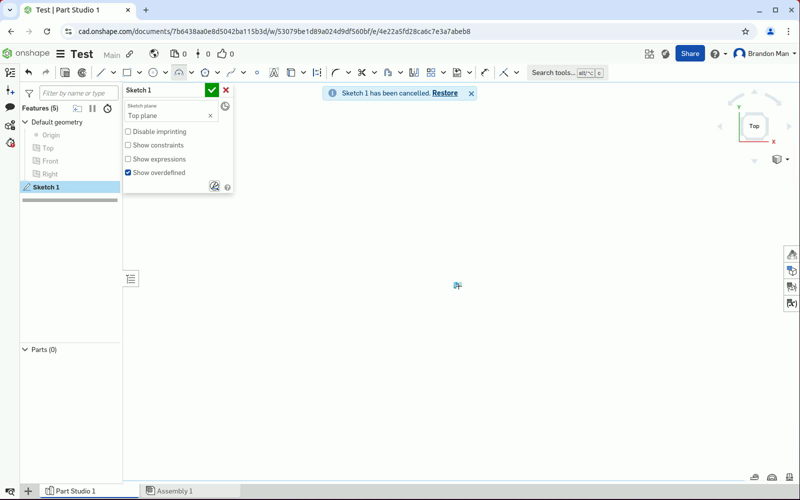
scroll(-6)
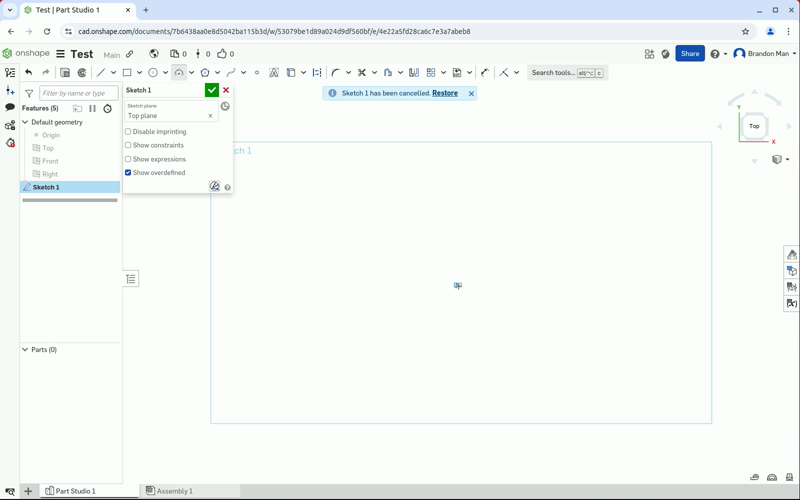
mouse_move(457, 285)
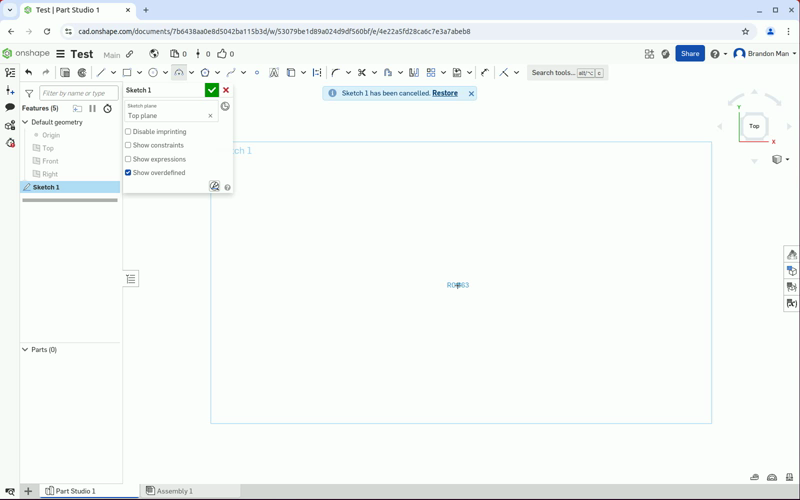
scroll(6)
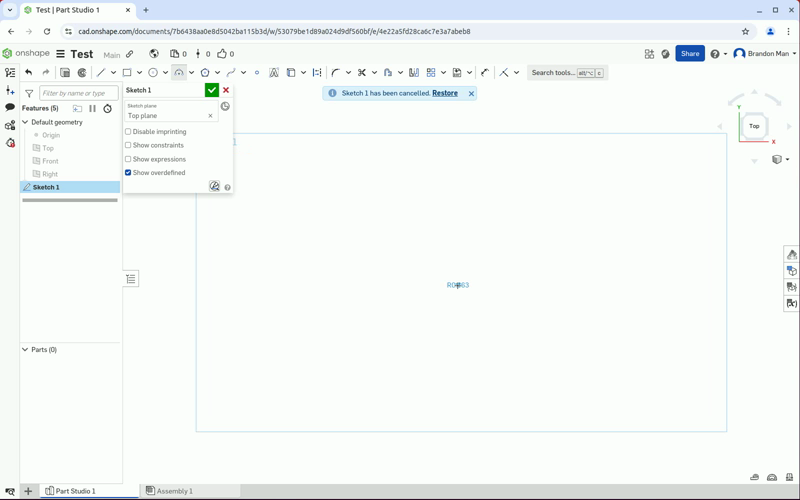
scroll(6)
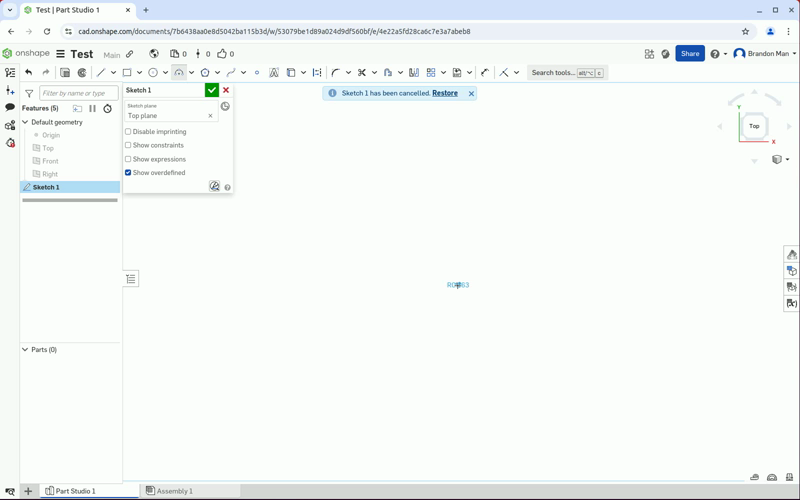
scroll(6)
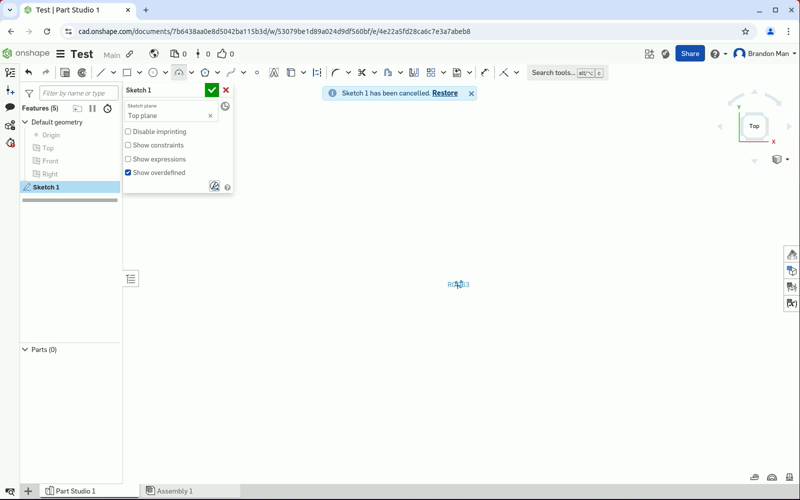
scroll(6)
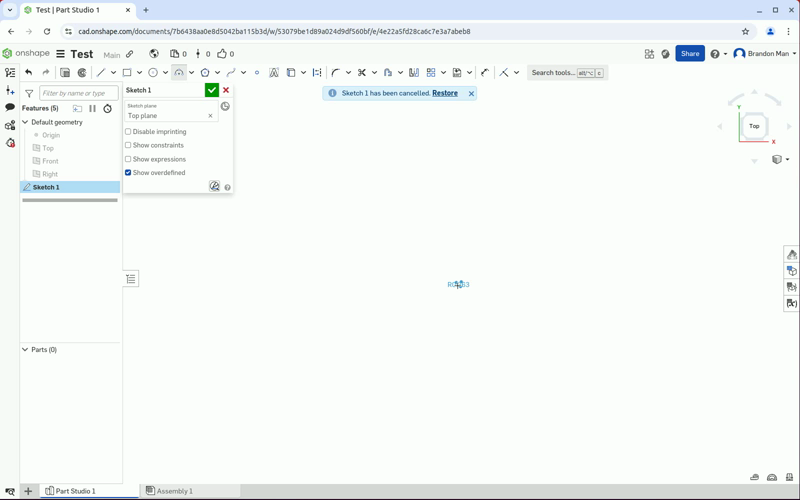
scroll(6)
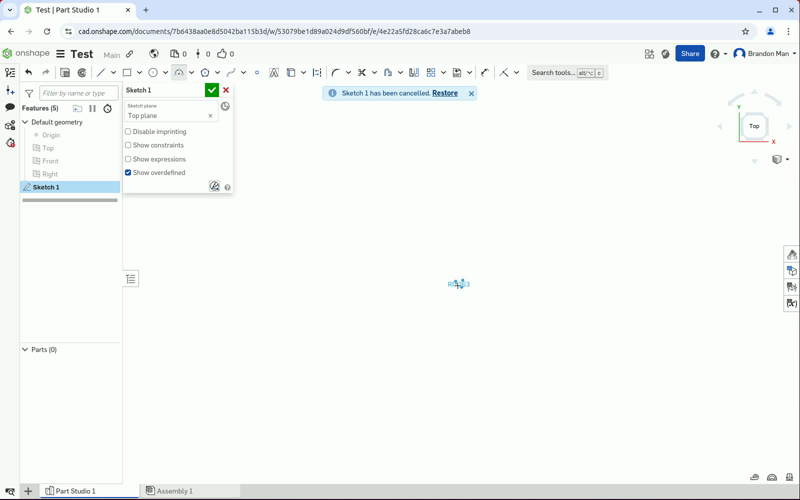
scroll(6)
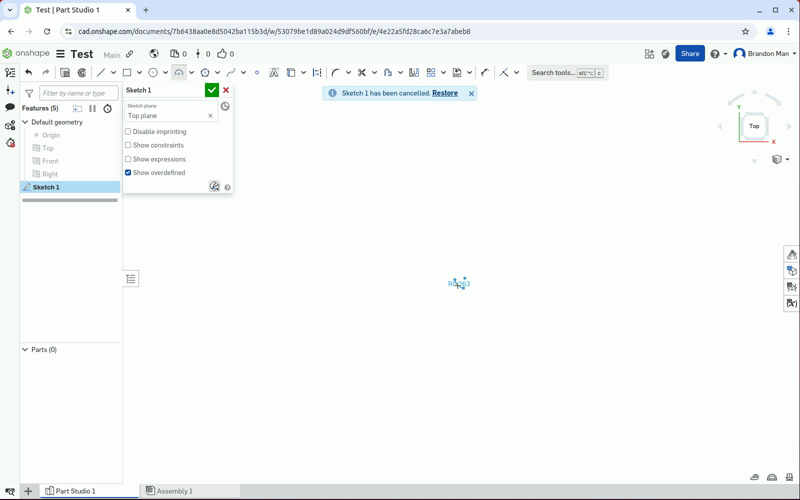
scroll(6)
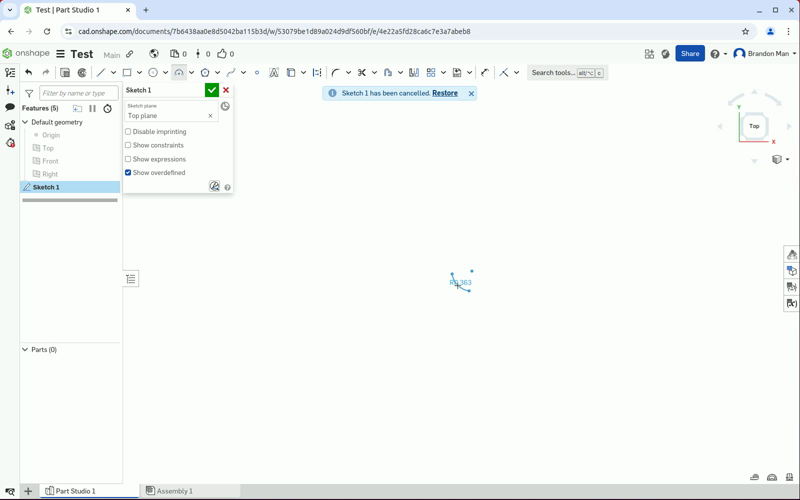
click(457, 285)
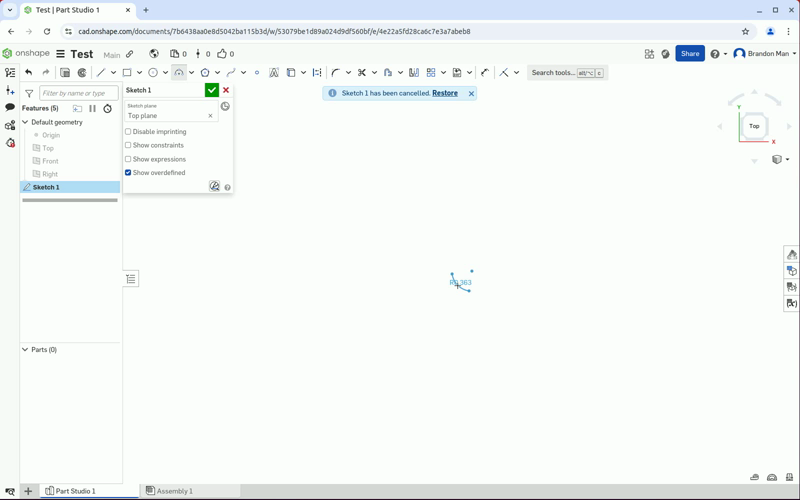
scroll(-6)
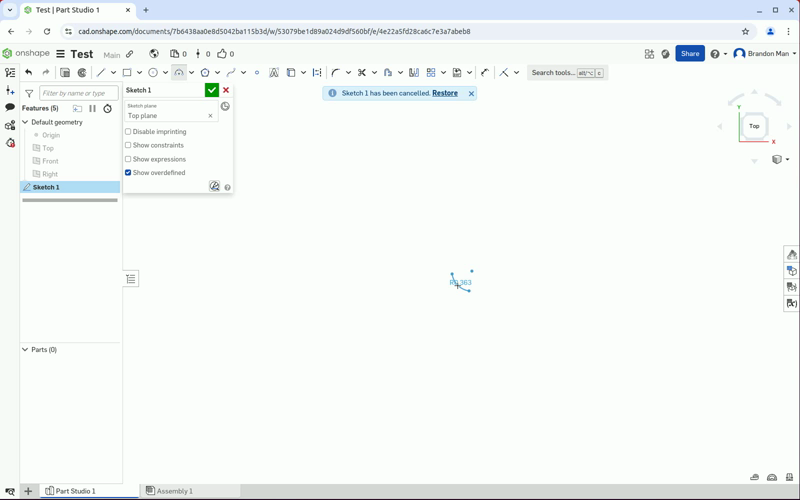
scroll(-6)
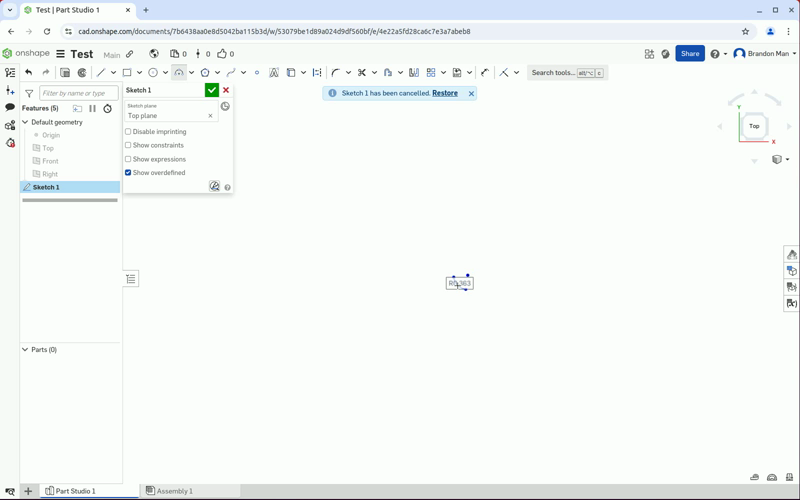
scroll(-6)
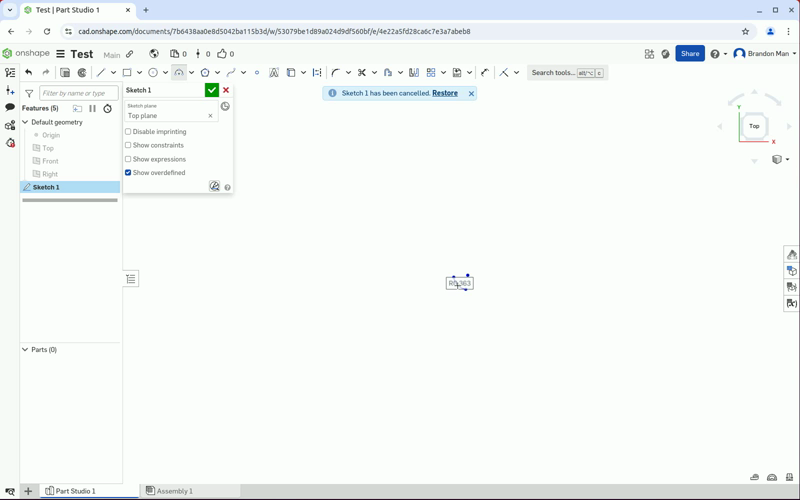
scroll(-6)
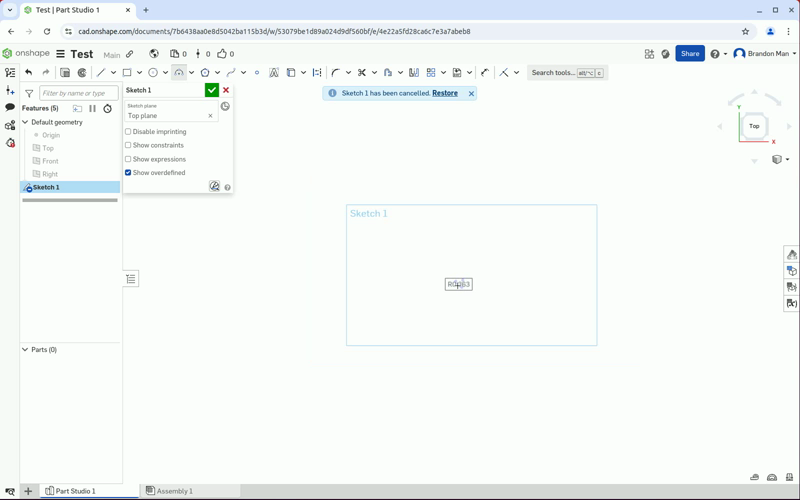
scroll(-6)
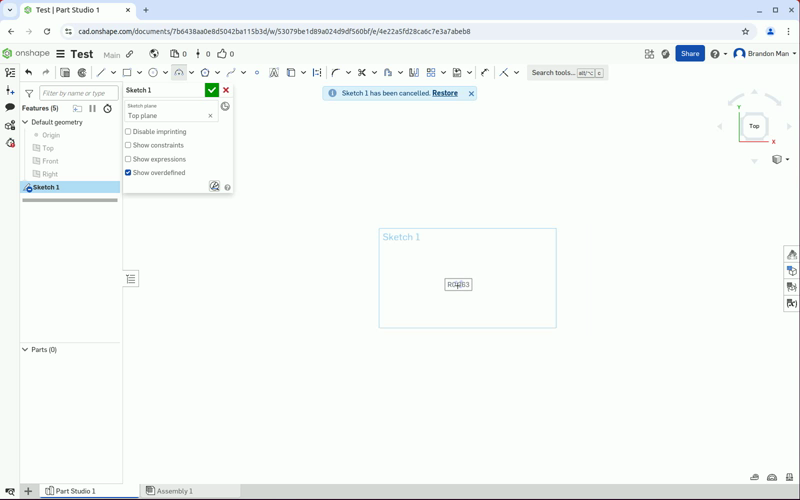
scroll(-6)
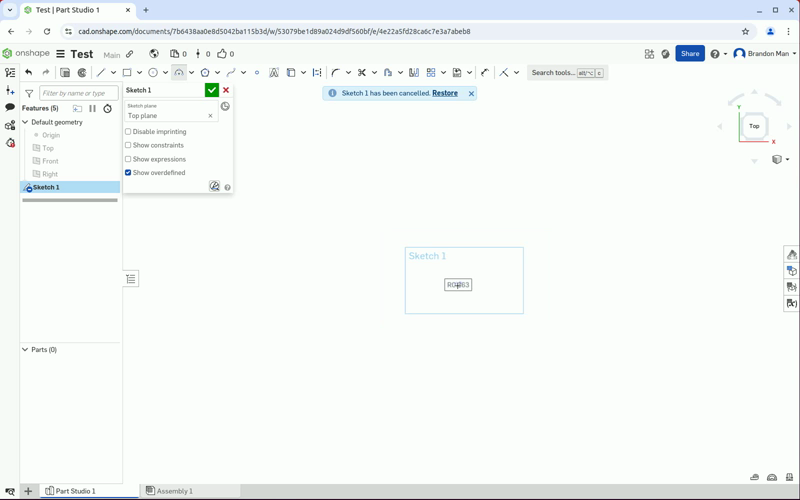
scroll(-6)
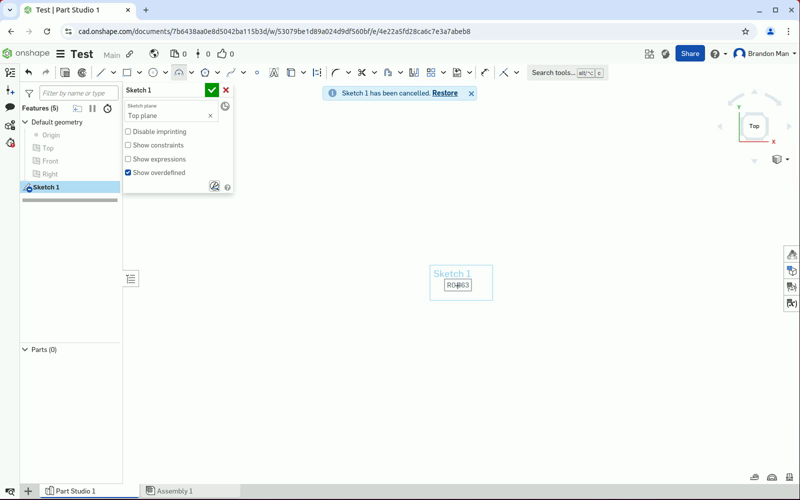
key_up(shift)
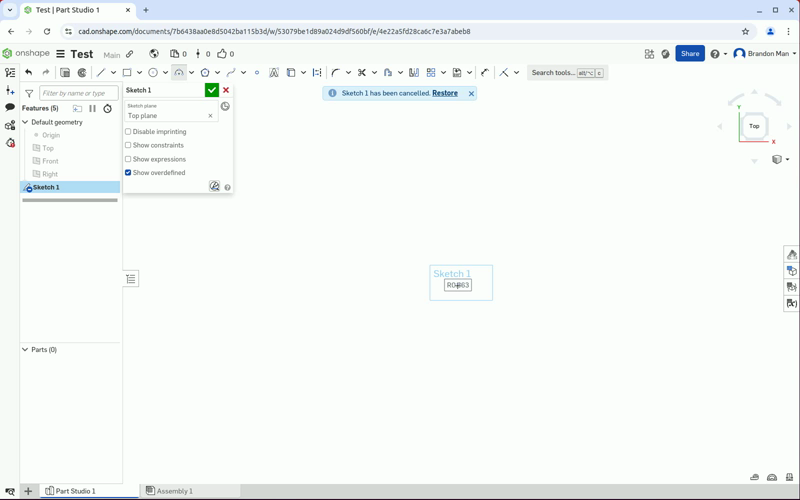
key(esc)
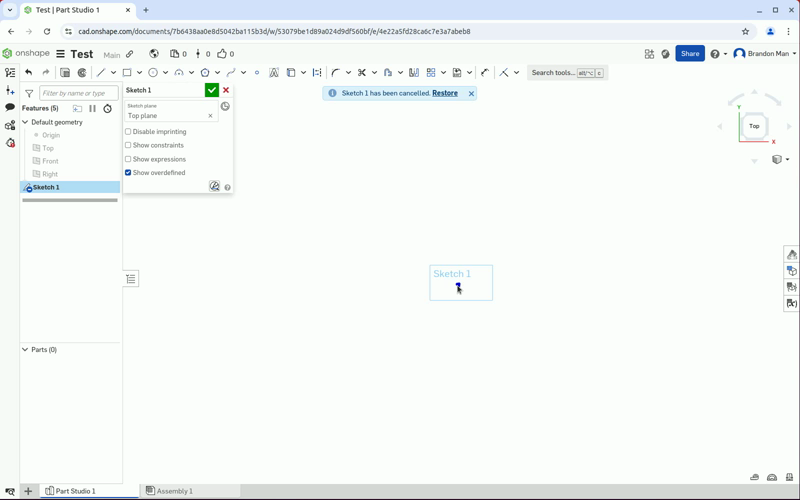
key(l)
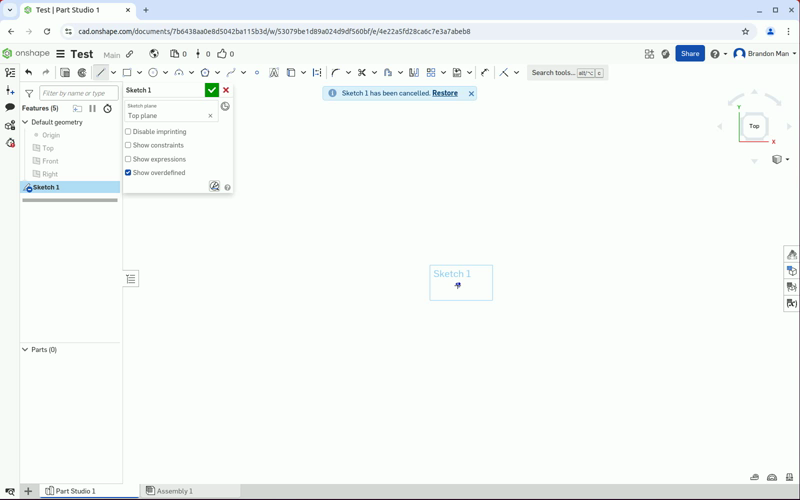
mouse_move(458, 285)
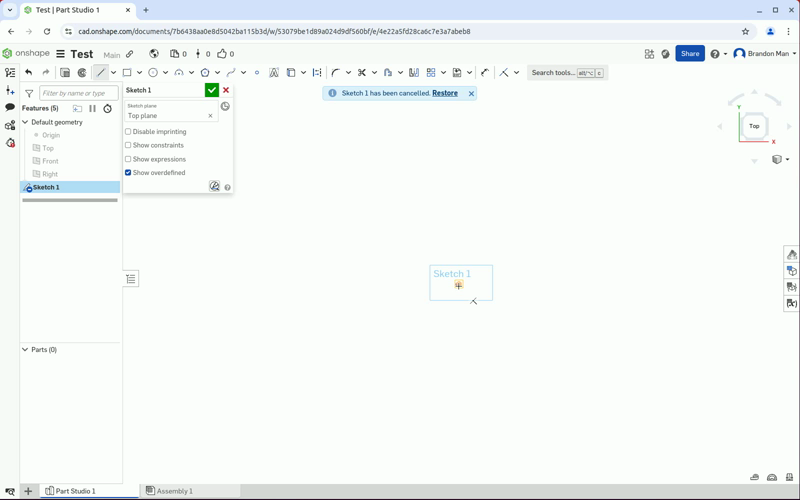
scroll(6)
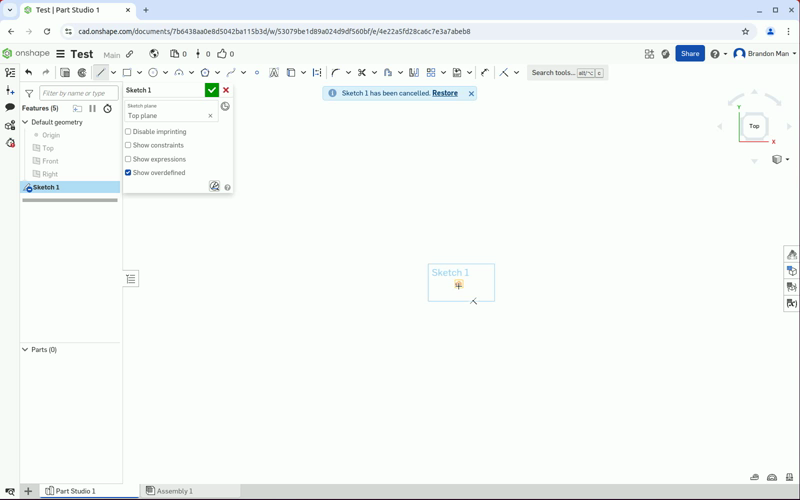
scroll(6)
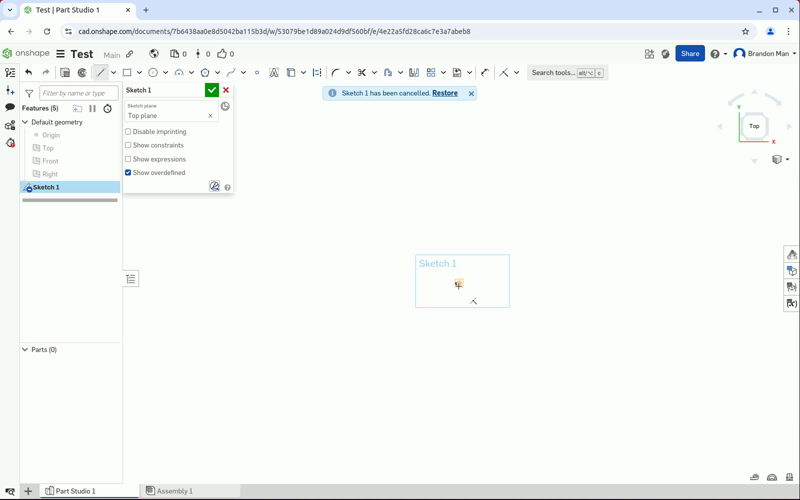
scroll(6)
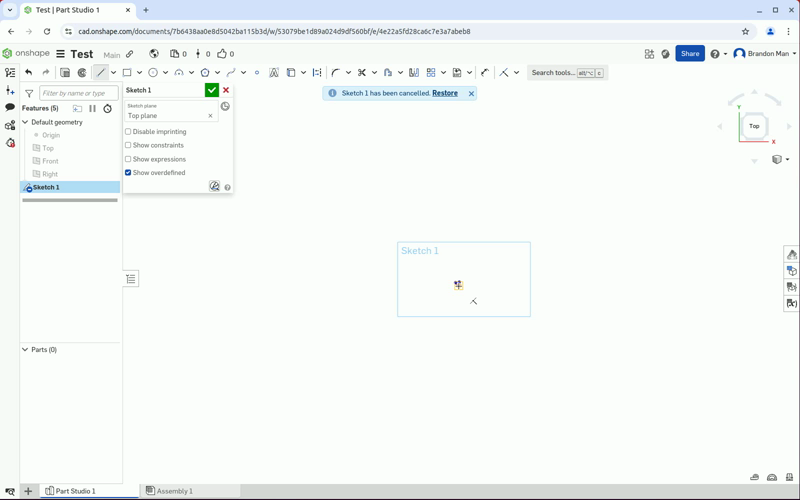
scroll(6)
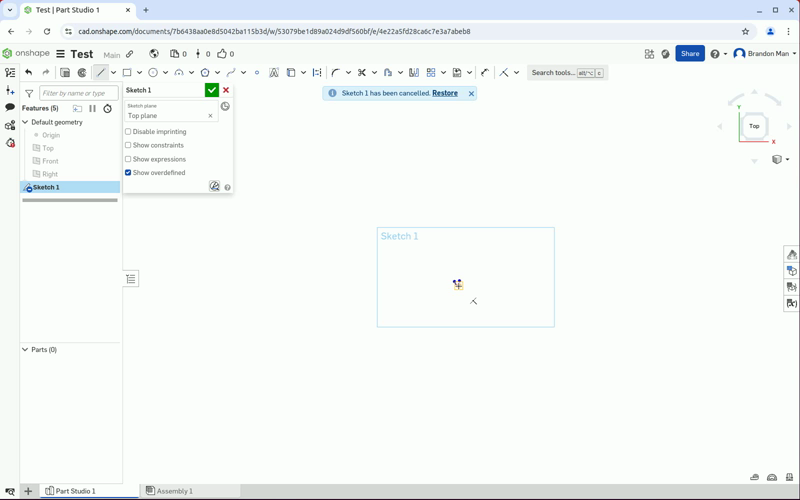
scroll(6)
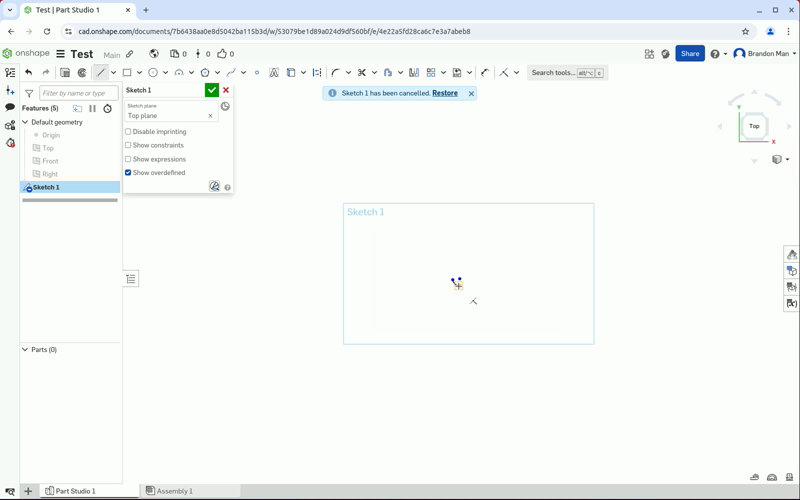
scroll(6)
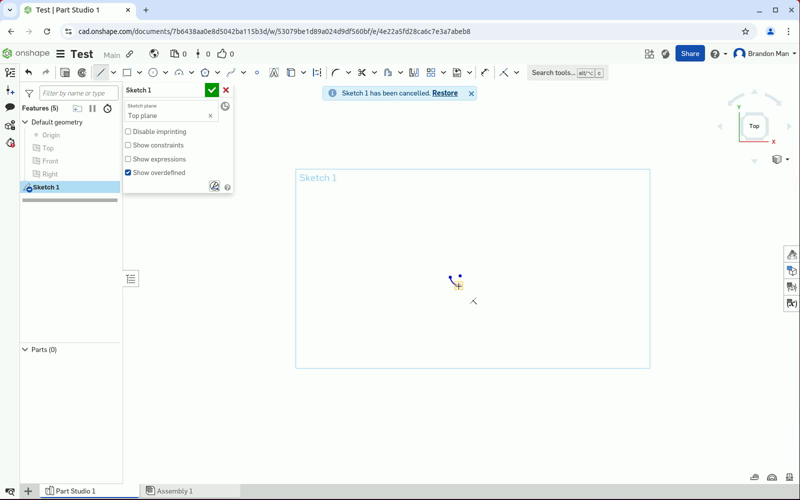
scroll(6)
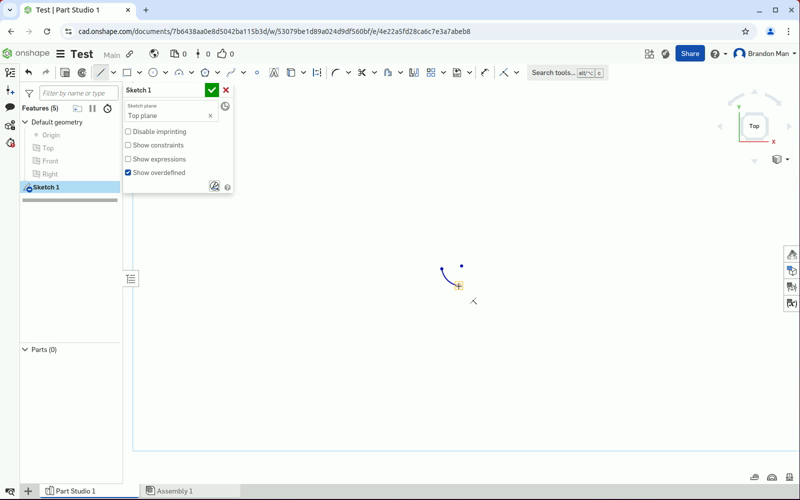
click(458, 285)
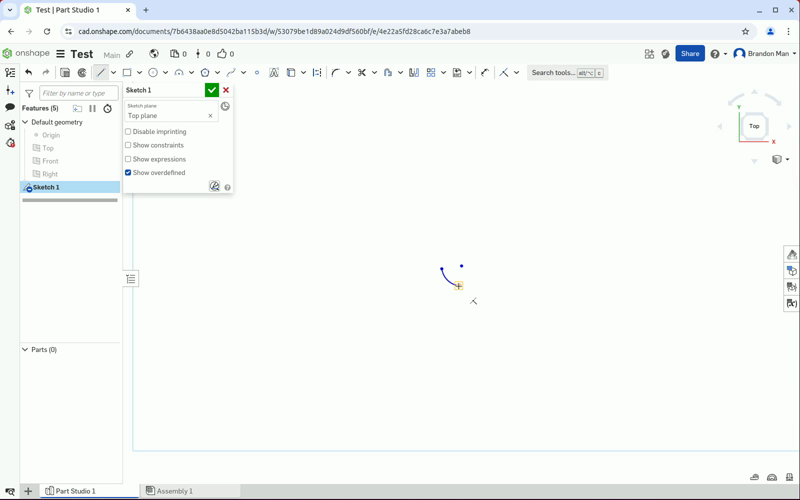
scroll(-6)
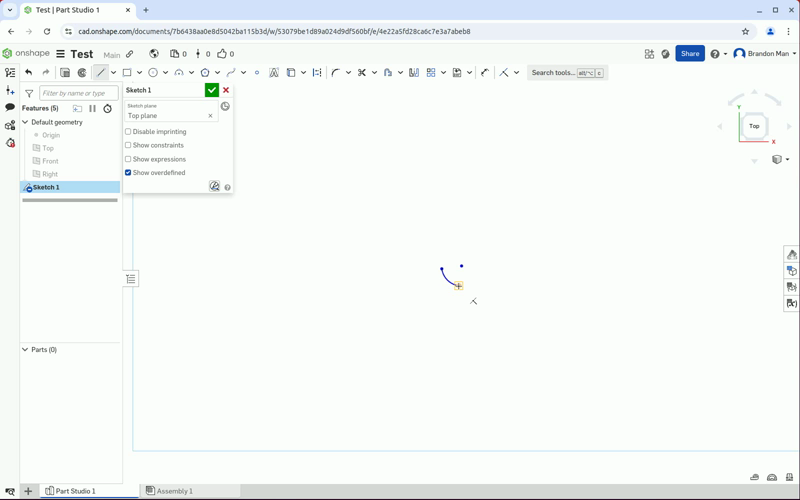
scroll(-6)
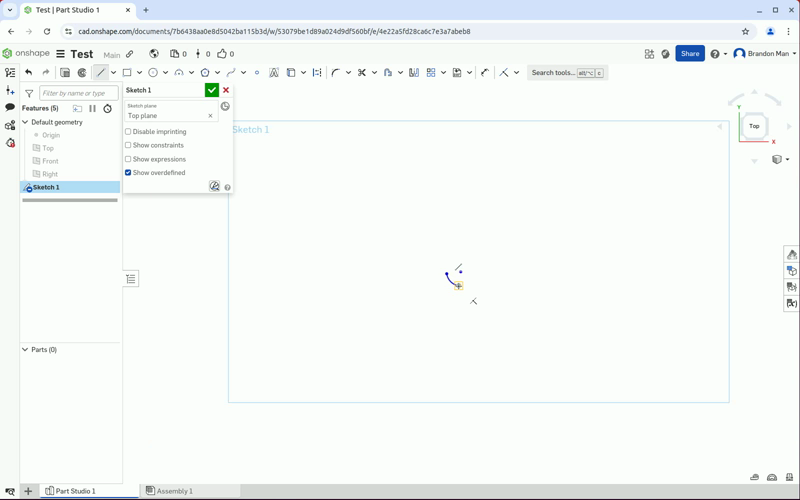
scroll(-6)
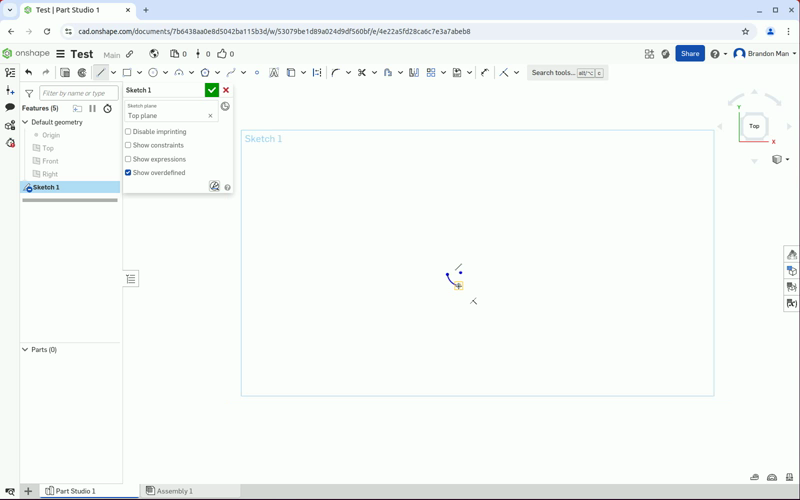
scroll(-6)
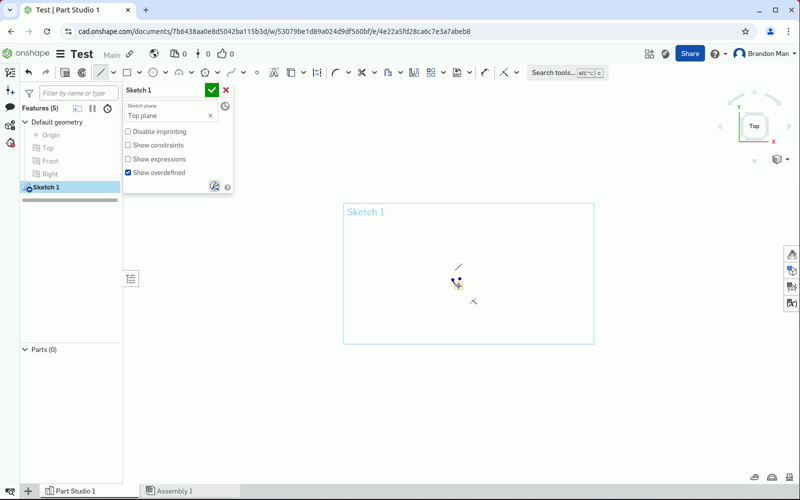
scroll(-6)
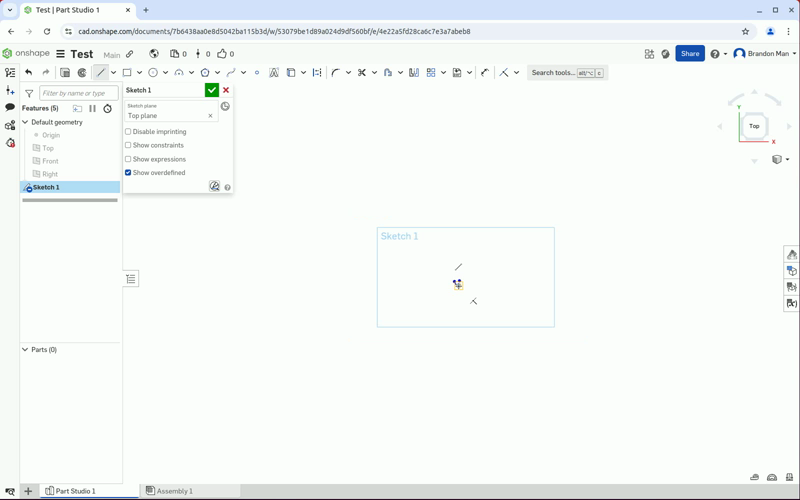
scroll(-6)
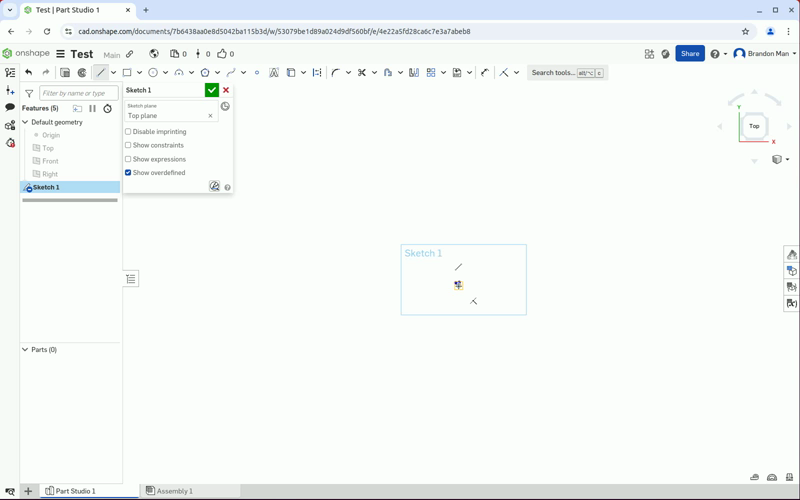
scroll(-6)
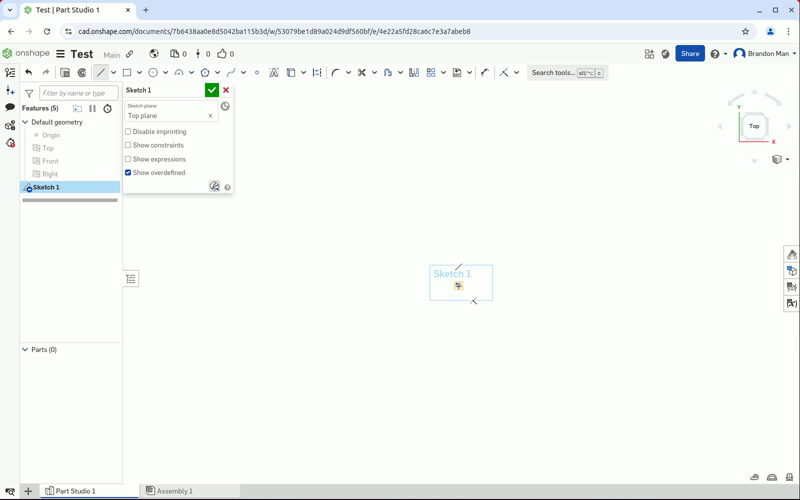
key_down(shift)
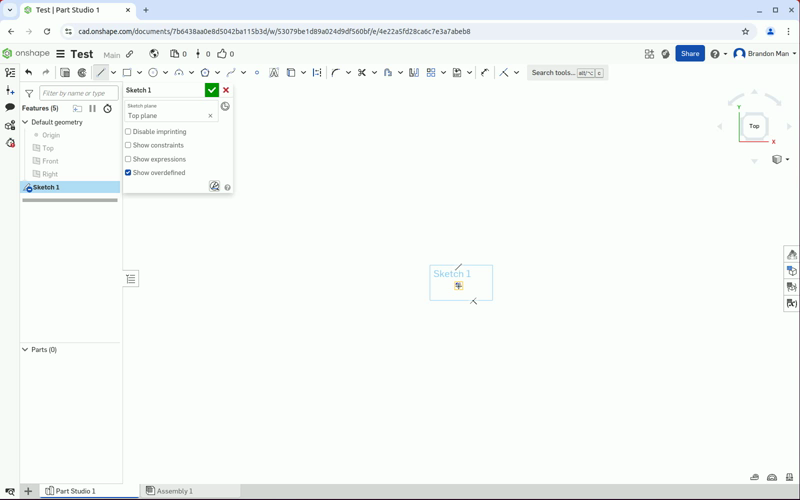
mouse_move(489, 285)
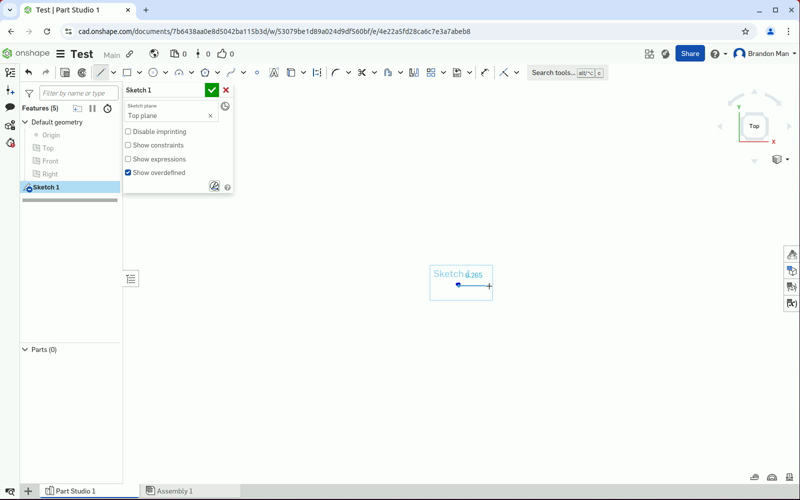
mouse_move(462, 285)
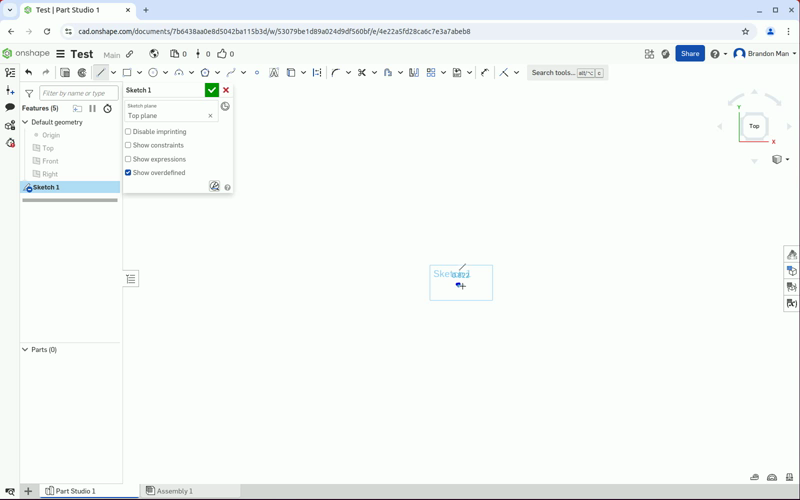
scroll(6)
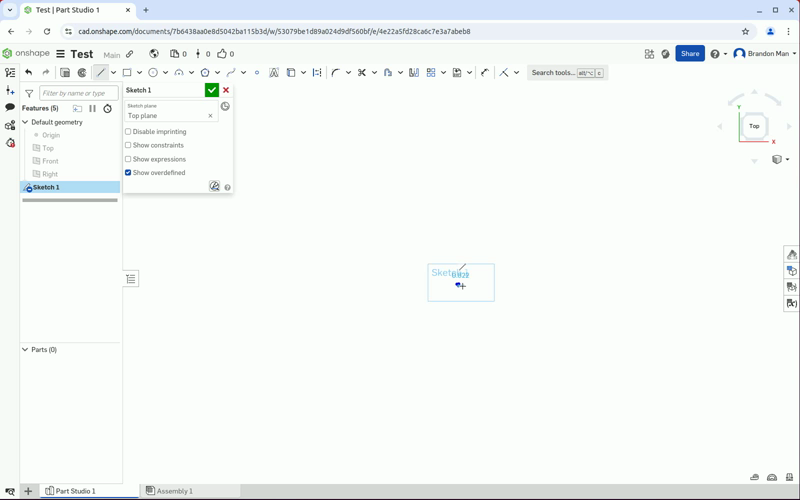
scroll(6)
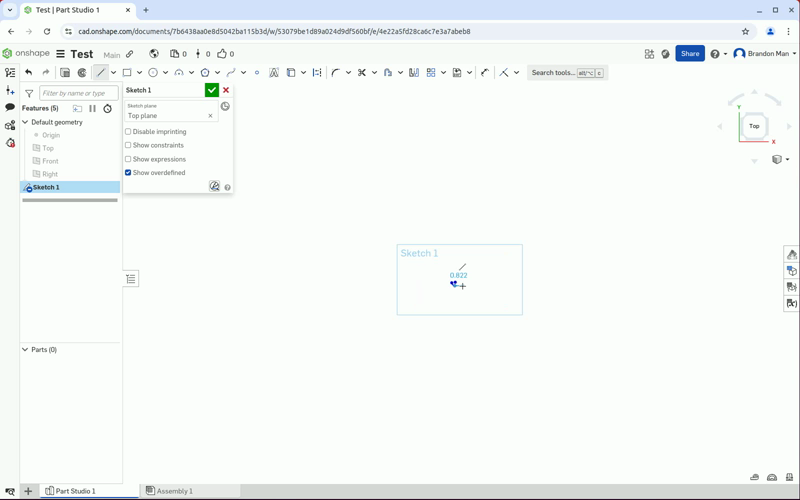
scroll(6)
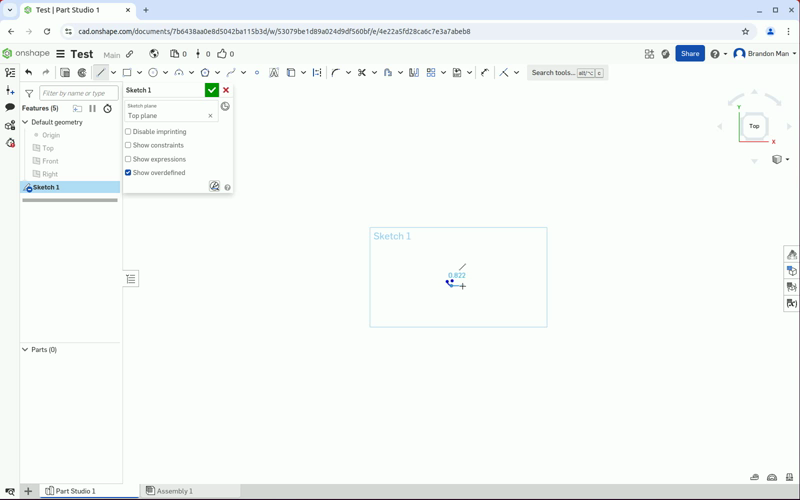
scroll(6)
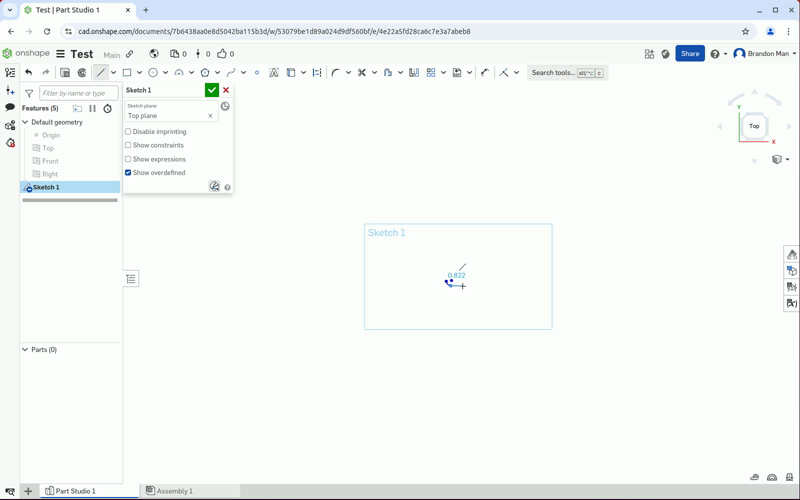
scroll(6)
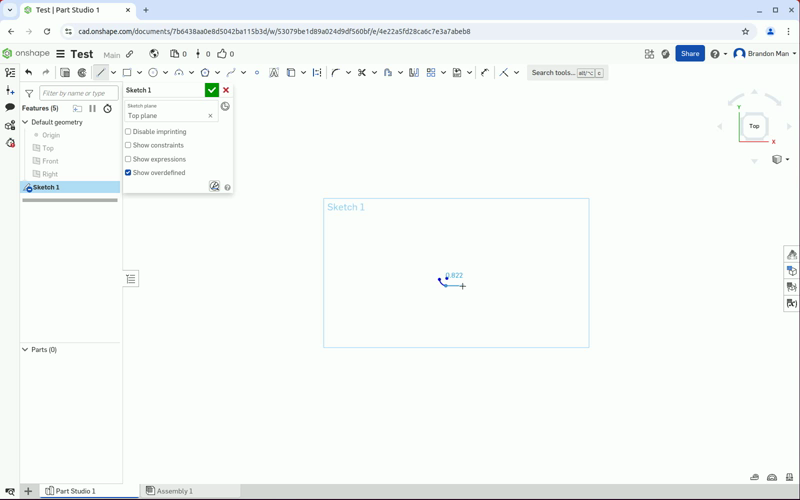
scroll(6)
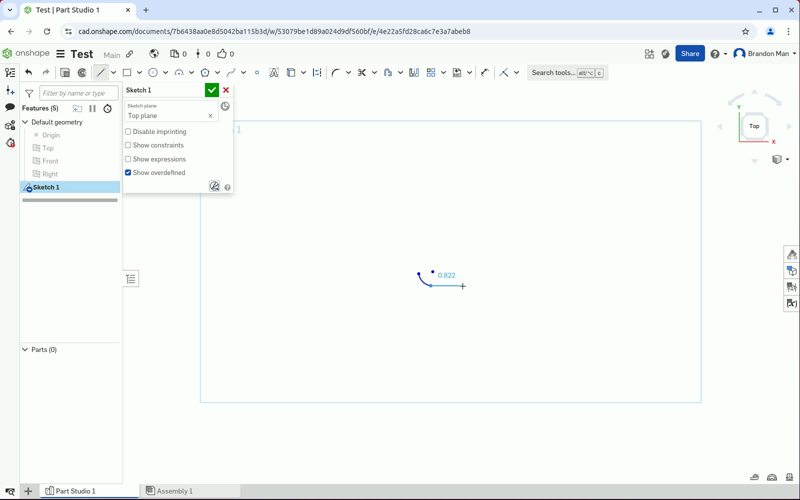
scroll(6)
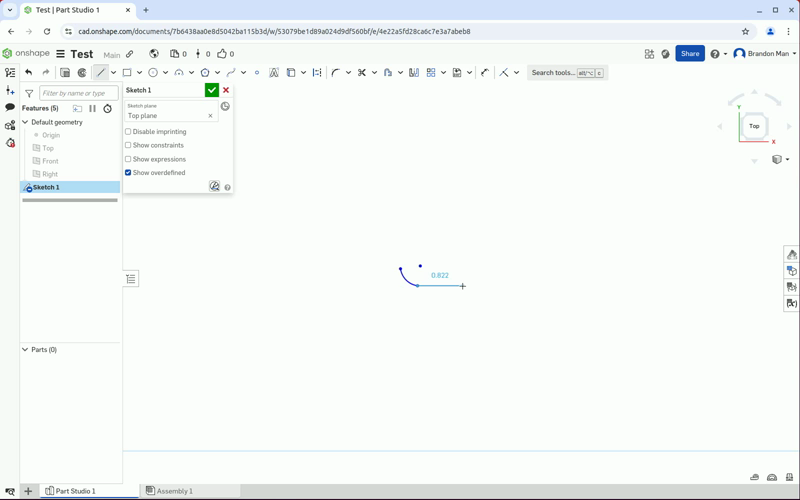
click(462, 285)
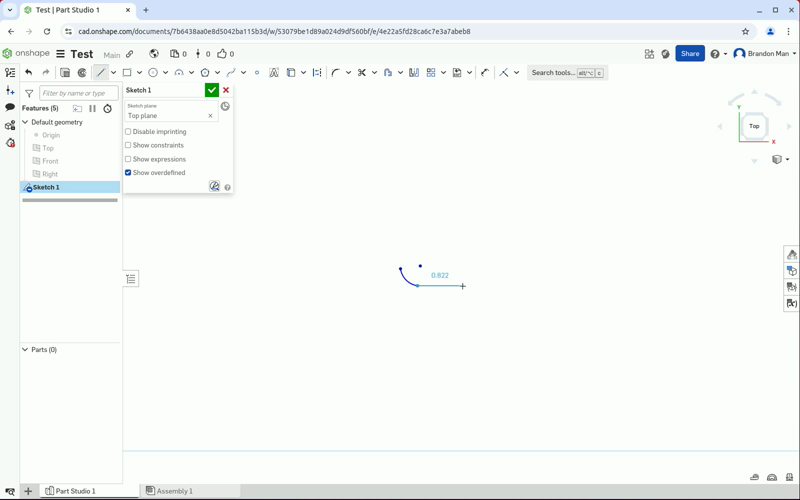
scroll(-6)
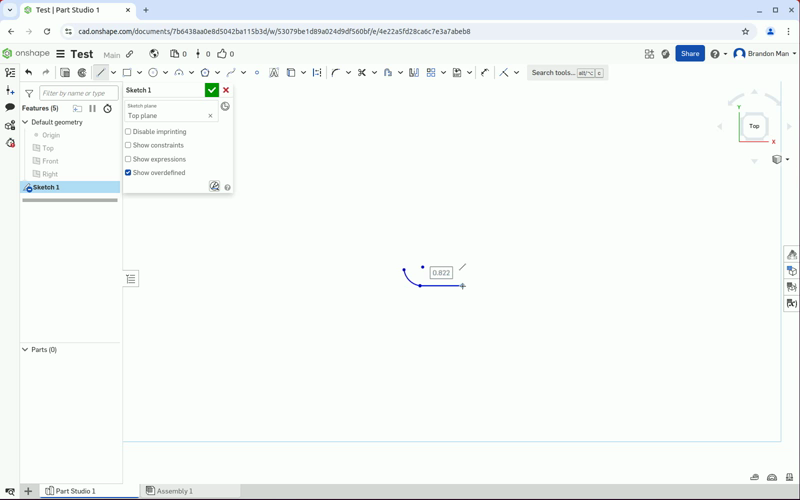
scroll(-6)
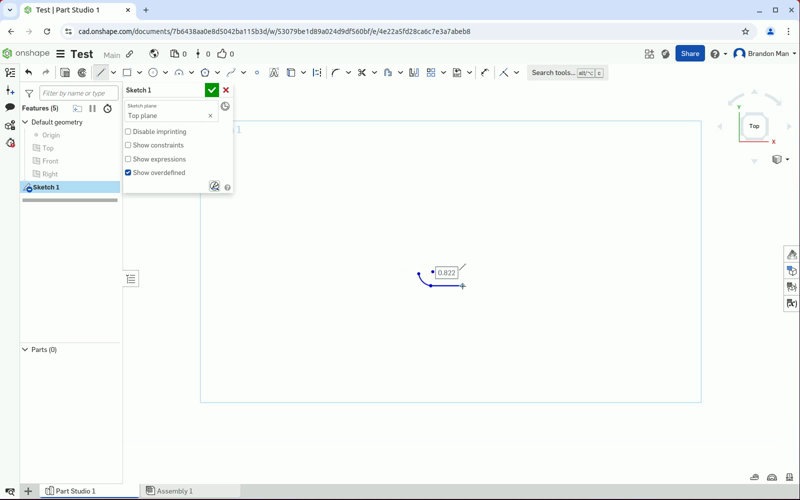
scroll(-6)
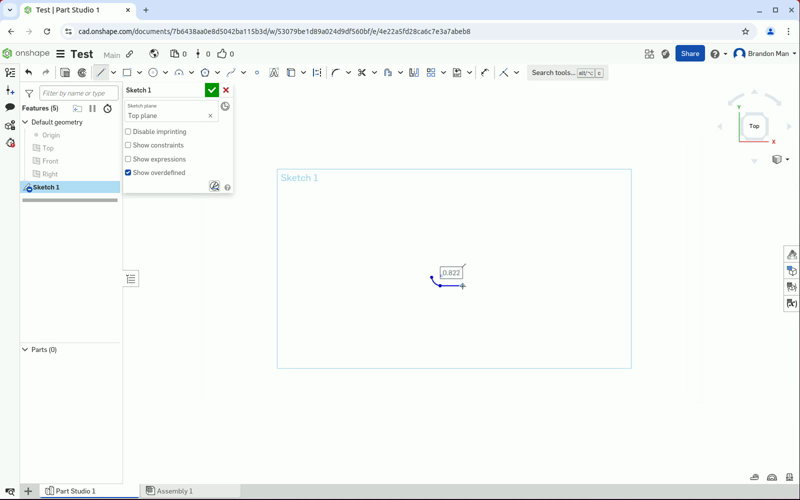
scroll(-6)
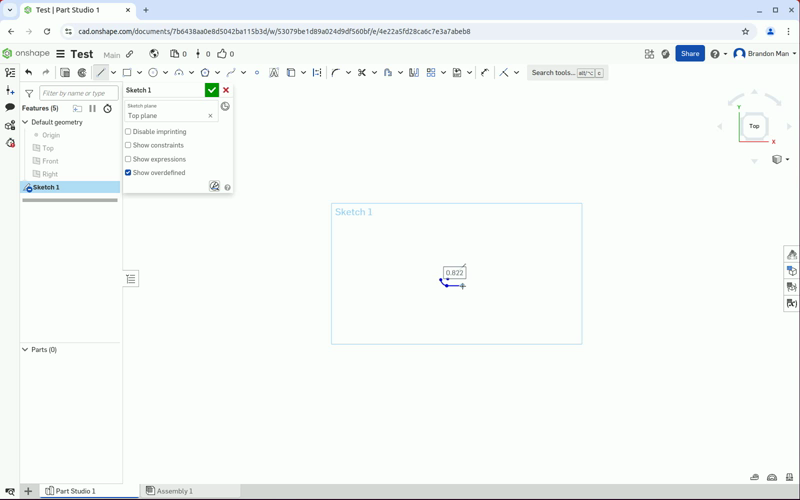
scroll(-6)
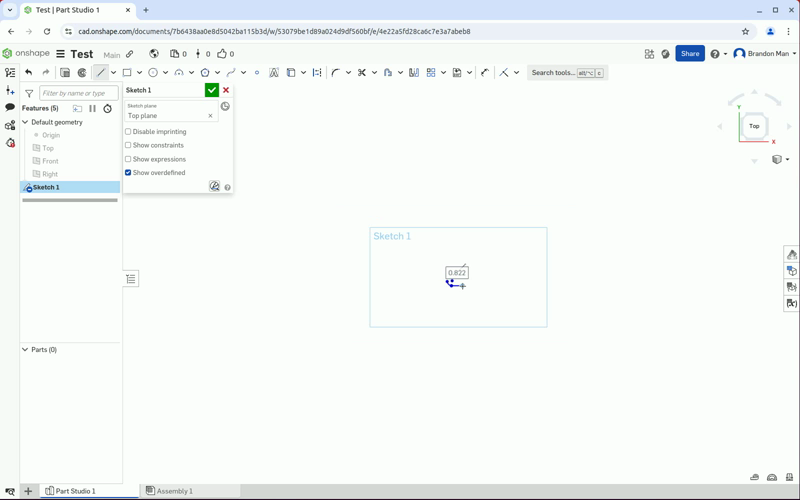
scroll(-6)
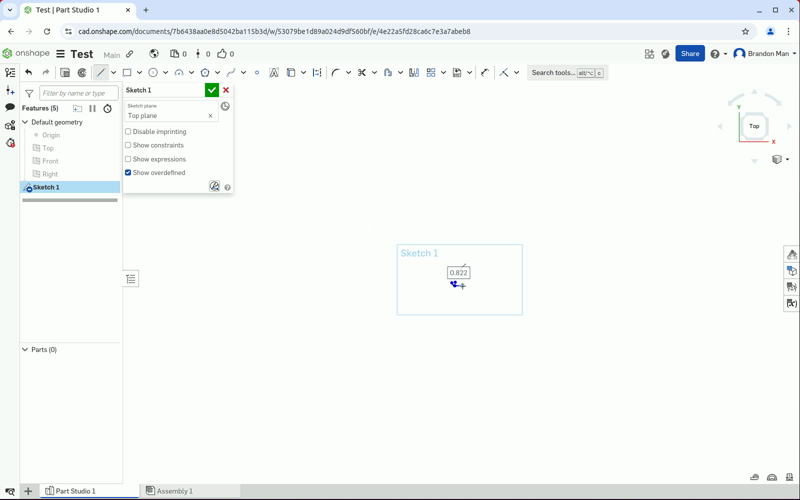
scroll(-6)
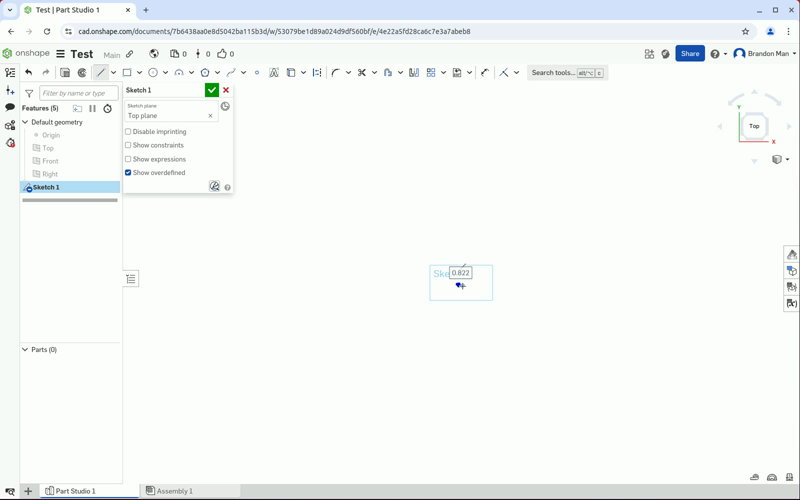
key_up(shift)
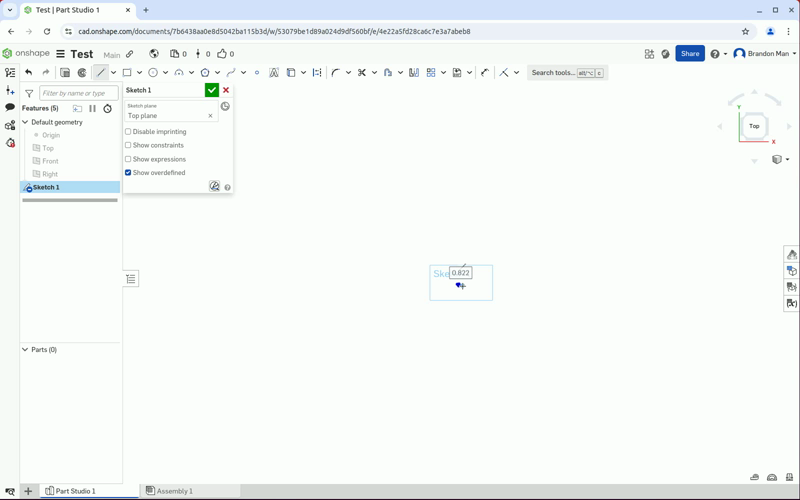
key(esc)
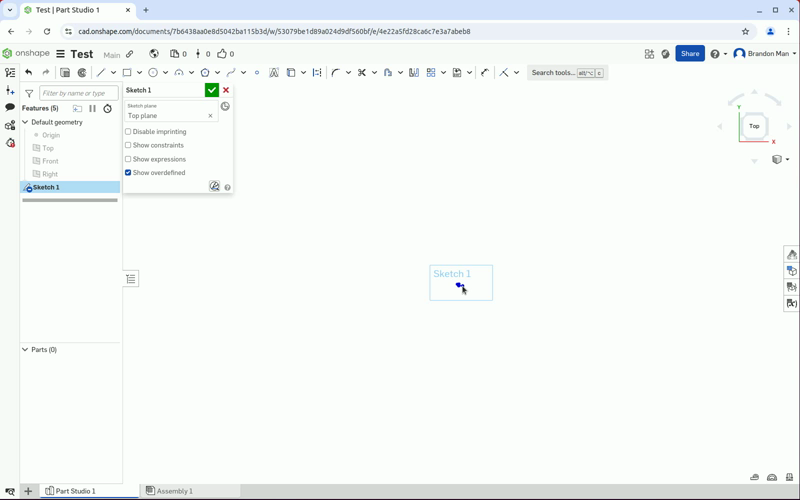
key(a)
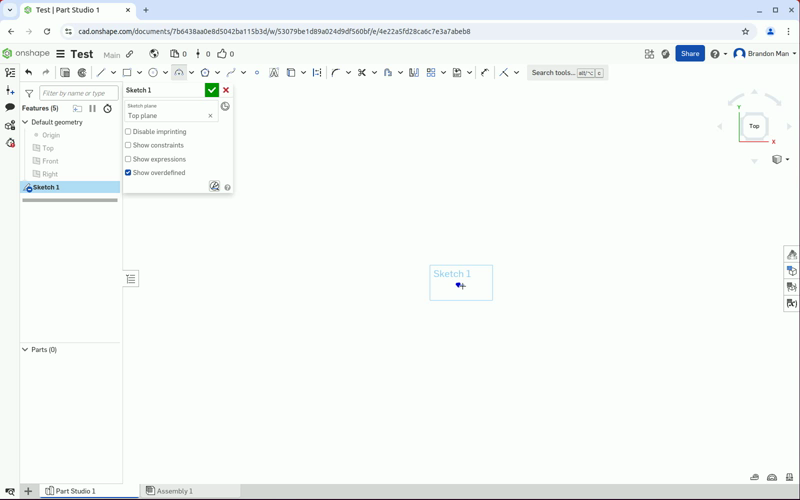
mouse_move(462, 285)
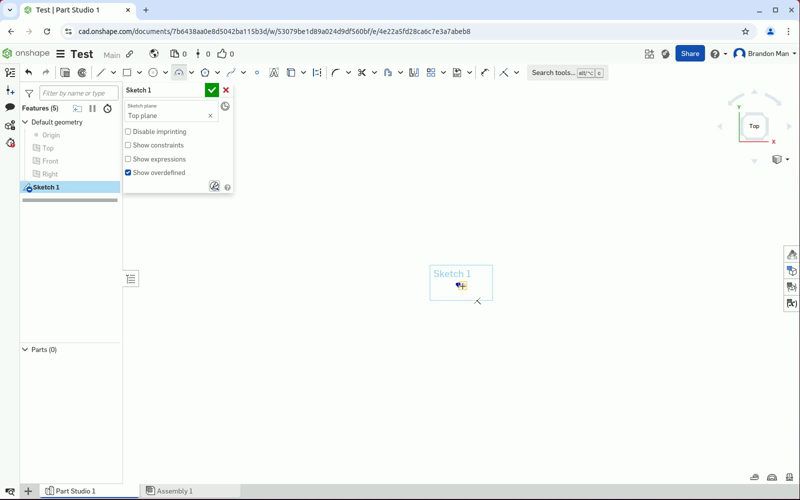
scroll(6)
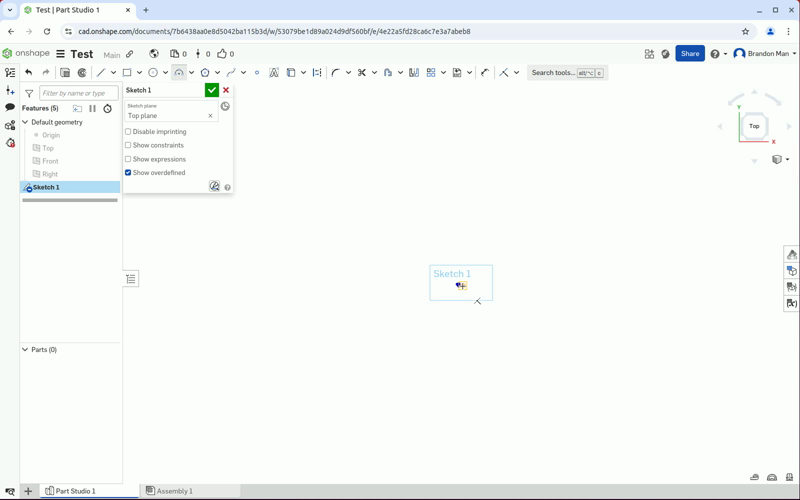
scroll(6)
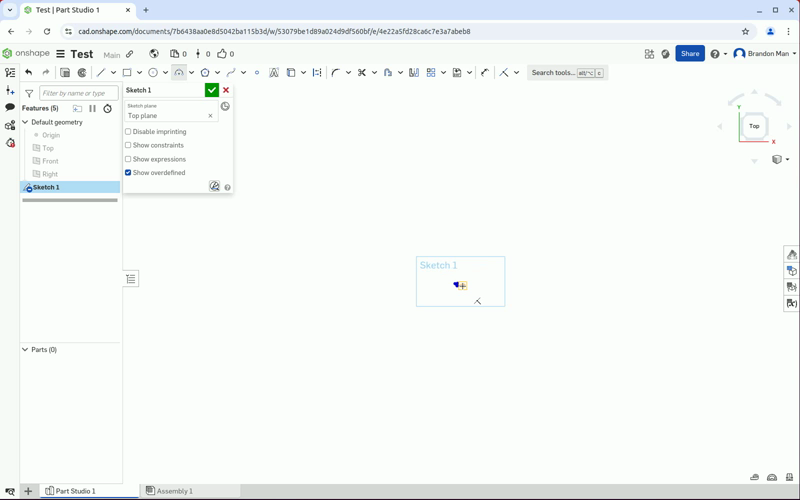
scroll(6)
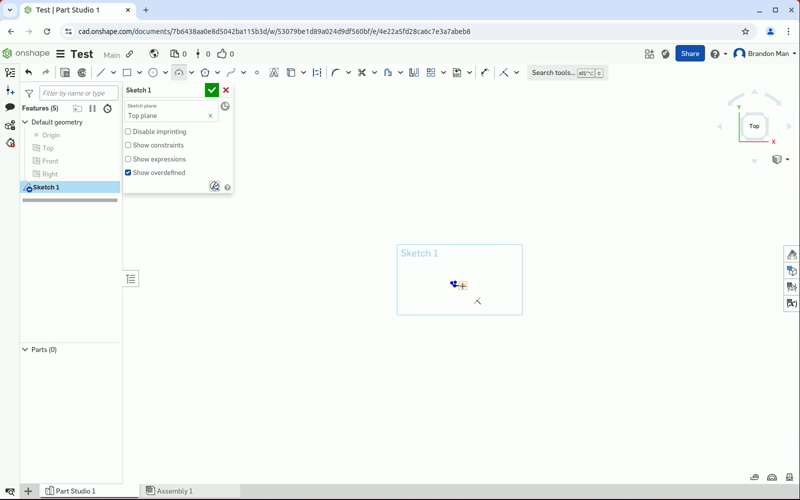
scroll(6)
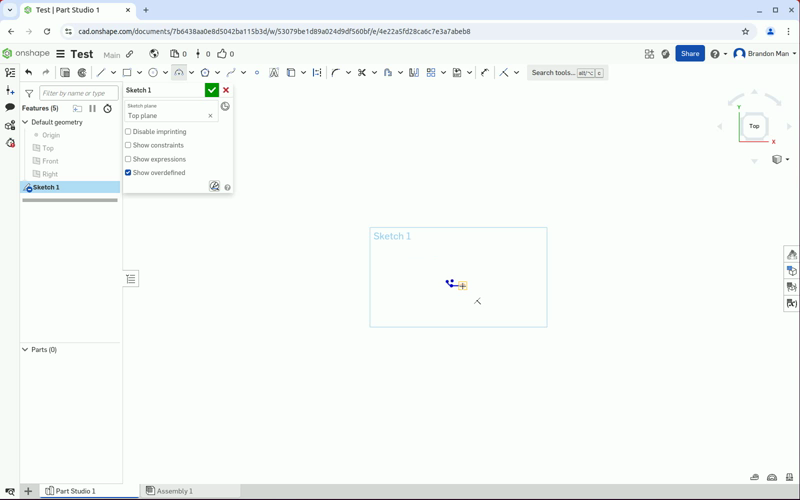
scroll(6)
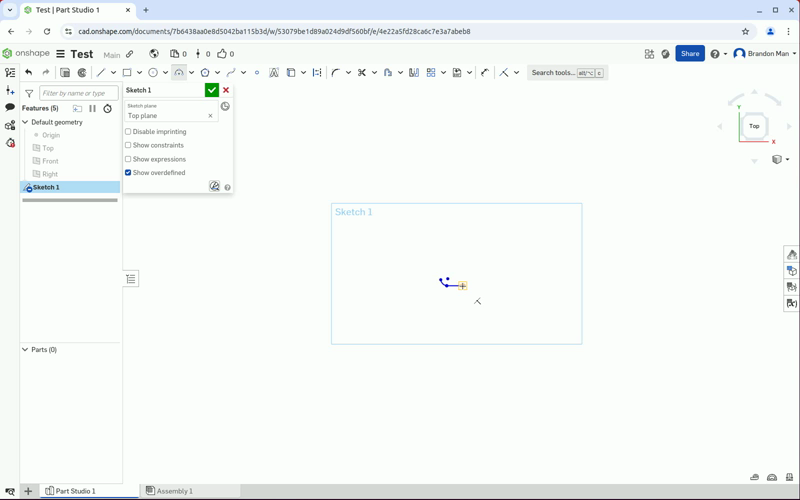
scroll(6)
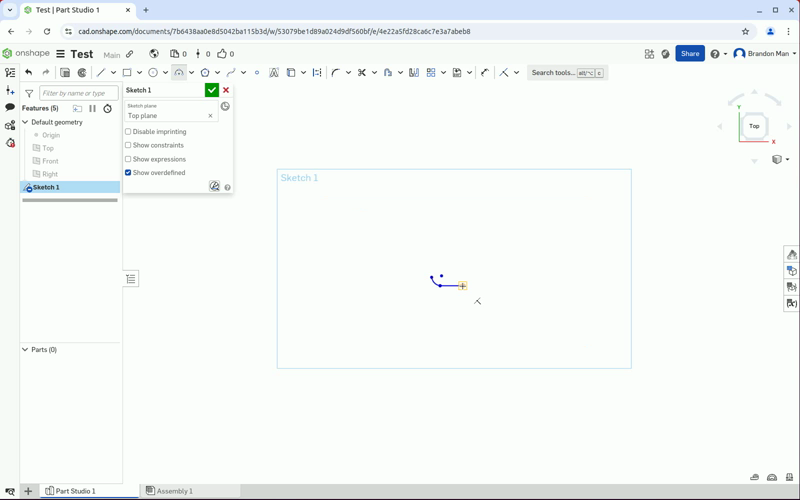
scroll(6)
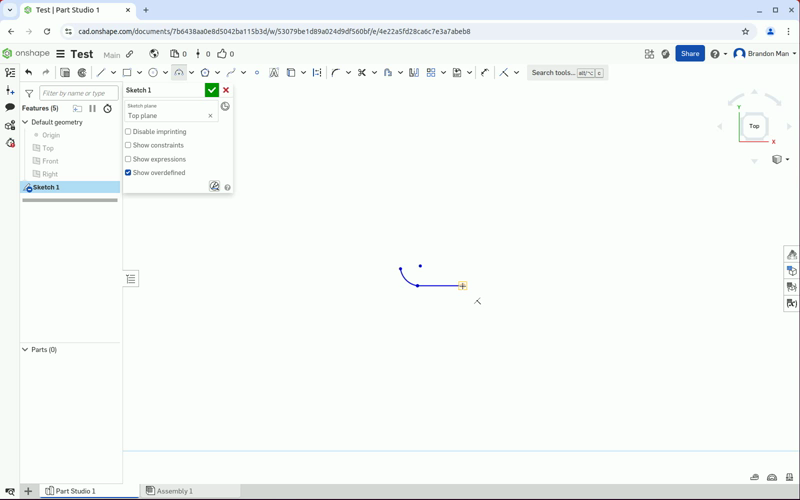
click(462, 285)
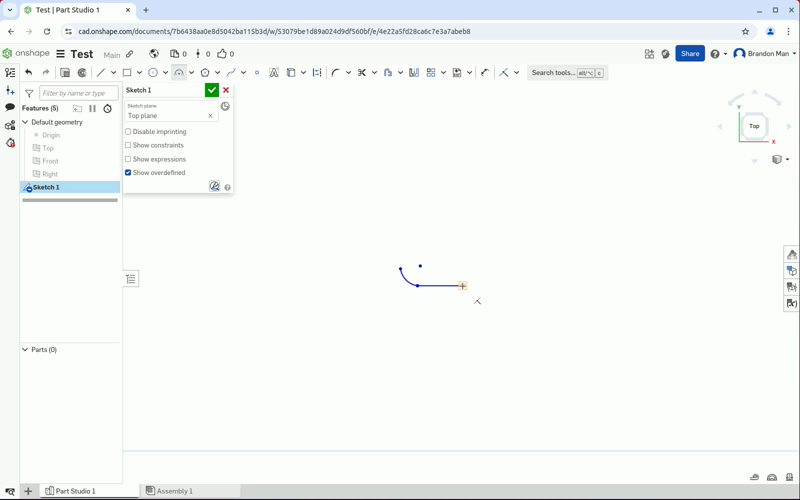
scroll(-6)
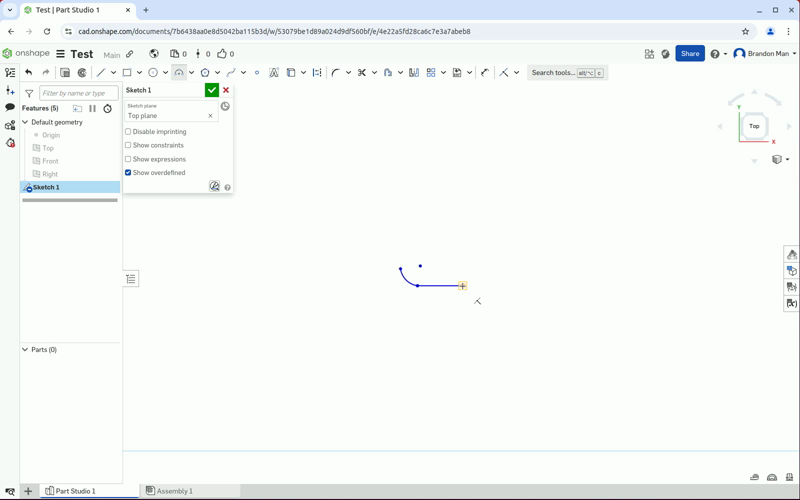
scroll(-6)
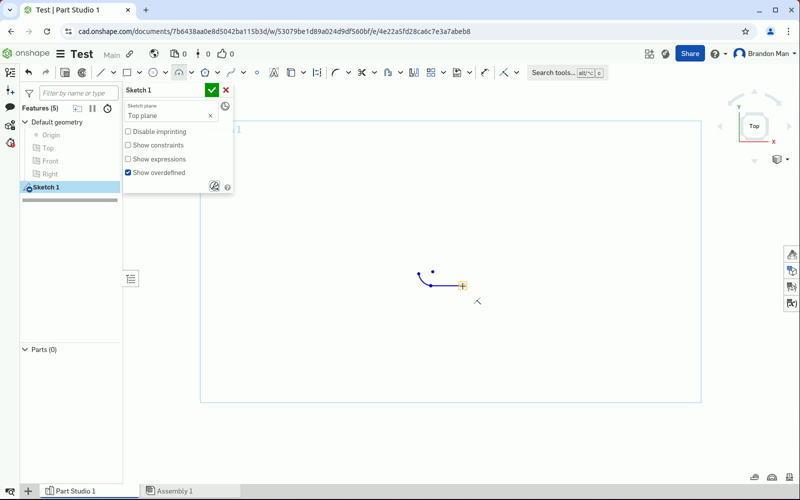
scroll(-6)
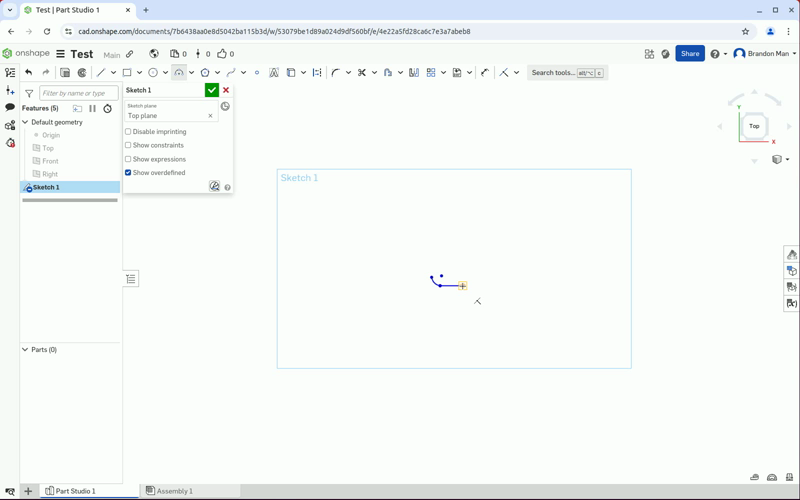
scroll(-6)
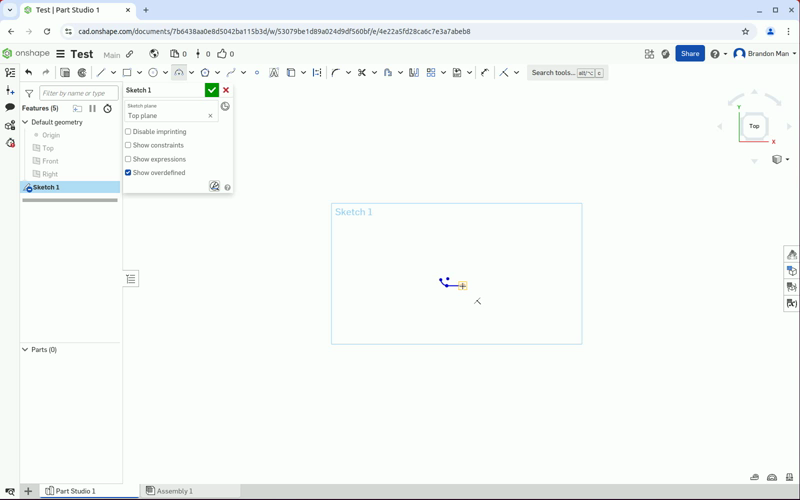
scroll(-6)
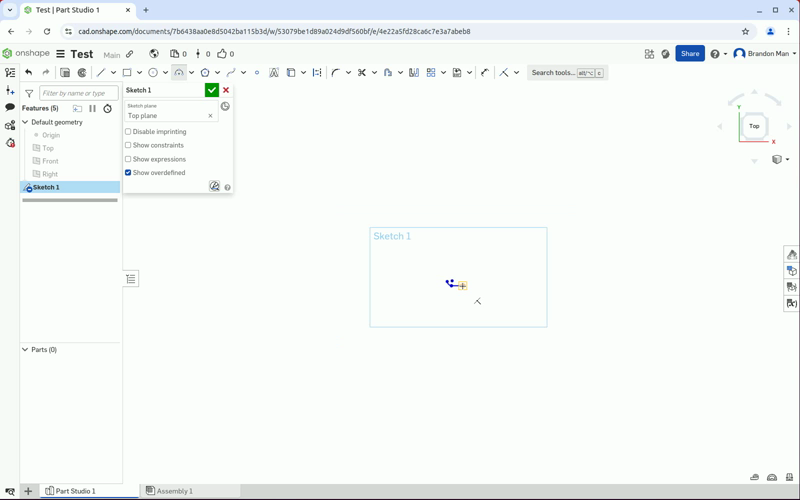
scroll(-6)
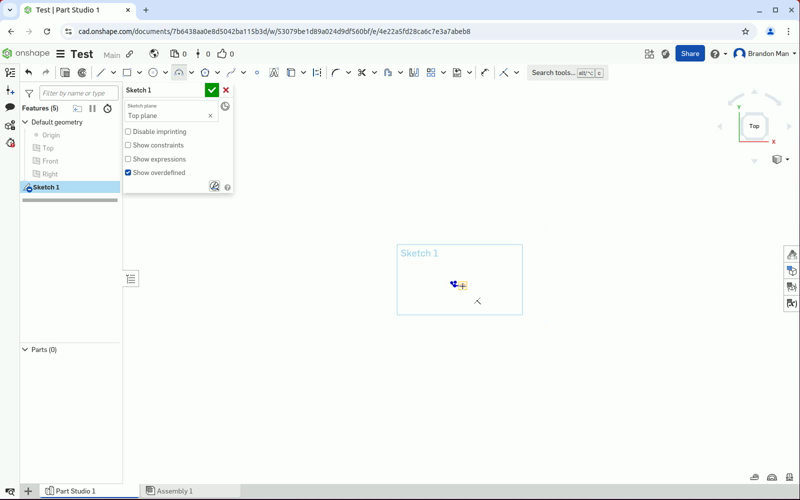
scroll(-6)
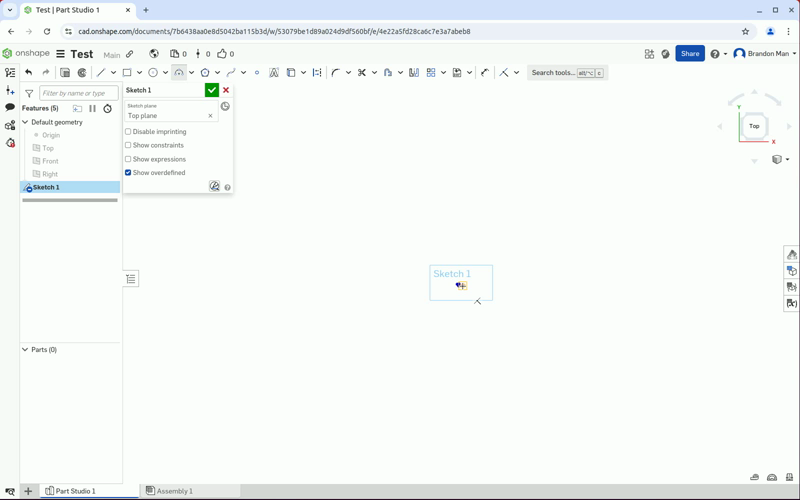
key_down(shift)
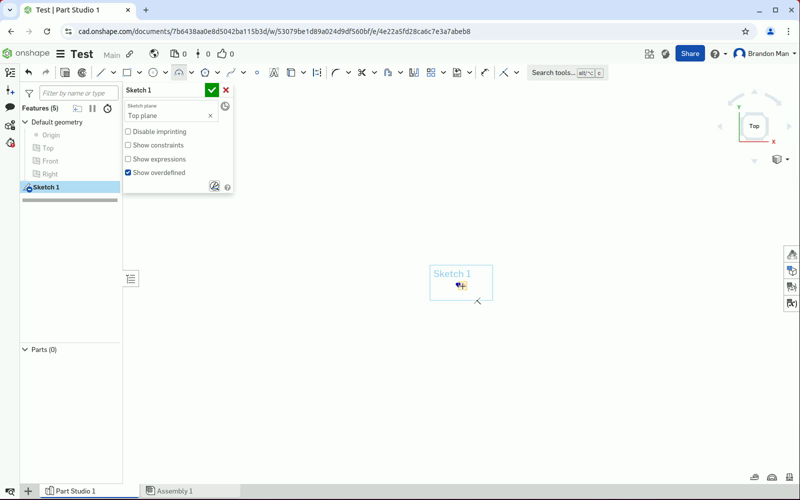
mouse_move(464, 284)
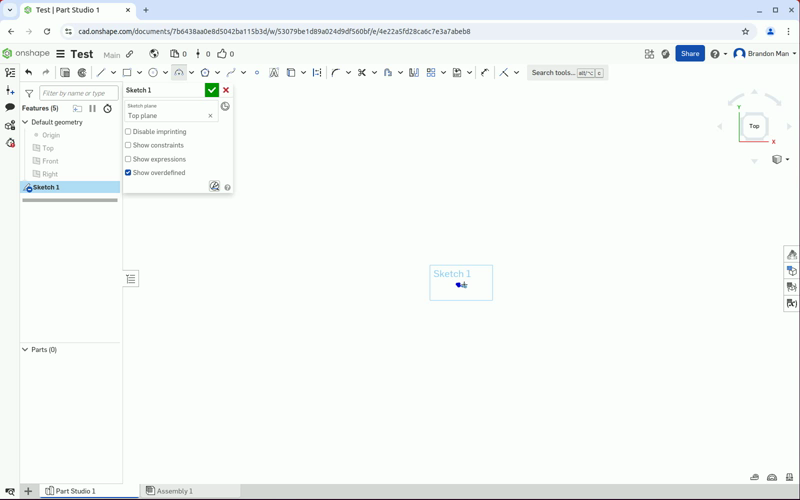
scroll(6)
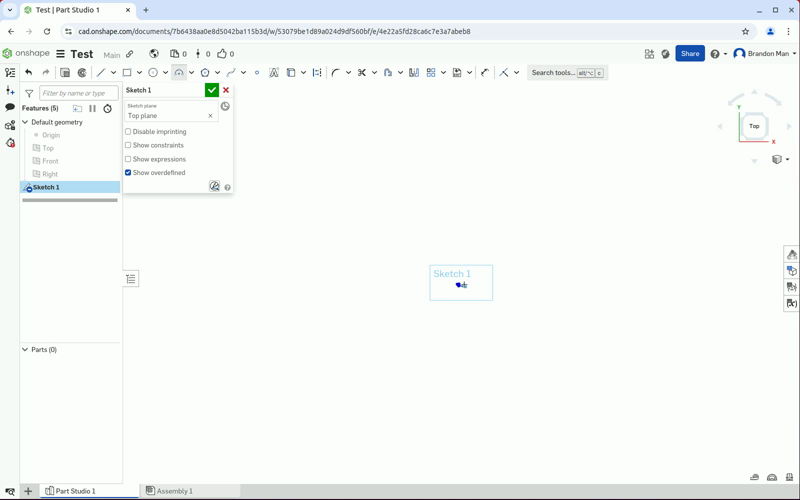
scroll(6)
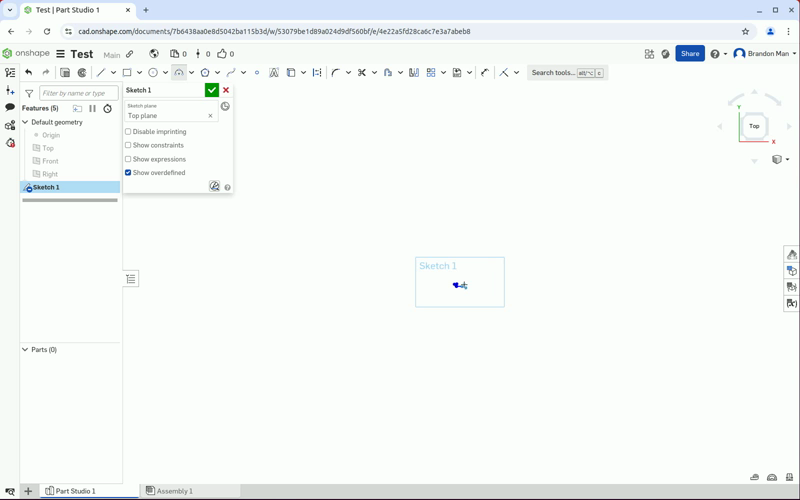
scroll(6)
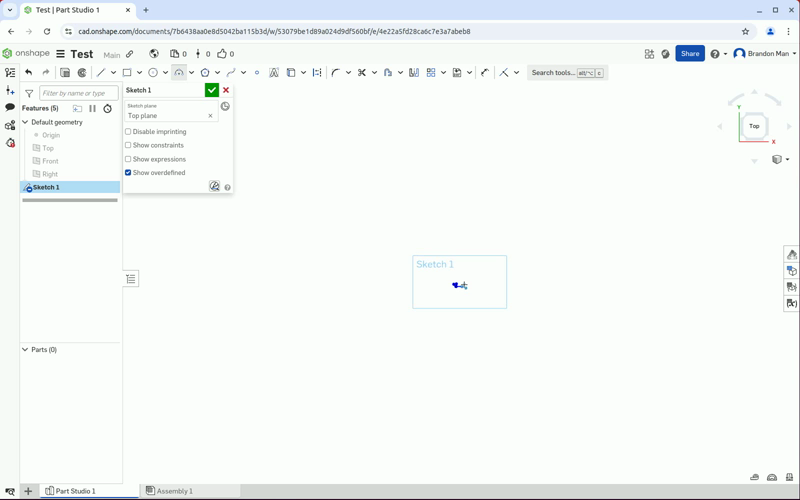
scroll(6)
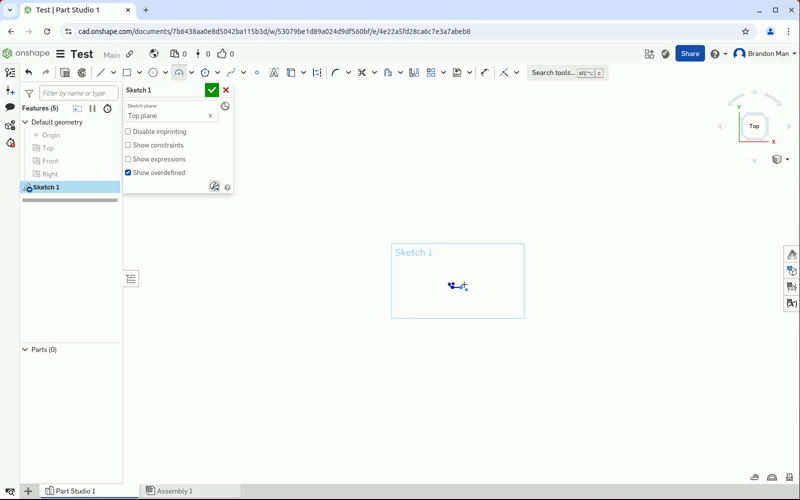
scroll(6)
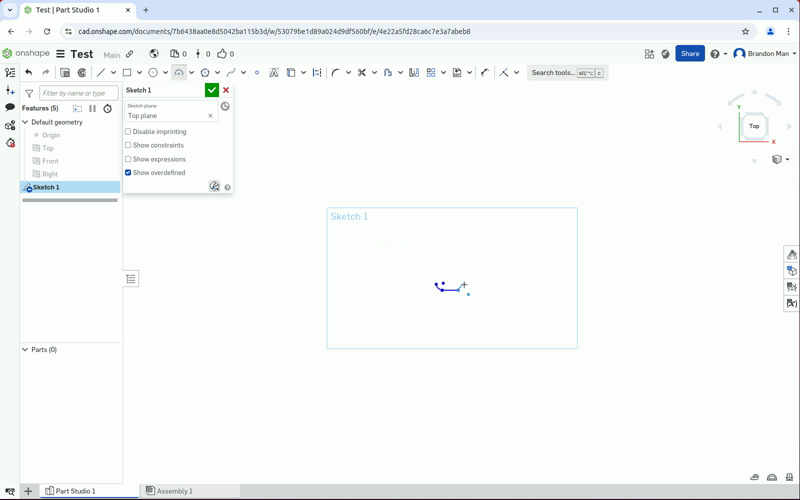
scroll(6)
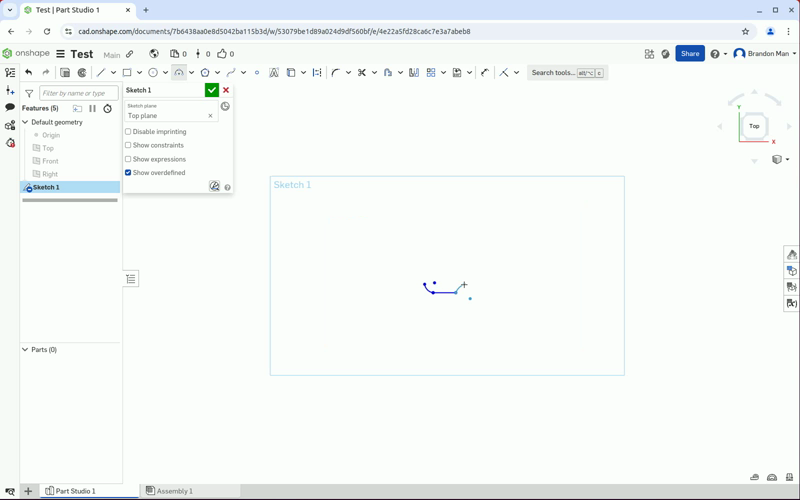
scroll(6)
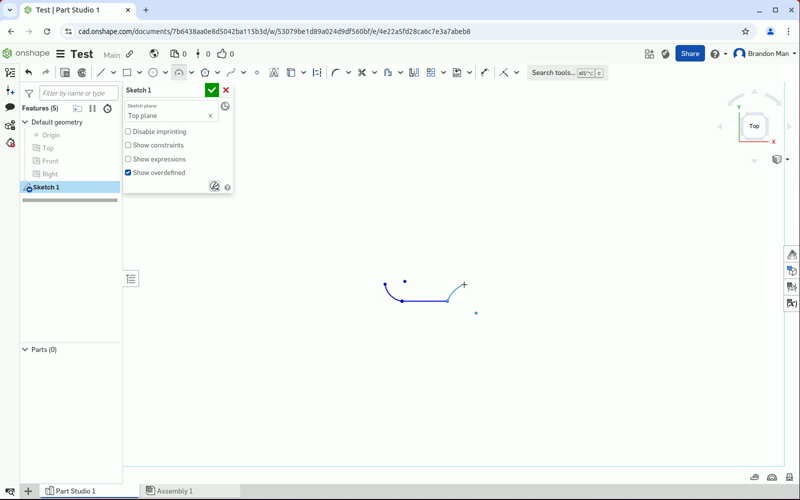
click(464, 284)
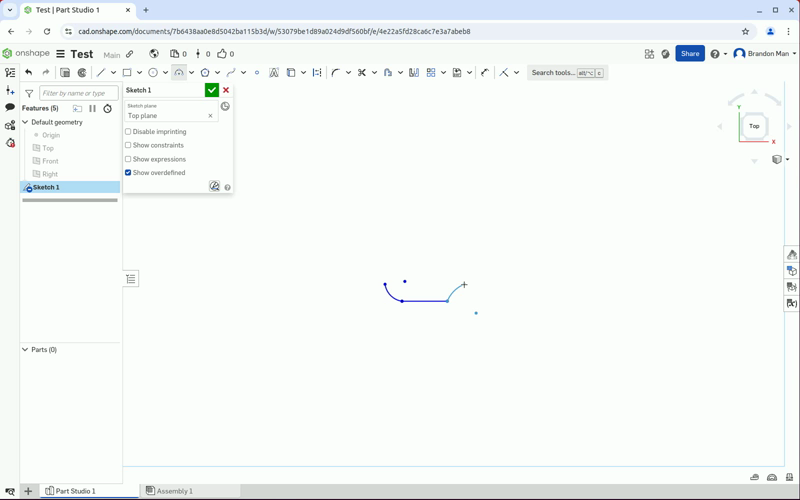
scroll(-6)
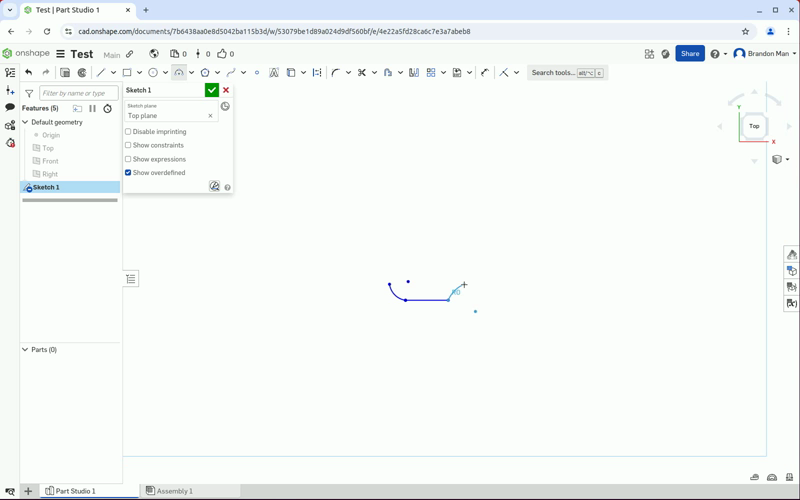
scroll(-6)
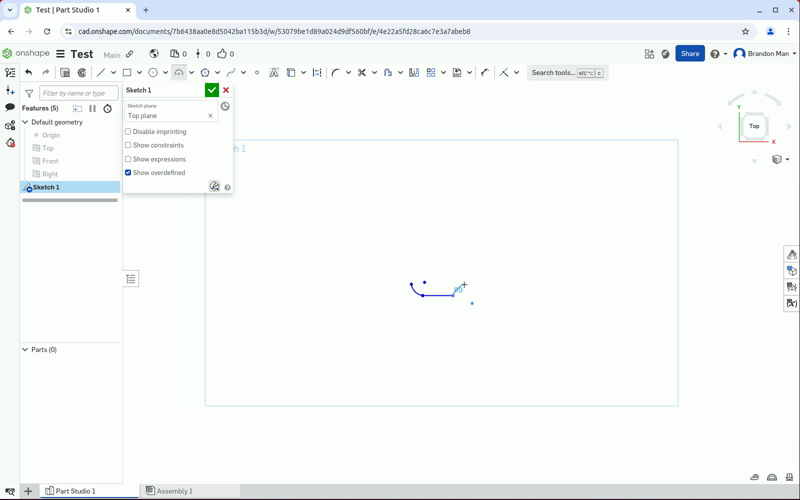
scroll(-6)
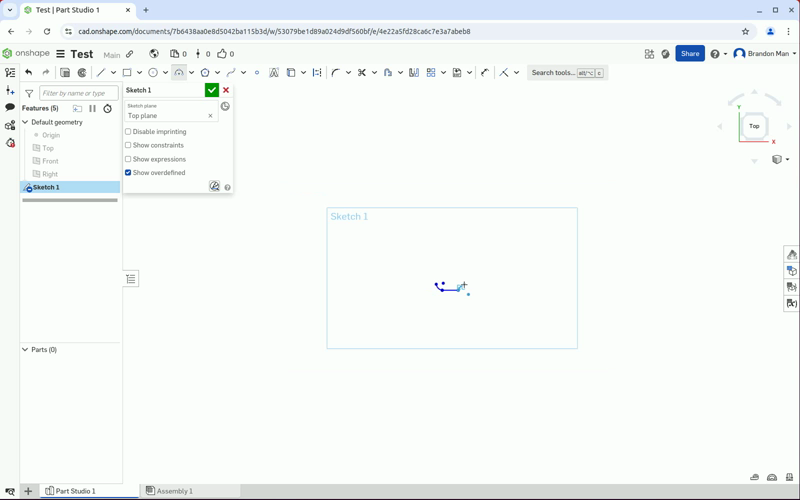
scroll(-6)
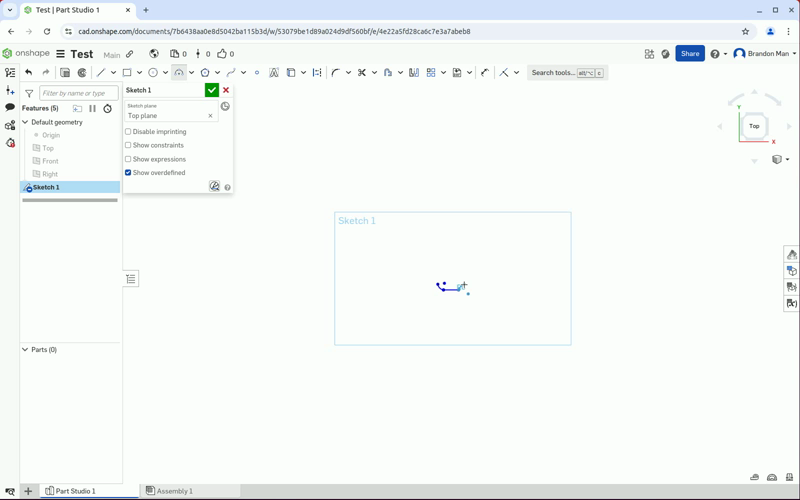
scroll(-6)
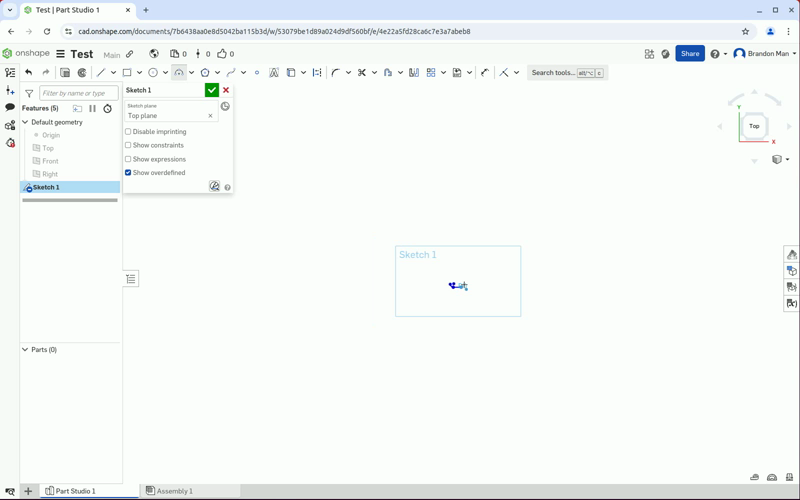
scroll(-6)
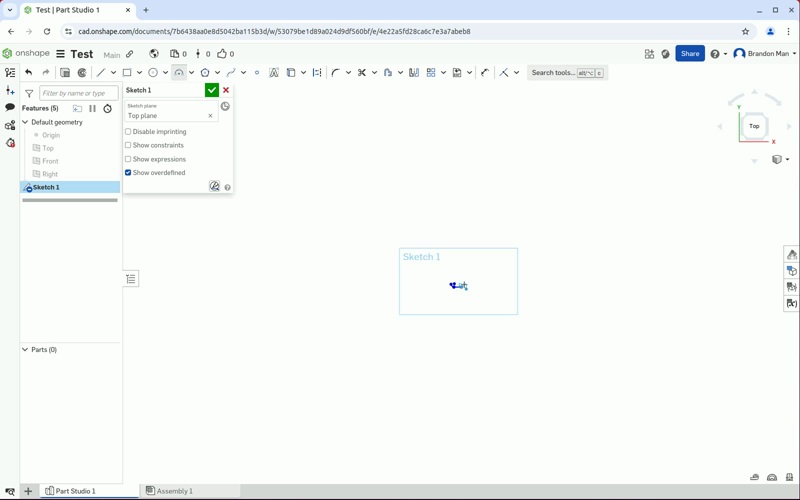
scroll(-6)
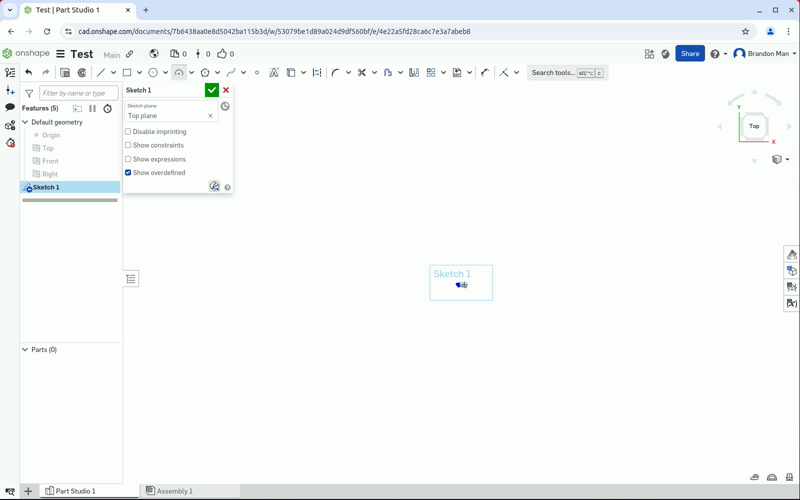
mouse_move(463, 285)
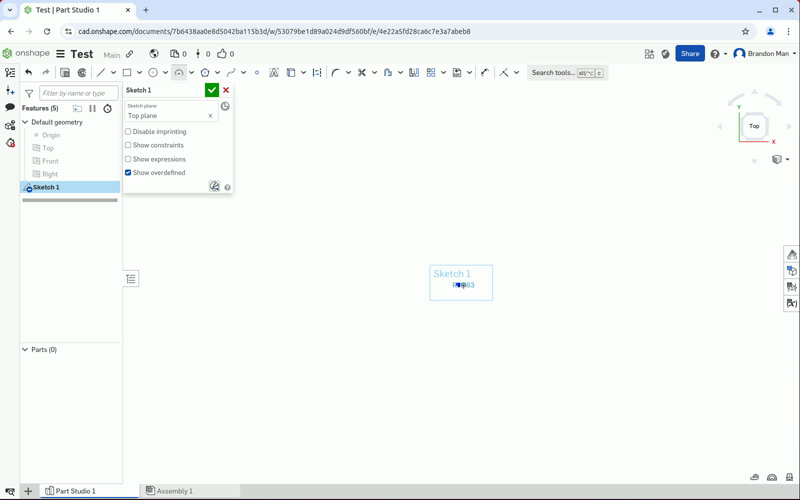
scroll(6)
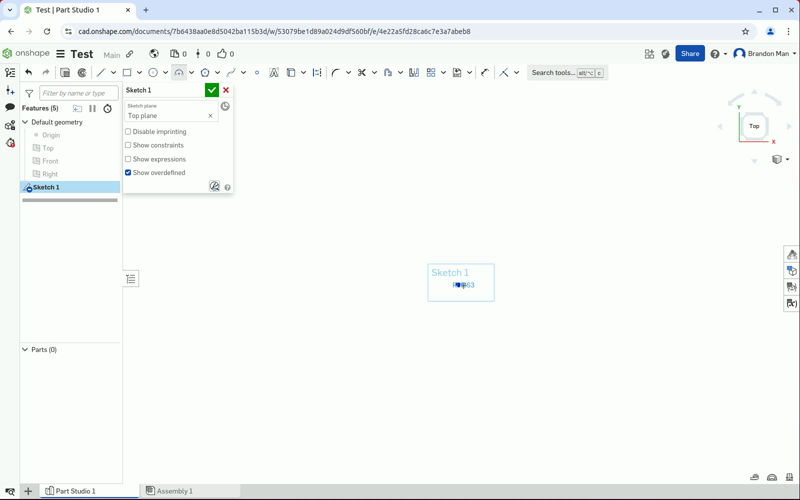
scroll(6)
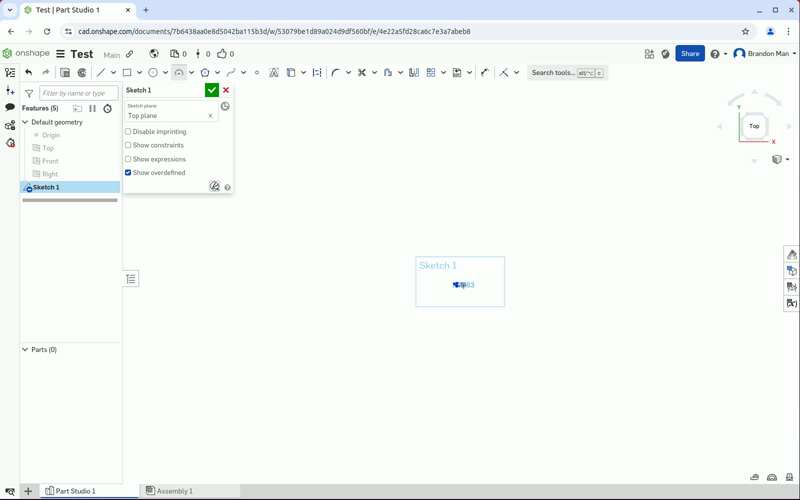
scroll(6)
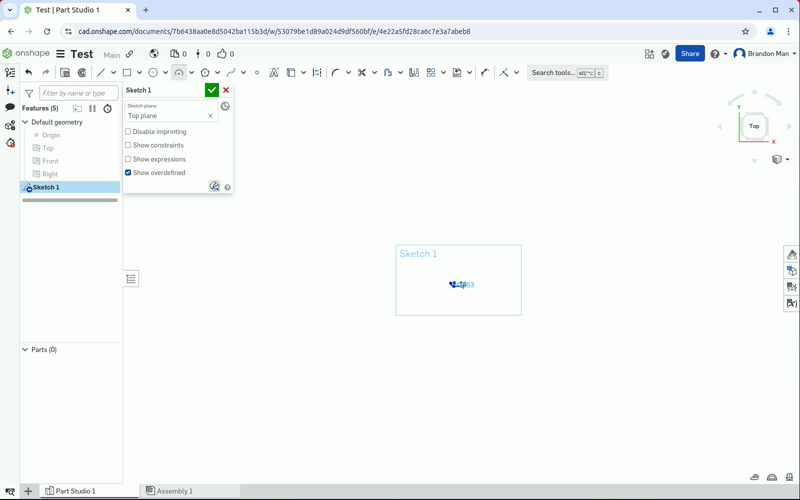
scroll(6)
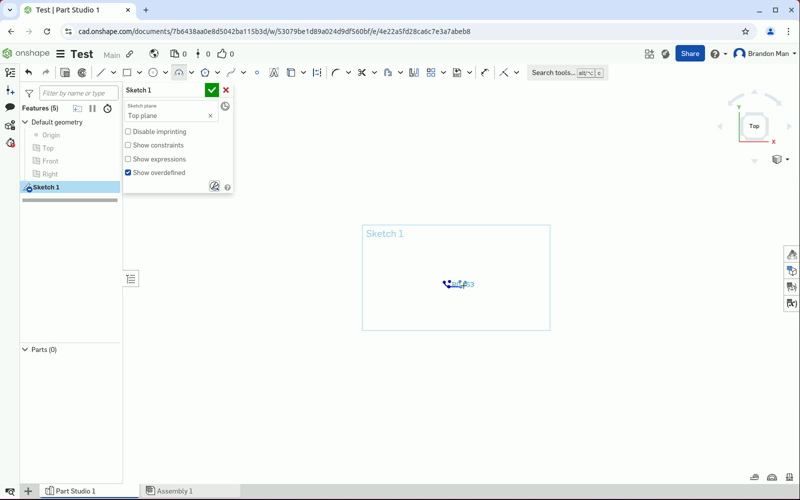
scroll(6)
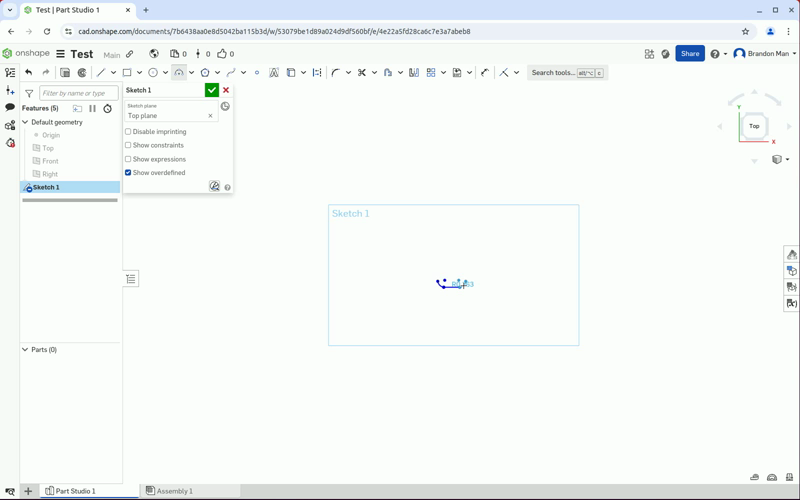
scroll(6)
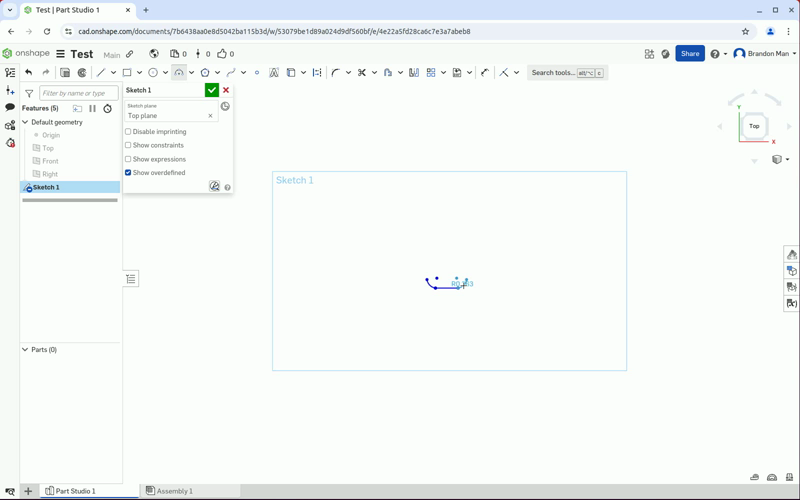
scroll(6)
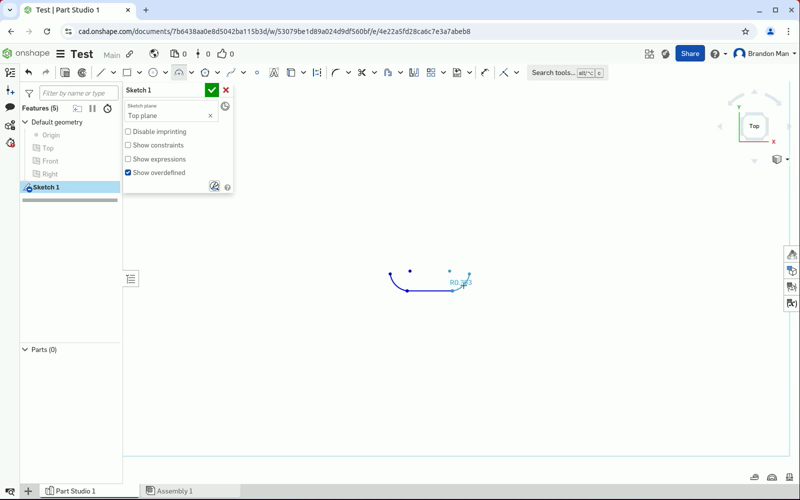
click(463, 285)
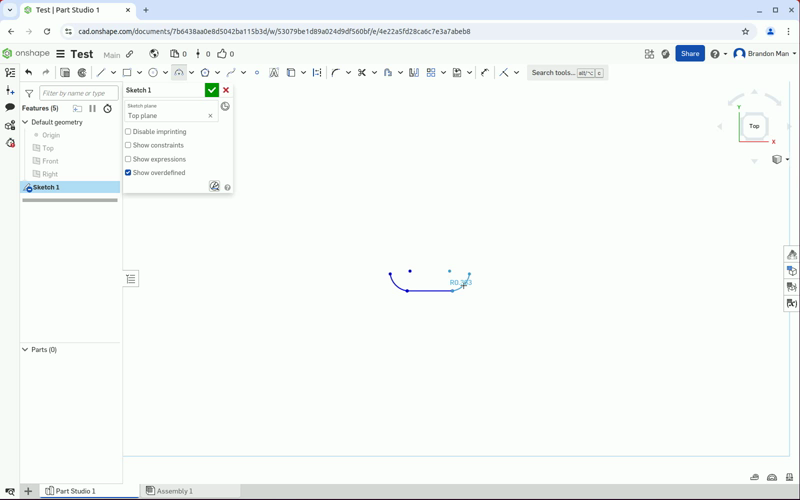
scroll(-6)
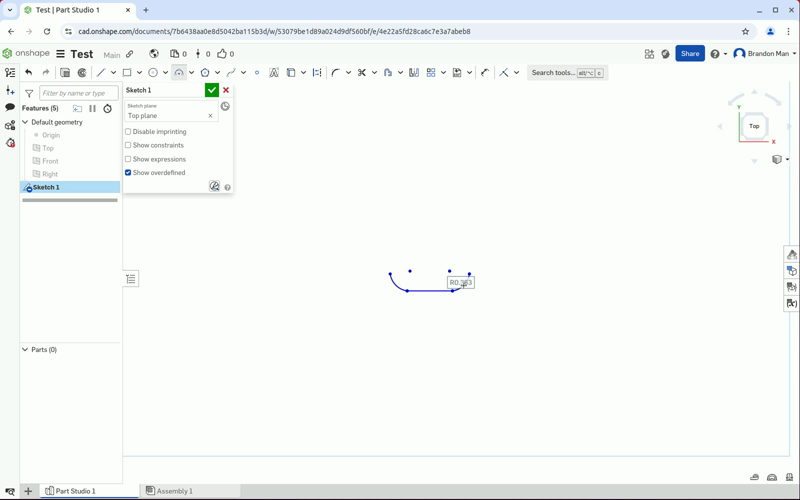
scroll(-6)
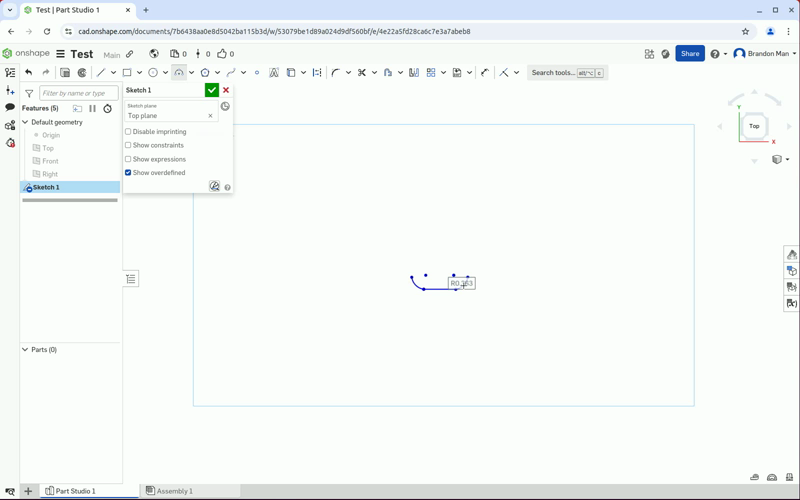
scroll(-6)
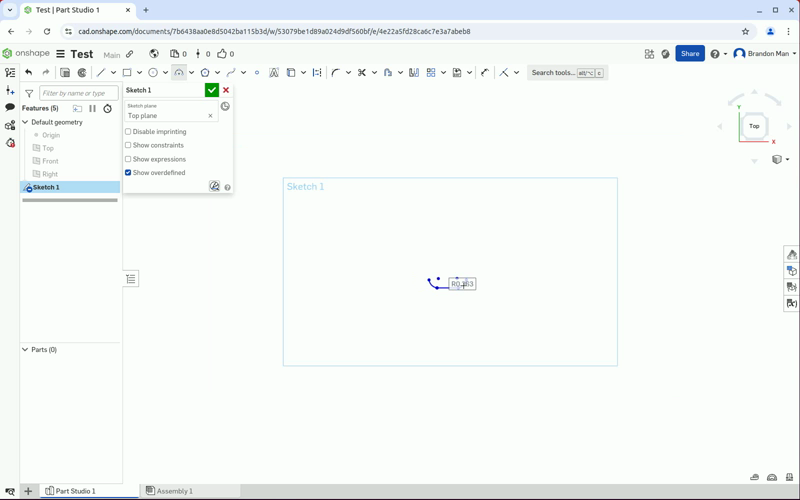
scroll(-6)
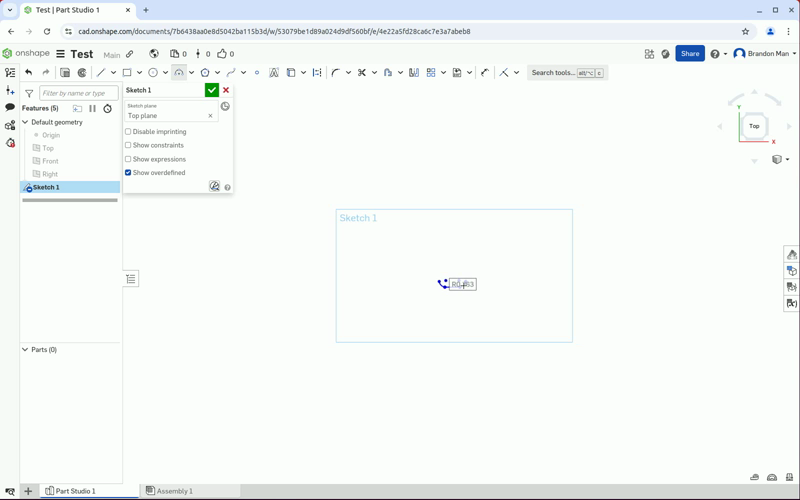
scroll(-6)
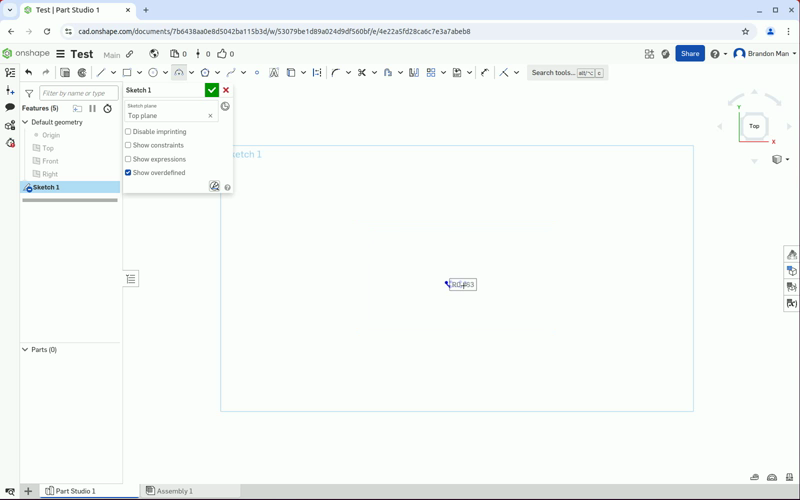
scroll(-6)
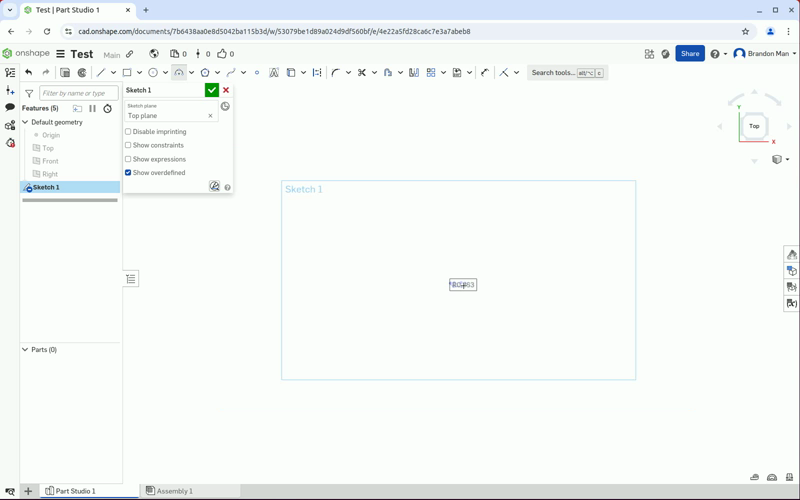
scroll(-6)
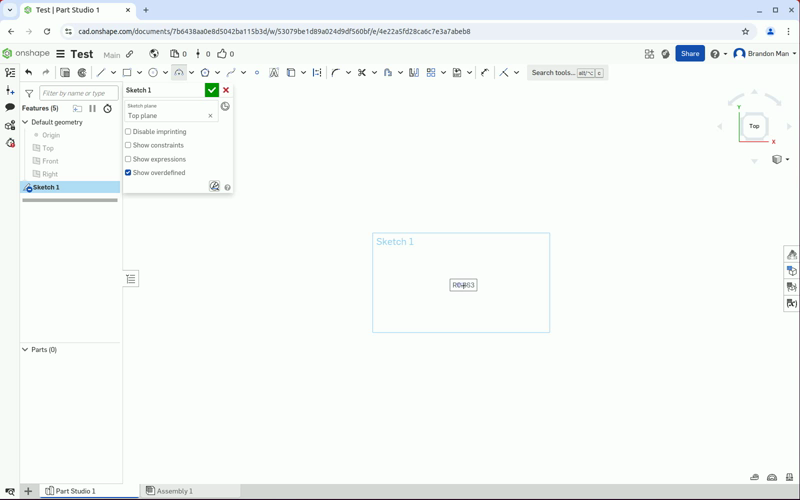
key_up(shift)
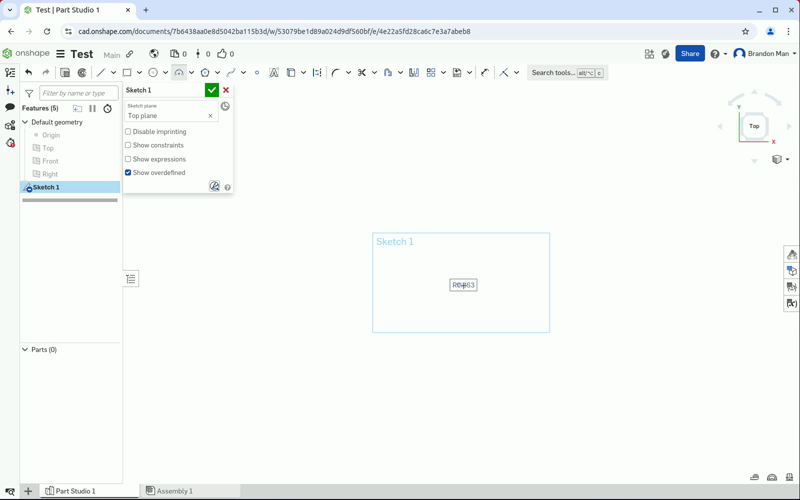
key(esc)
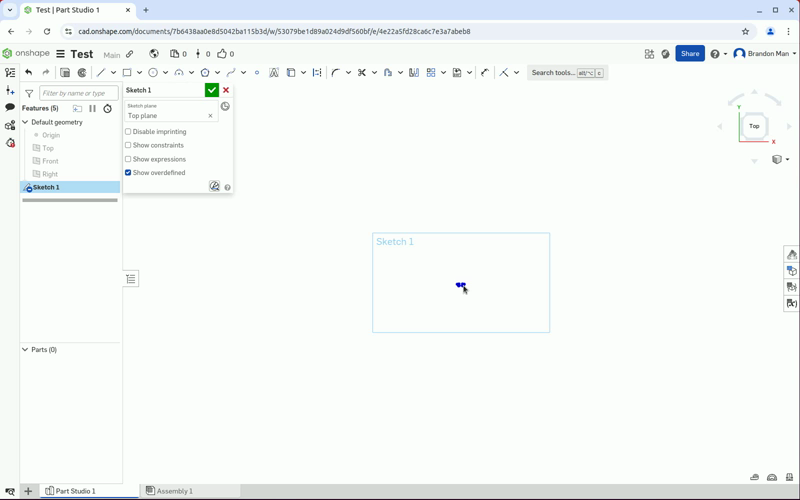
key(l)
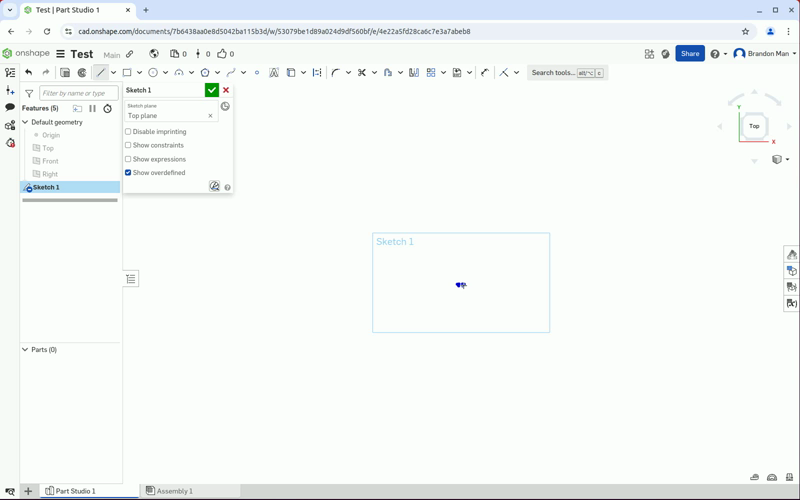
mouse_move(464, 284)
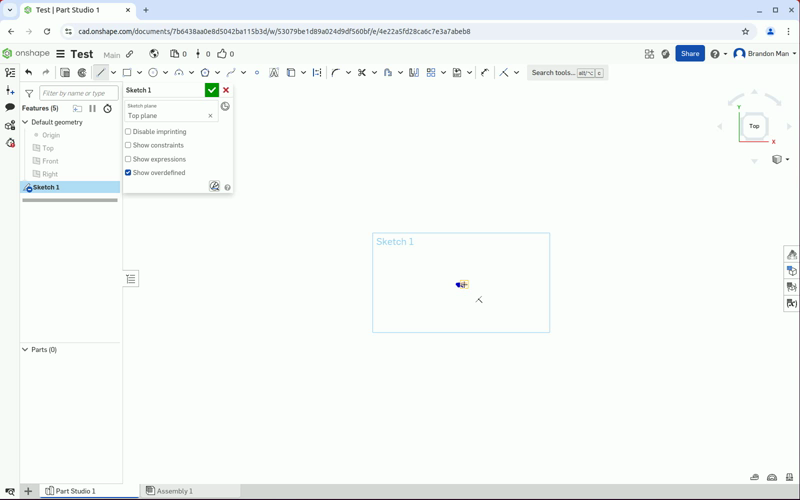
scroll(6)
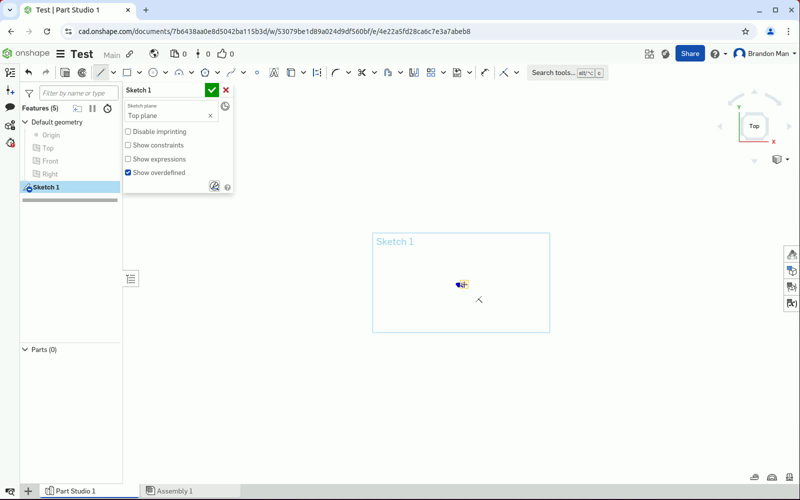
scroll(6)
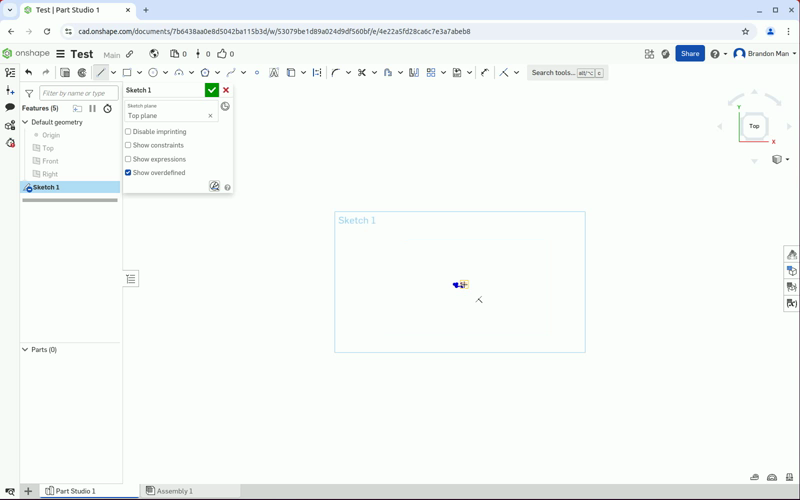
scroll(6)
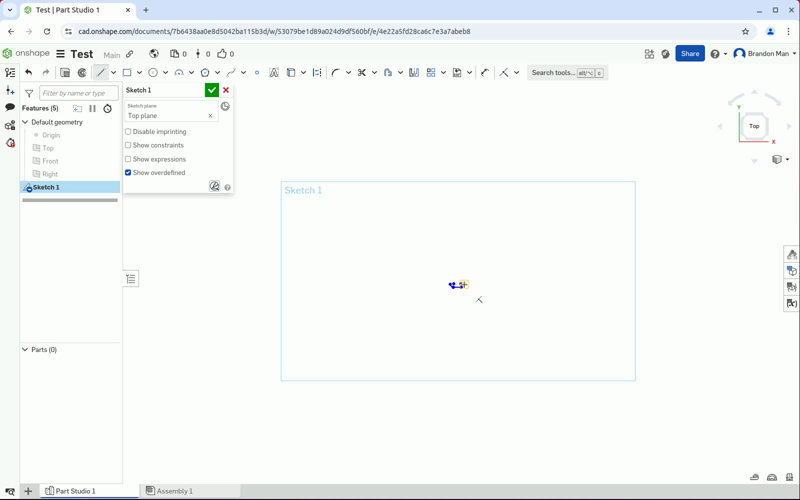
scroll(6)
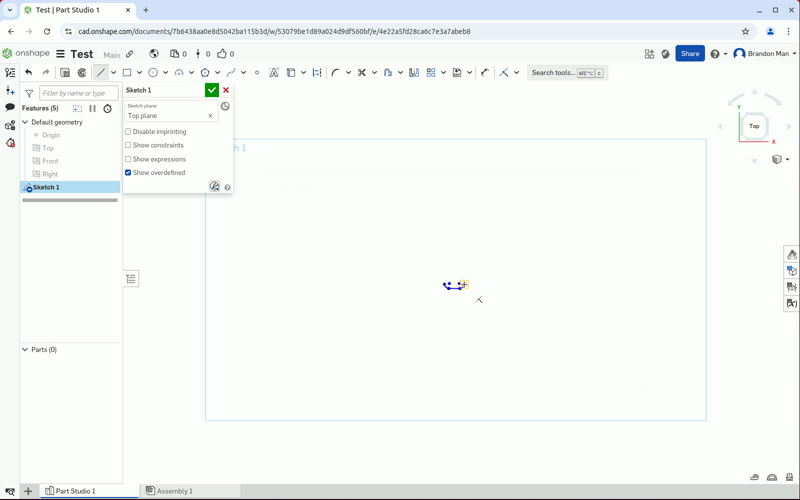
scroll(6)
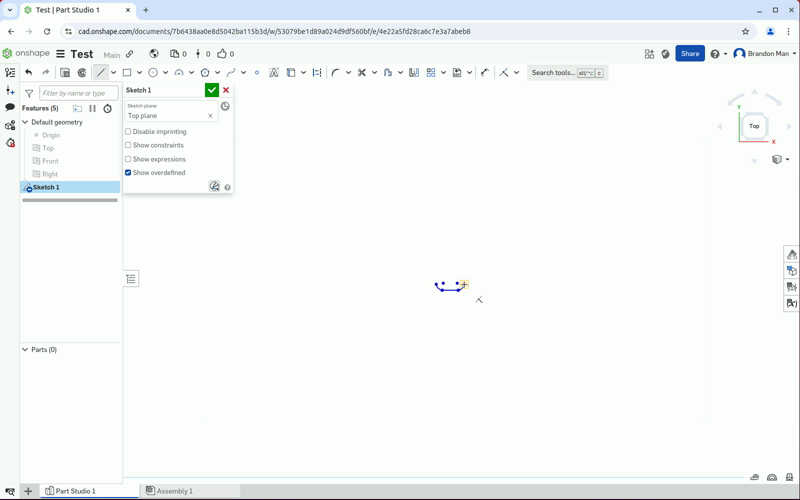
scroll(6)
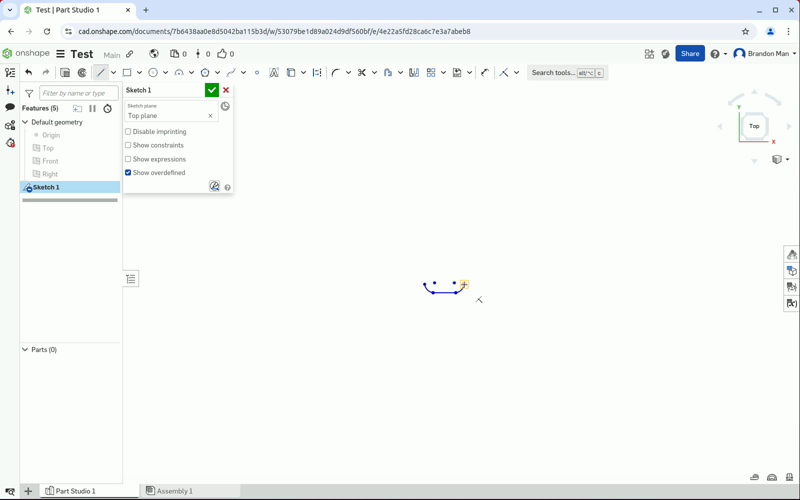
scroll(6)
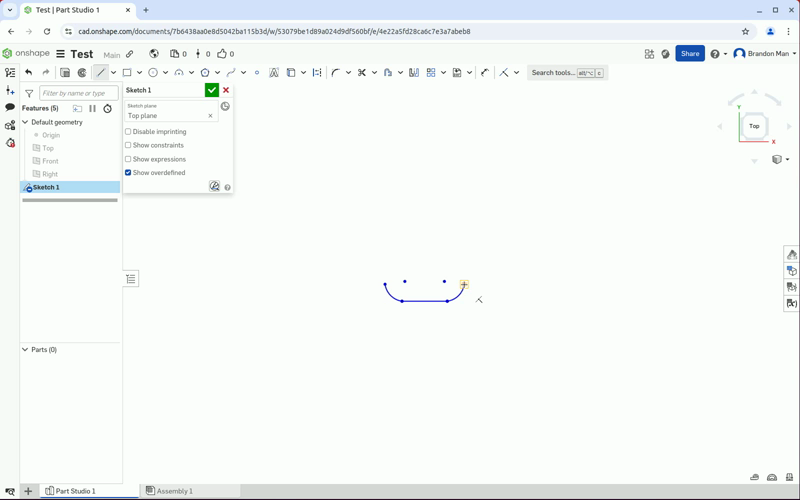
click(464, 284)
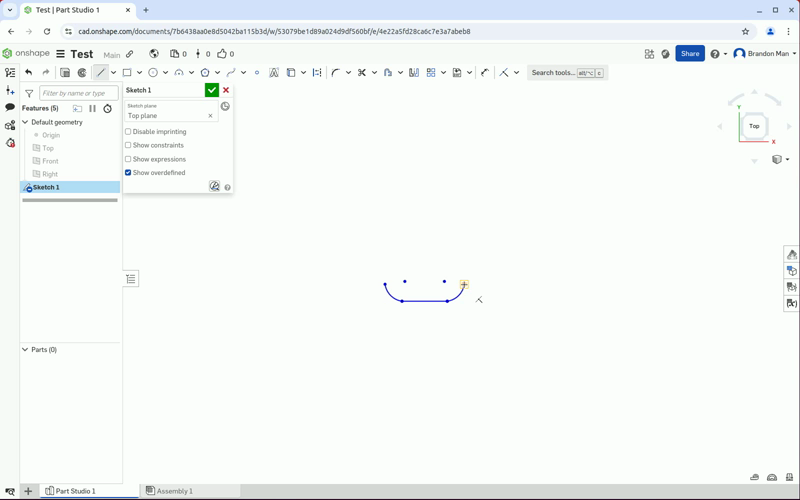
scroll(-6)
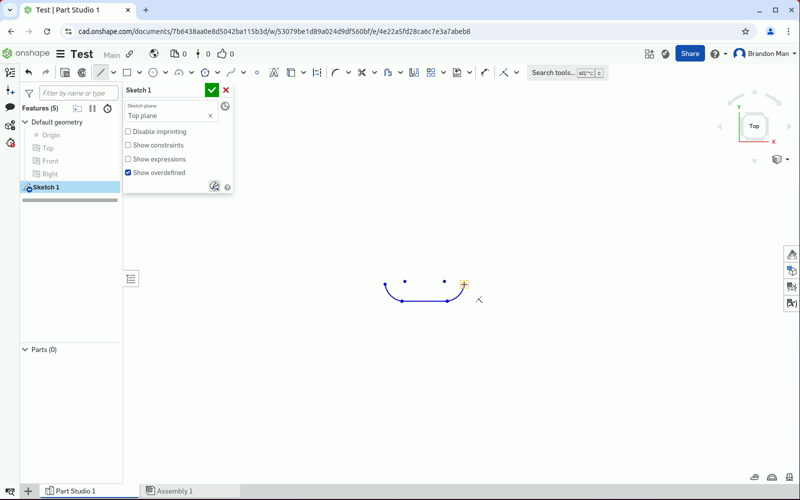
scroll(-6)
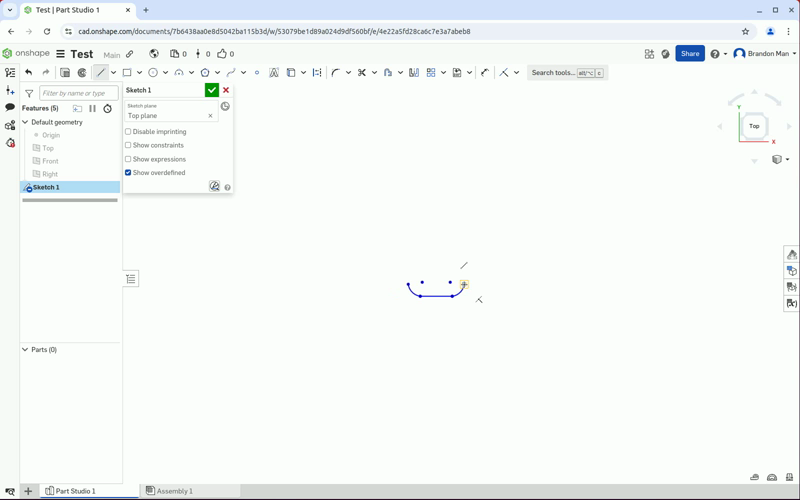
scroll(-6)
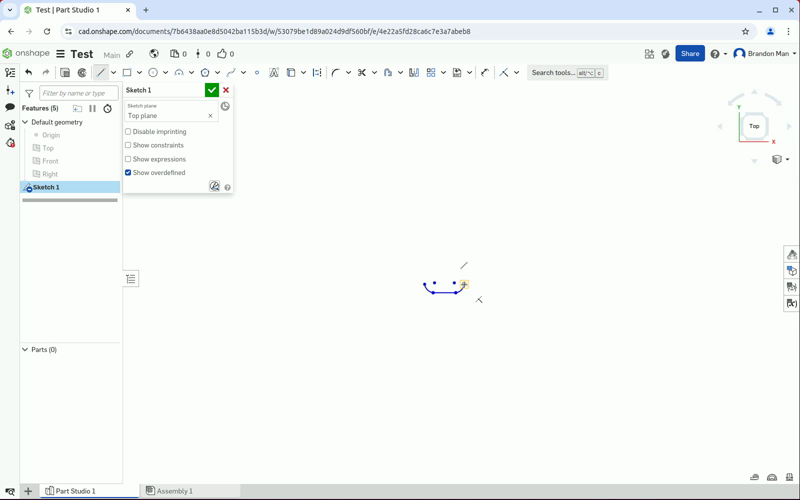
scroll(-6)
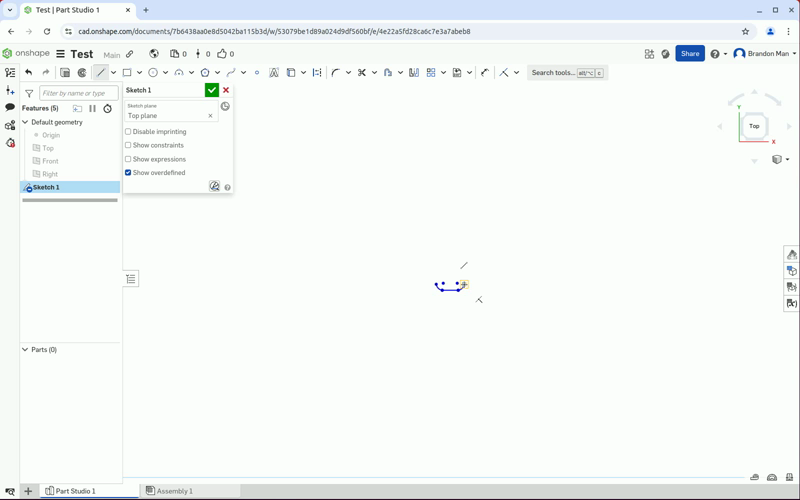
scroll(-6)
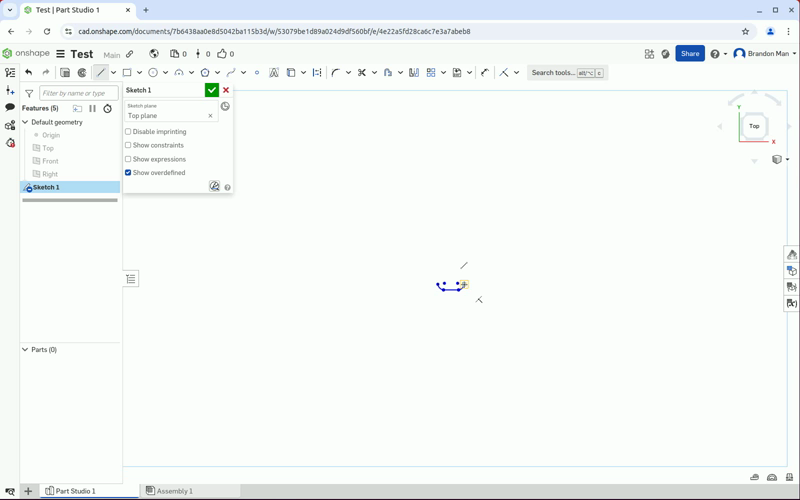
scroll(-6)
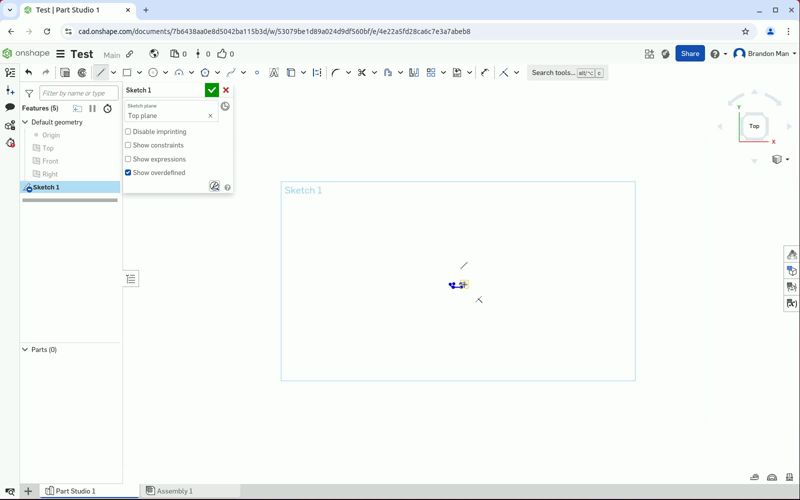
scroll(-6)
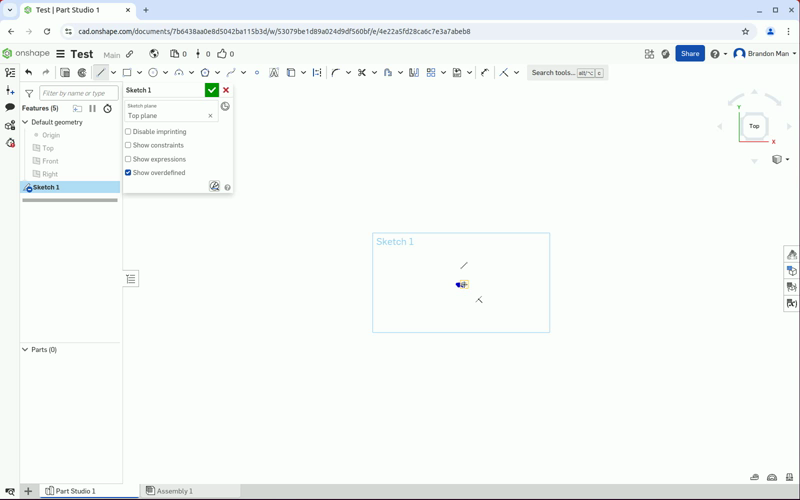
key_down(shift)
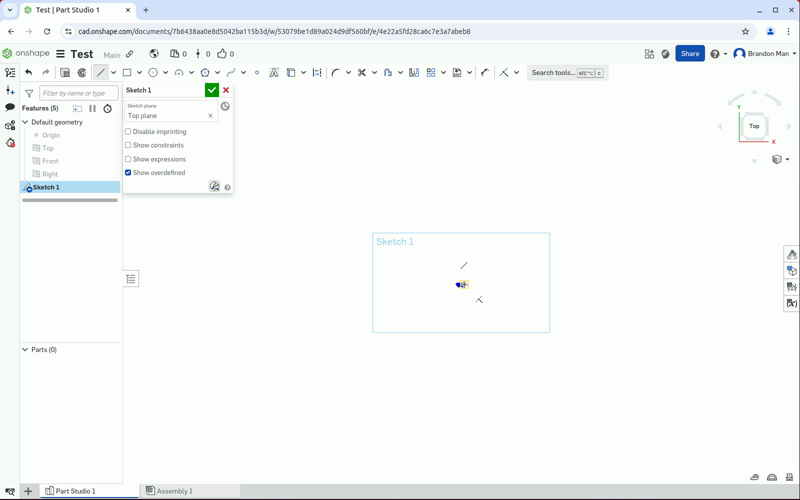
mouse_move(494, 284)
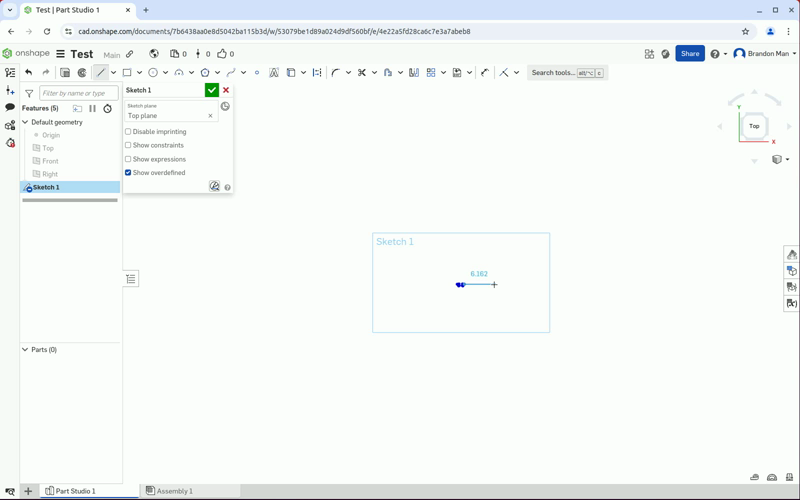
mouse_move(464, 280)
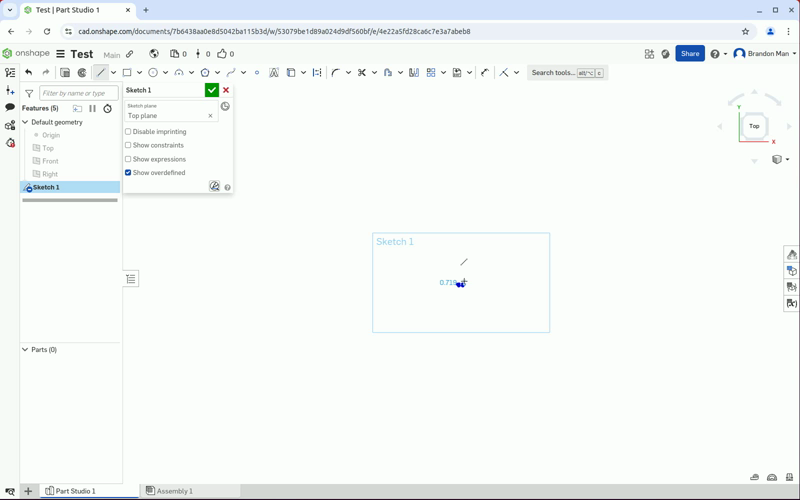
scroll(6)
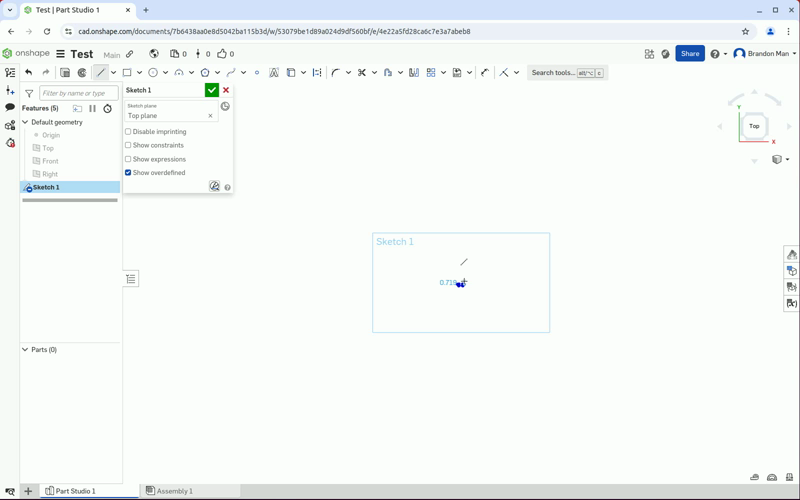
scroll(6)
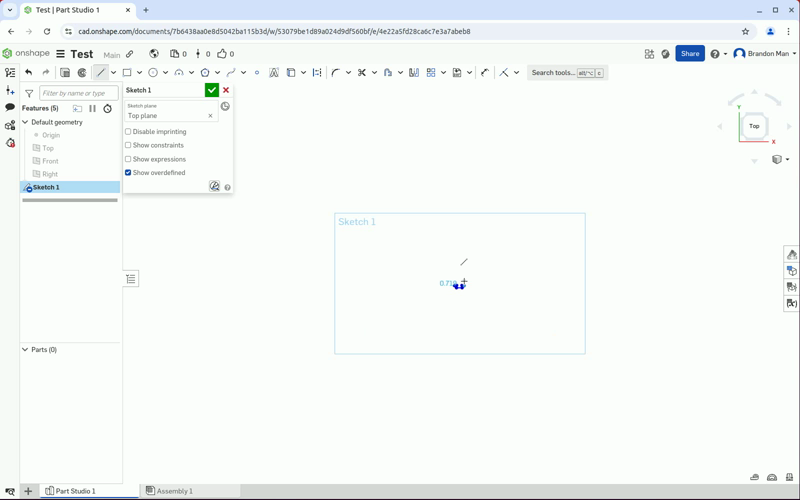
scroll(6)
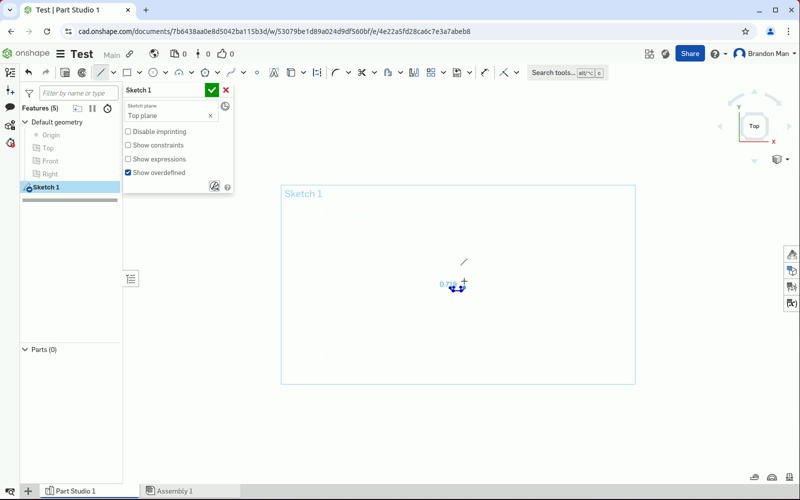
scroll(6)
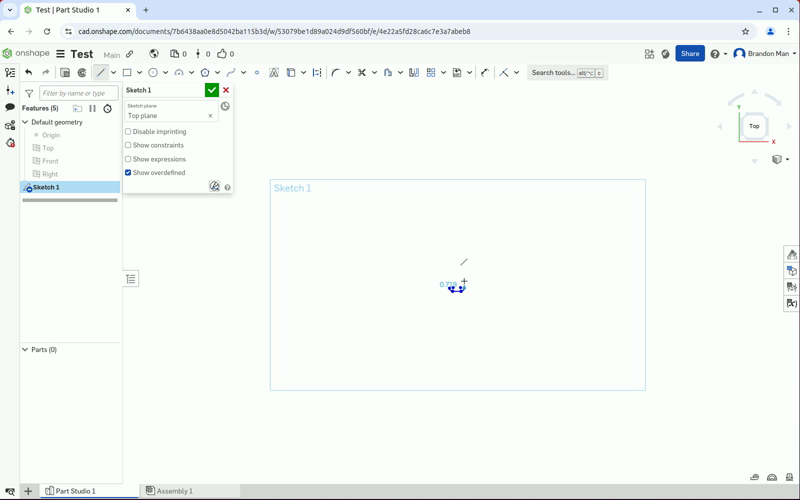
scroll(6)
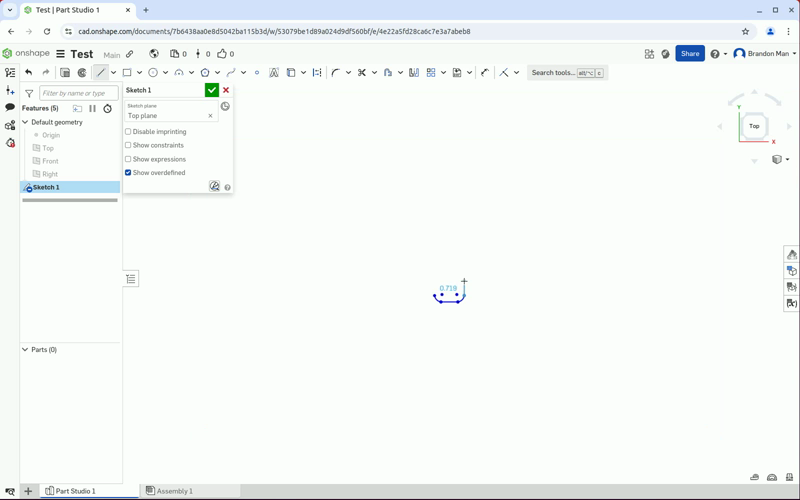
scroll(6)
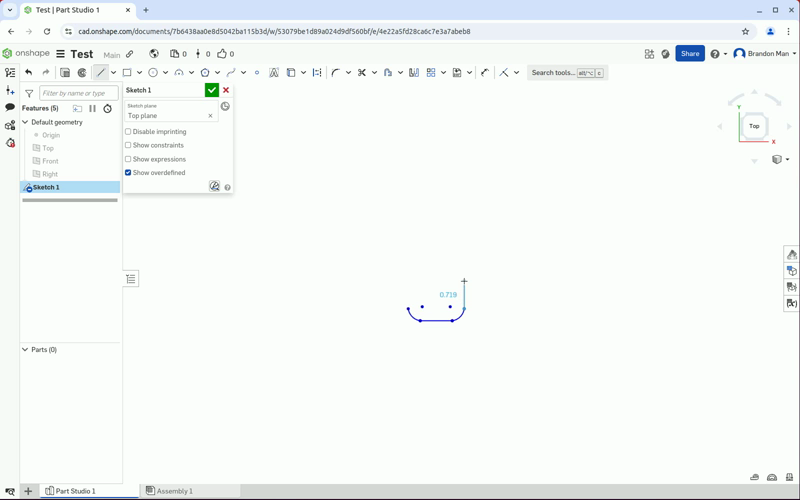
scroll(6)
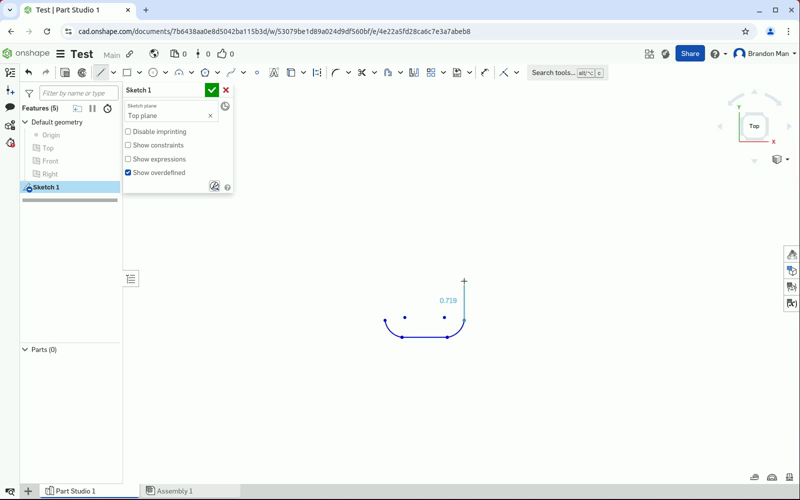
click(464, 280)
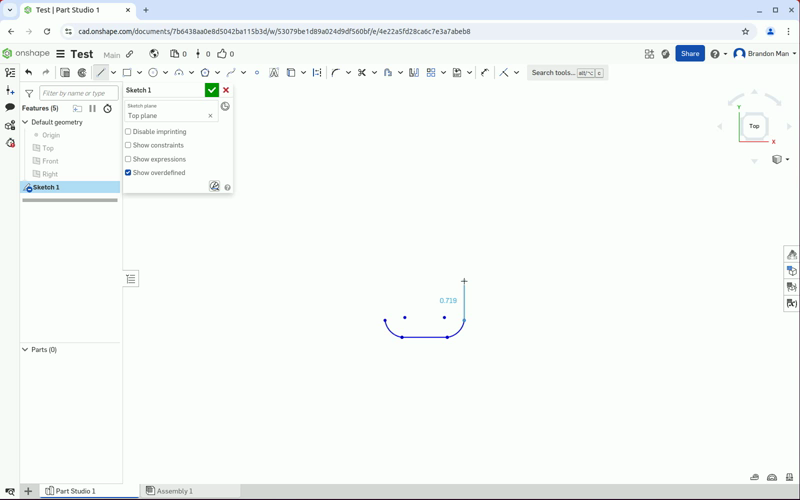
scroll(-6)
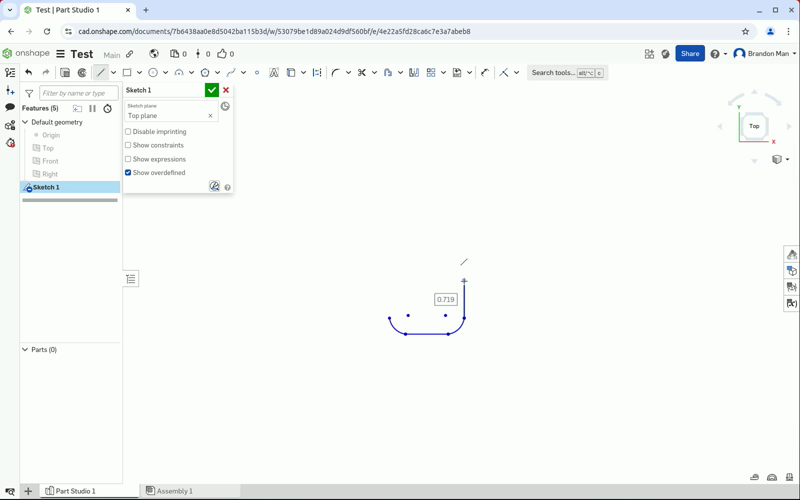
scroll(-6)
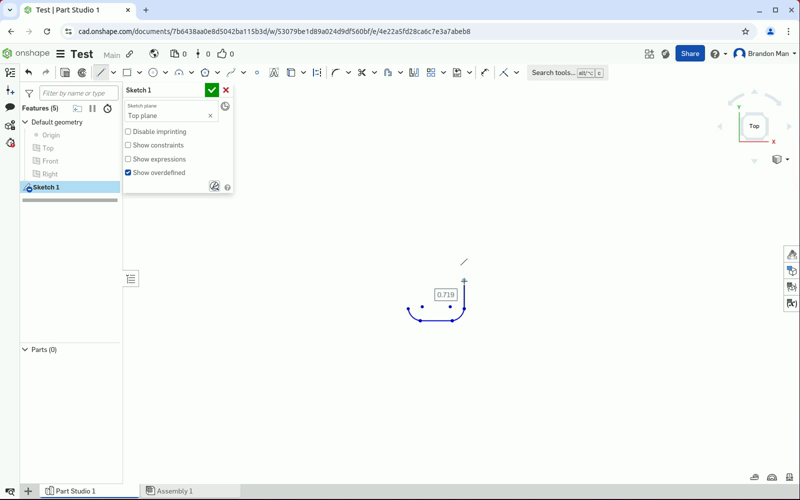
scroll(-6)
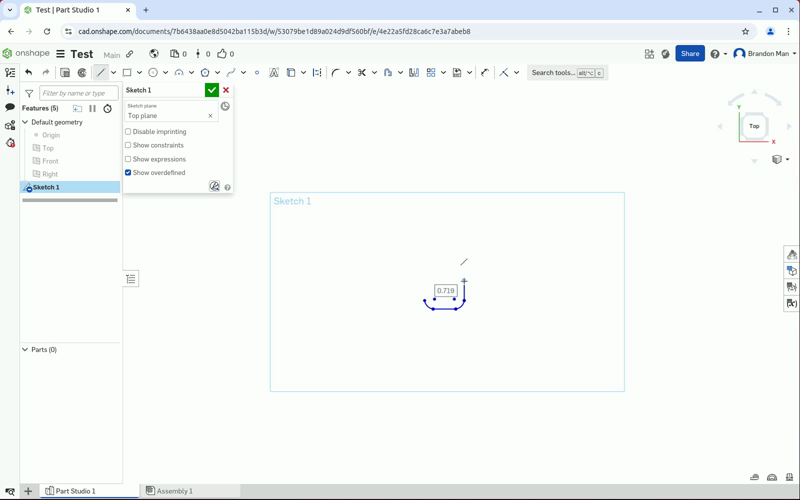
scroll(-6)
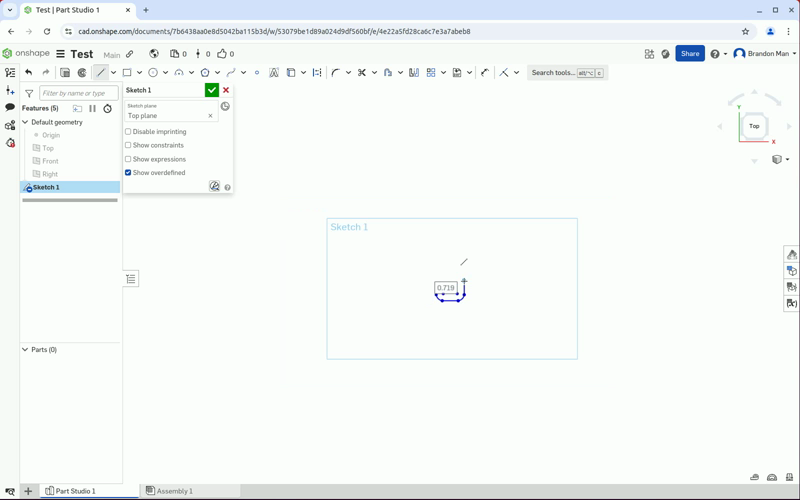
scroll(-6)
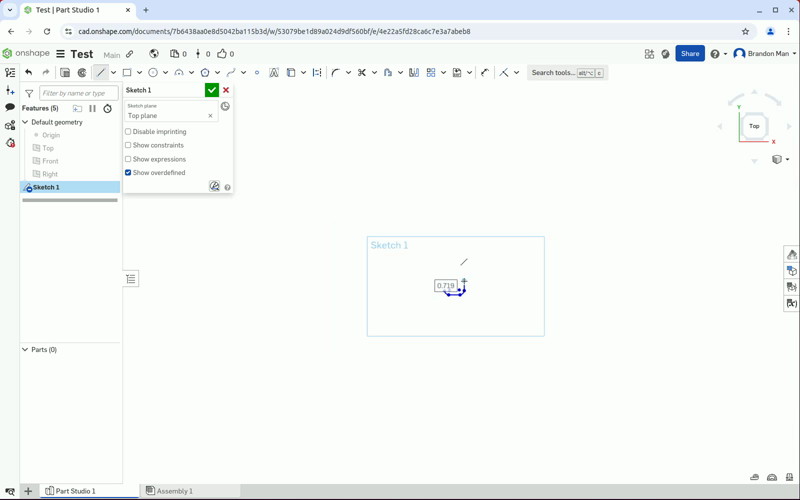
scroll(-6)
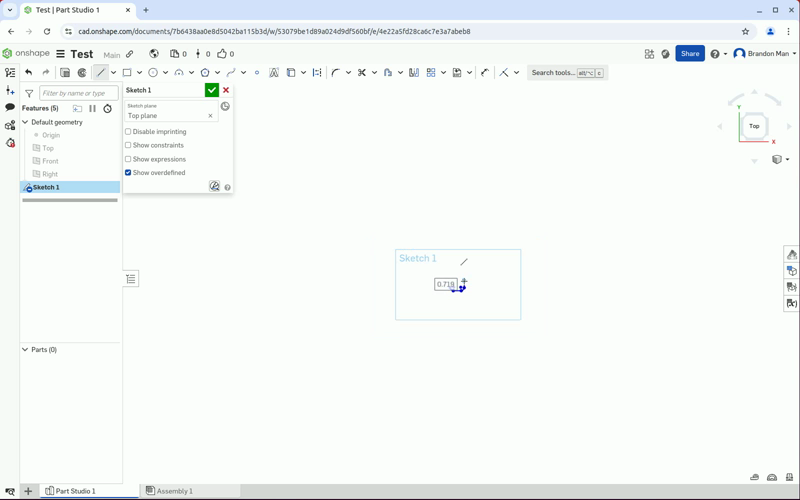
scroll(-6)
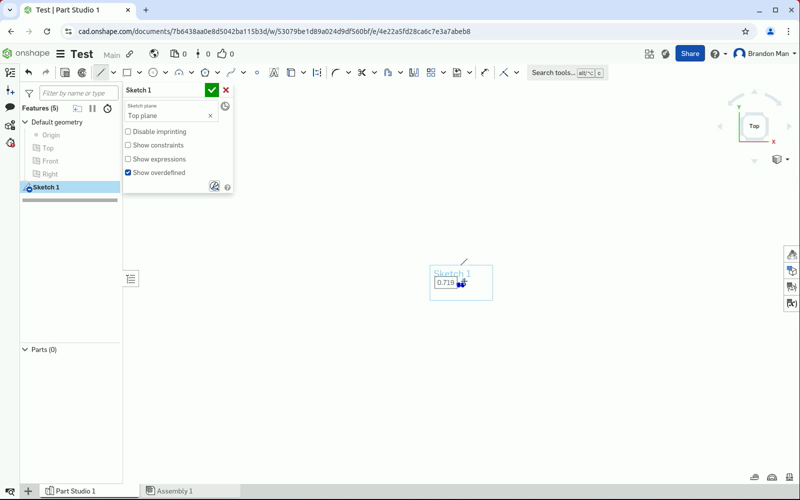
key_up(shift)
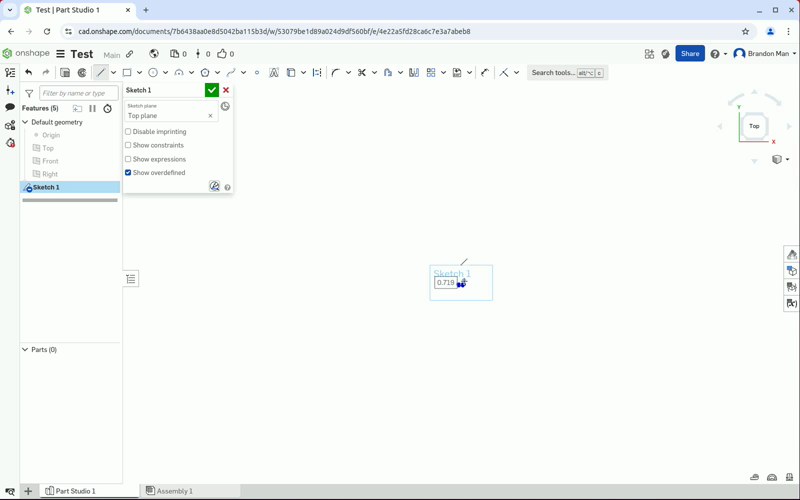
key(esc)
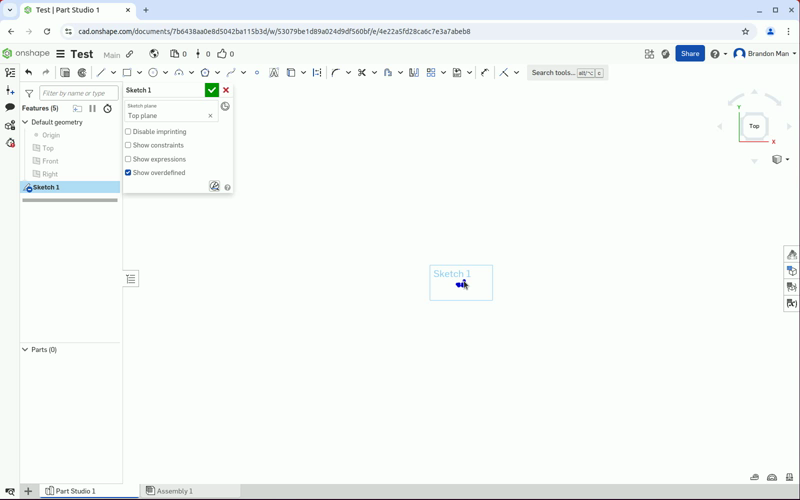
key(a)
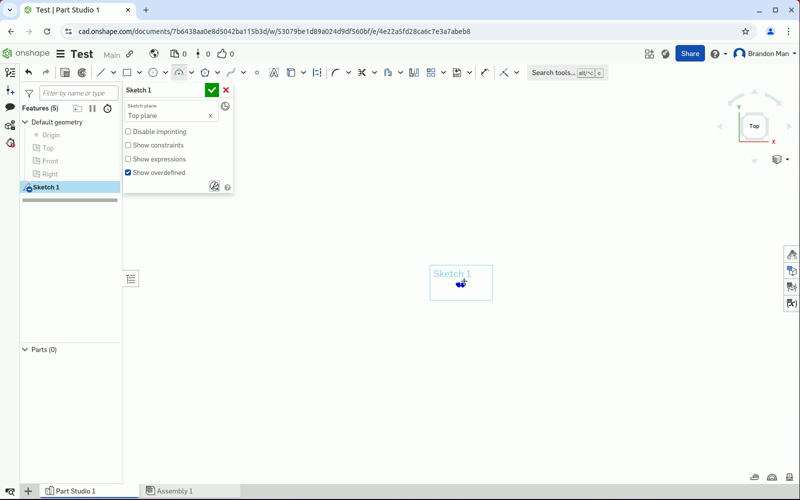
mouse_move(464, 280)
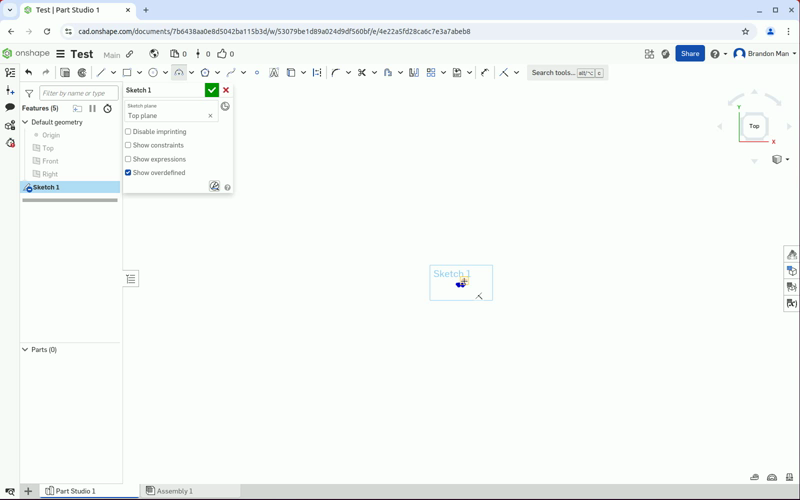
scroll(6)
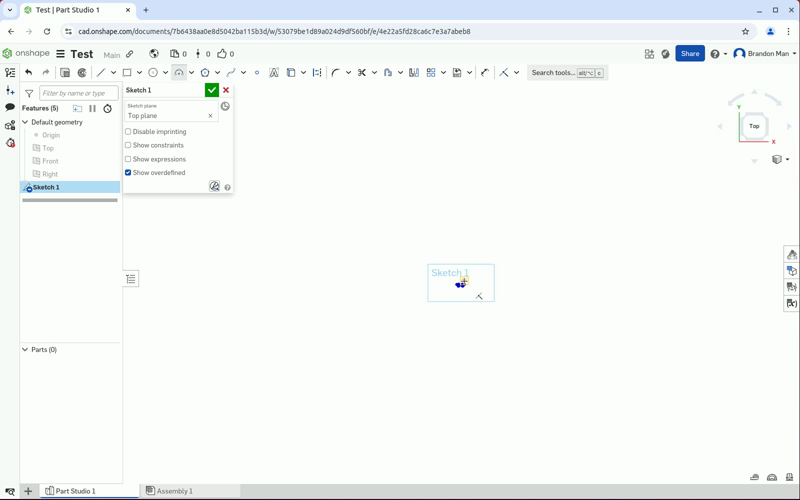
scroll(6)
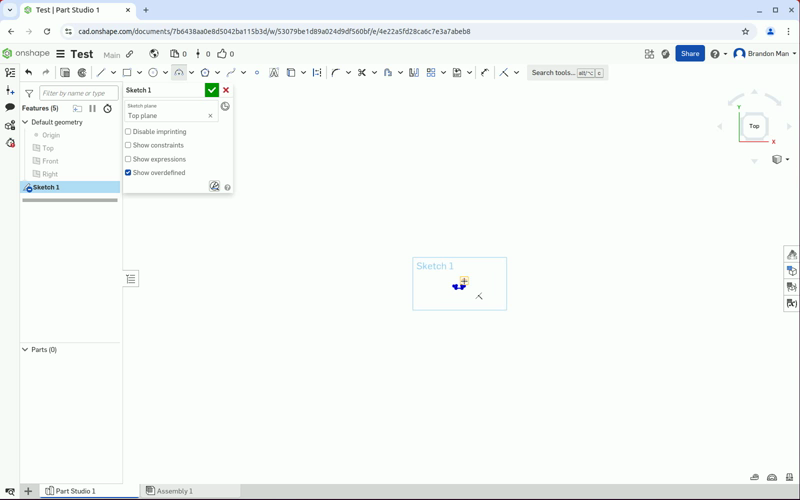
scroll(6)
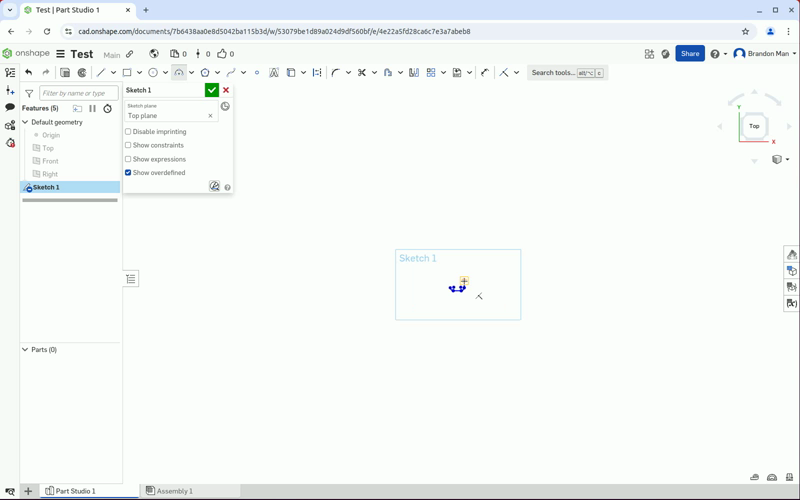
scroll(6)
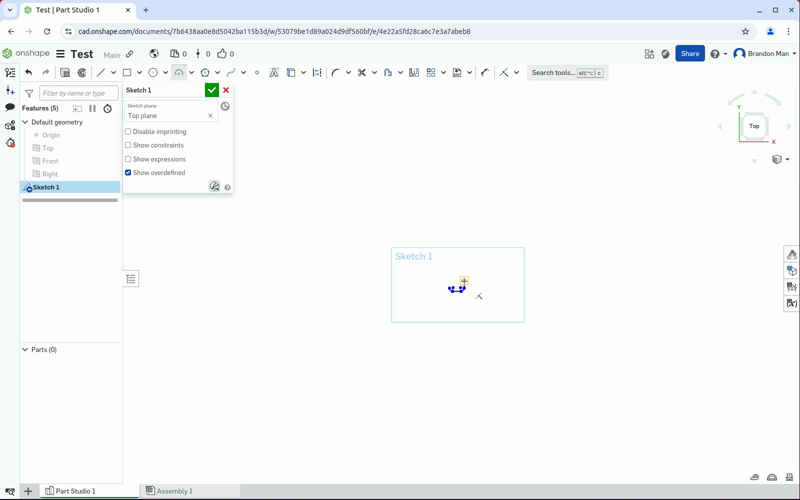
scroll(6)
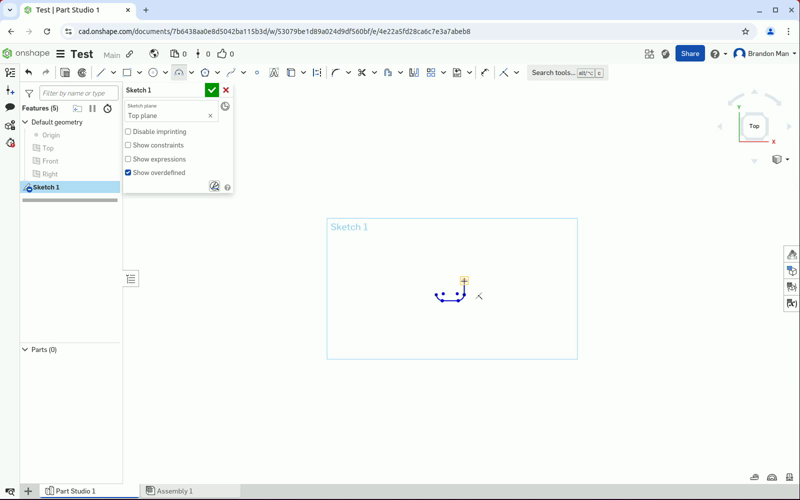
scroll(6)
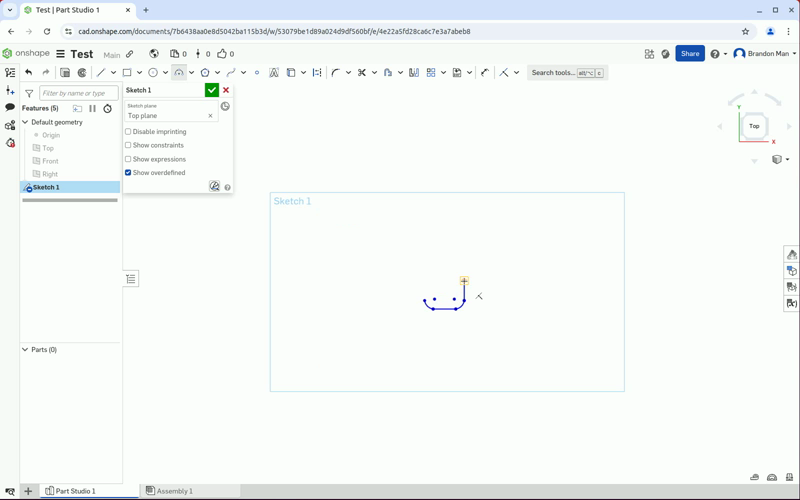
scroll(6)
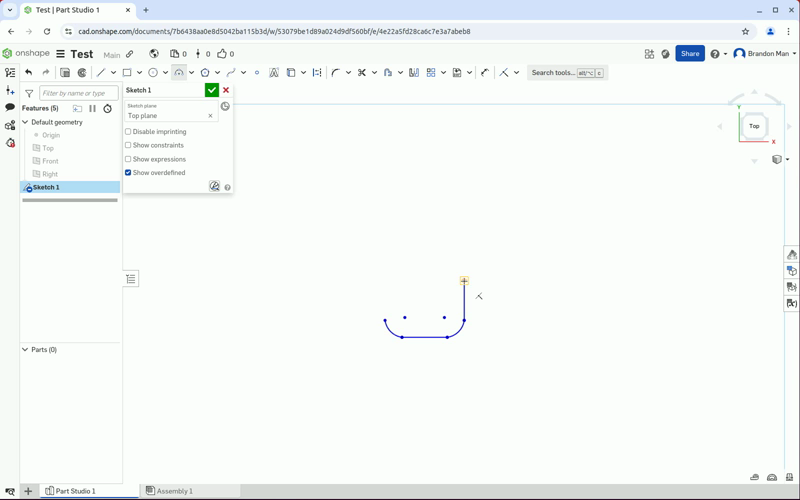
click(464, 280)
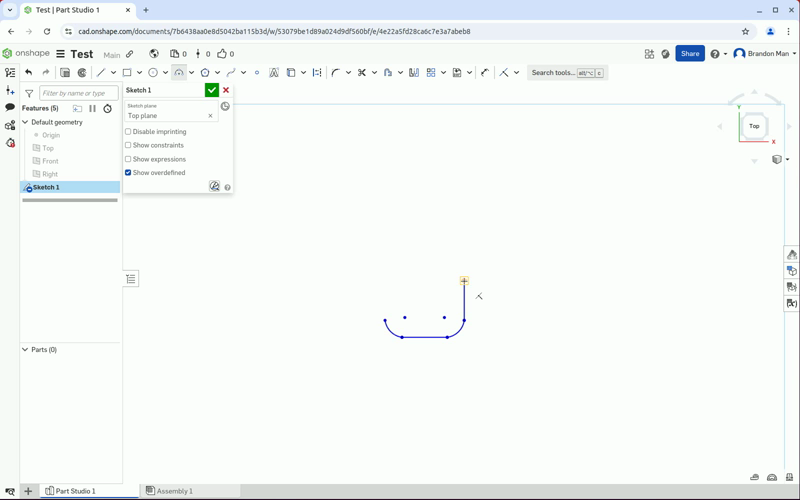
scroll(-6)
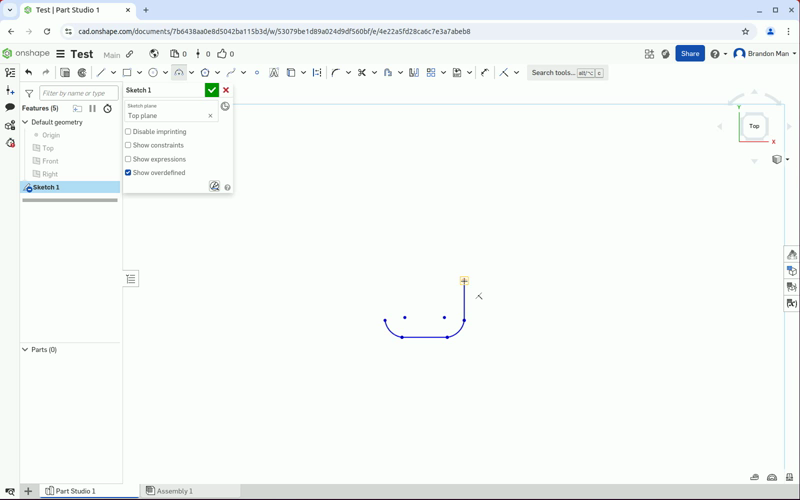
scroll(-6)
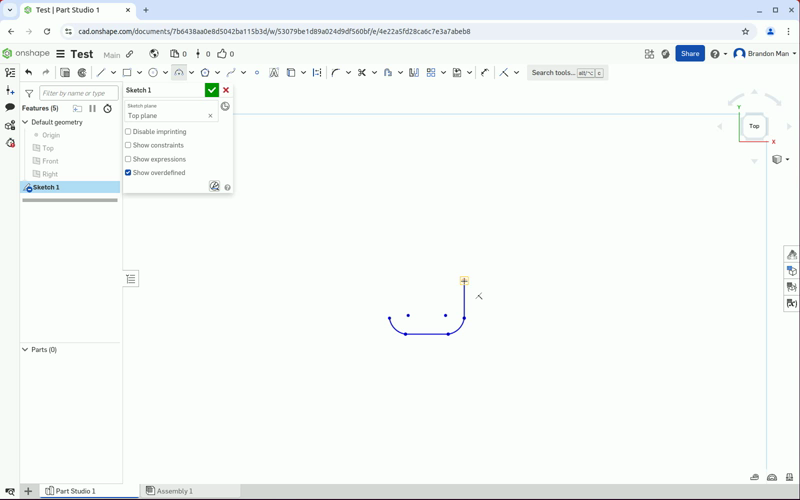
scroll(-6)
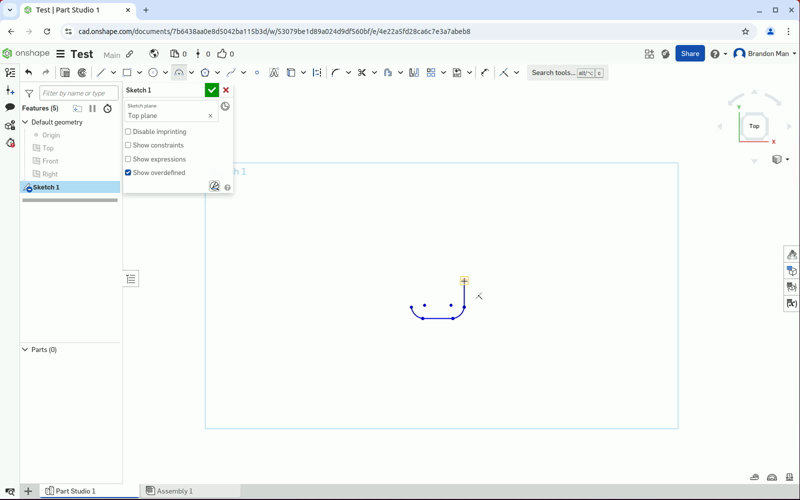
scroll(-6)
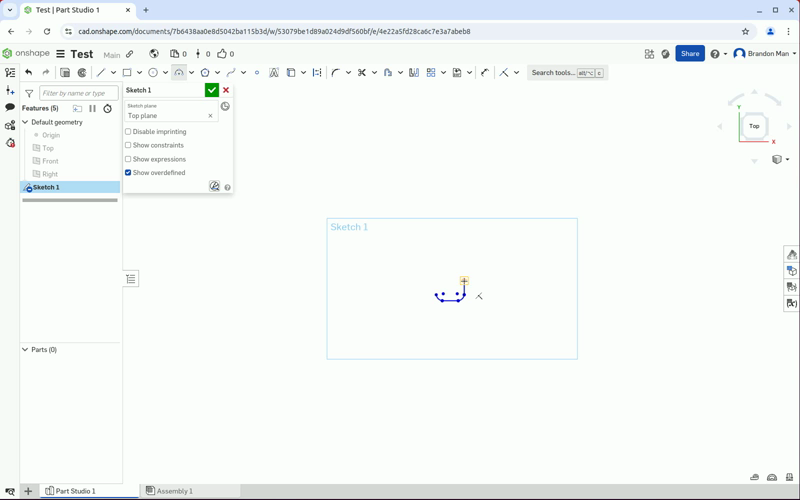
scroll(-6)
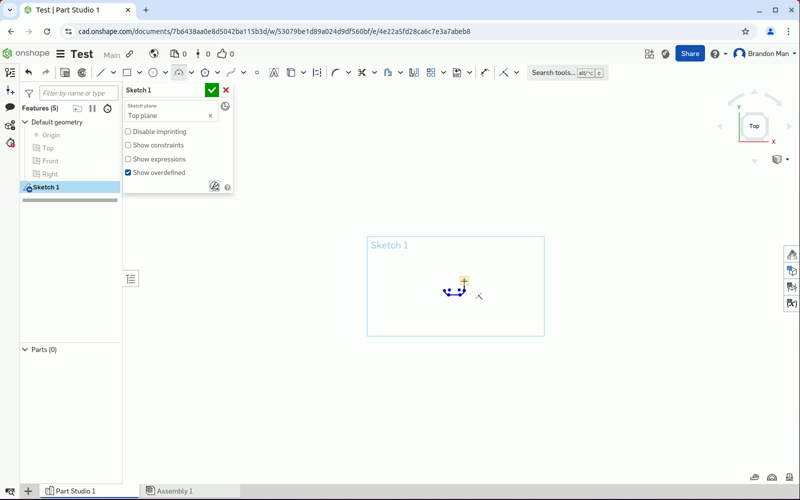
scroll(-6)
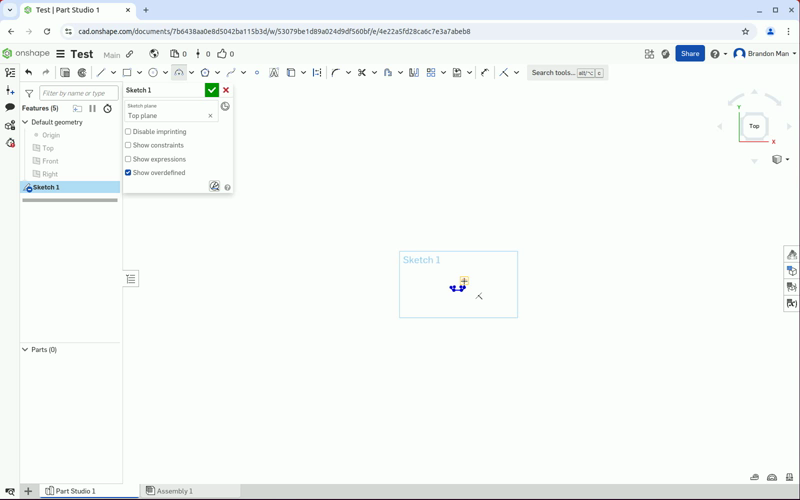
scroll(-6)
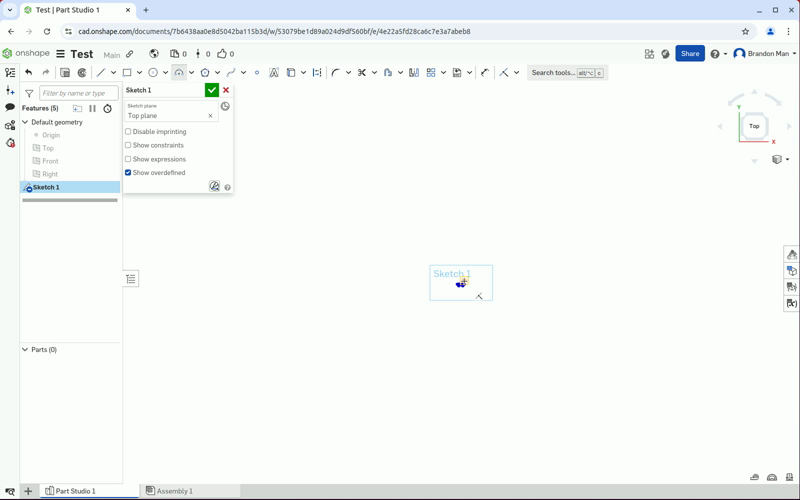
key_down(shift)
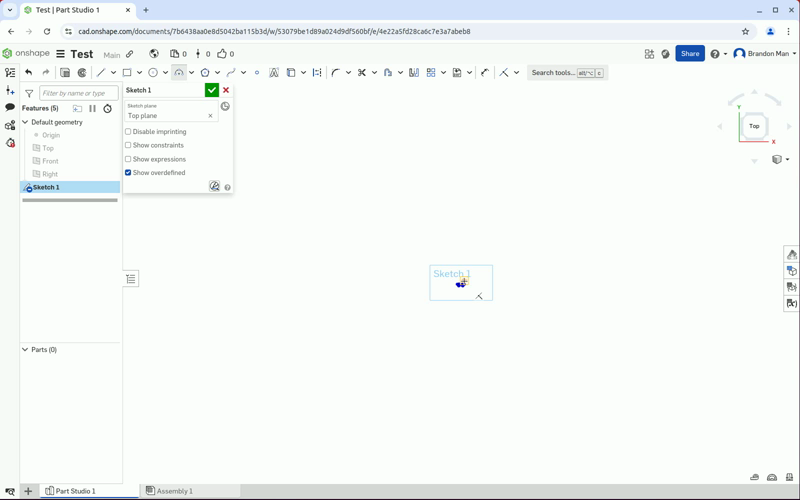
mouse_move(462, 279)
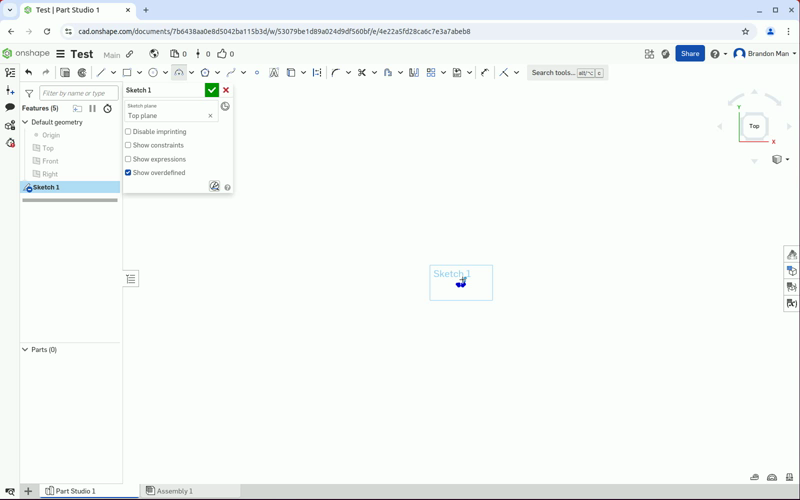
scroll(6)
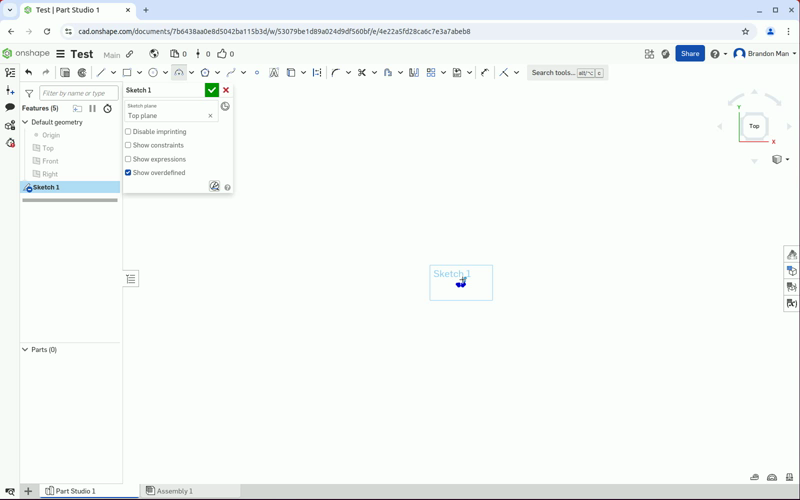
scroll(6)
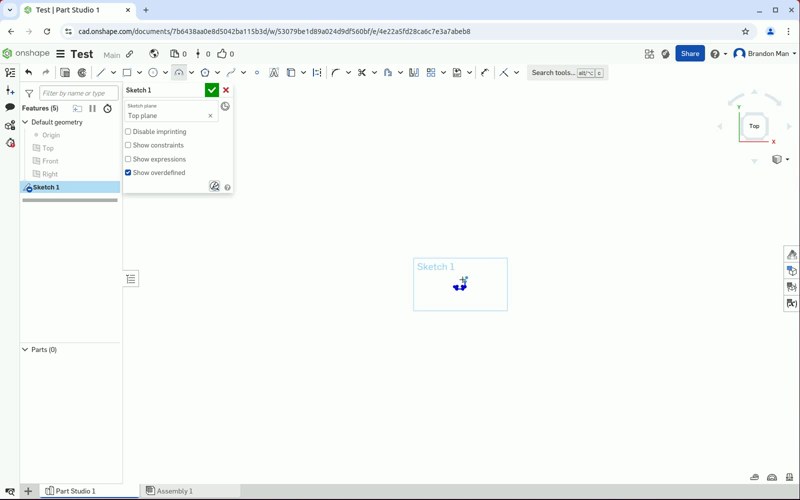
scroll(6)
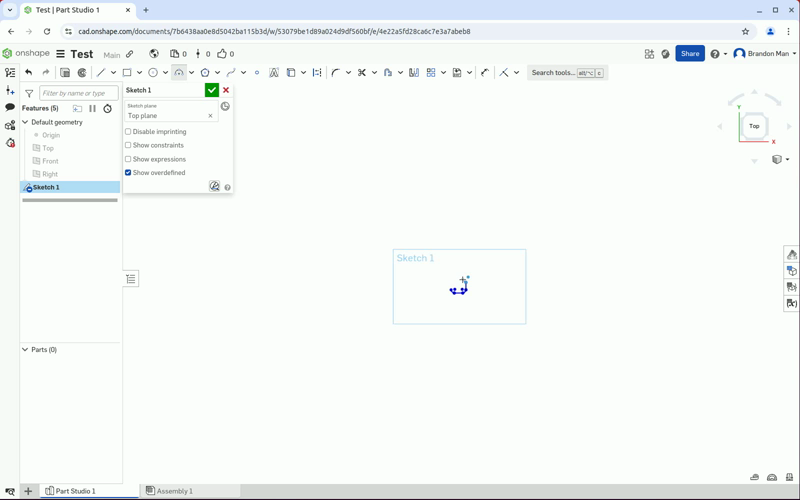
scroll(6)
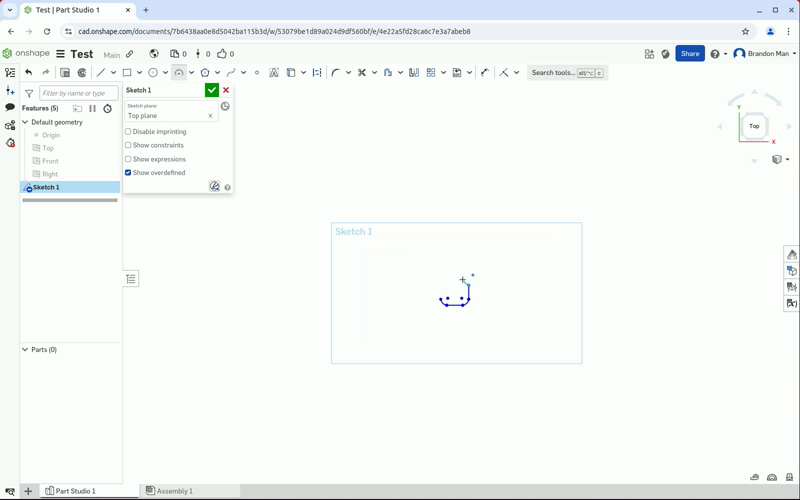
scroll(6)
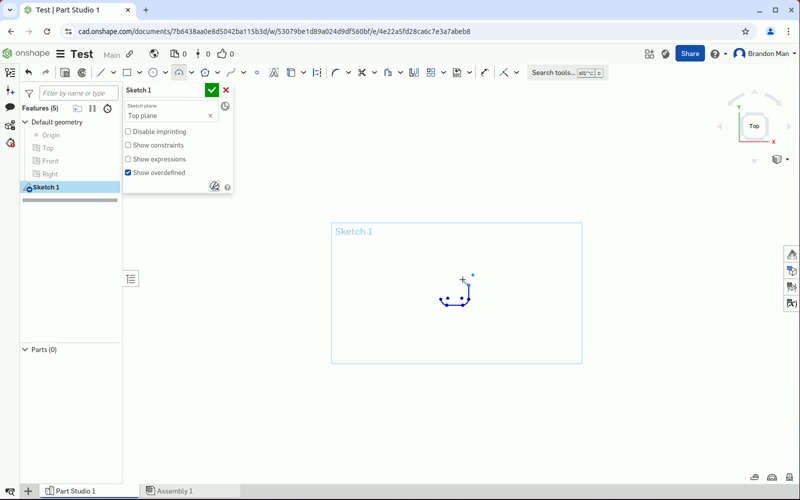
scroll(6)
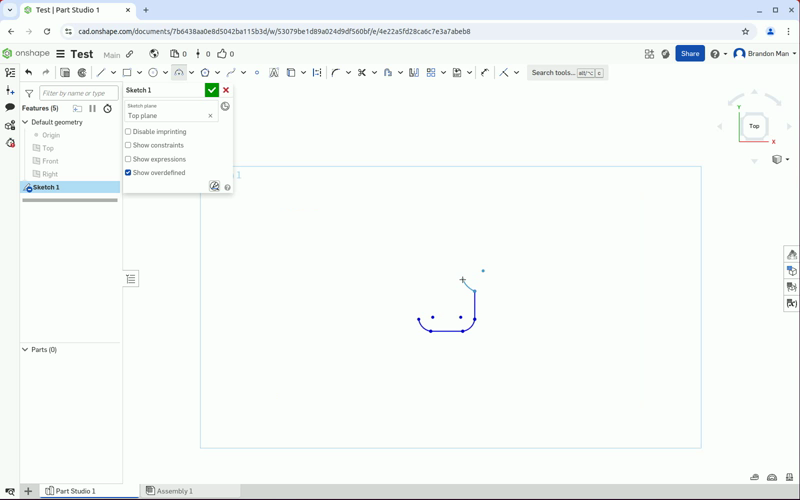
scroll(6)
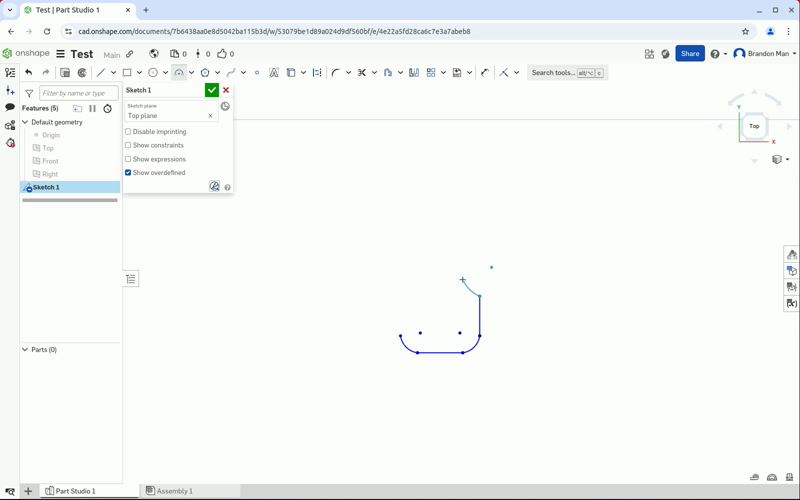
click(462, 279)
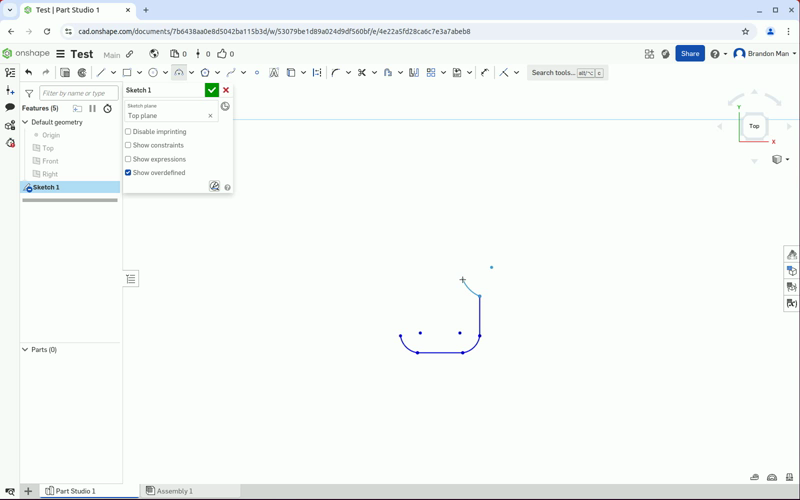
scroll(-6)
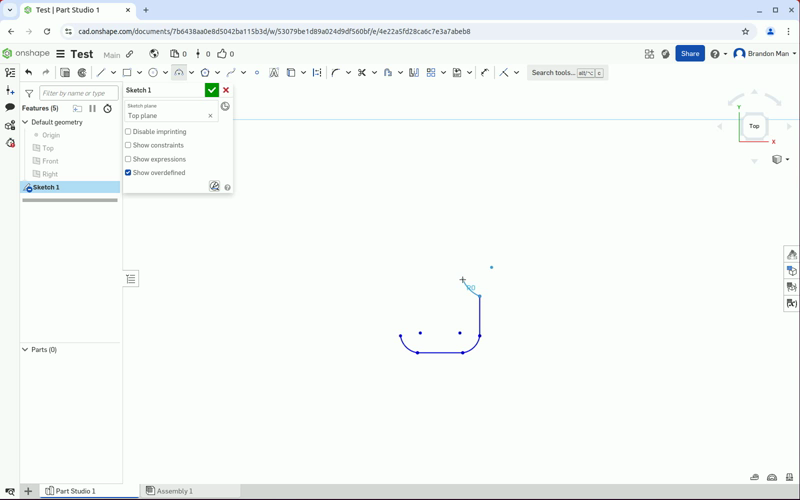
scroll(-6)
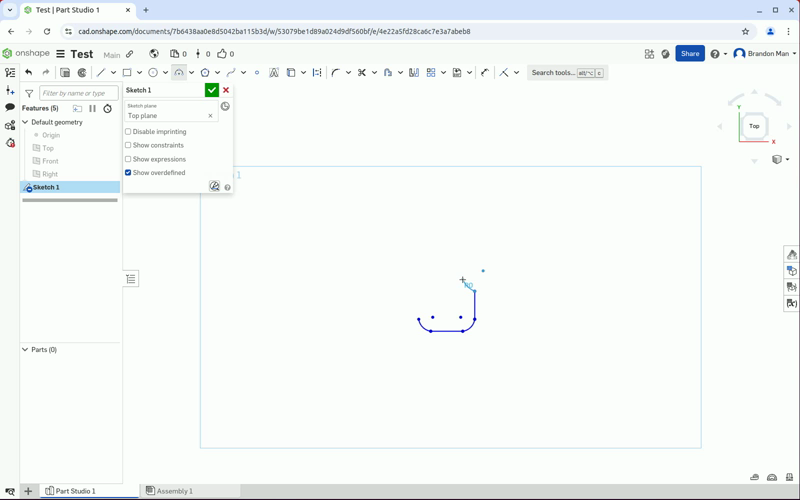
scroll(-6)
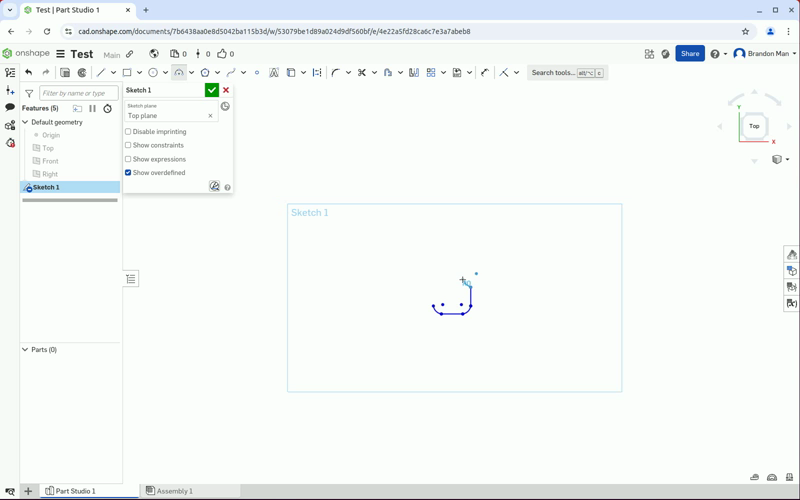
scroll(-6)
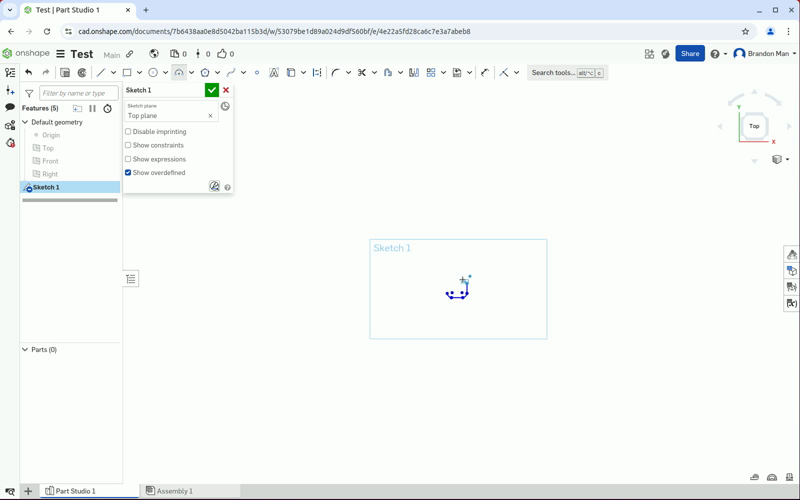
scroll(-6)
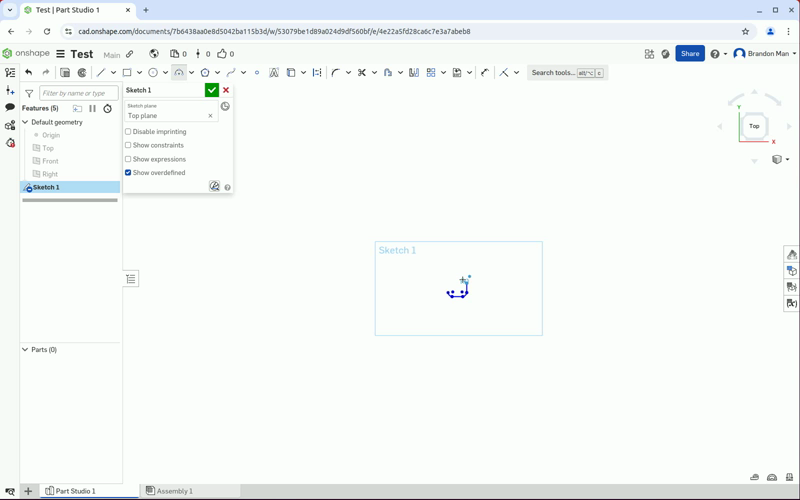
scroll(-6)
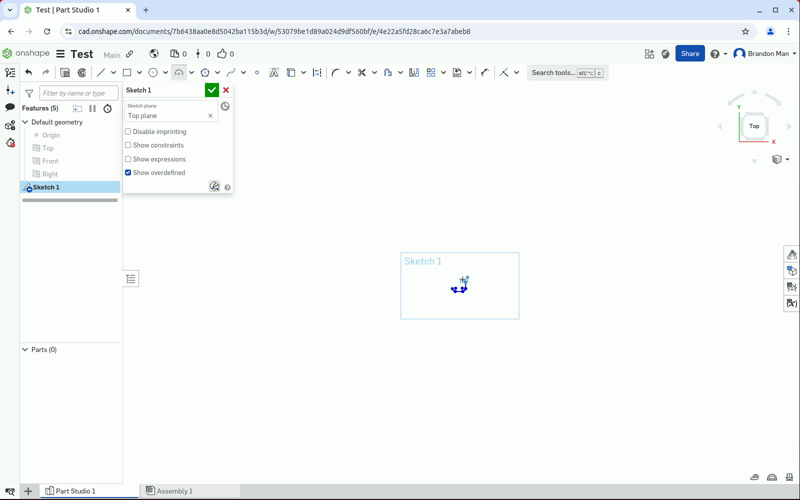
scroll(-6)
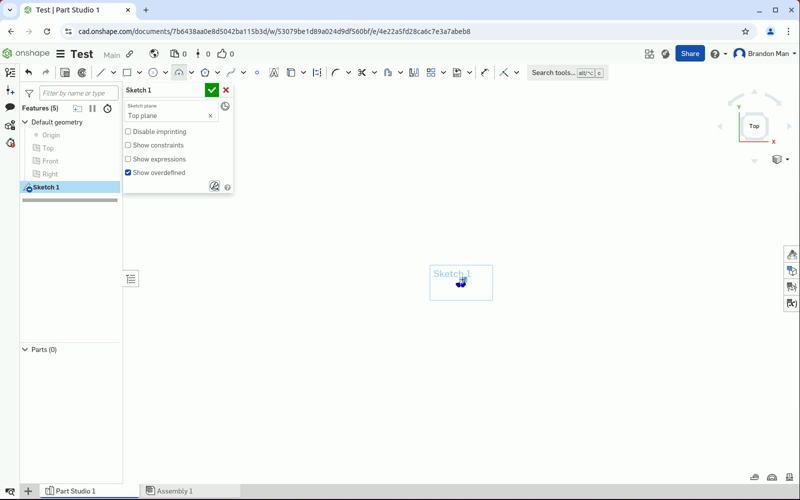
mouse_move(463, 279)
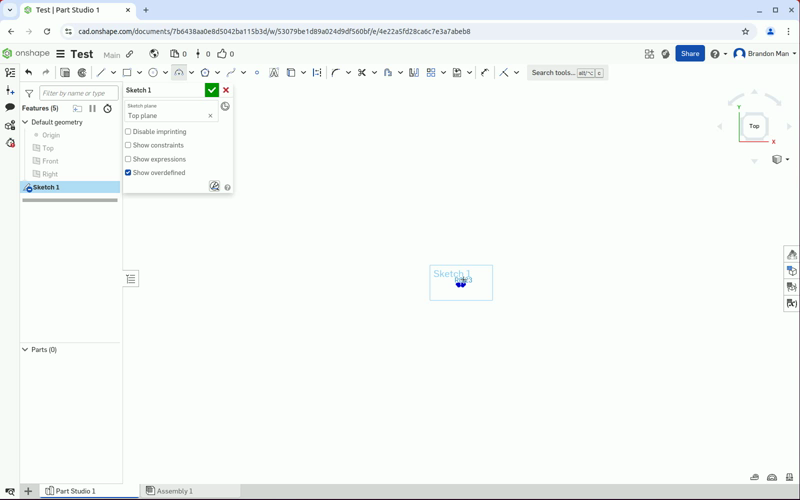
scroll(6)
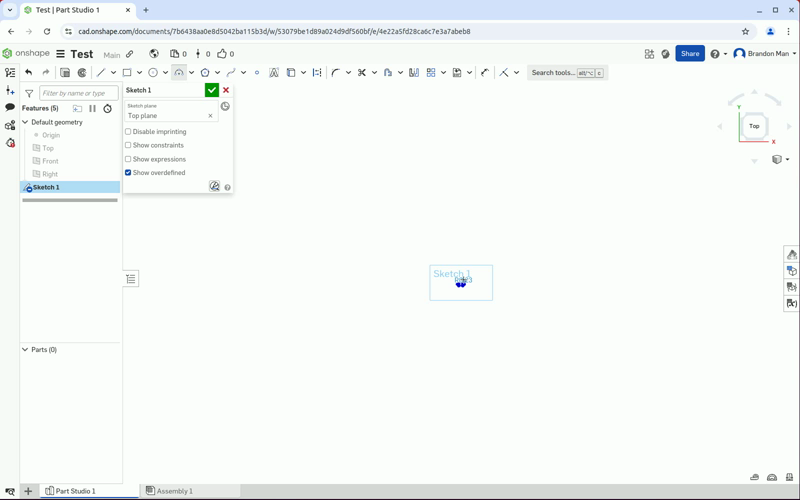
scroll(6)
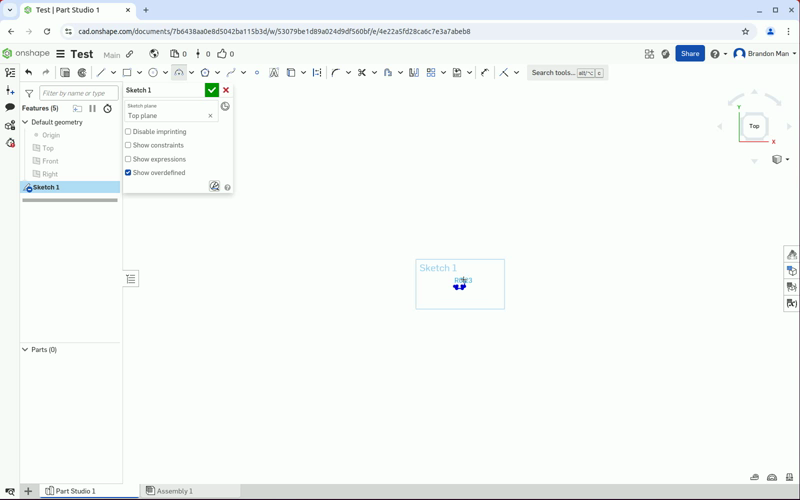
scroll(6)
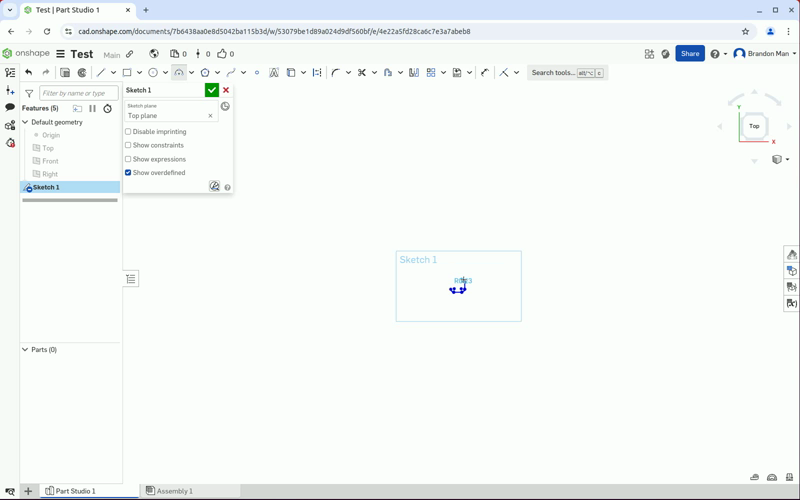
scroll(6)
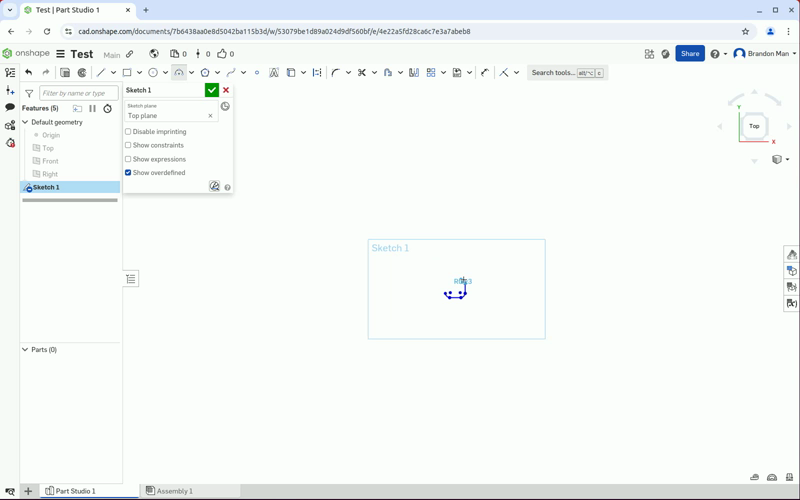
scroll(6)
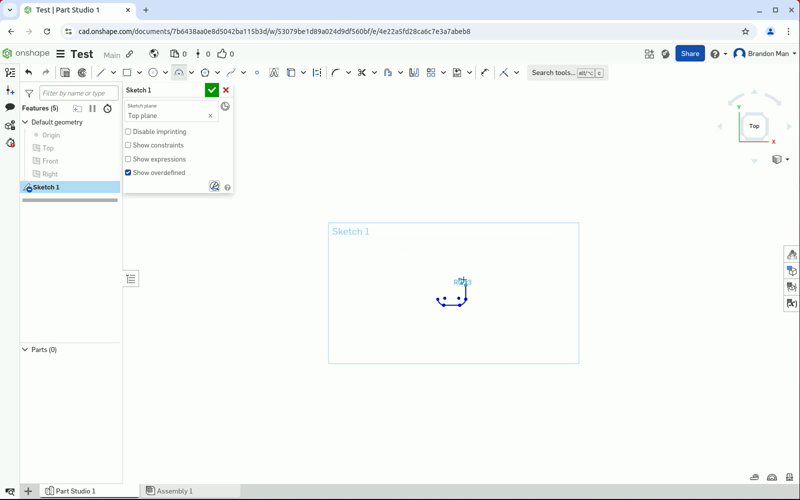
scroll(6)
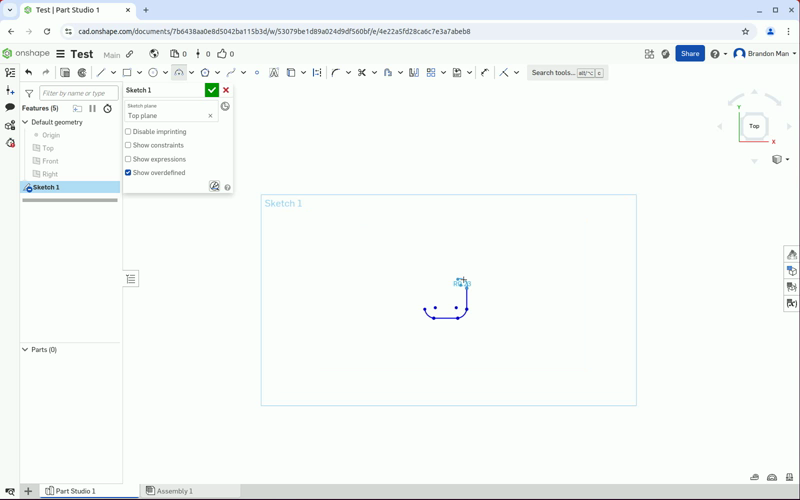
scroll(6)
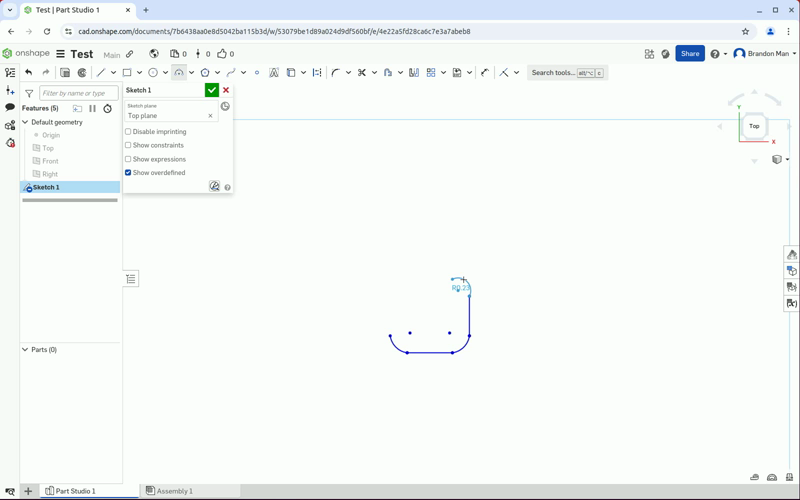
click(463, 279)
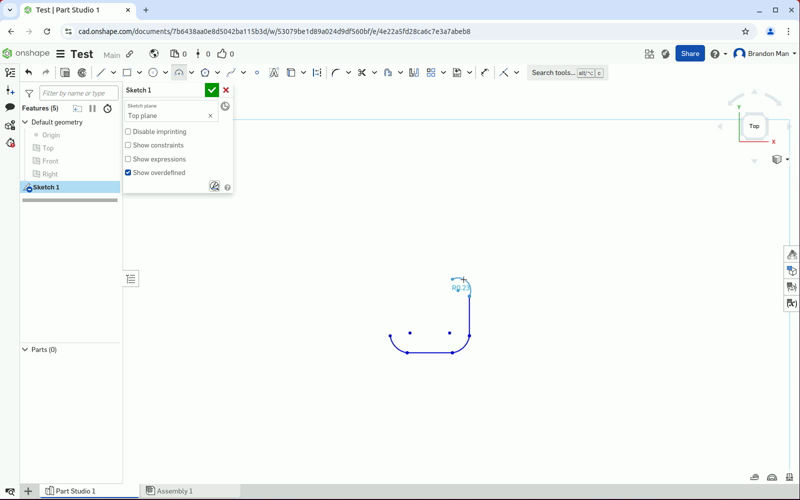
scroll(-6)
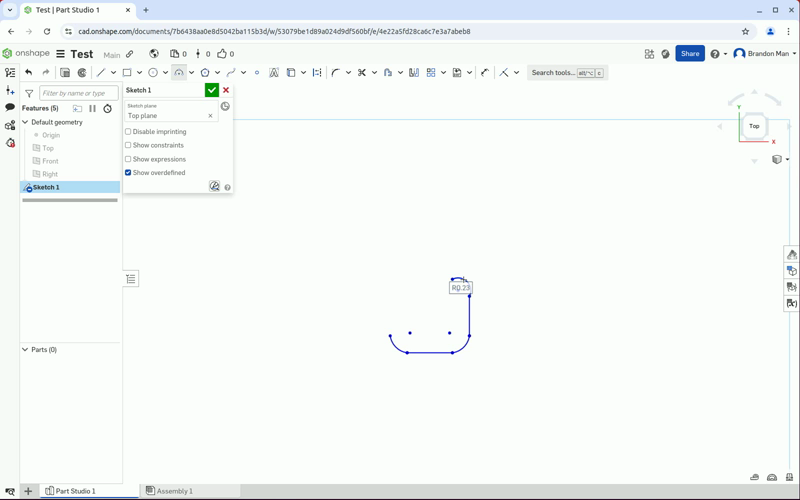
scroll(-6)
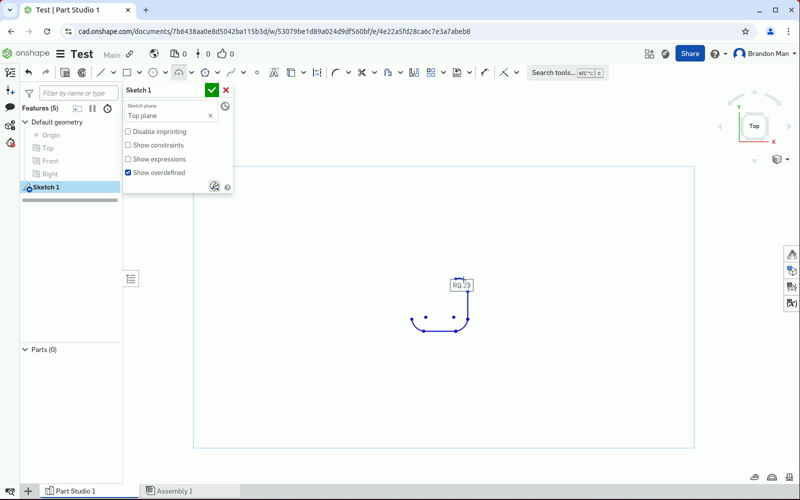
scroll(-6)
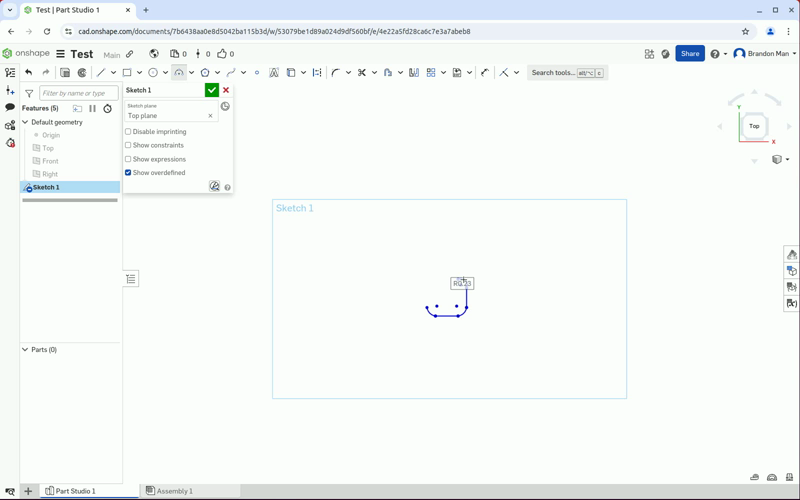
scroll(-6)
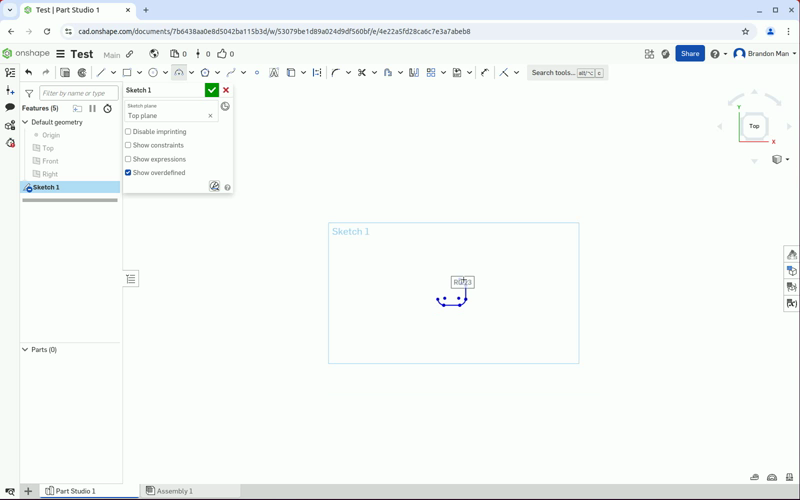
scroll(-6)
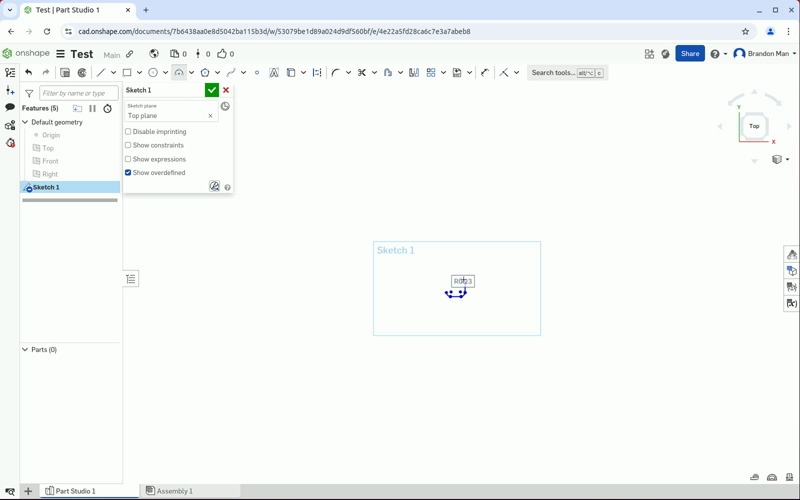
scroll(-6)
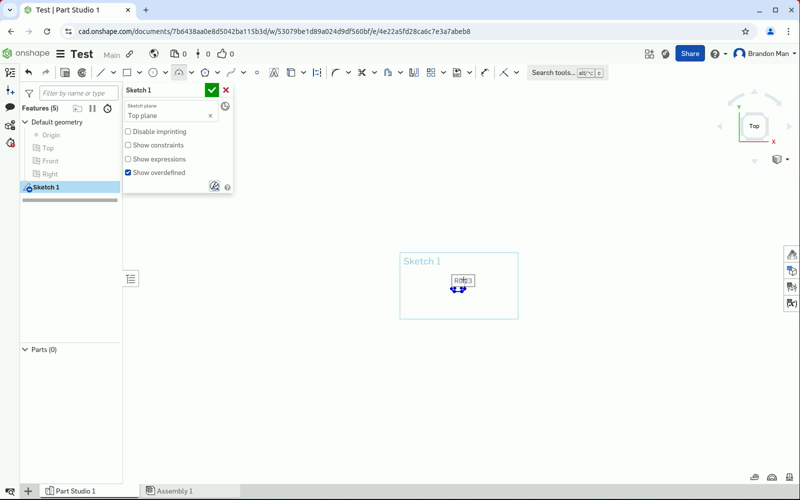
scroll(-6)
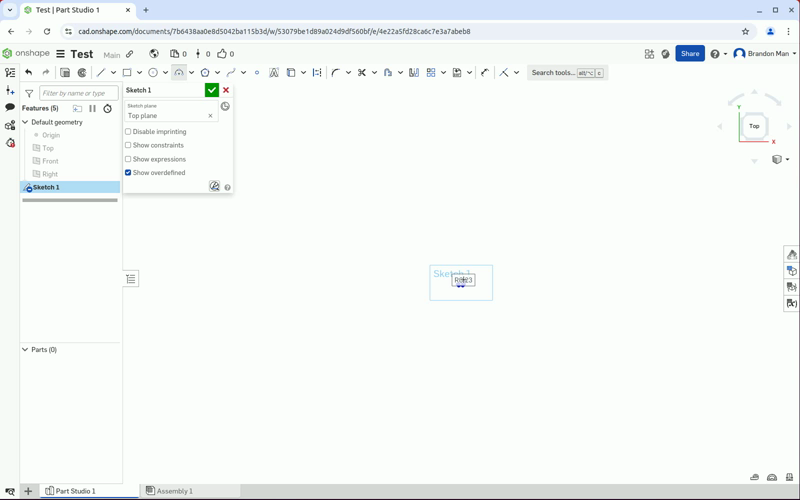
key_up(shift)
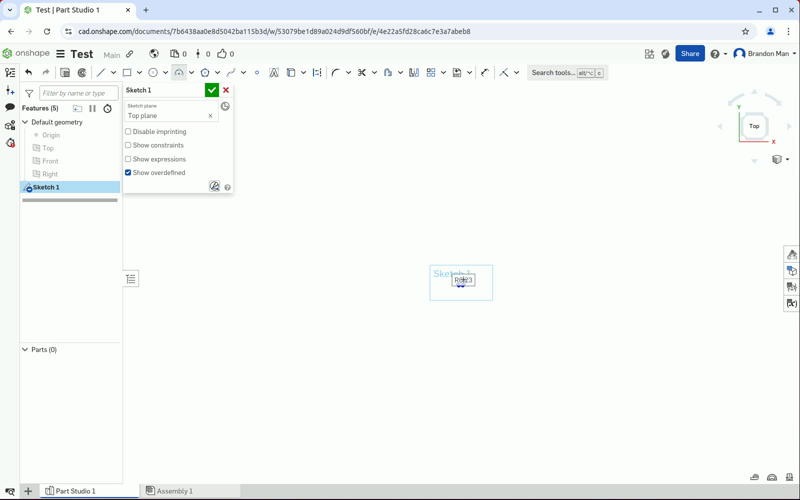
key(esc)
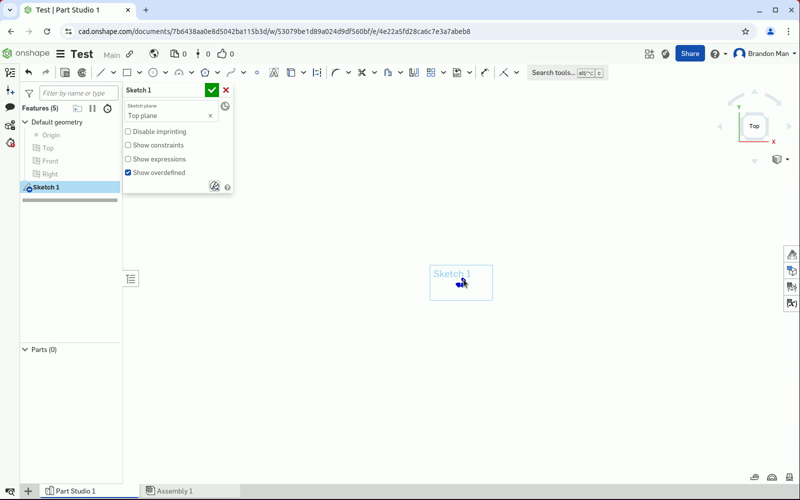
key(l)
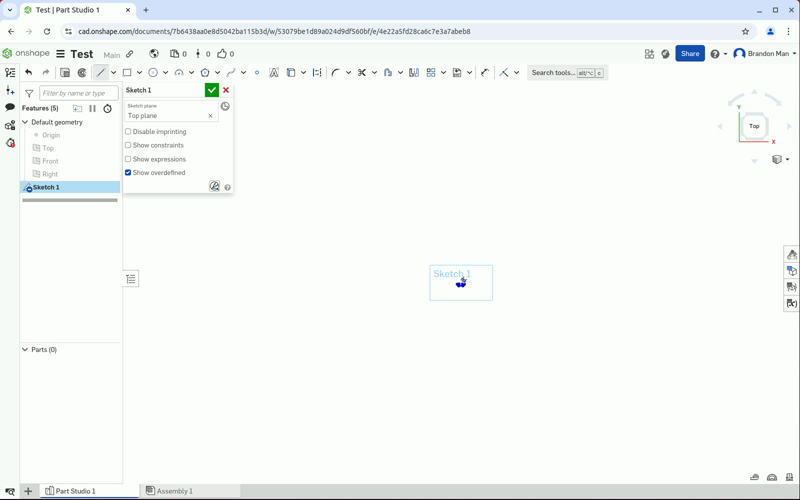
mouse_move(462, 279)
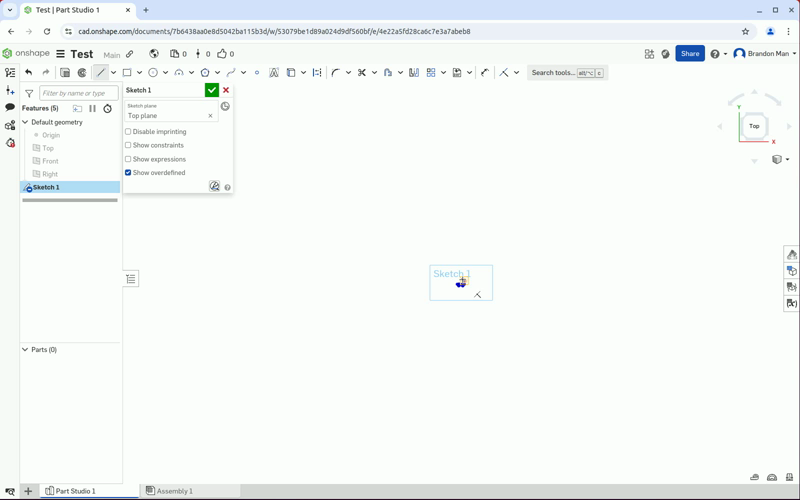
scroll(6)
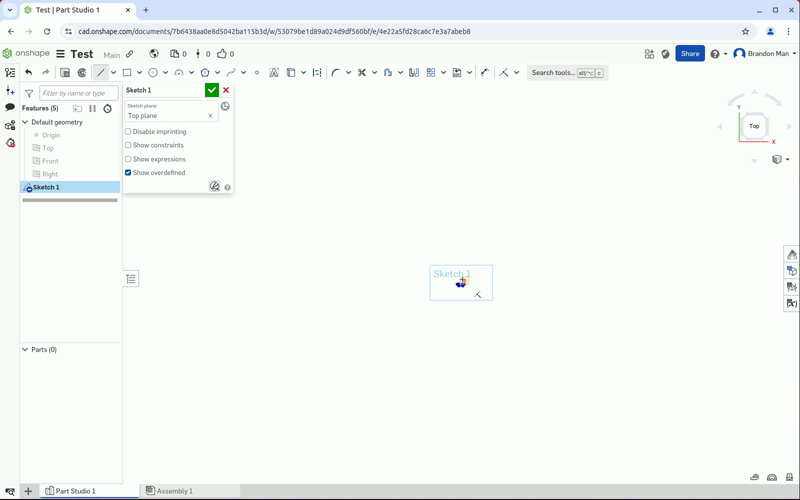
scroll(6)
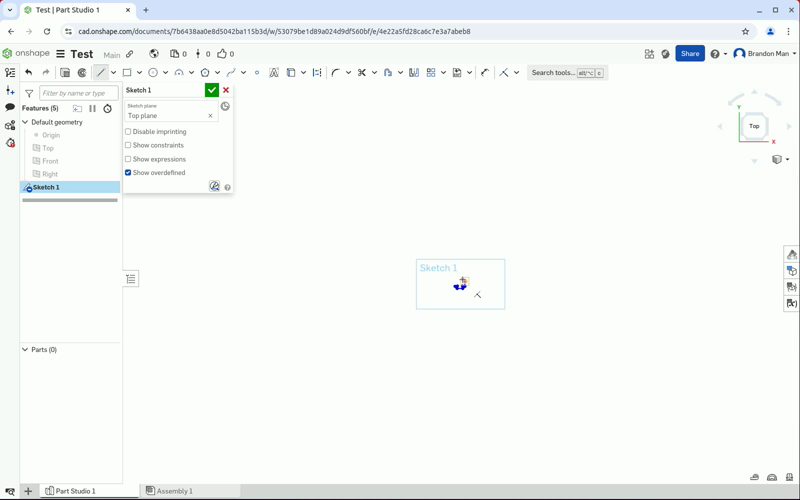
scroll(6)
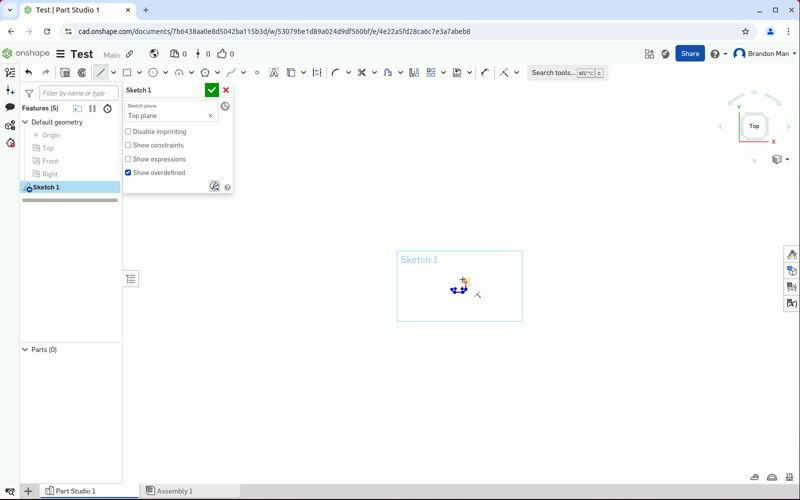
scroll(6)
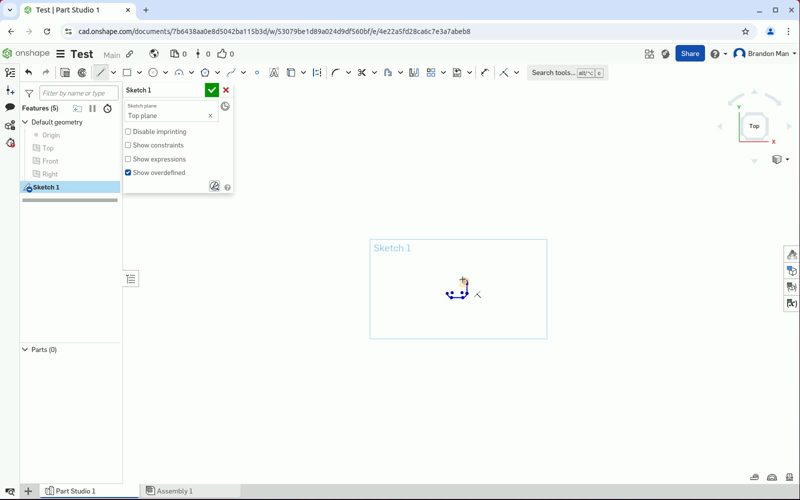
scroll(6)
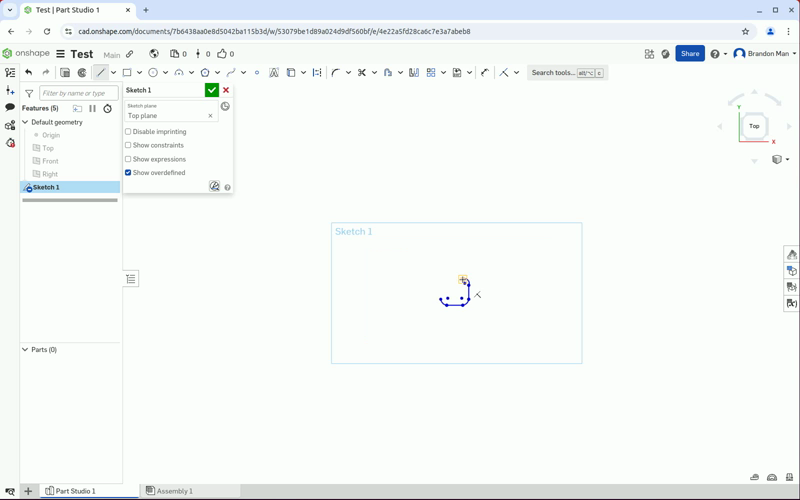
scroll(6)
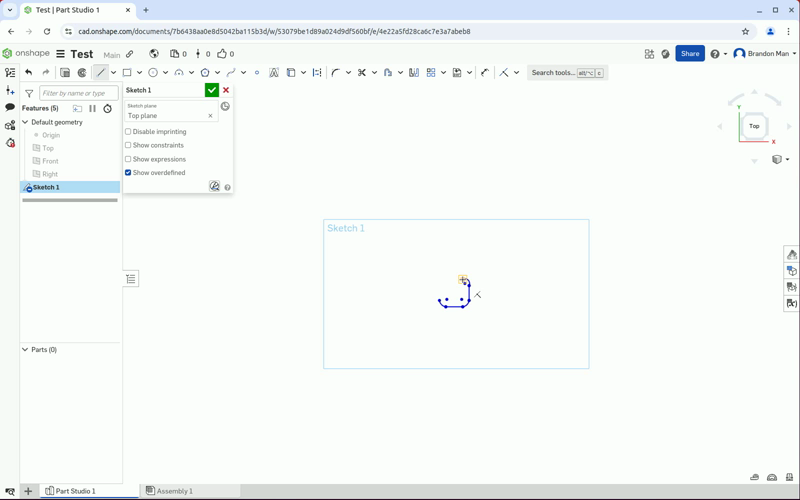
scroll(6)
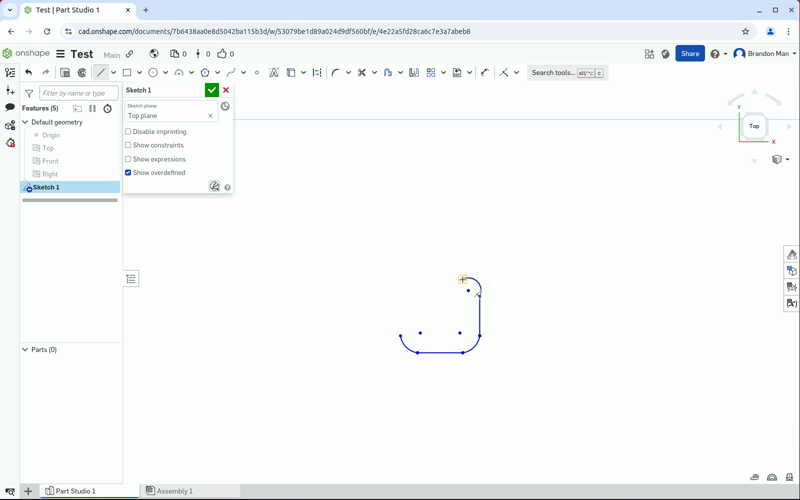
click(462, 279)
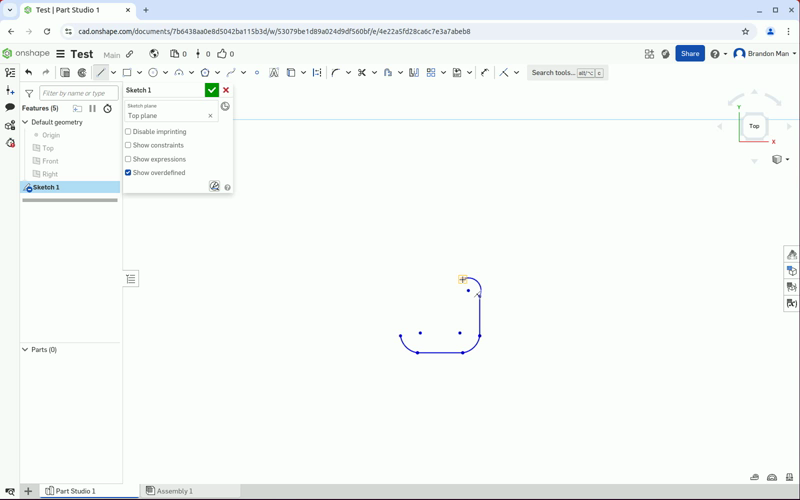
scroll(-6)
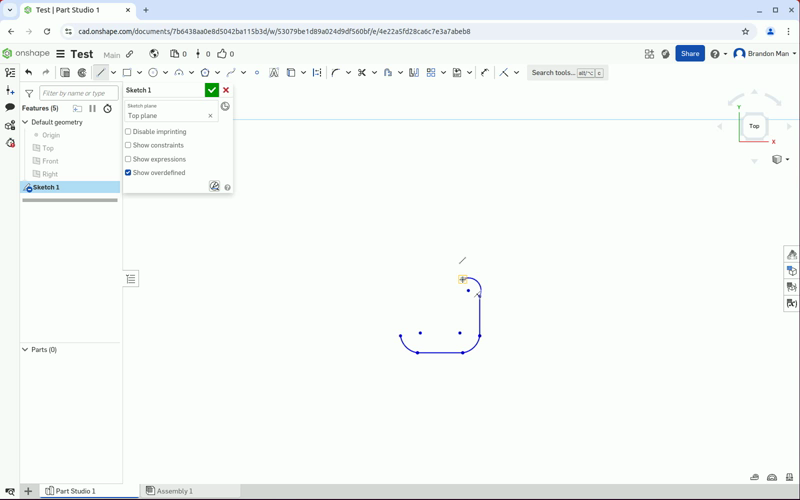
scroll(-6)
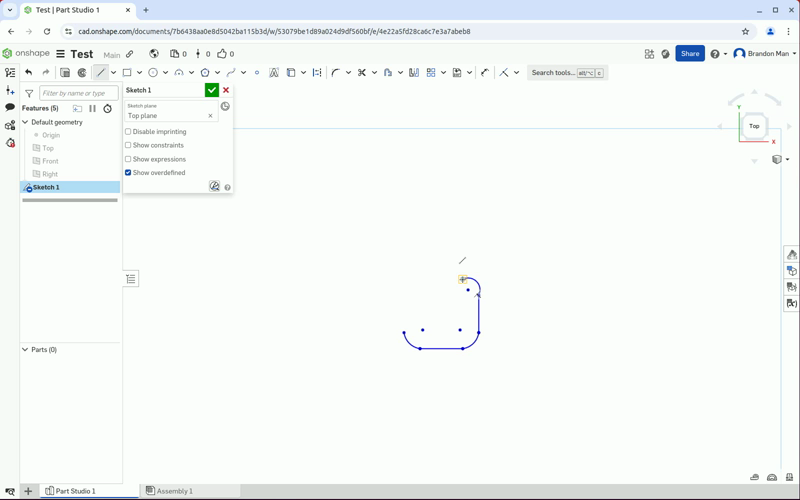
scroll(-6)
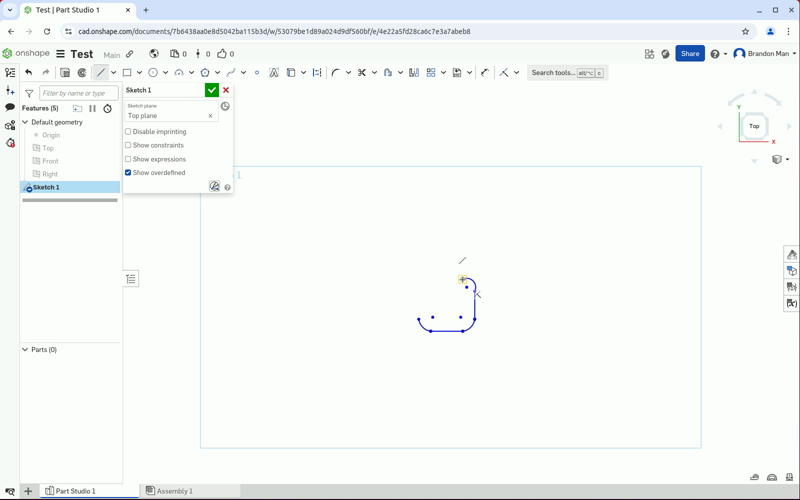
scroll(-6)
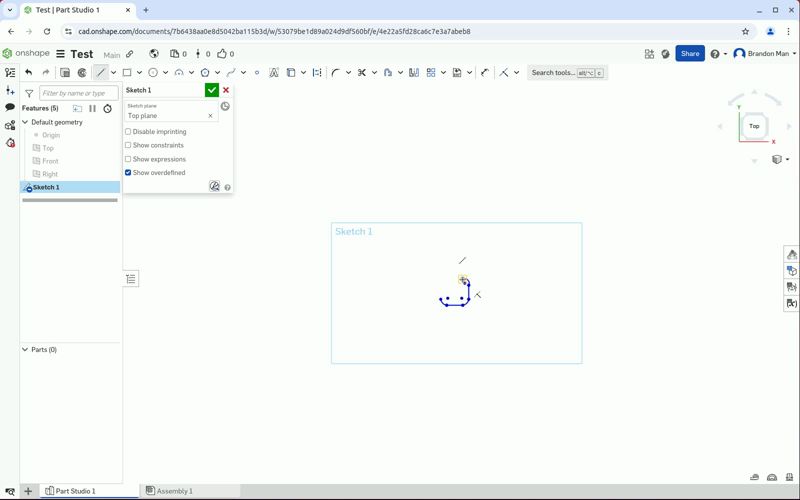
scroll(-6)
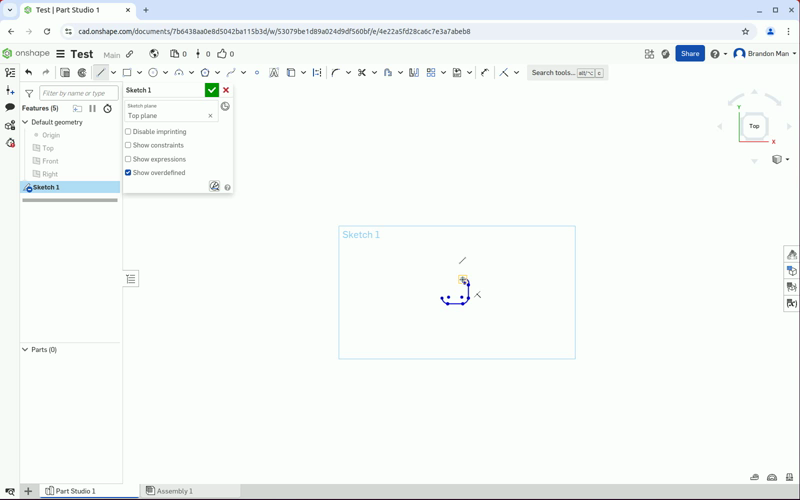
scroll(-6)
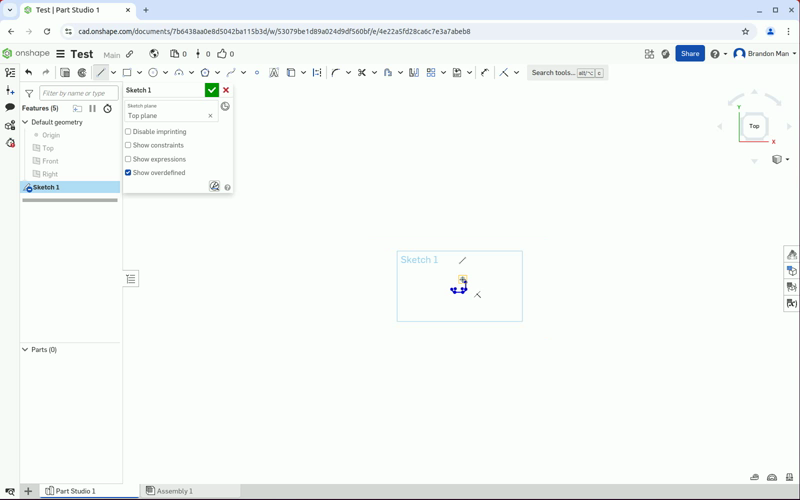
scroll(-6)
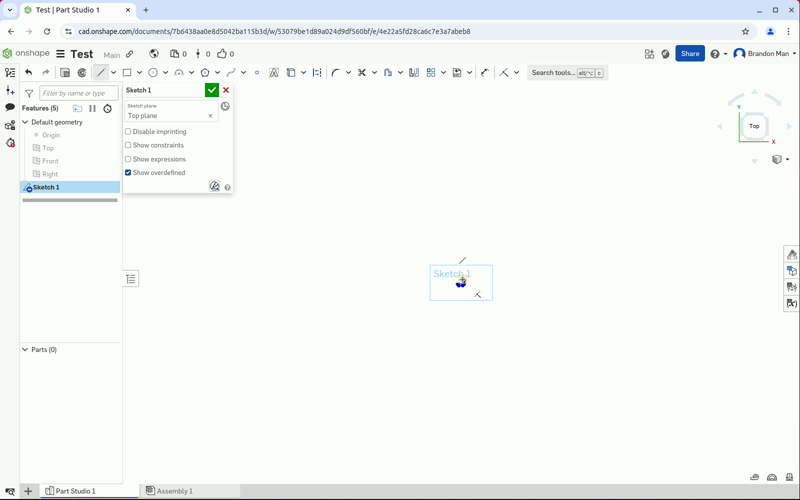
key_down(shift)
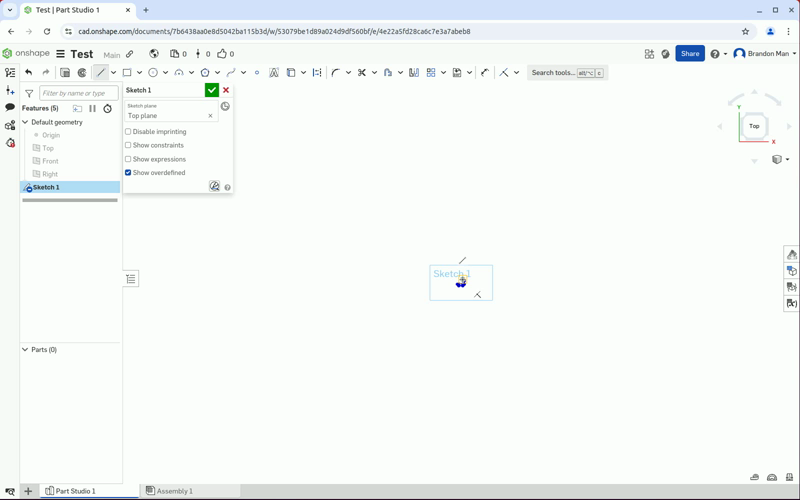
mouse_move(492, 279)
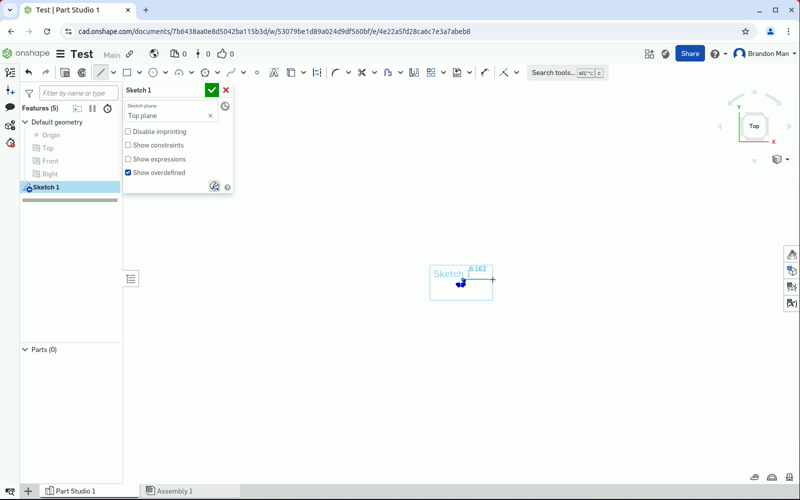
mouse_move(458, 279)
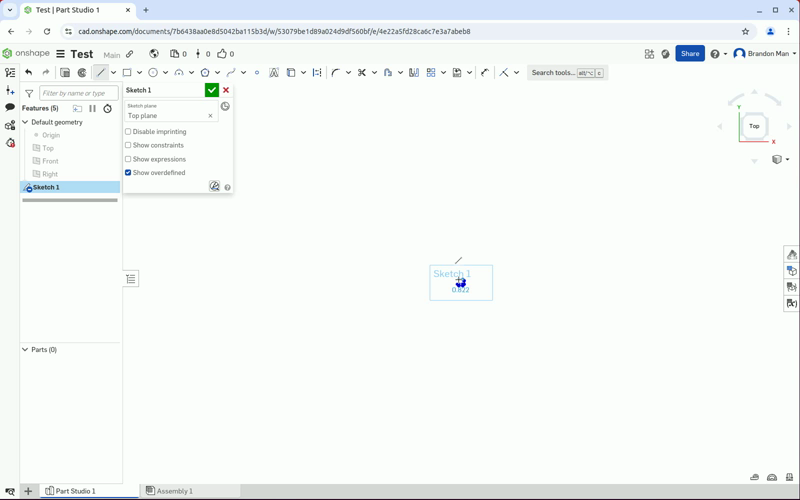
scroll(6)
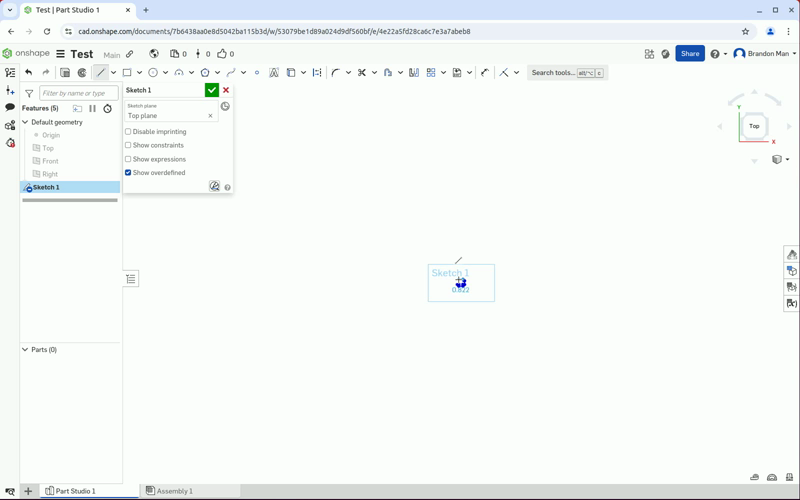
scroll(6)
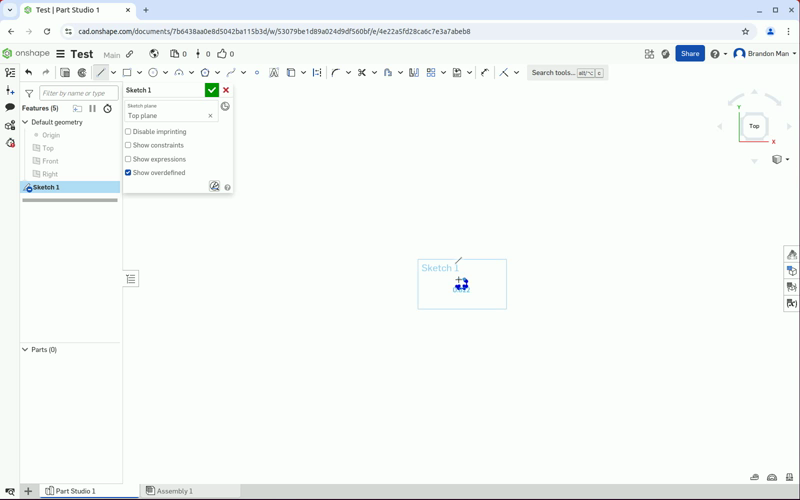
scroll(6)
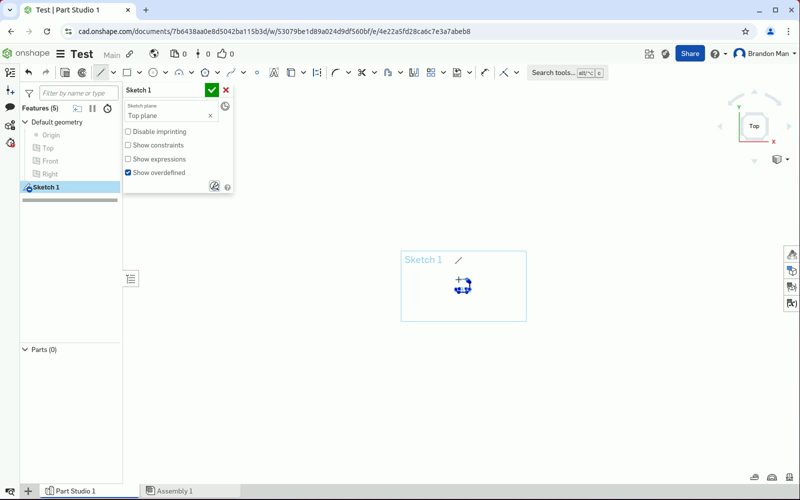
scroll(6)
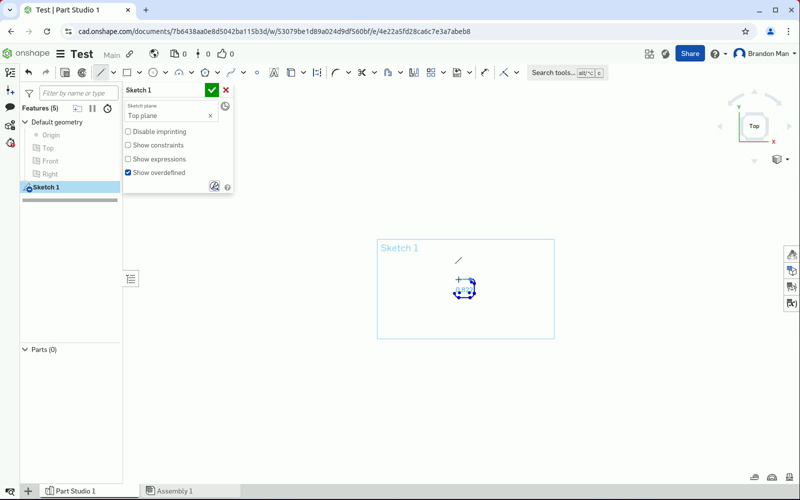
scroll(6)
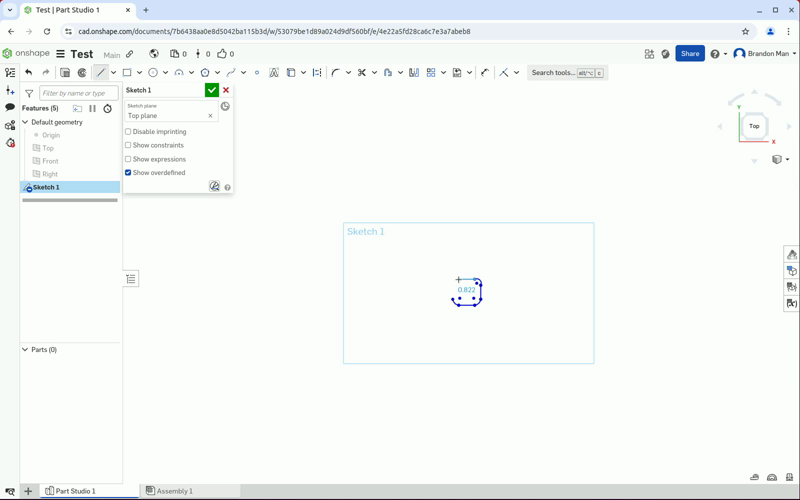
scroll(6)
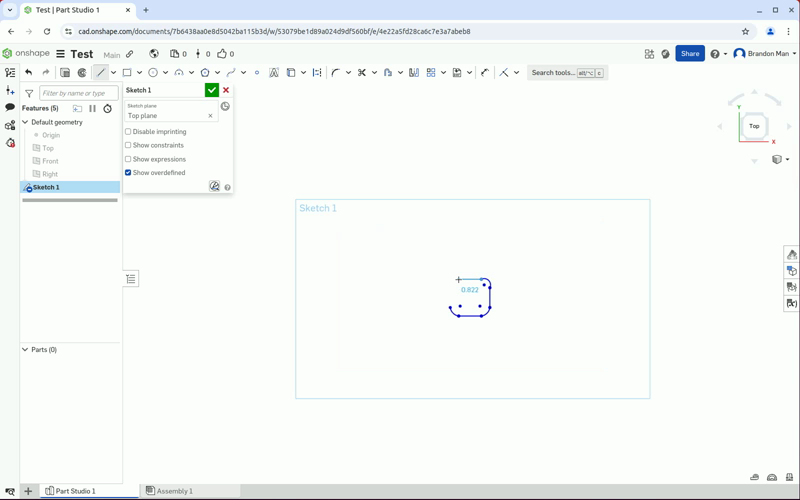
scroll(6)
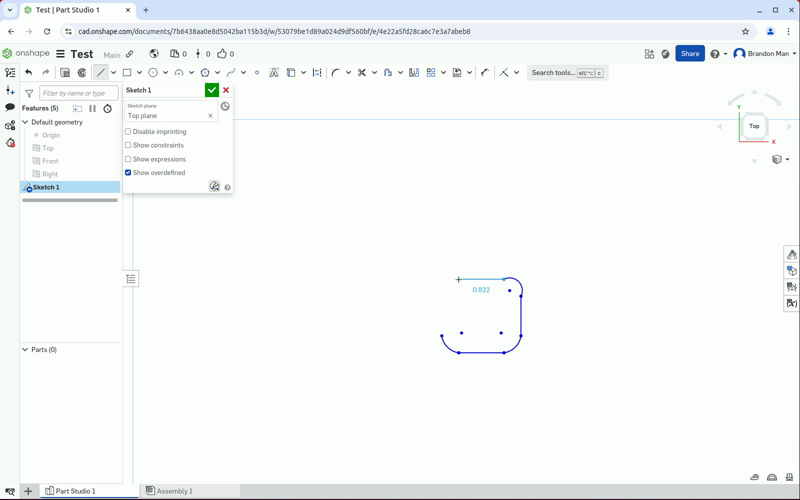
click(458, 279)
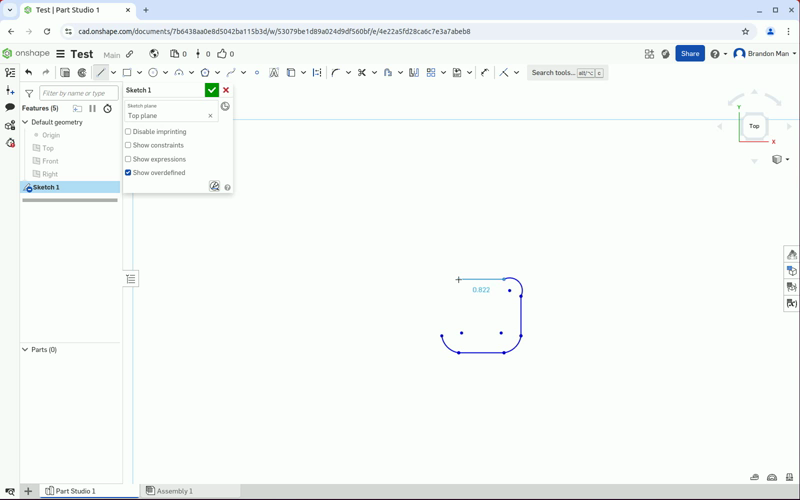
scroll(-6)
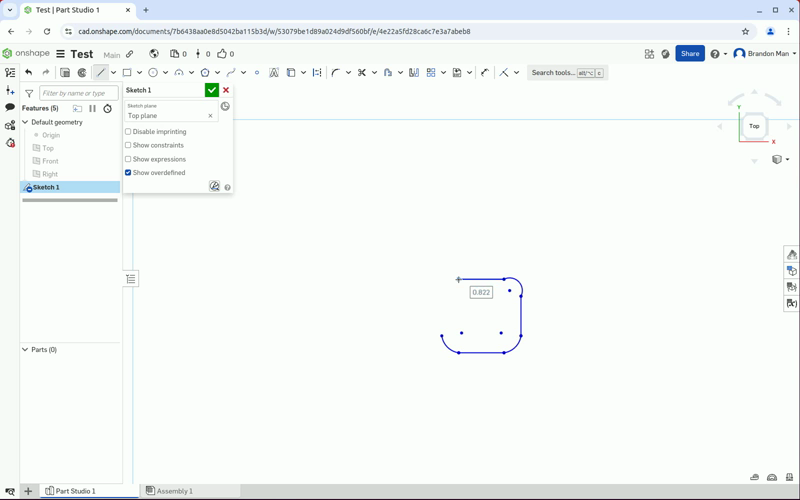
scroll(-6)
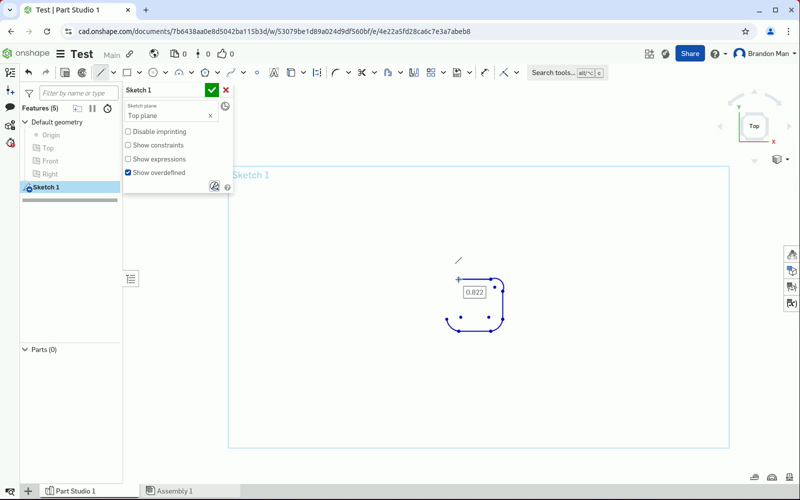
scroll(-6)
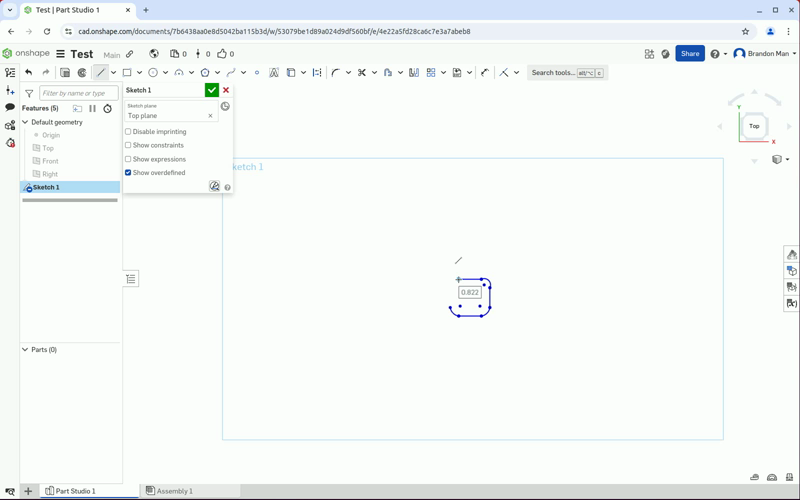
scroll(-6)
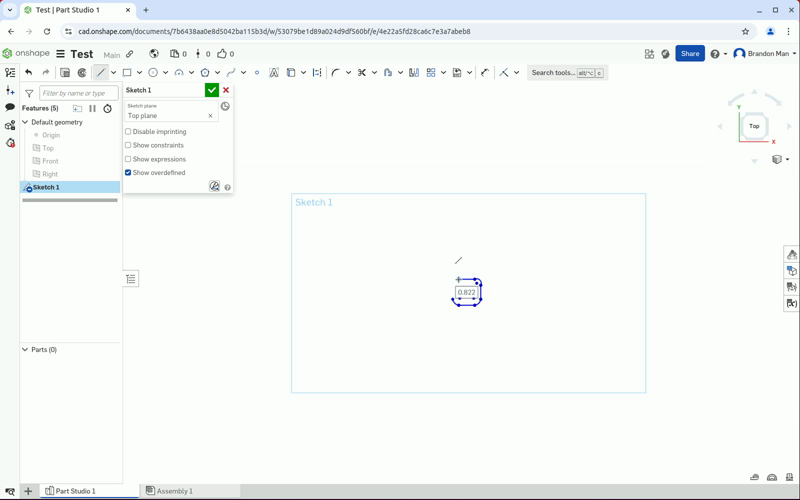
scroll(-6)
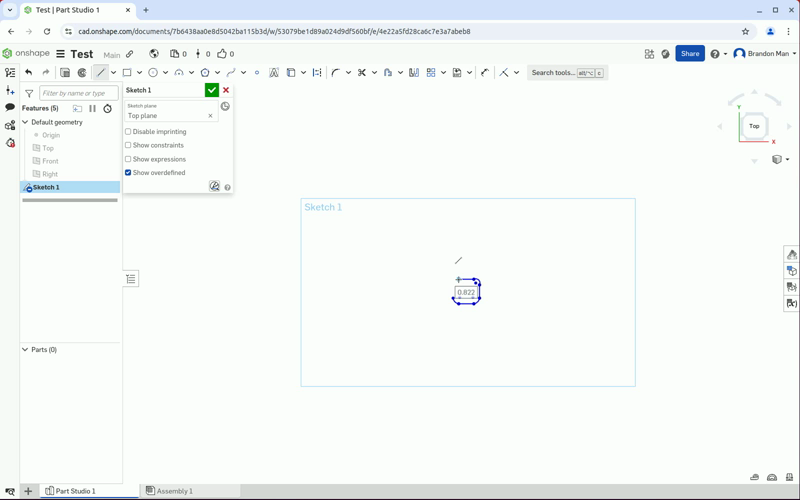
scroll(-6)
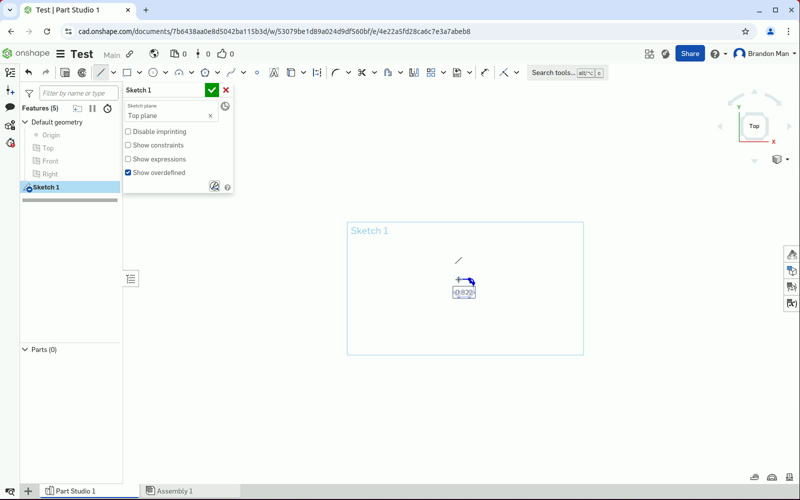
scroll(-6)
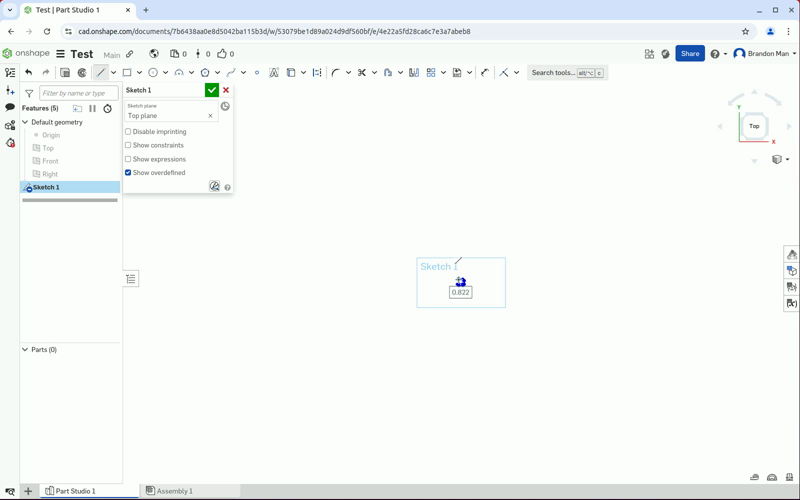
key_up(shift)
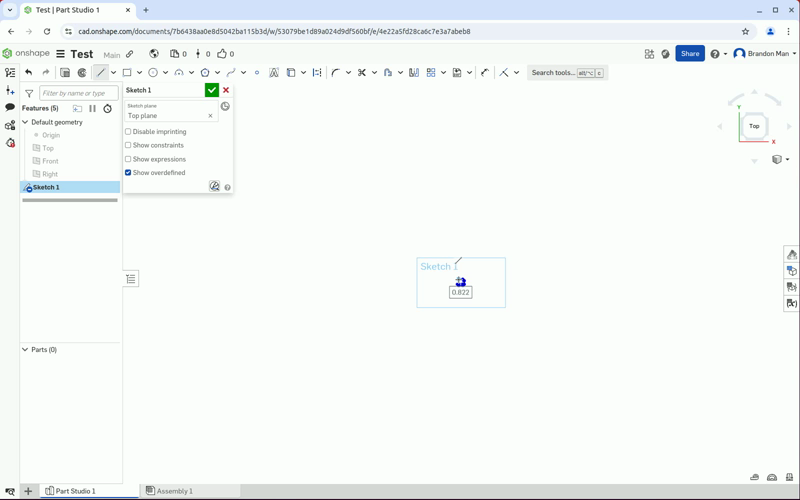
key(esc)
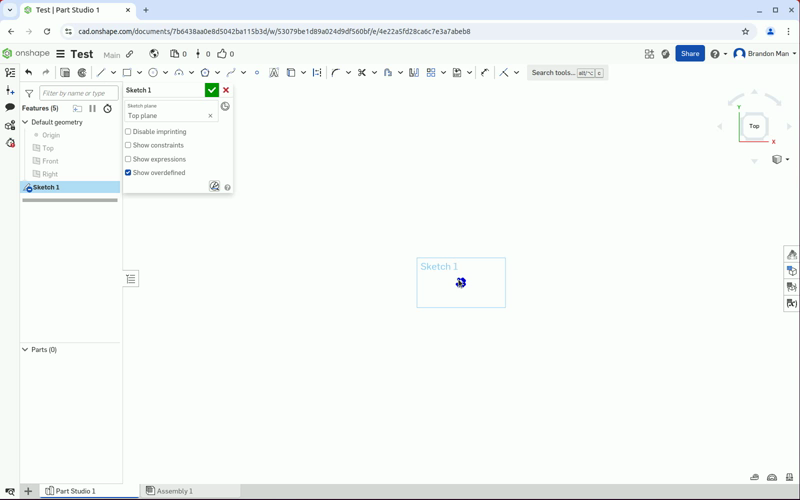
key(a)
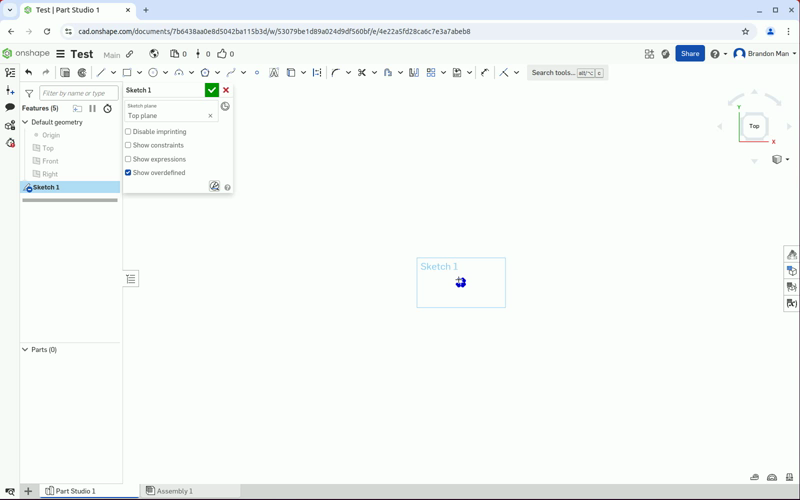
mouse_move(458, 279)
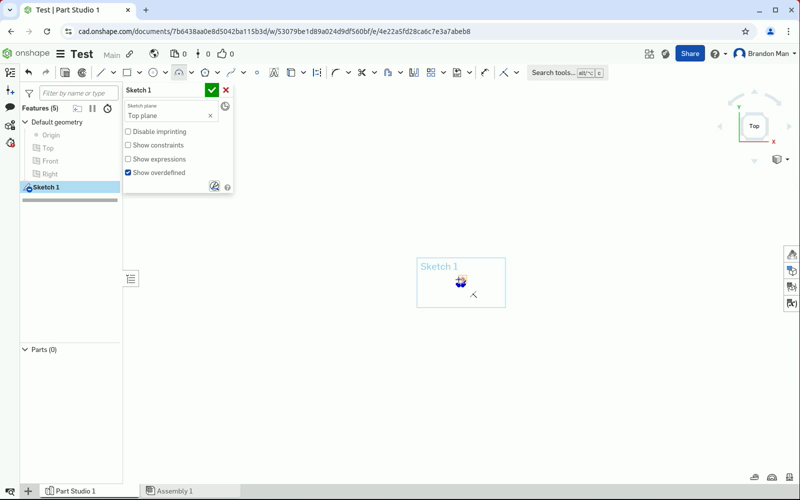
scroll(6)
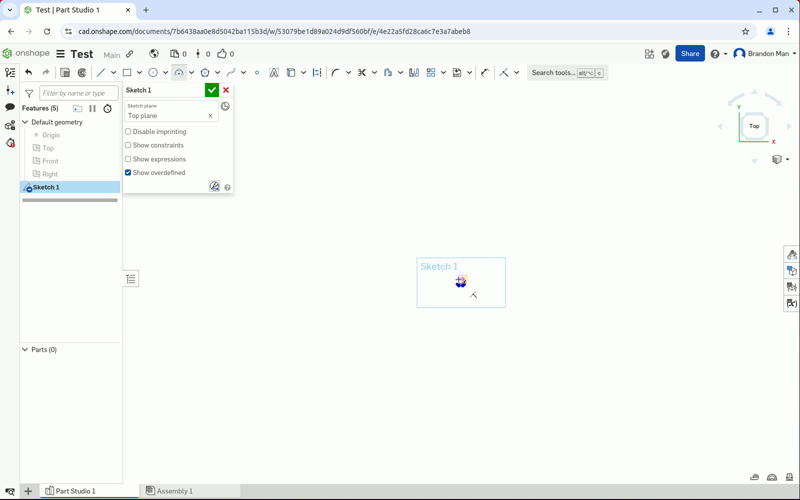
scroll(6)
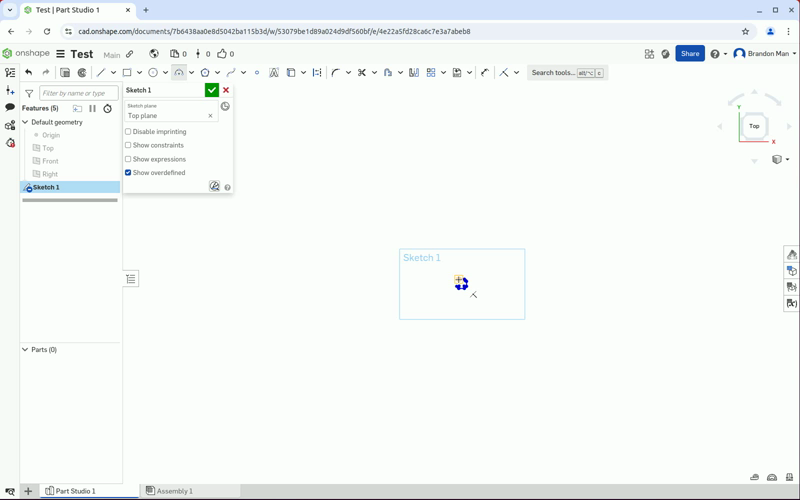
scroll(6)
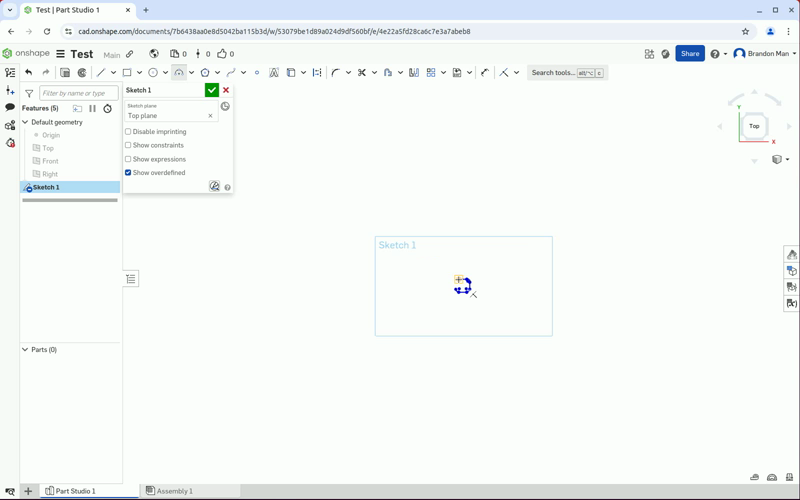
scroll(6)
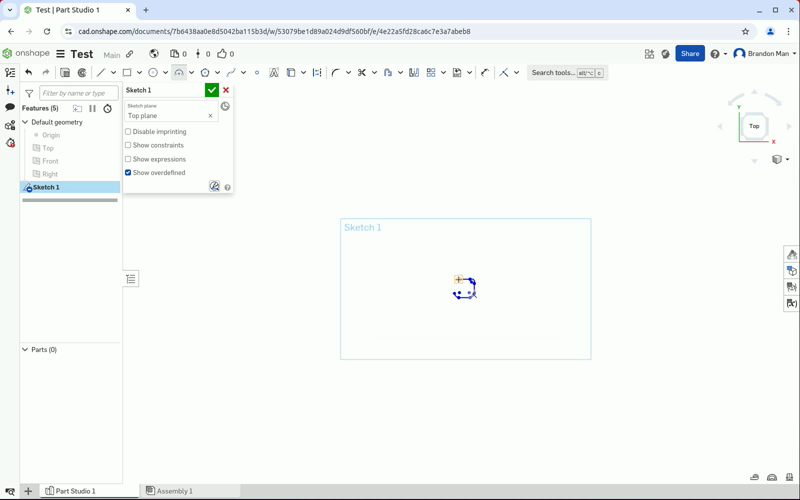
scroll(6)
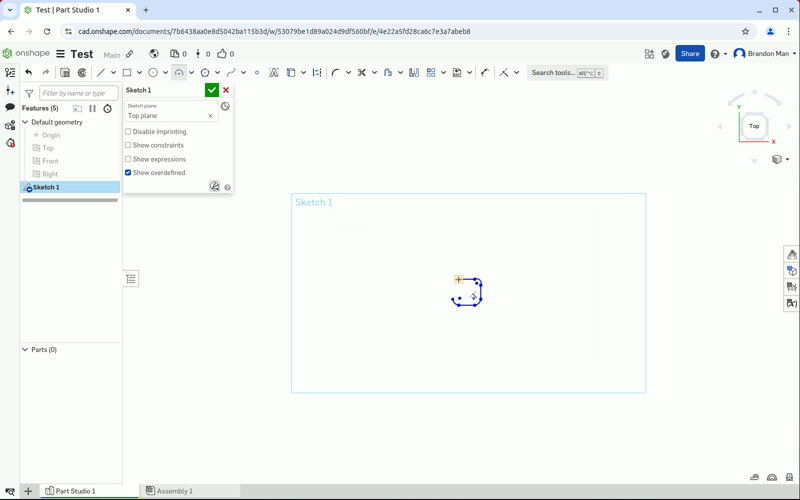
scroll(6)
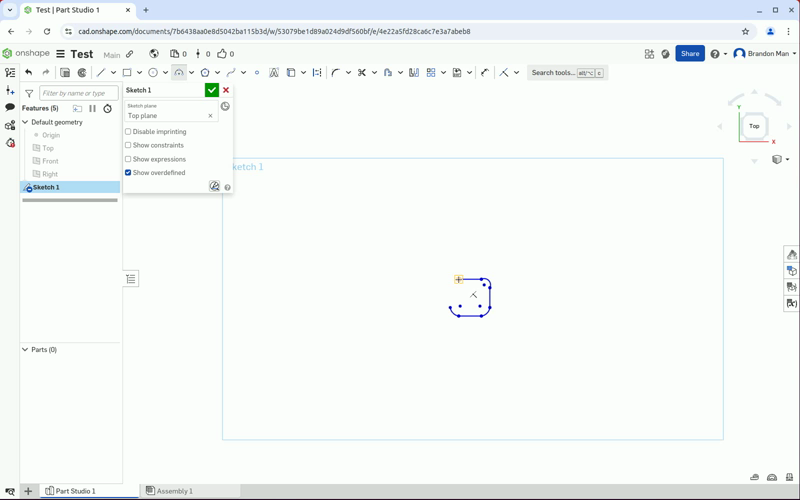
scroll(6)
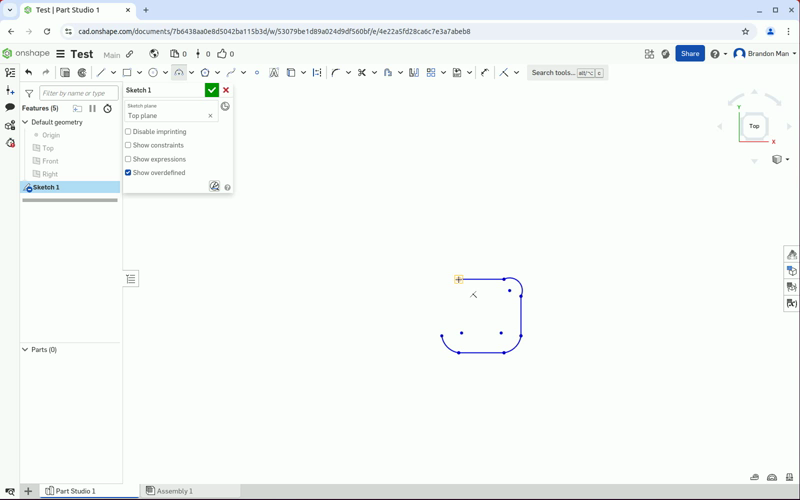
click(458, 279)
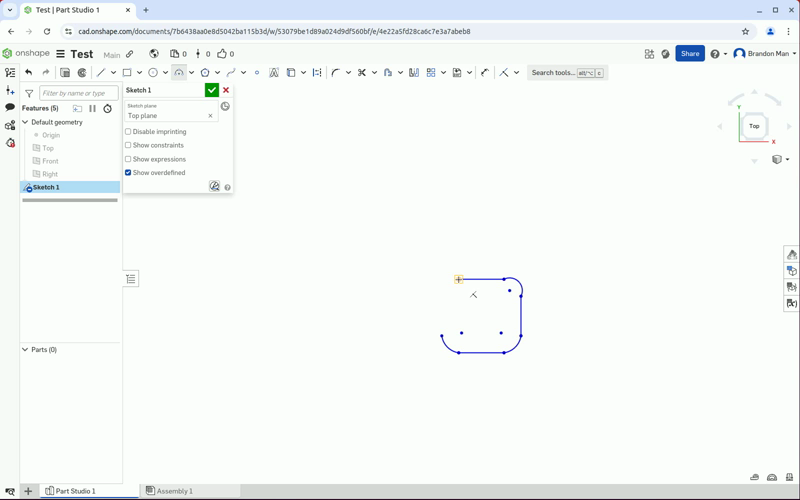
scroll(-6)
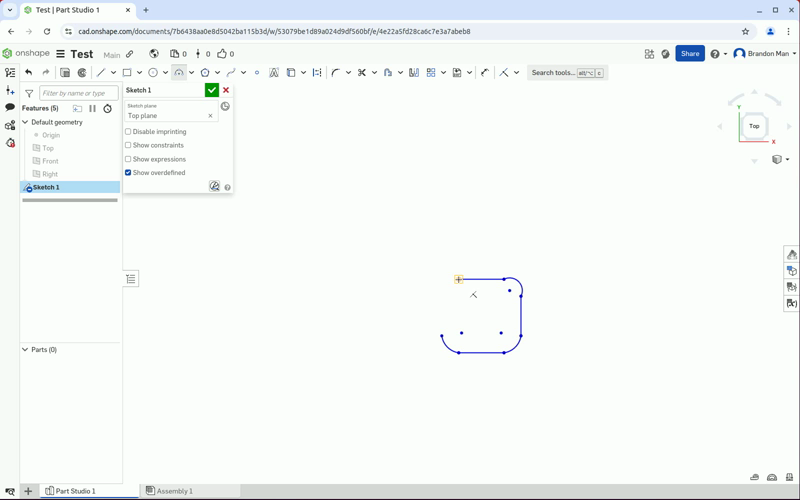
scroll(-6)
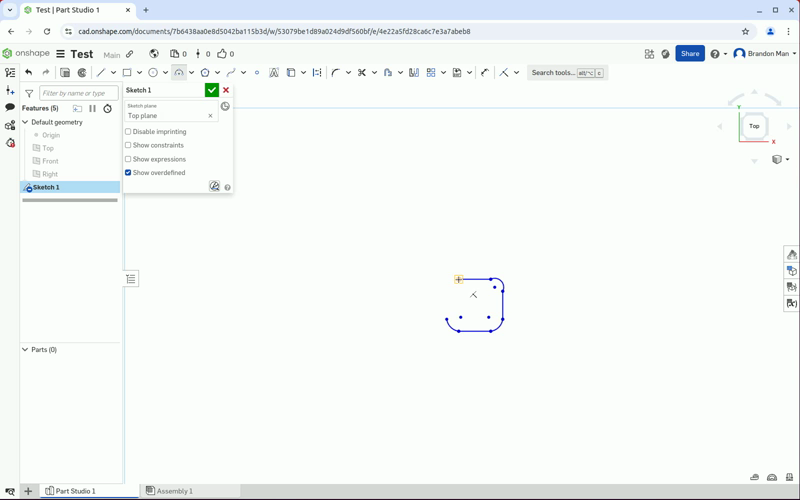
scroll(-6)
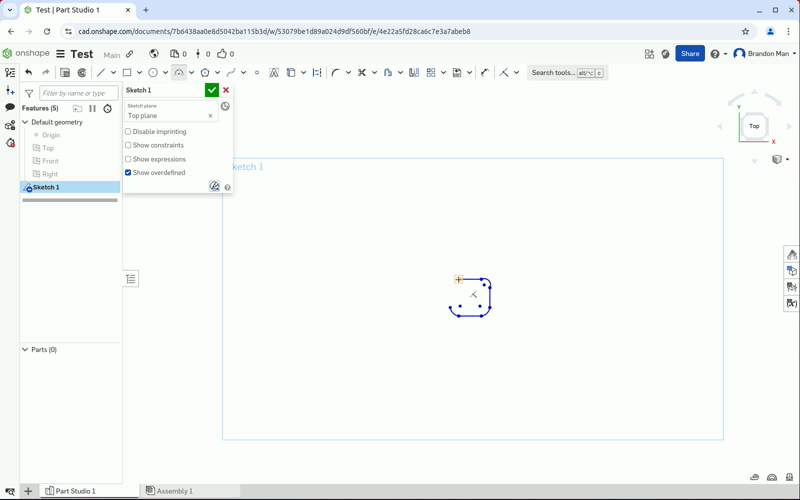
scroll(-6)
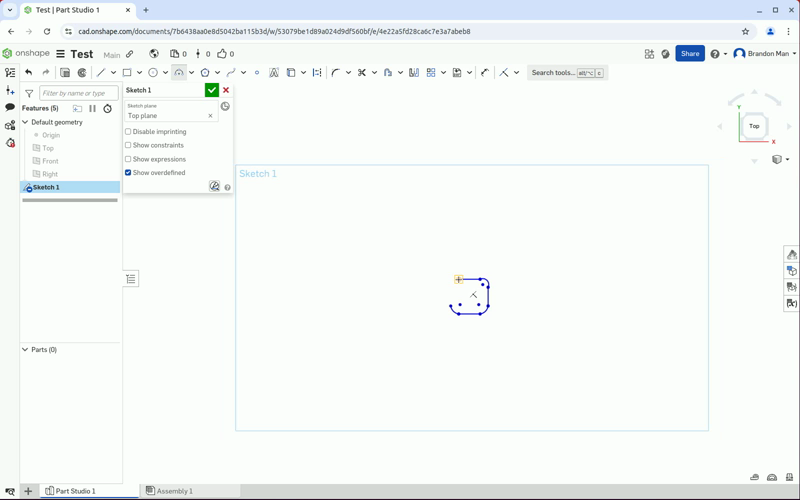
scroll(-6)
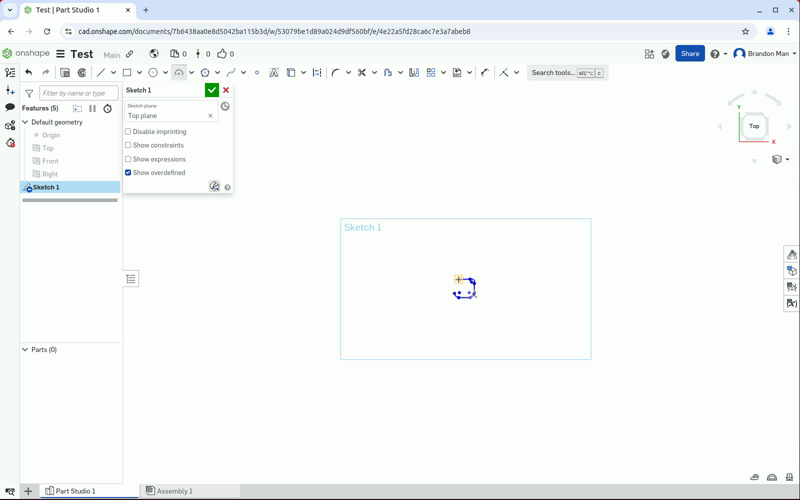
scroll(-6)
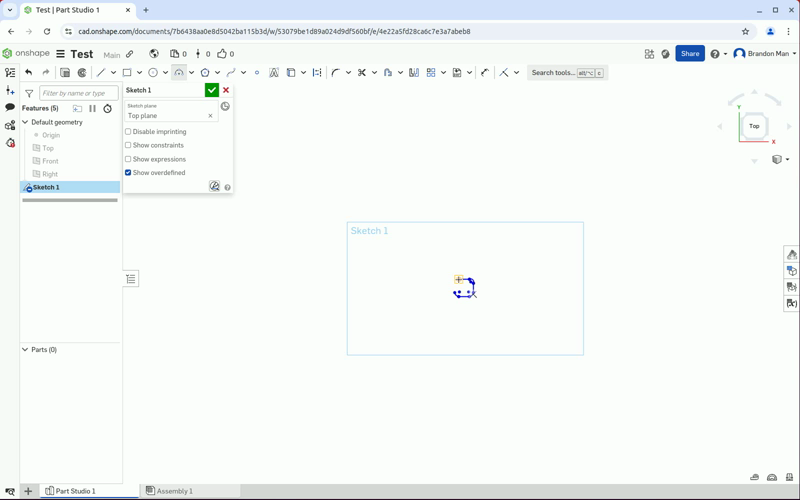
scroll(-6)
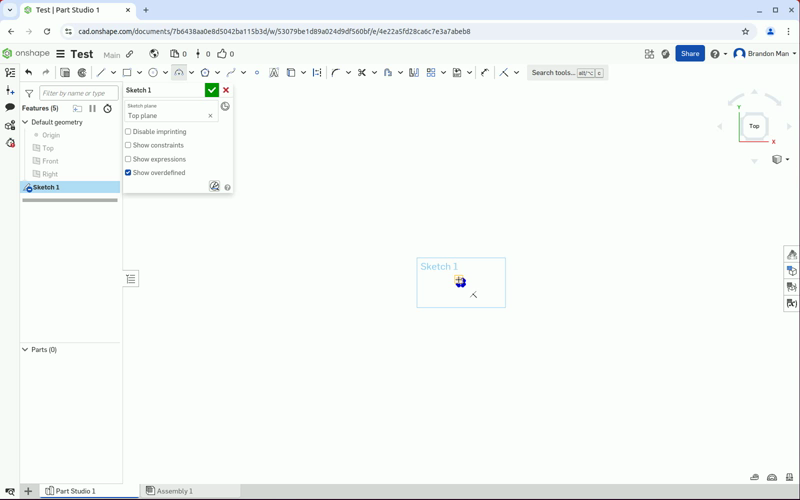
key_down(shift)
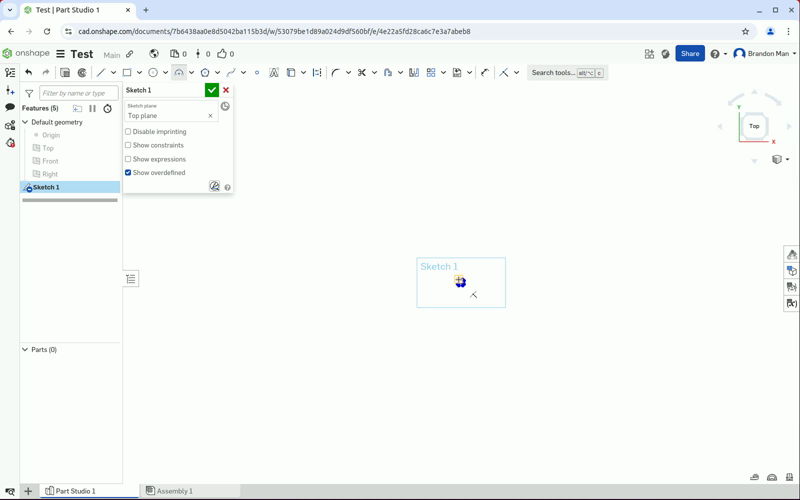
mouse_move(457, 280)
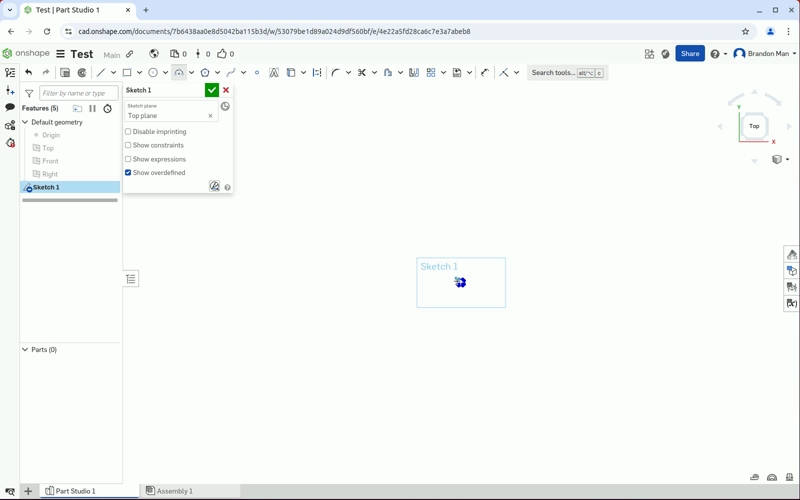
scroll(6)
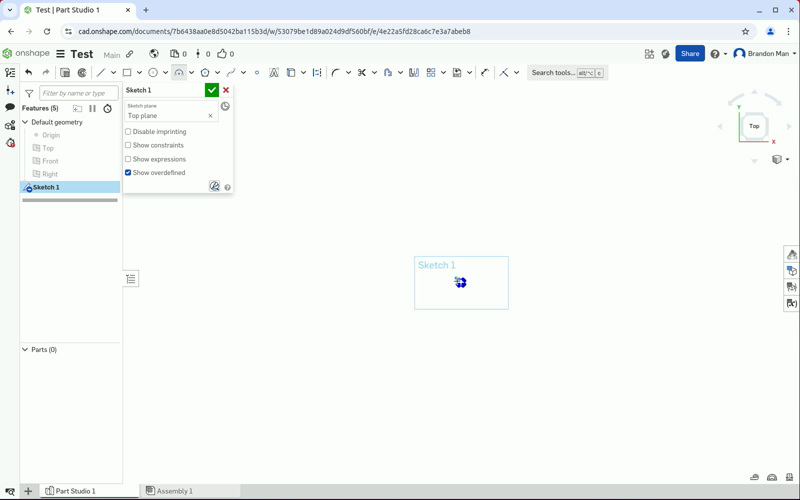
scroll(6)
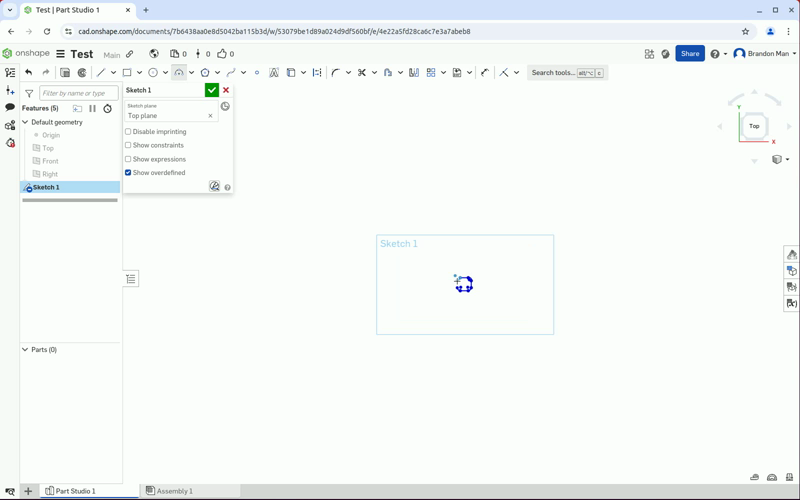
scroll(6)
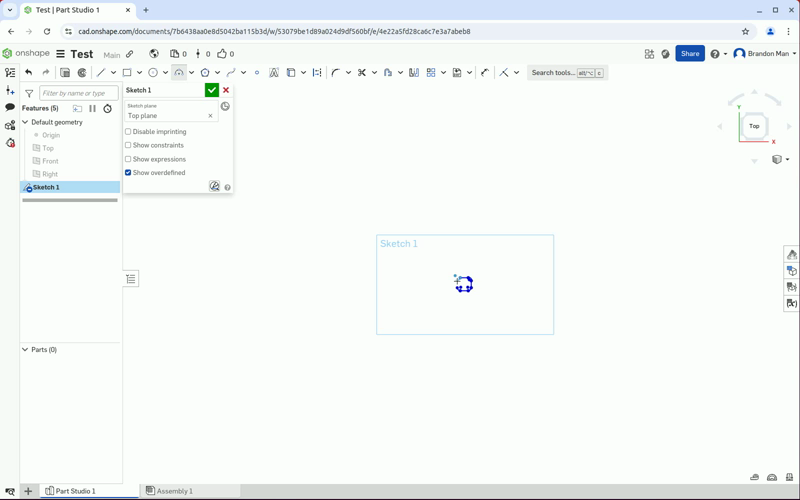
scroll(6)
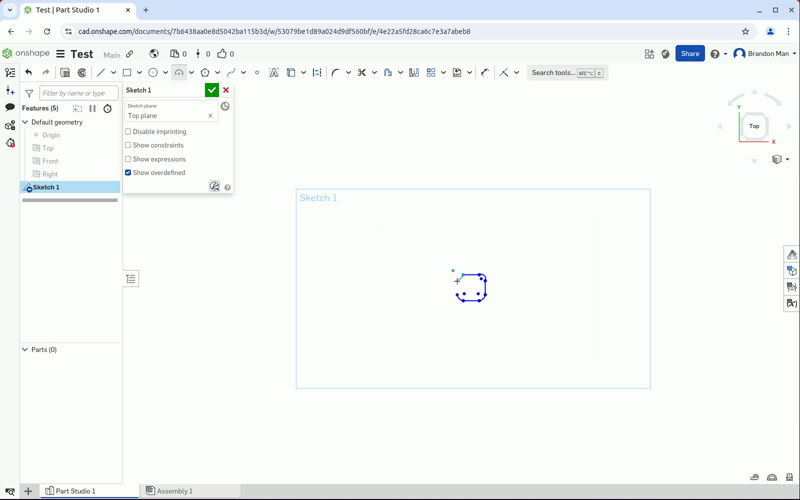
scroll(6)
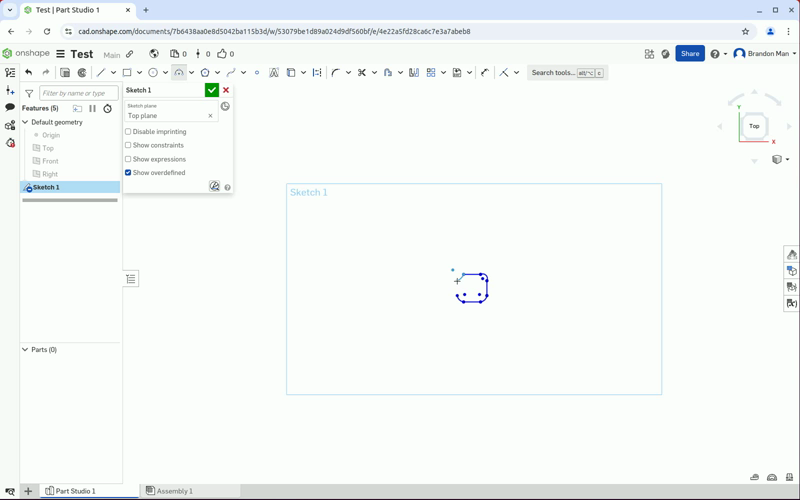
scroll(6)
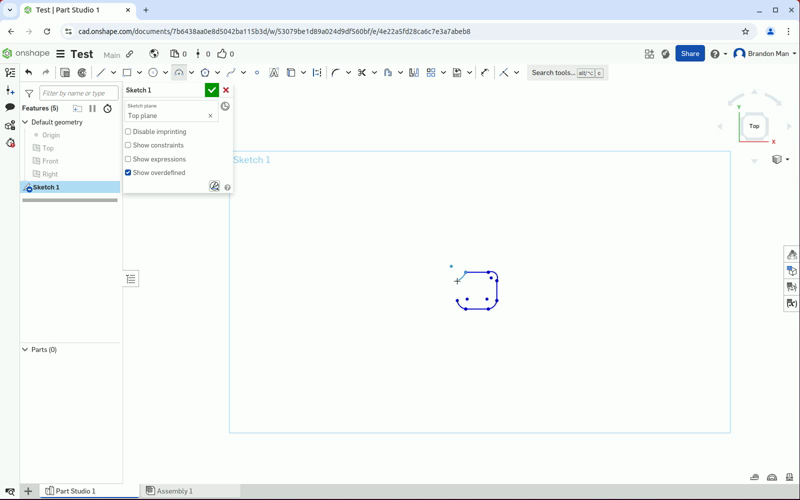
scroll(6)
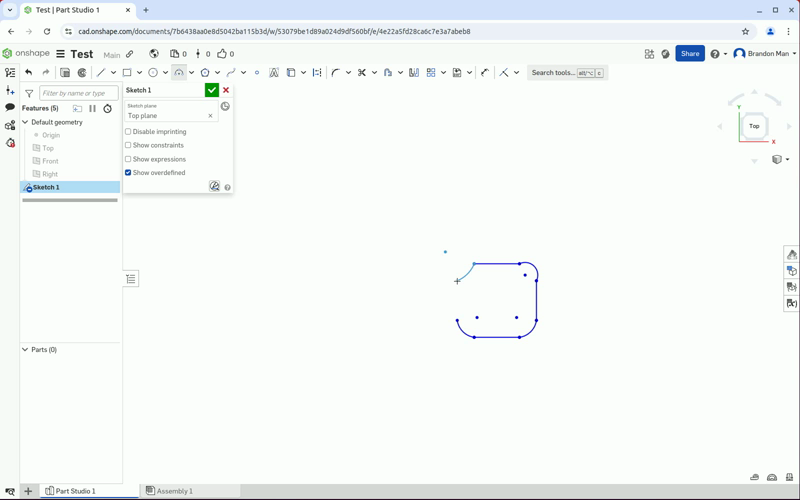
click(457, 280)
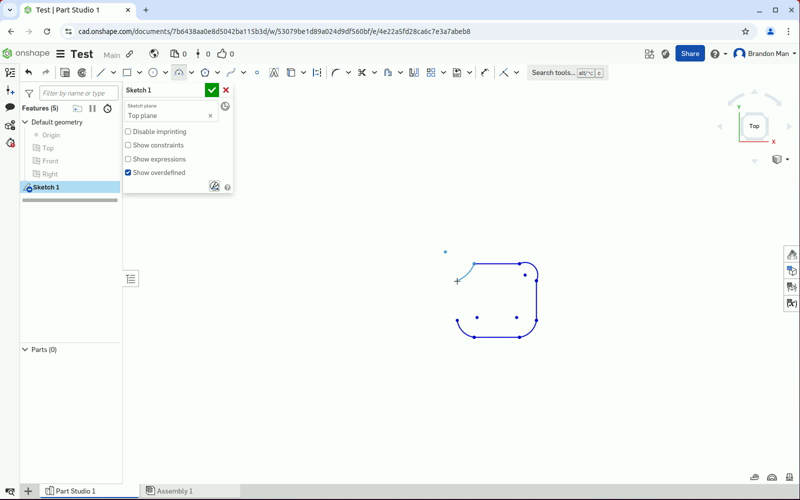
scroll(-6)
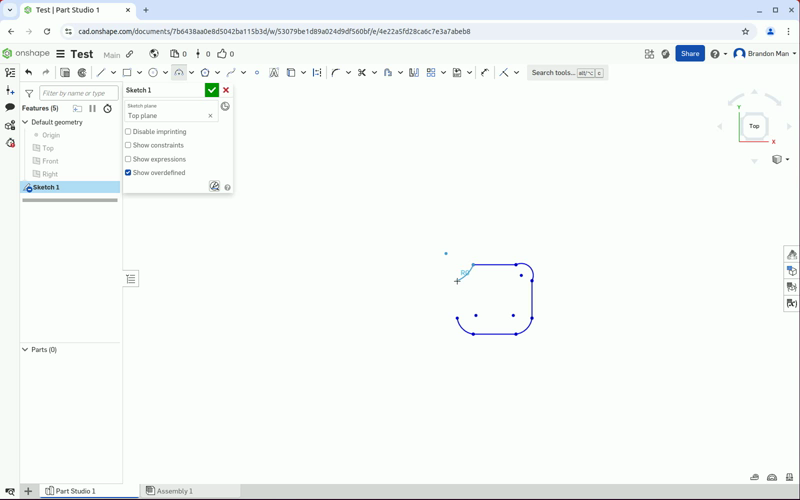
scroll(-6)
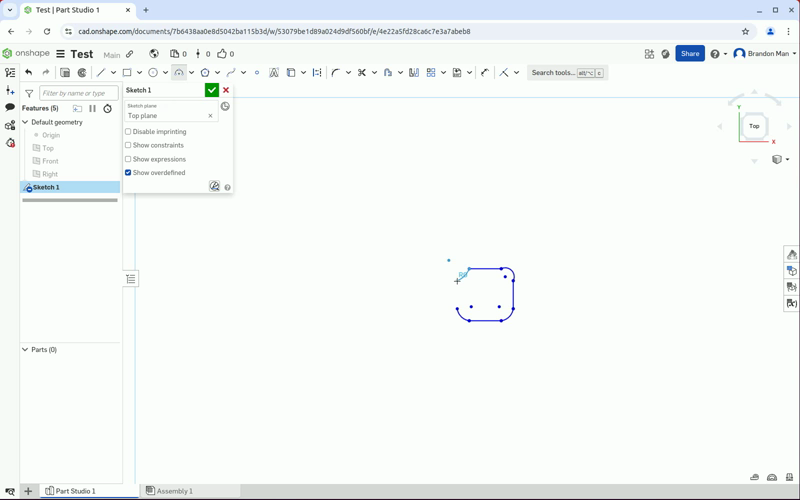
scroll(-6)
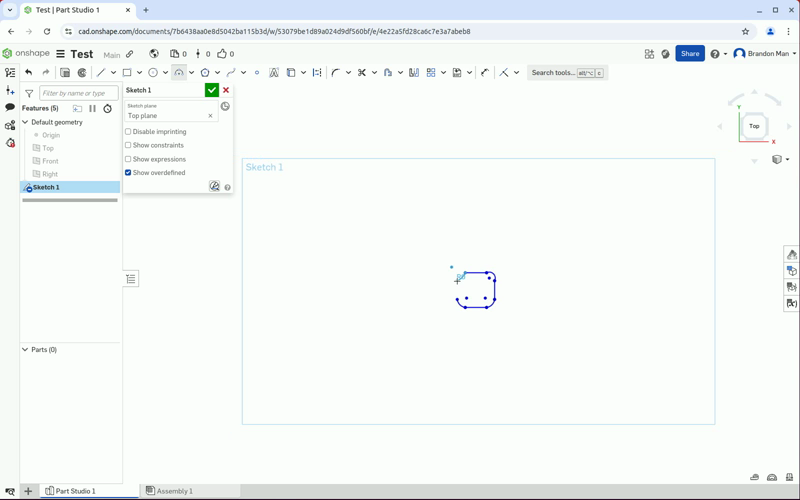
scroll(-6)
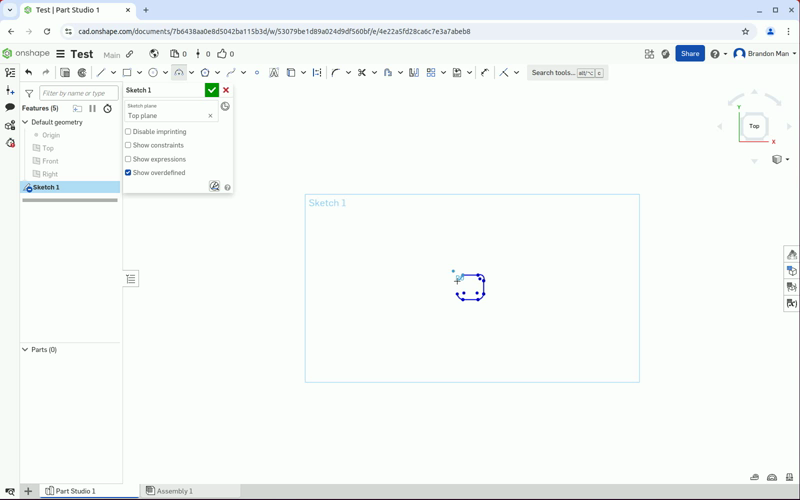
scroll(-6)
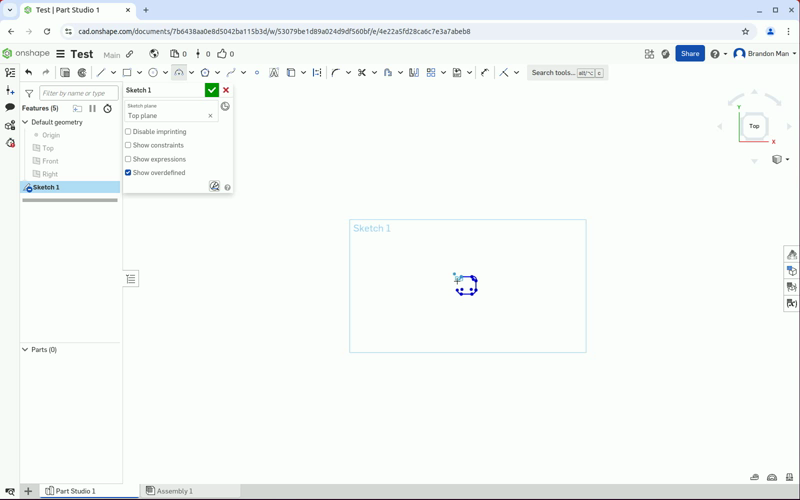
scroll(-6)
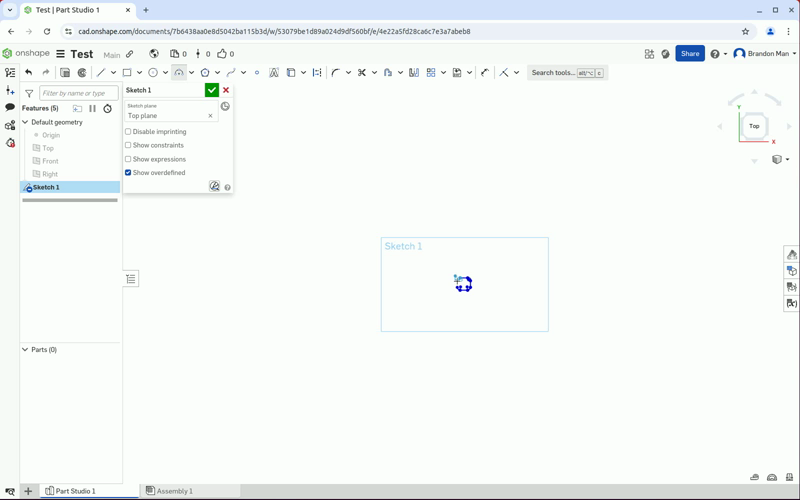
scroll(-6)
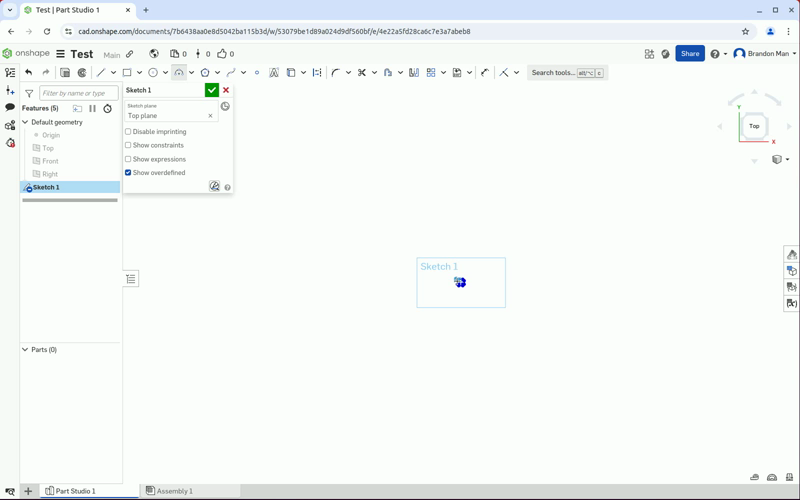
mouse_move(457, 279)
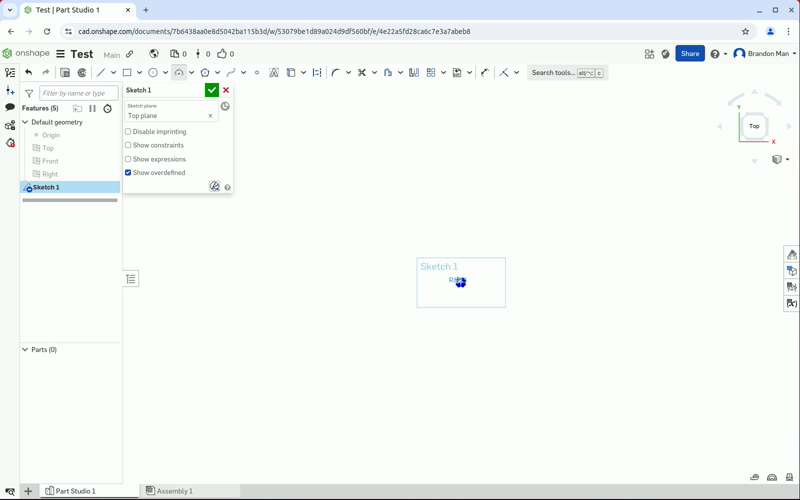
scroll(6)
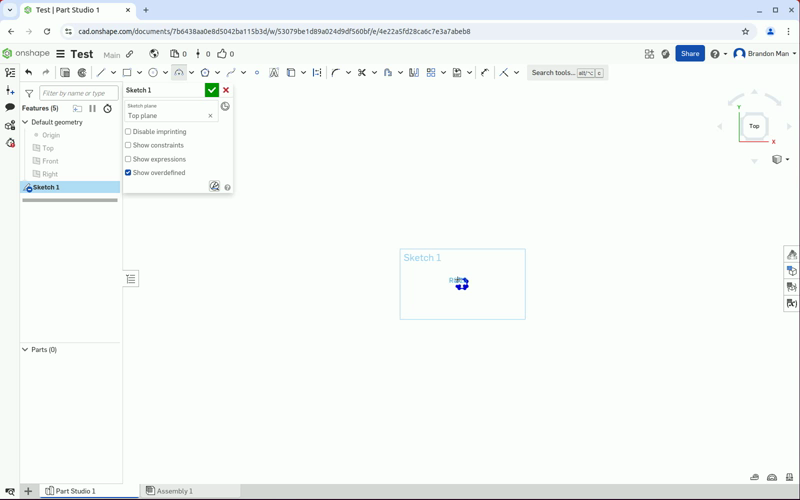
scroll(6)
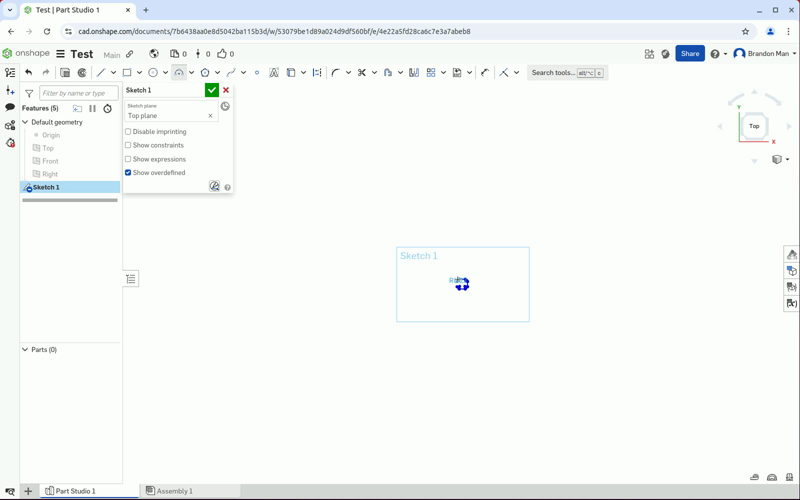
scroll(6)
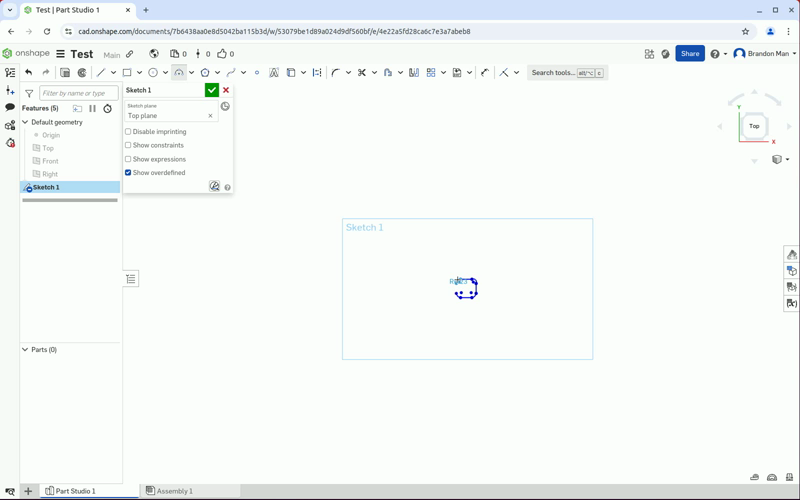
scroll(6)
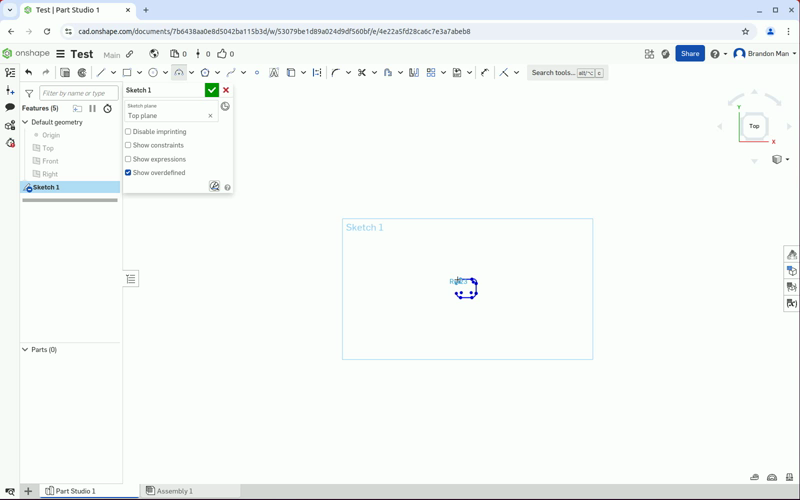
scroll(6)
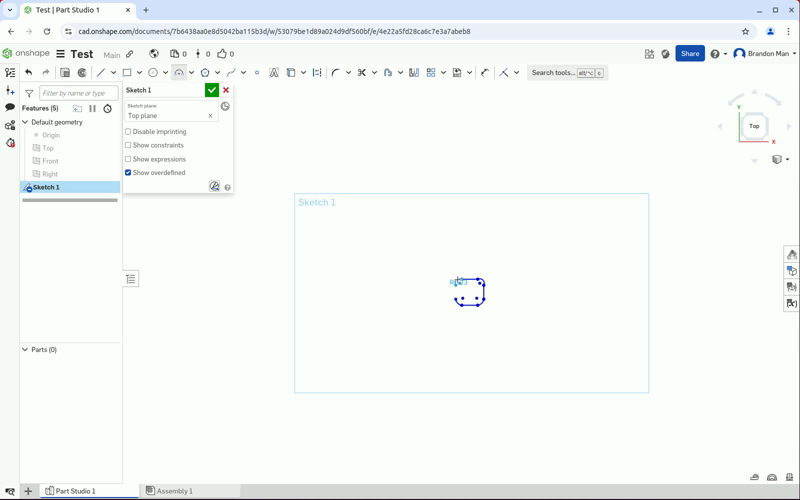
scroll(6)
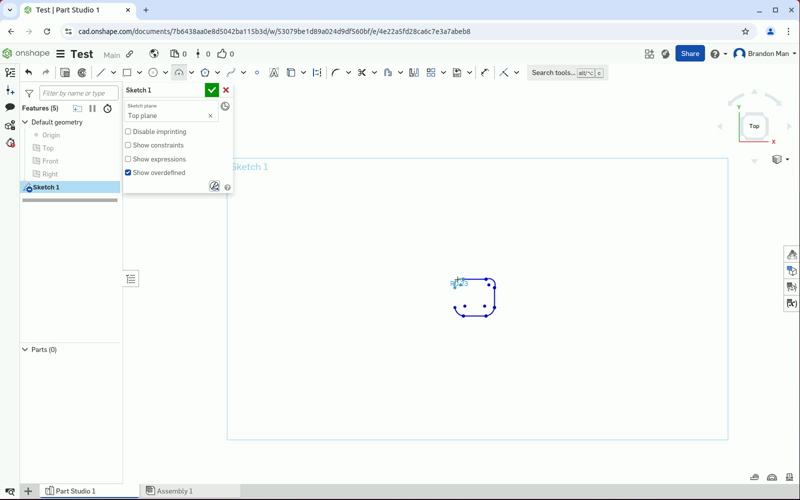
scroll(6)
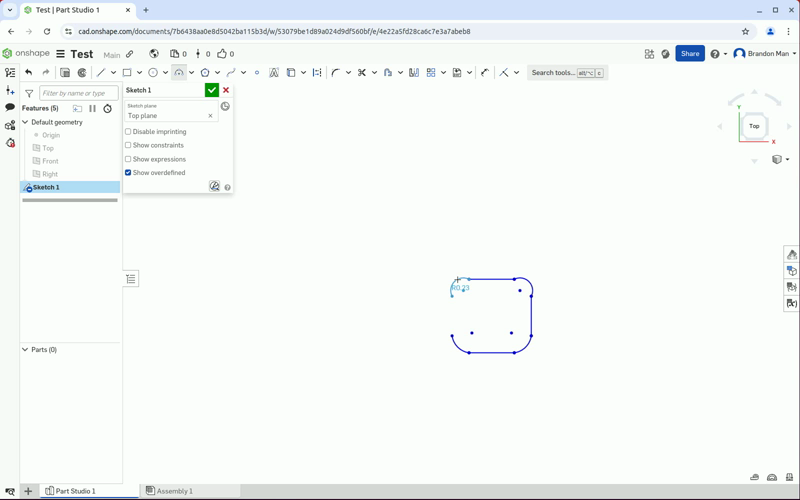
click(457, 279)
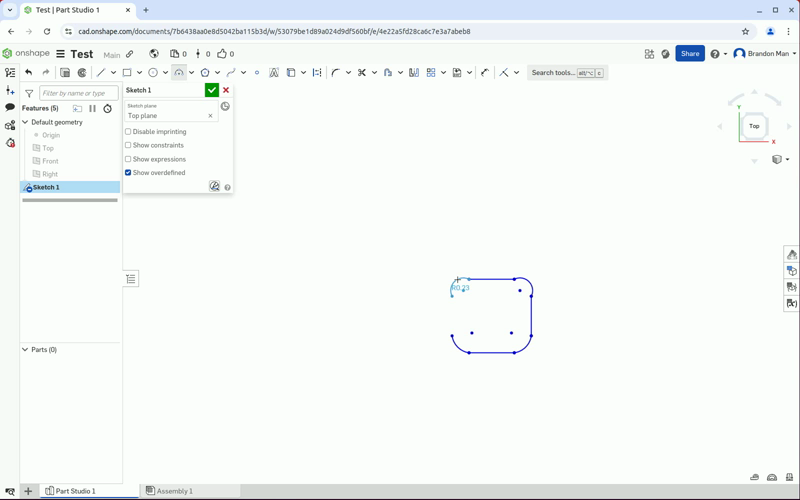
scroll(-6)
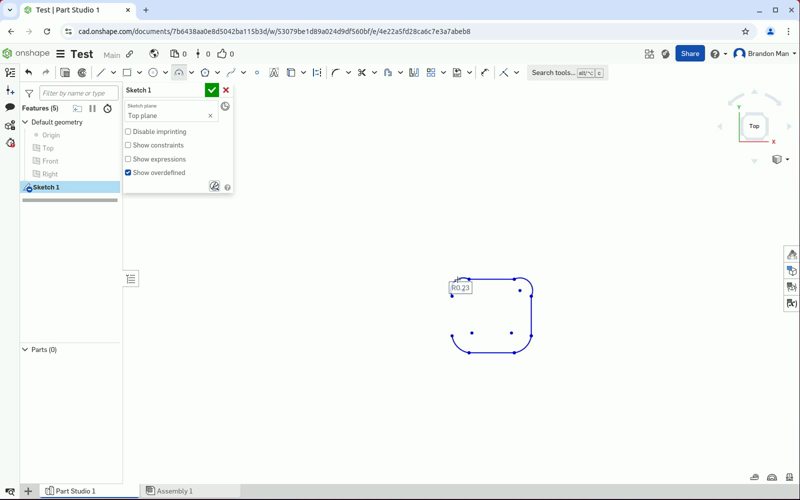
scroll(-6)
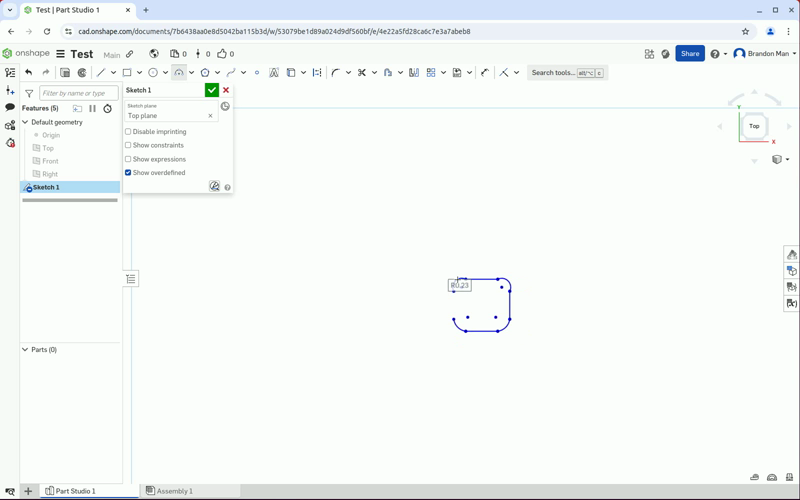
scroll(-6)
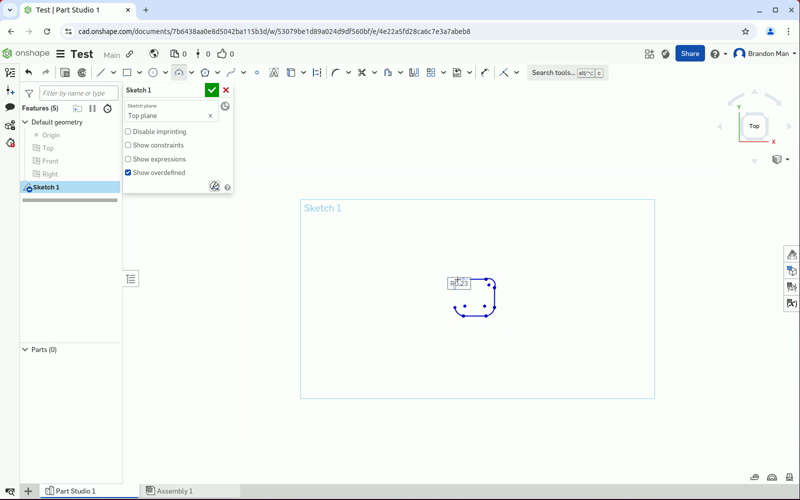
scroll(-6)
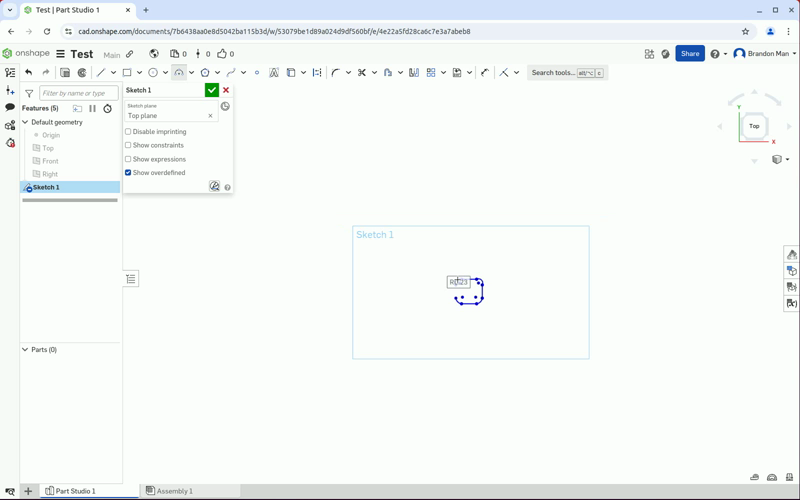
scroll(-6)
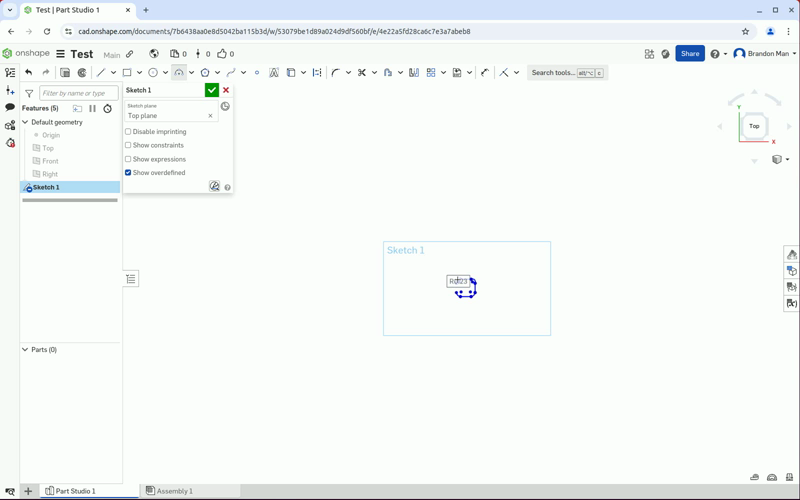
scroll(-6)
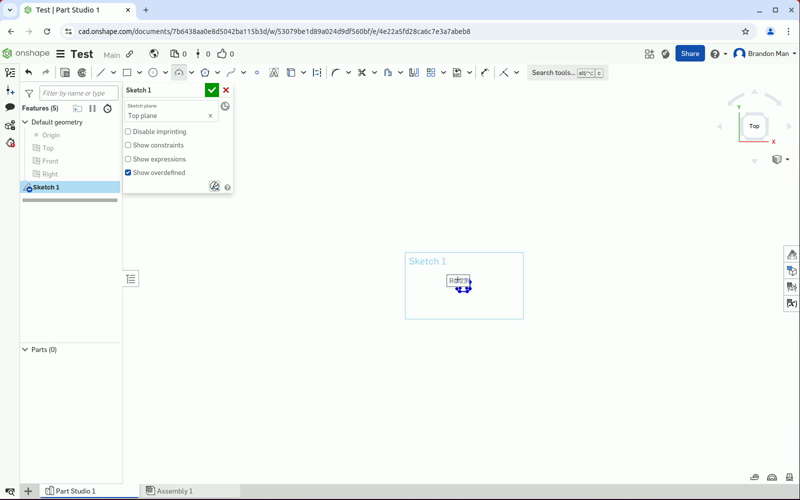
scroll(-6)
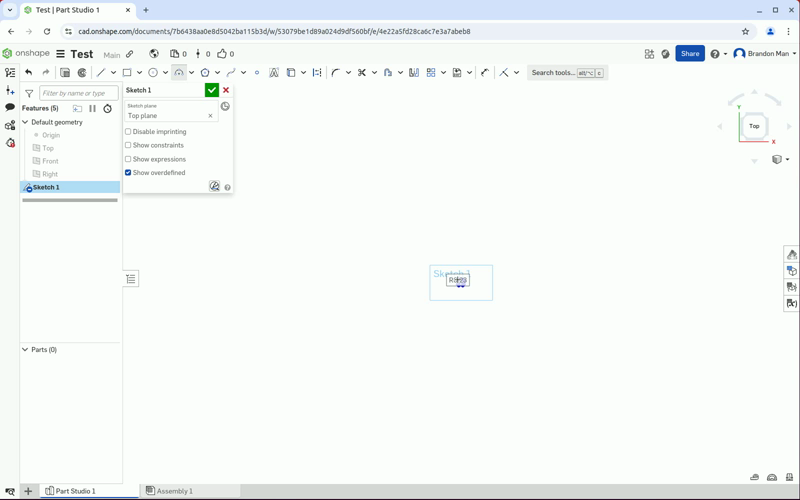
key_up(shift)
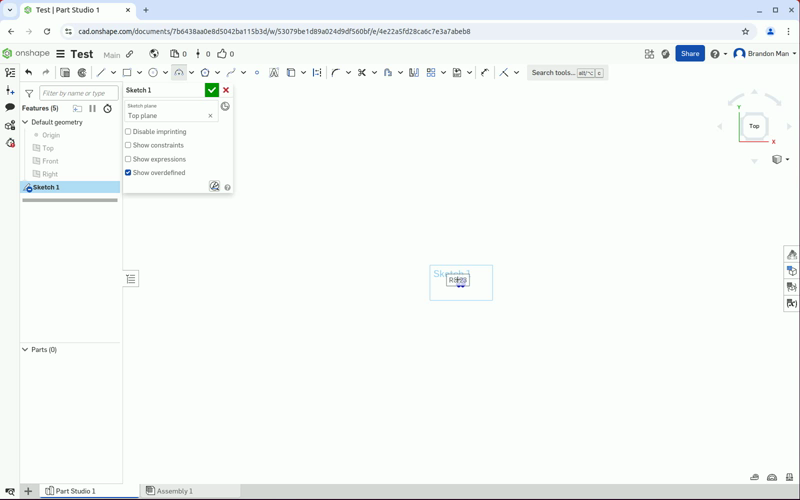
key(esc)
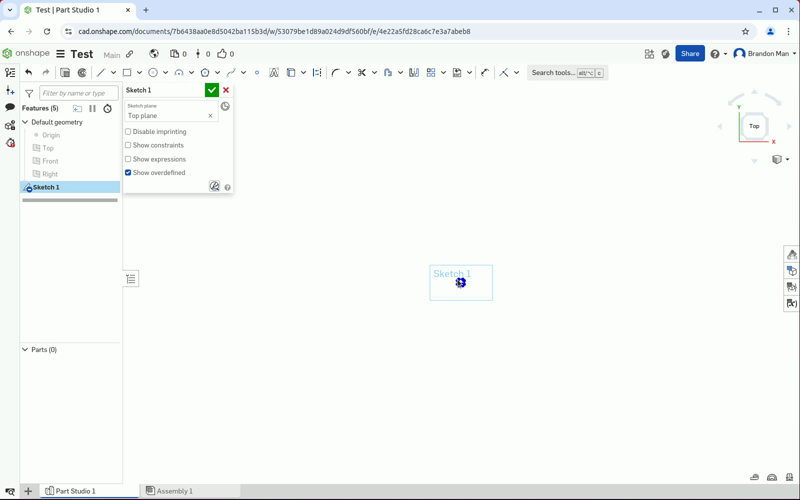
key(l)
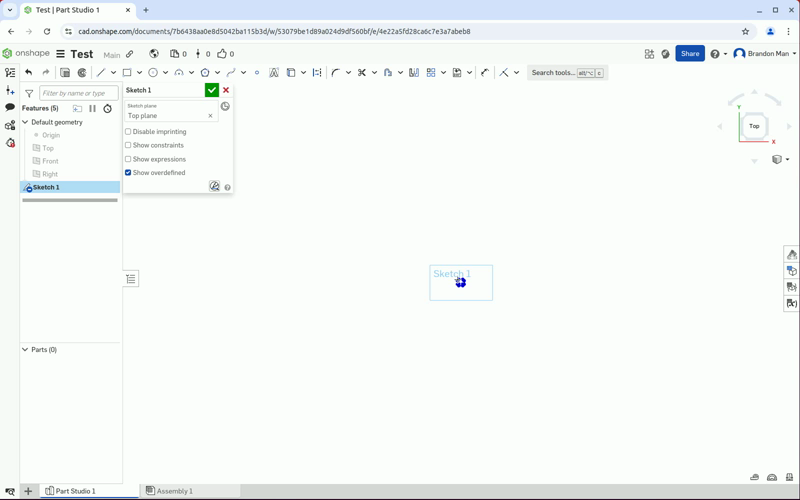
mouse_move(457, 280)
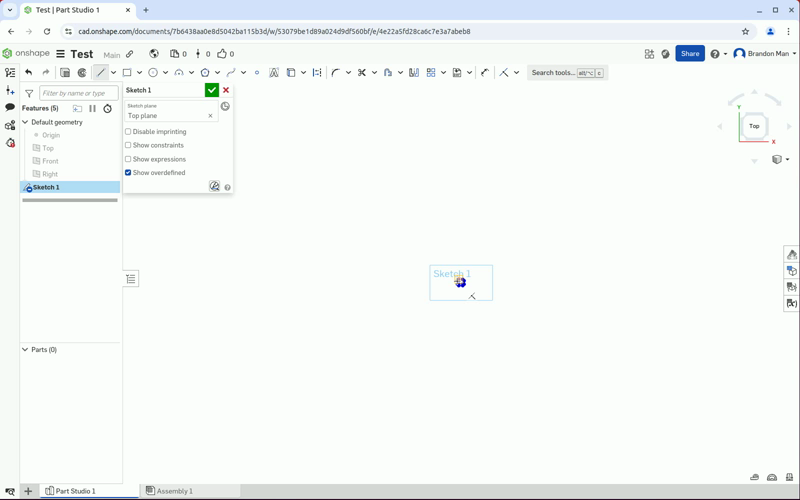
scroll(6)
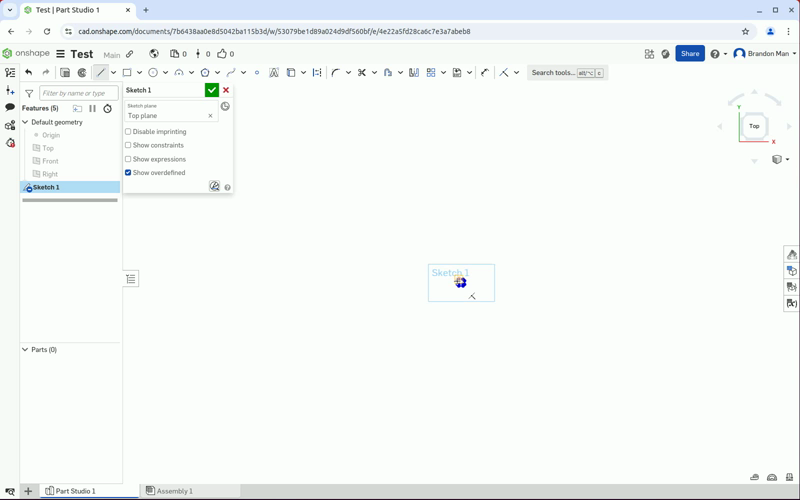
scroll(6)
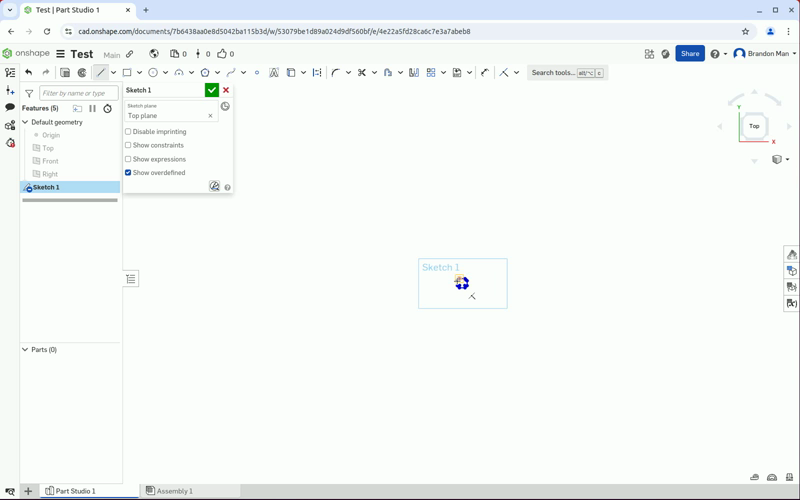
scroll(6)
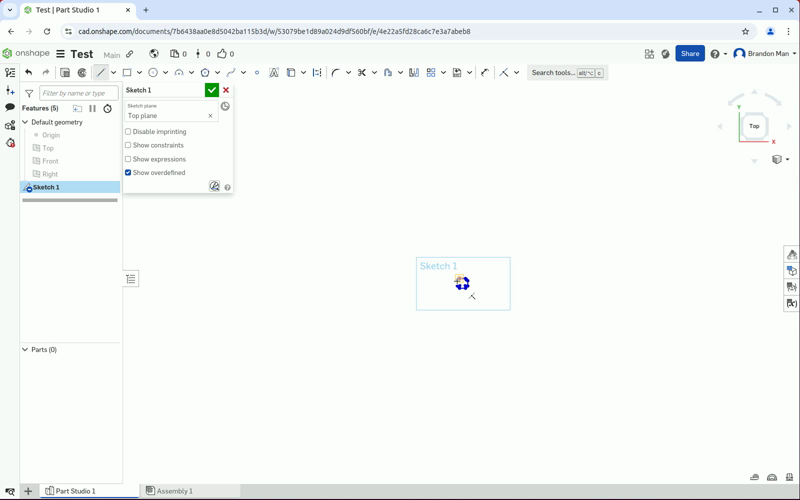
scroll(6)
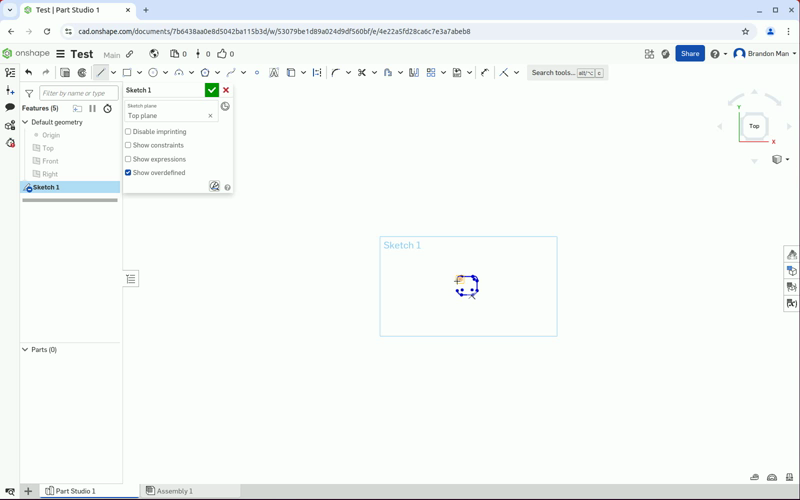
scroll(6)
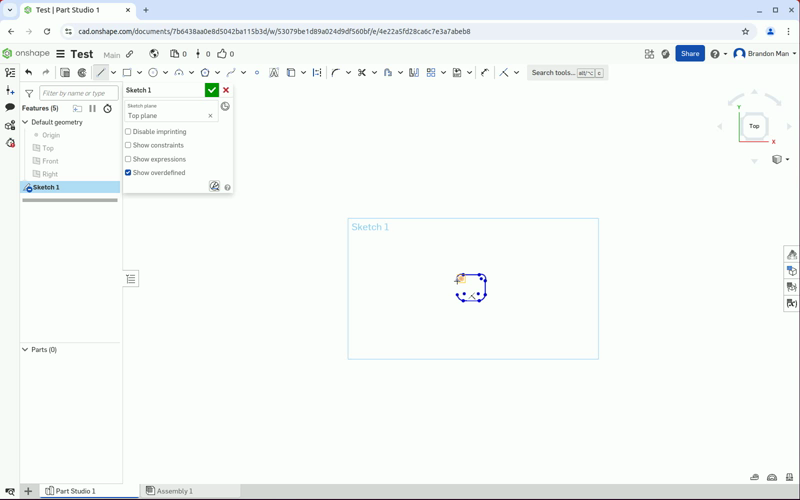
scroll(6)
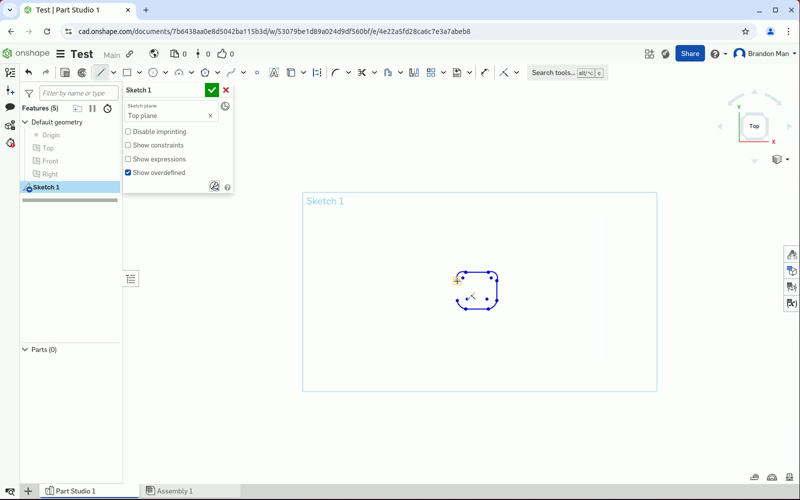
scroll(6)
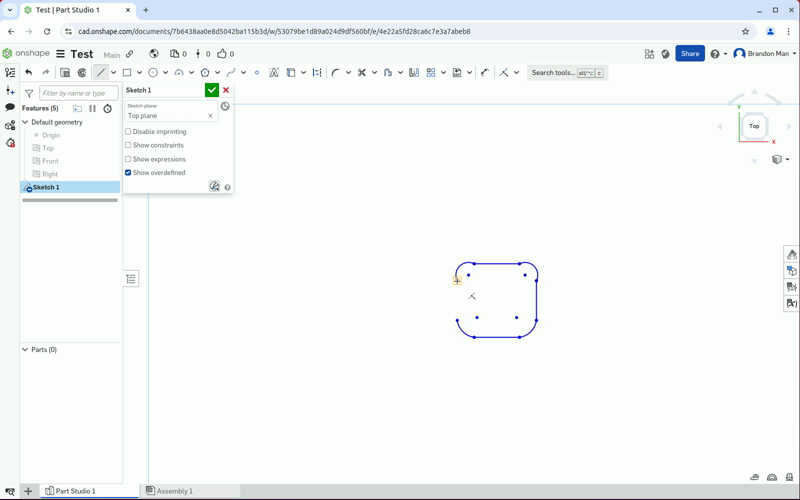
click(457, 280)
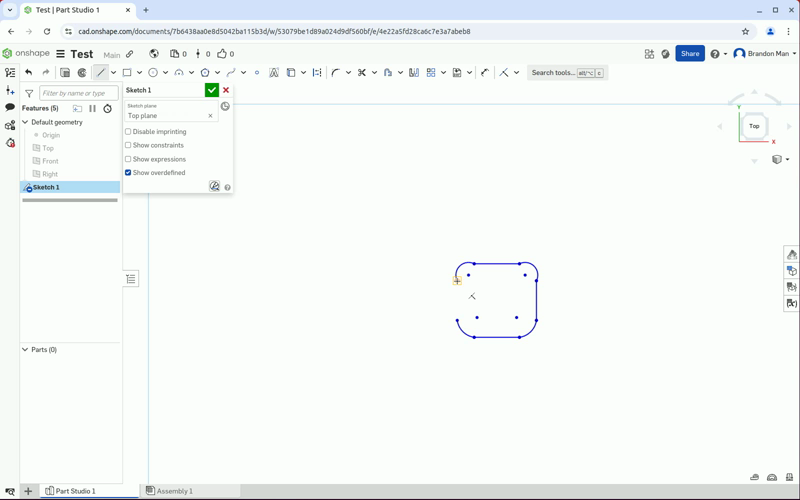
scroll(-6)
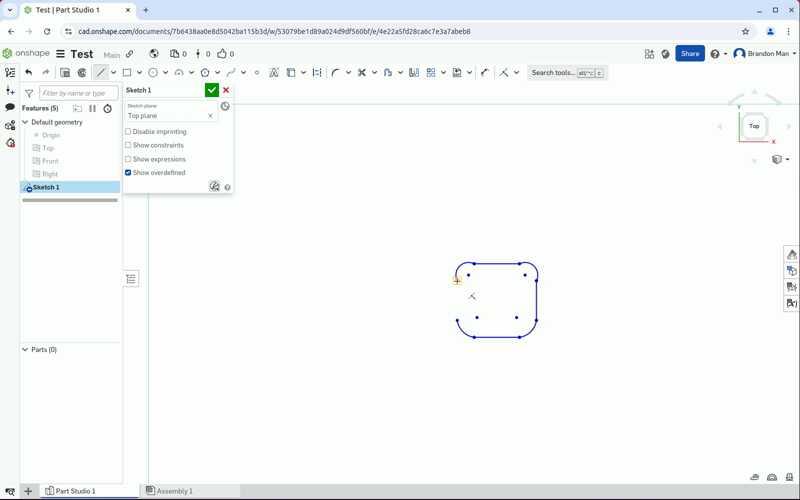
scroll(-6)
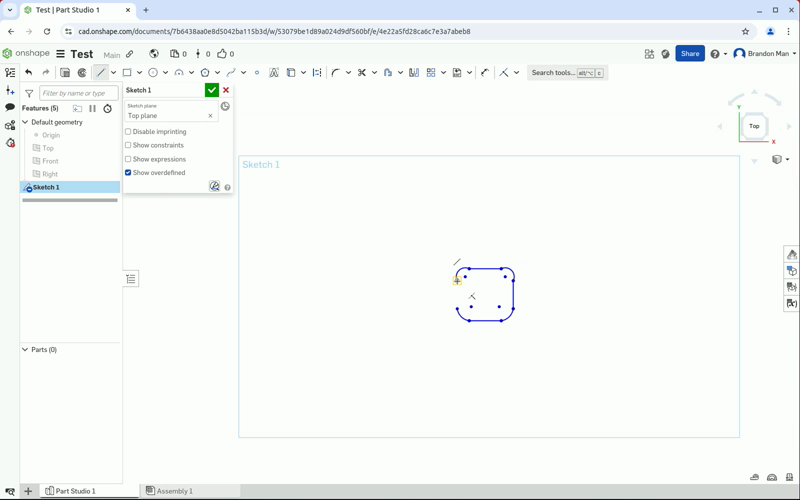
scroll(-6)
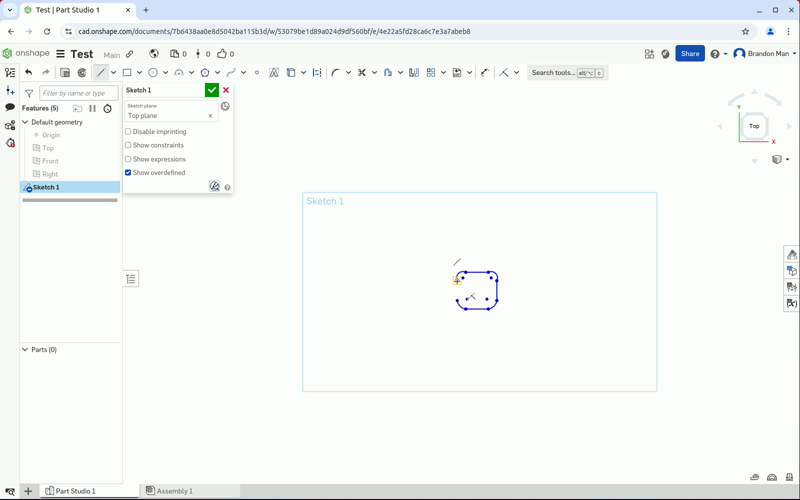
scroll(-6)
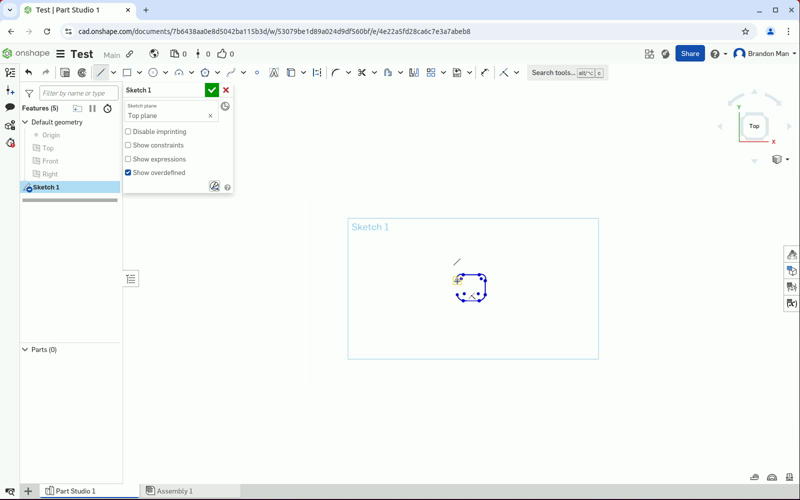
scroll(-6)
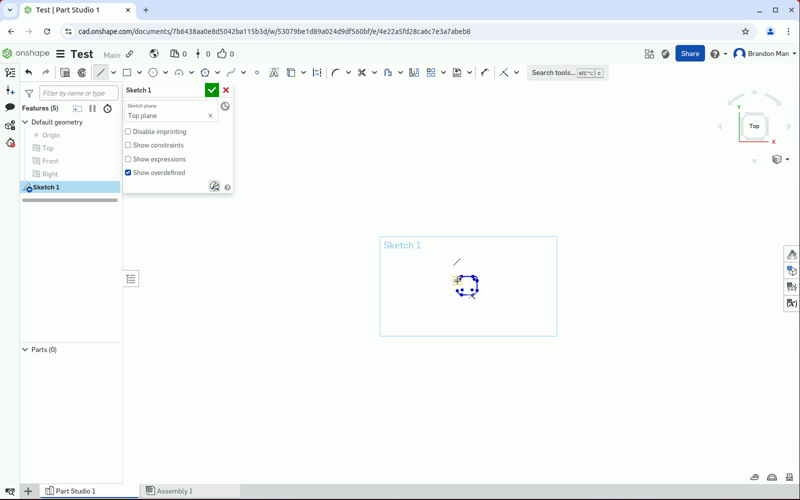
scroll(-6)
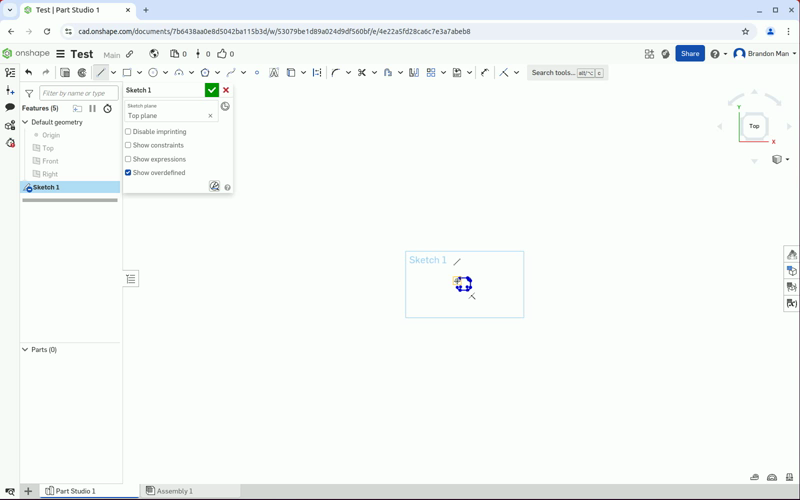
scroll(-6)
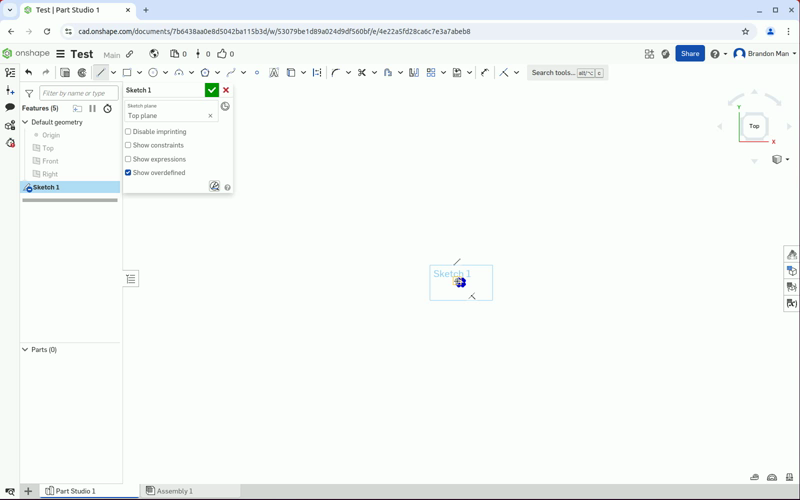
mouse_move(487, 280)
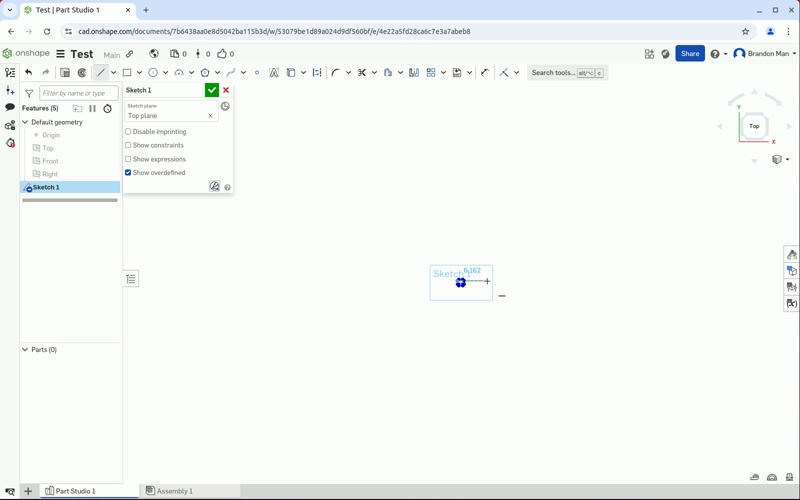
key_down(shift)
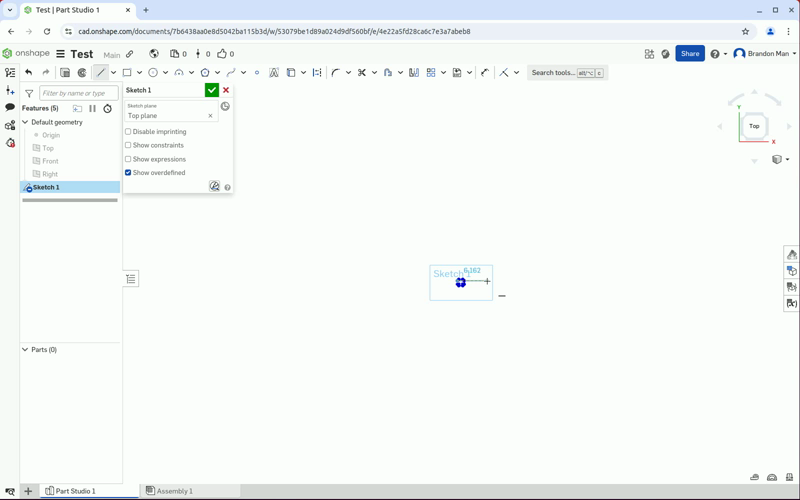
mouse_move(457, 284)
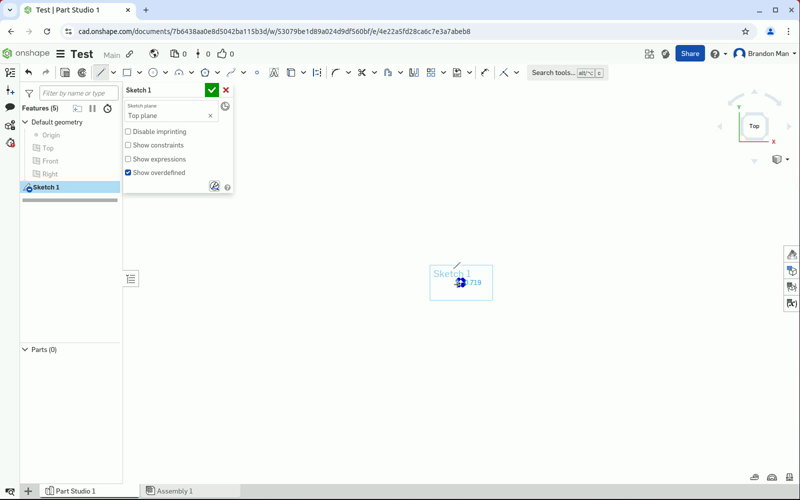
scroll(6)
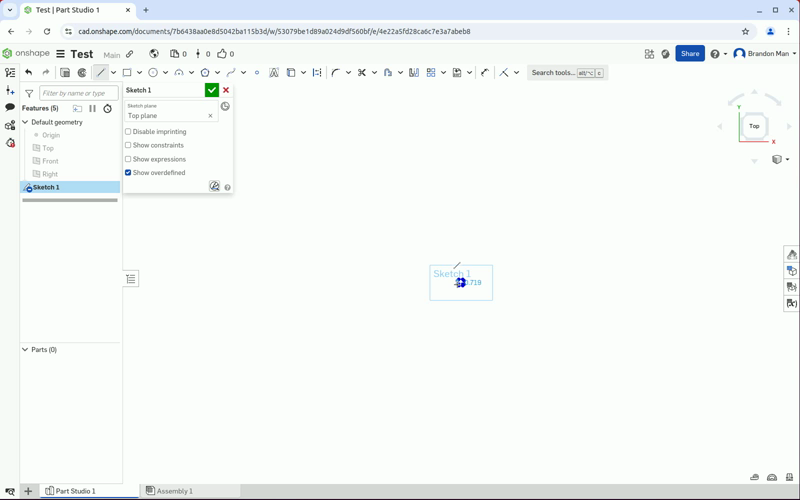
scroll(6)
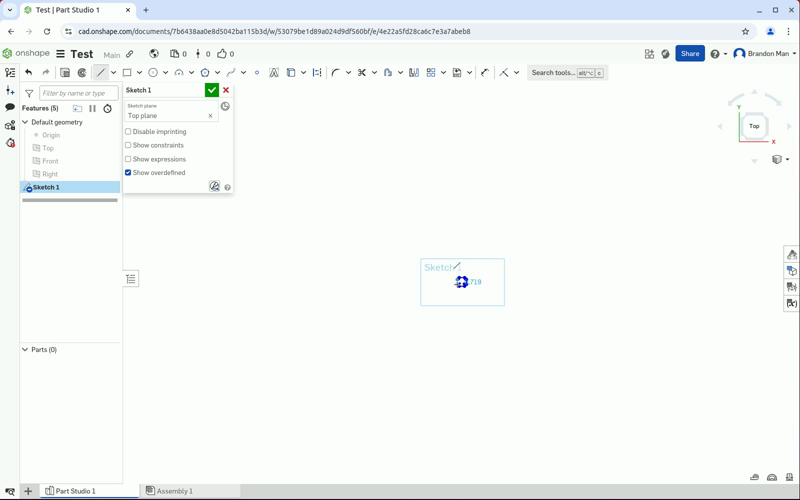
scroll(6)
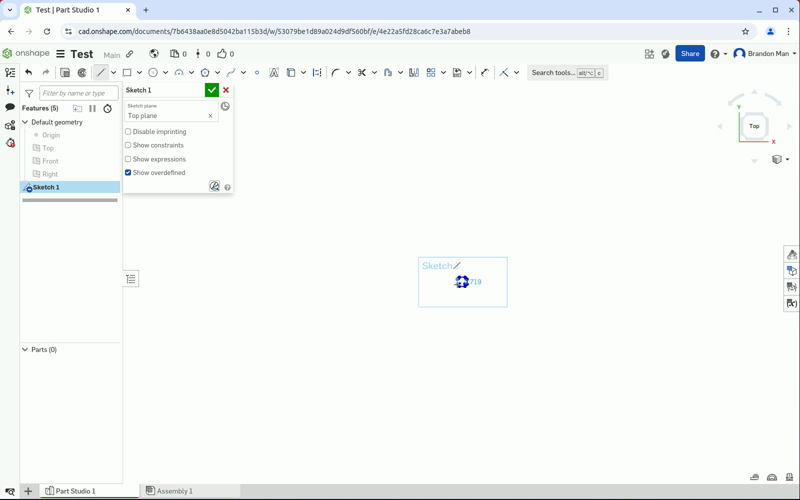
scroll(6)
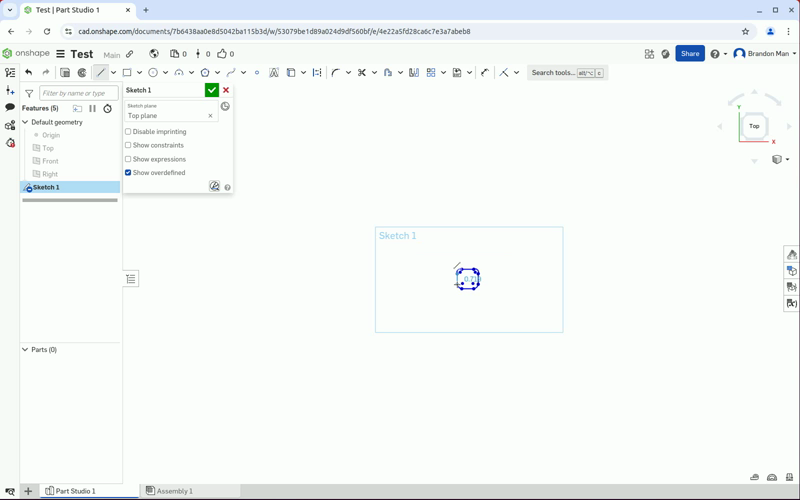
scroll(6)
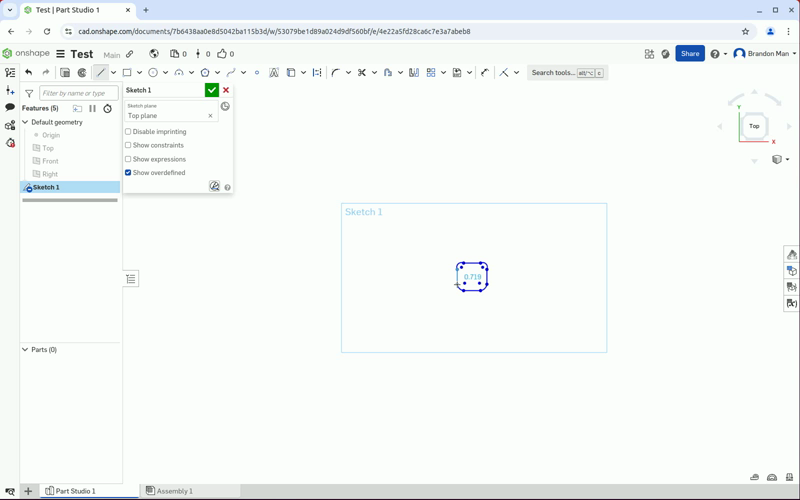
scroll(6)
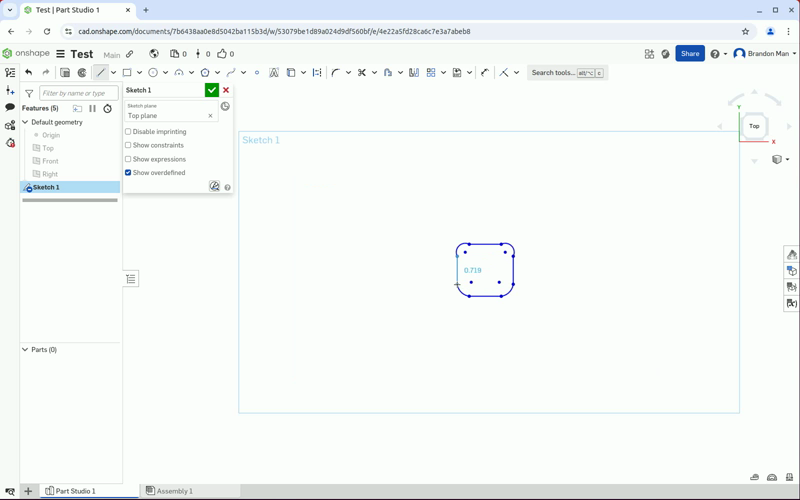
scroll(6)
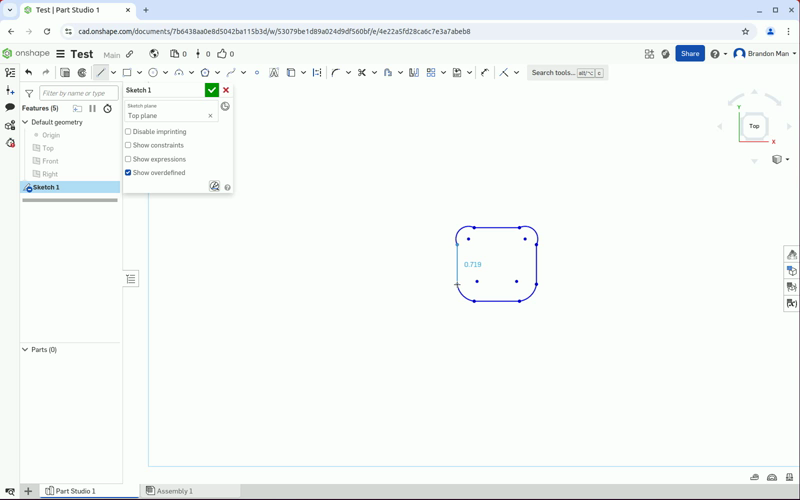
key_up(shift)
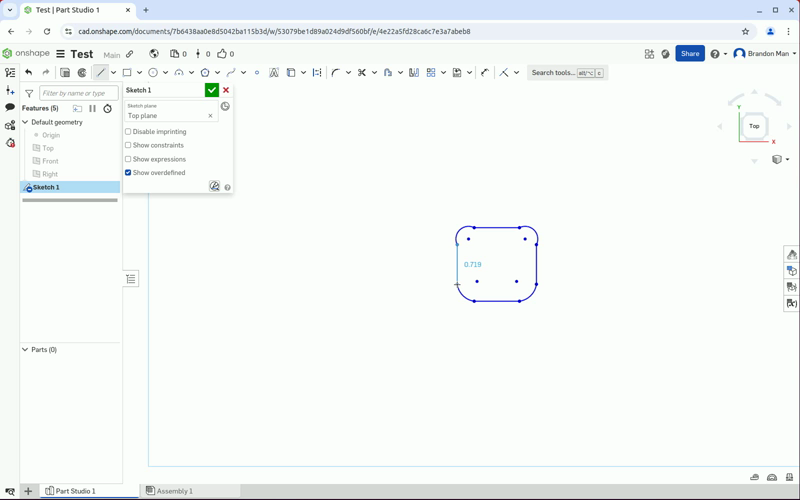
click(457, 284)
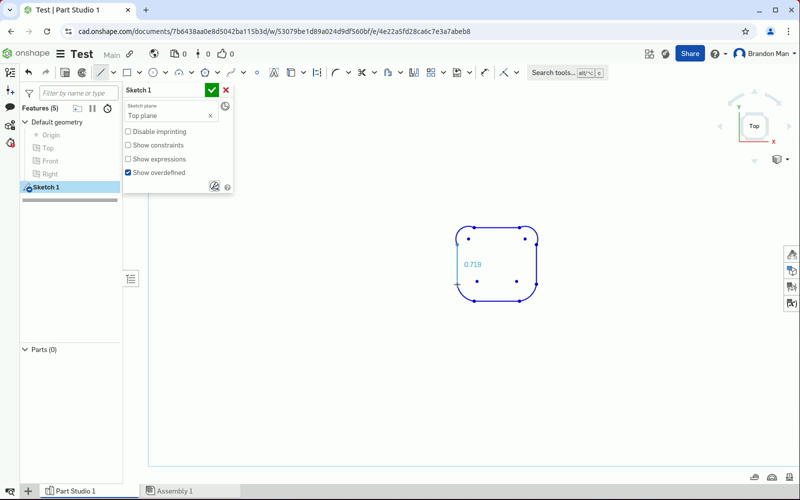
scroll(-6)
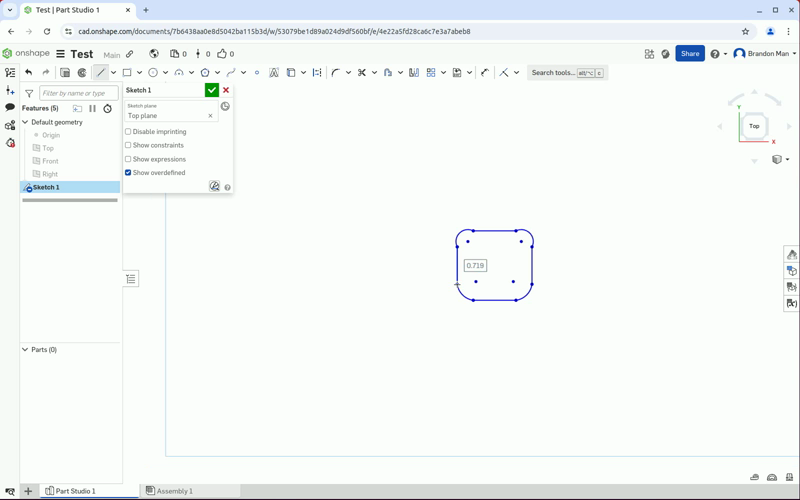
scroll(-6)
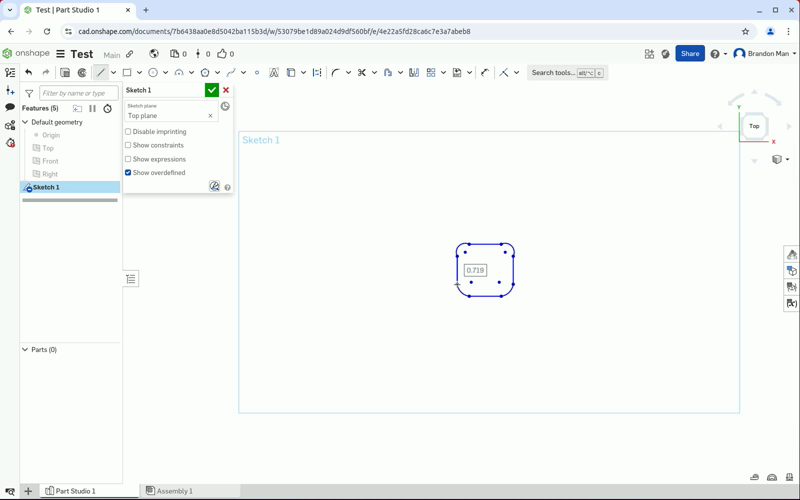
scroll(-6)
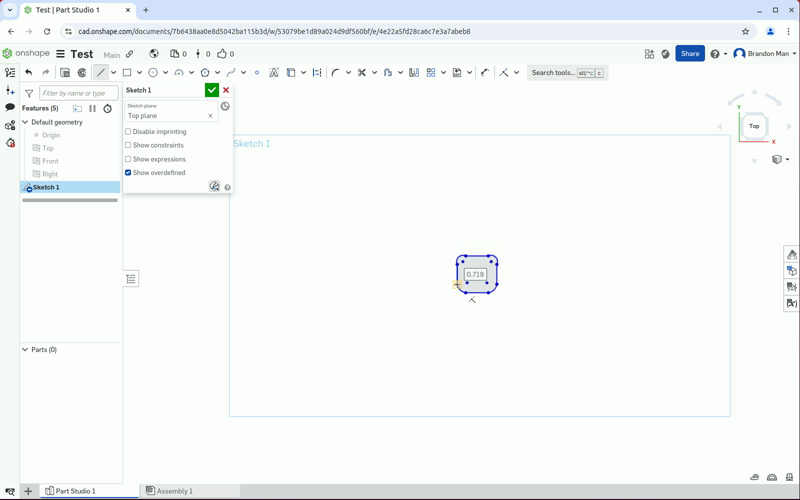
scroll(-6)
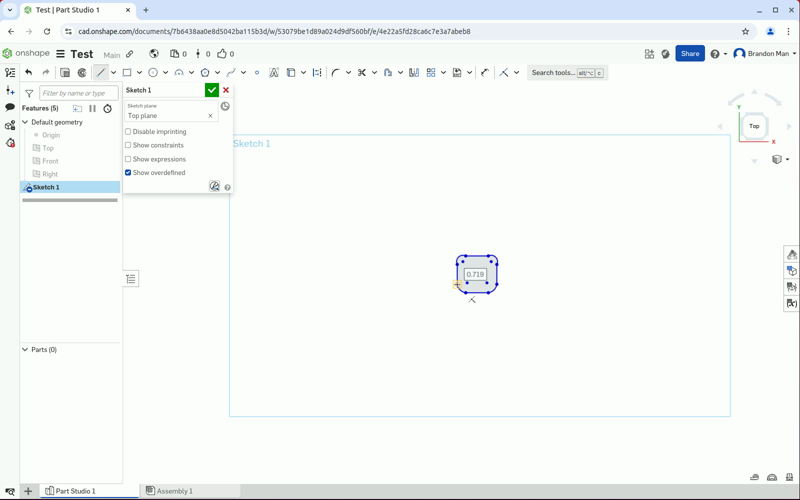
scroll(-6)
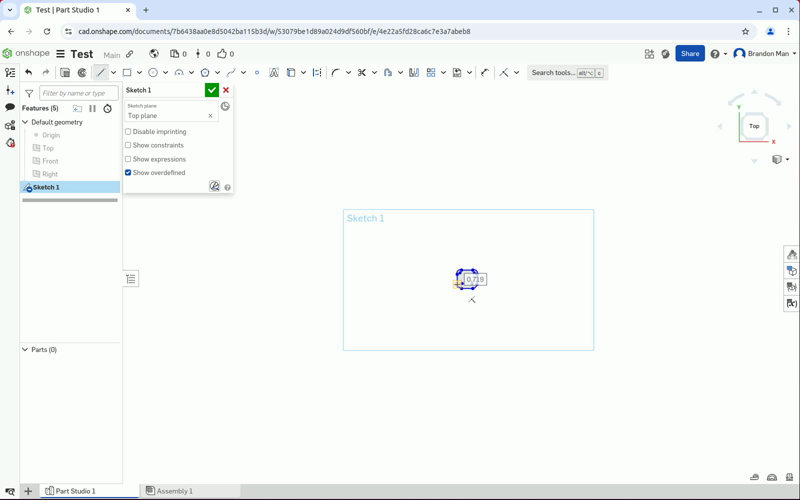
scroll(-6)
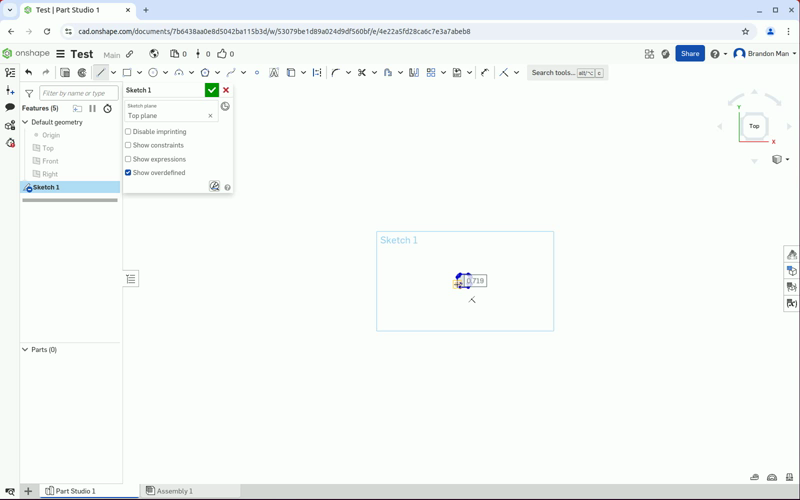
scroll(-6)
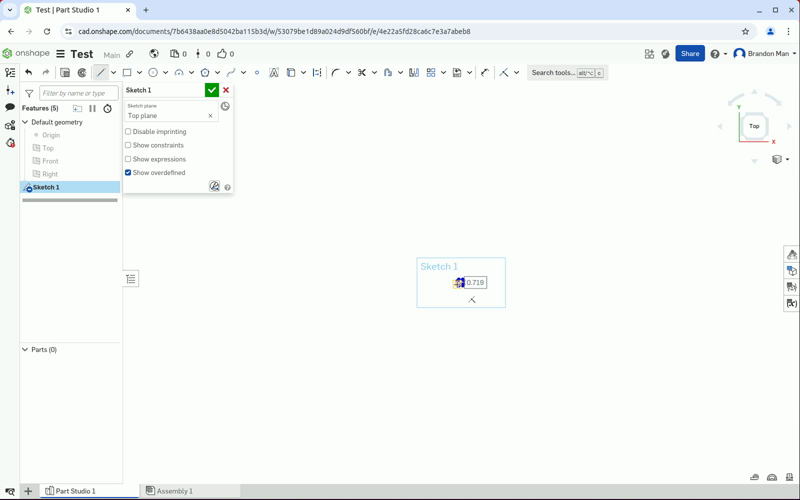
key(esc)
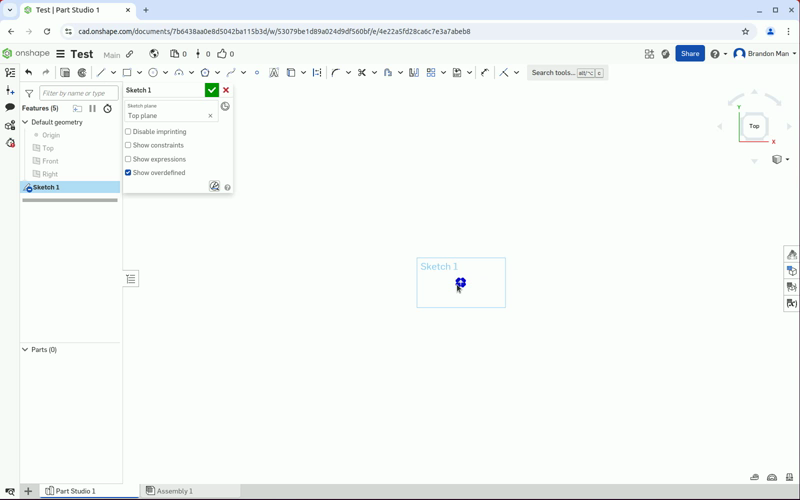
mouse_move(461, 281)
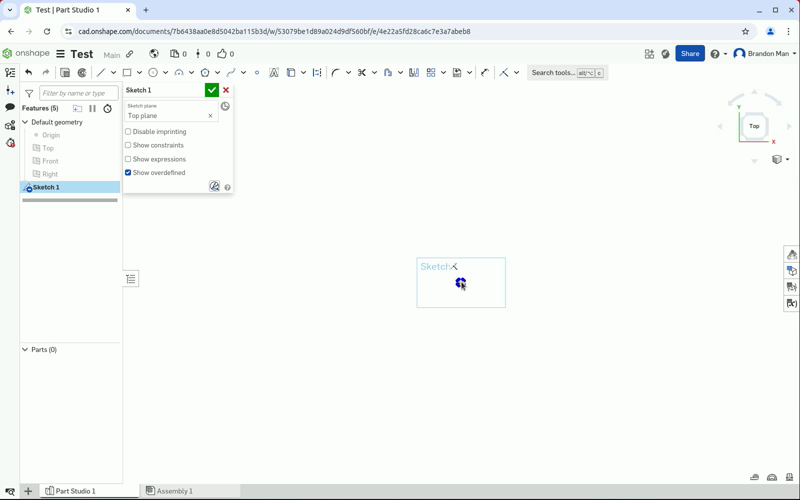
scroll(6)
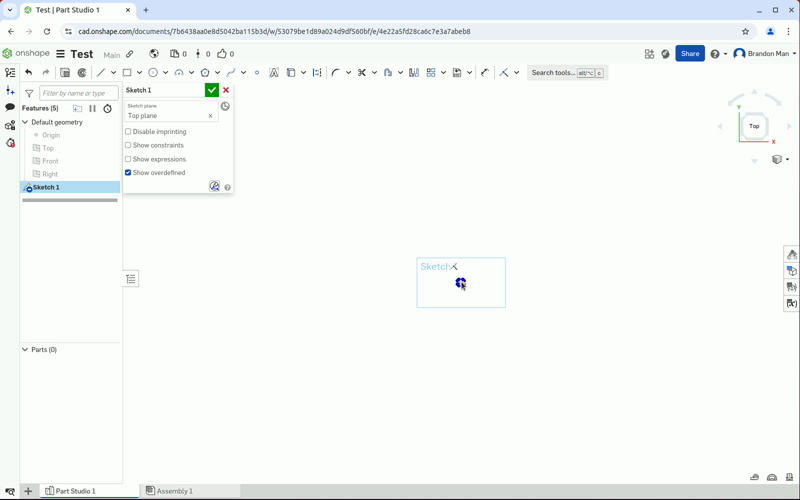
scroll(6)
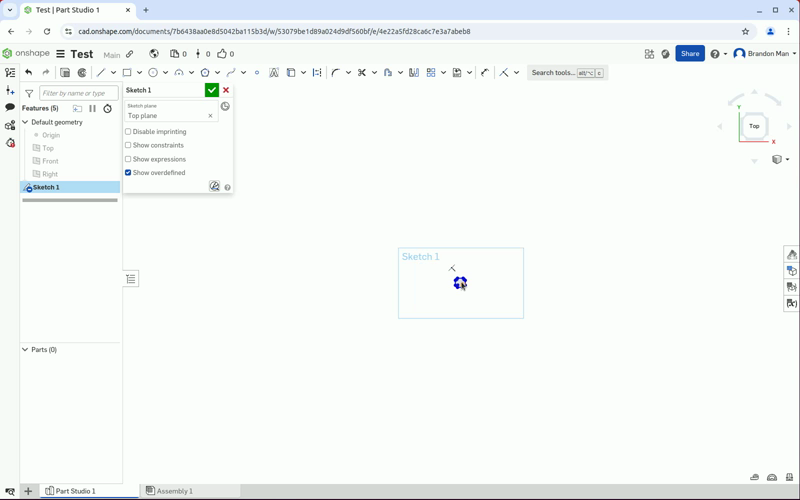
scroll(6)
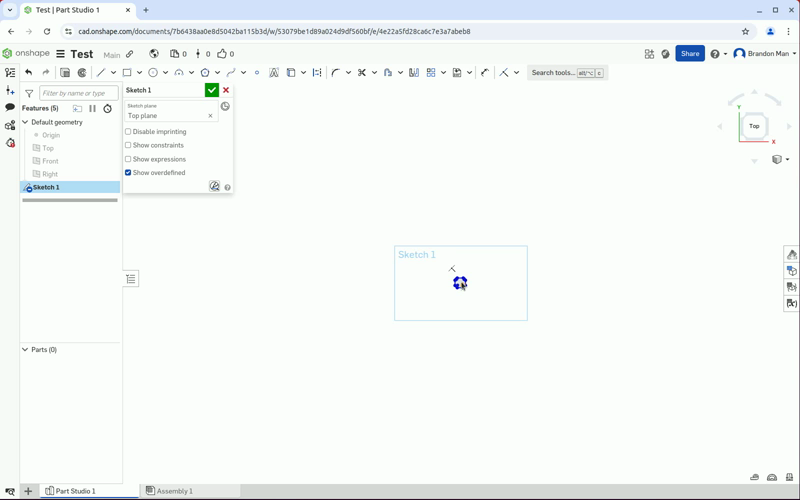
scroll(6)
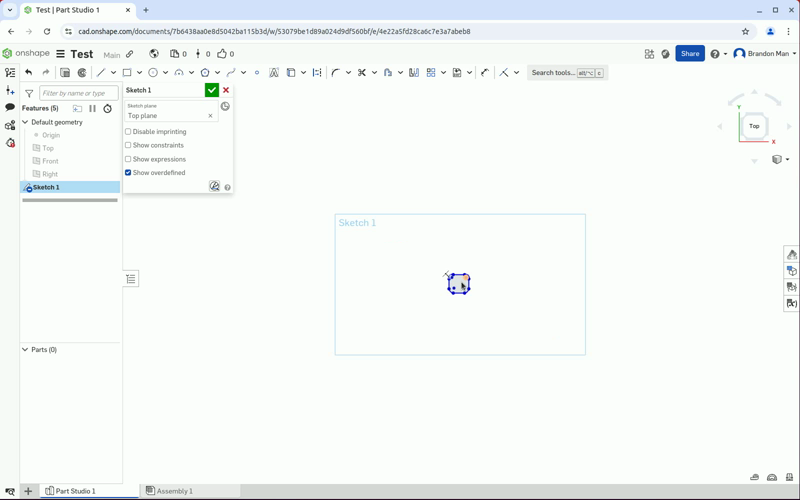
scroll(6)
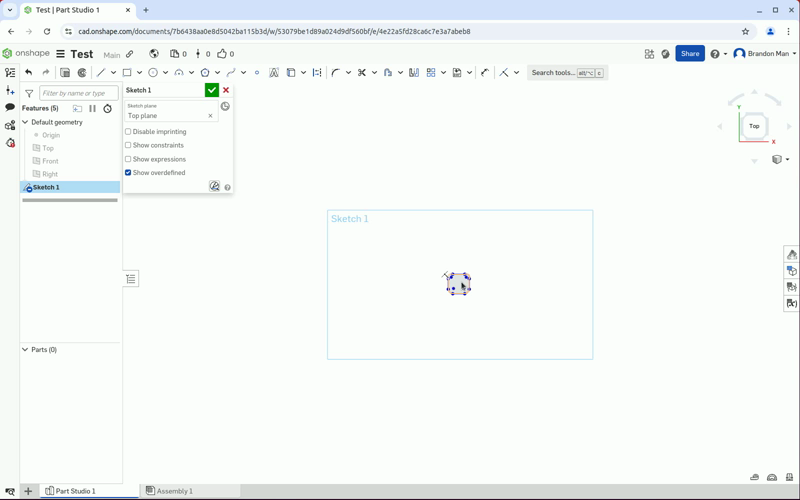
scroll(6)
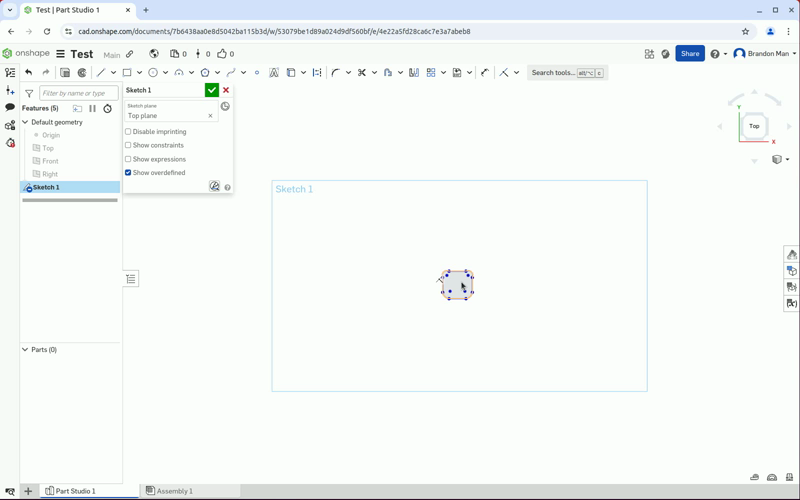
scroll(6)
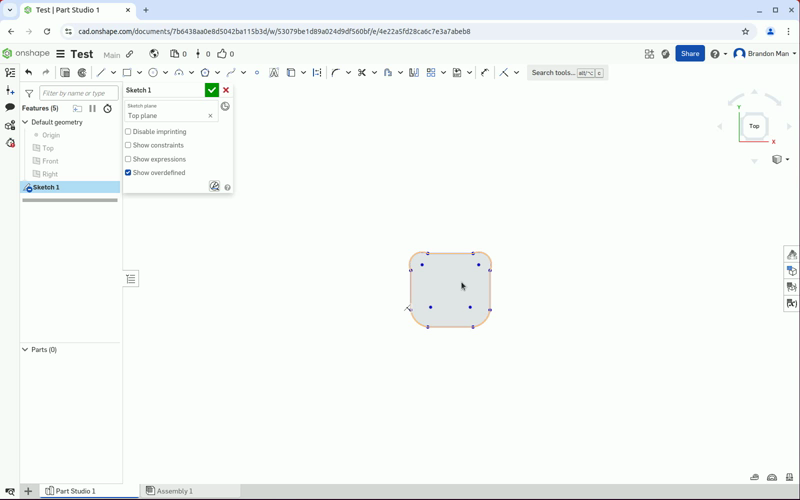
click(461, 281)
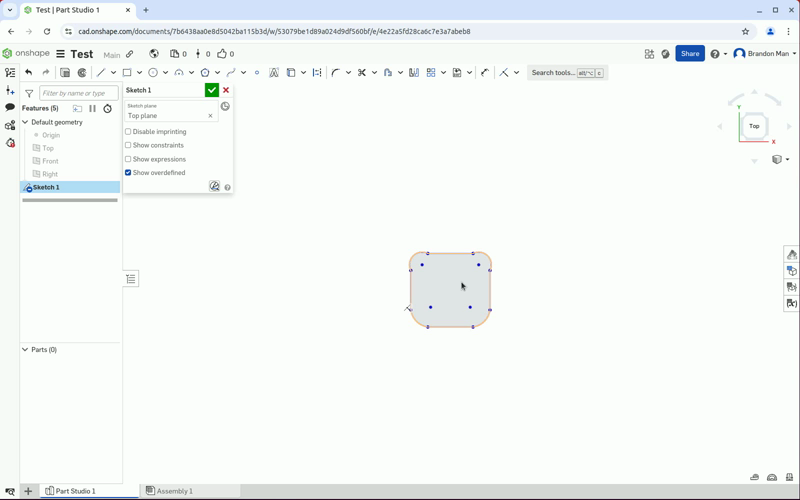
scroll(-6)
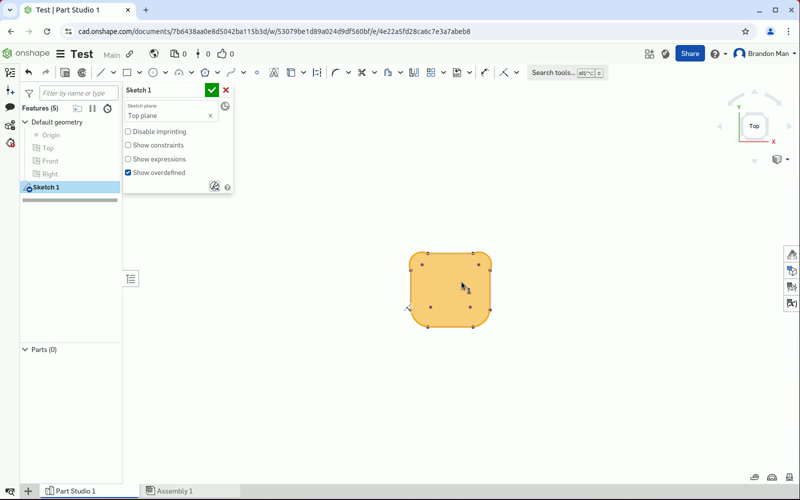
scroll(-6)
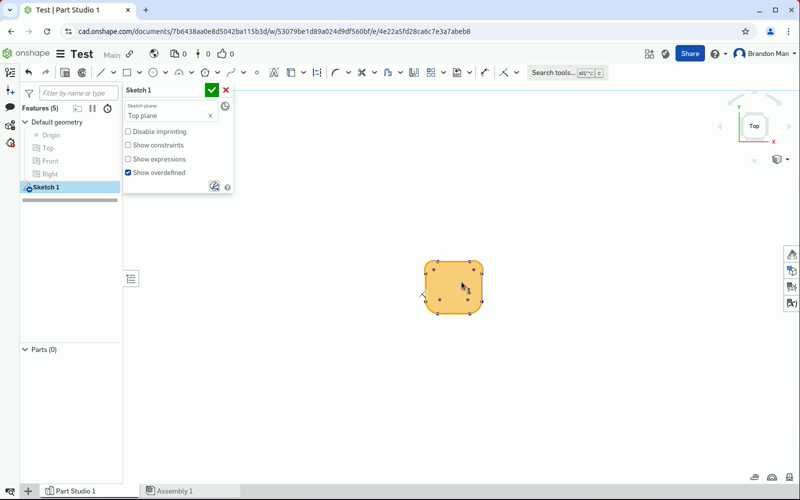
scroll(-6)
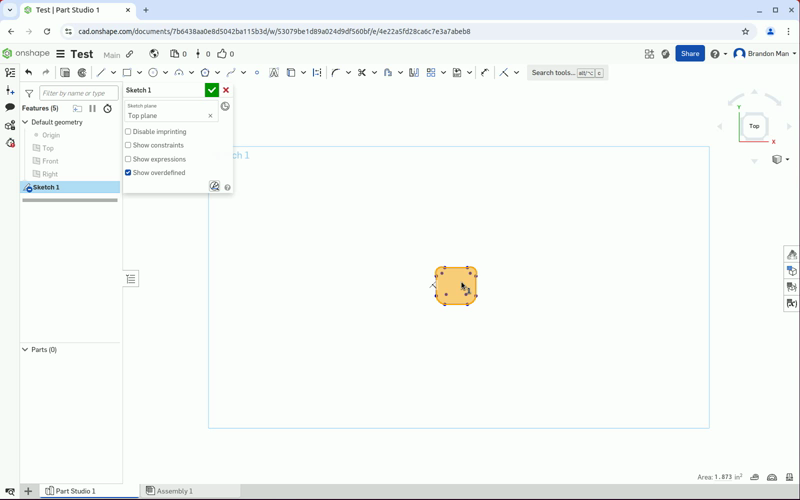
scroll(-6)
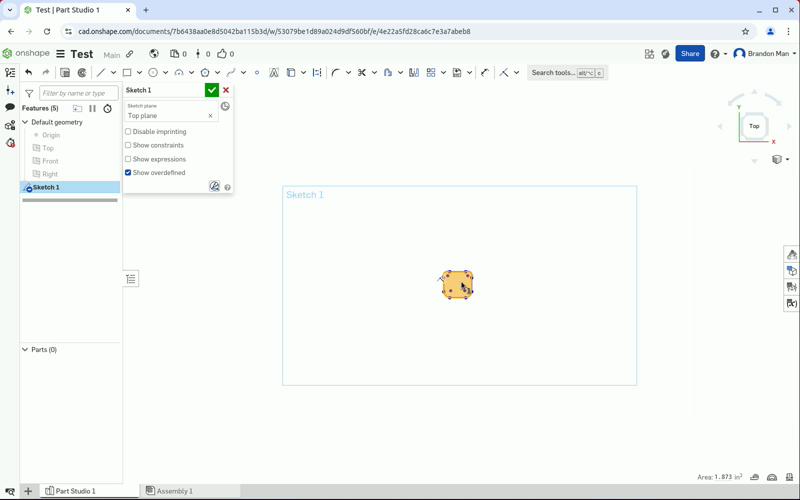
scroll(-6)
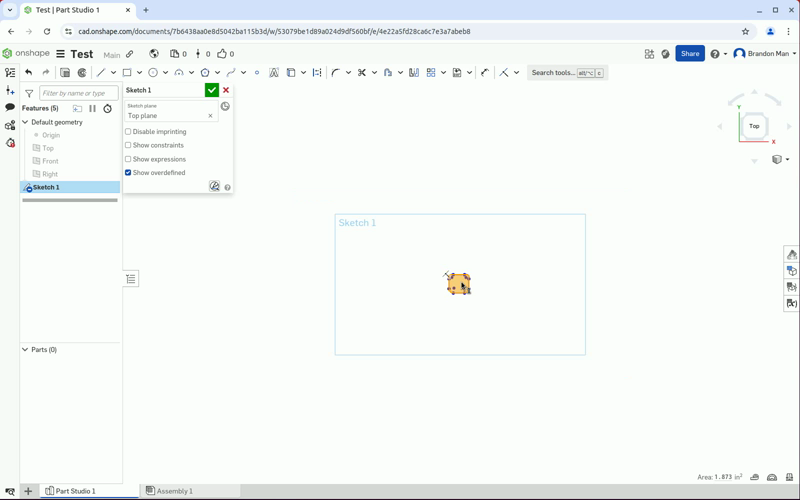
scroll(-6)
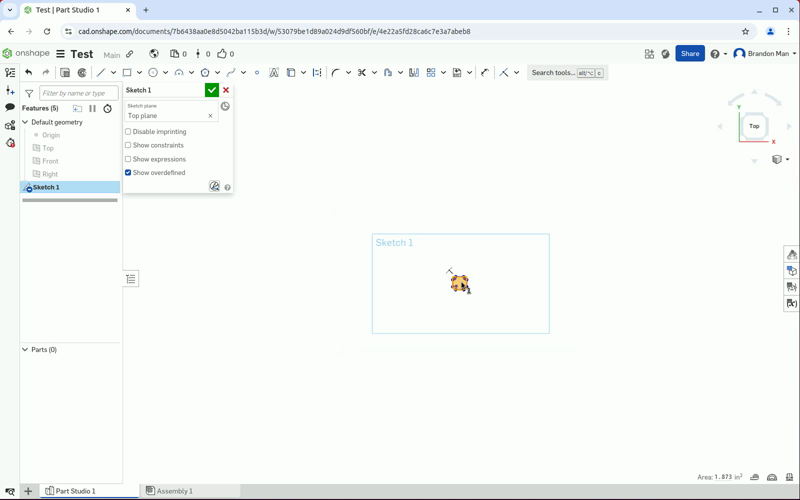
scroll(-6)
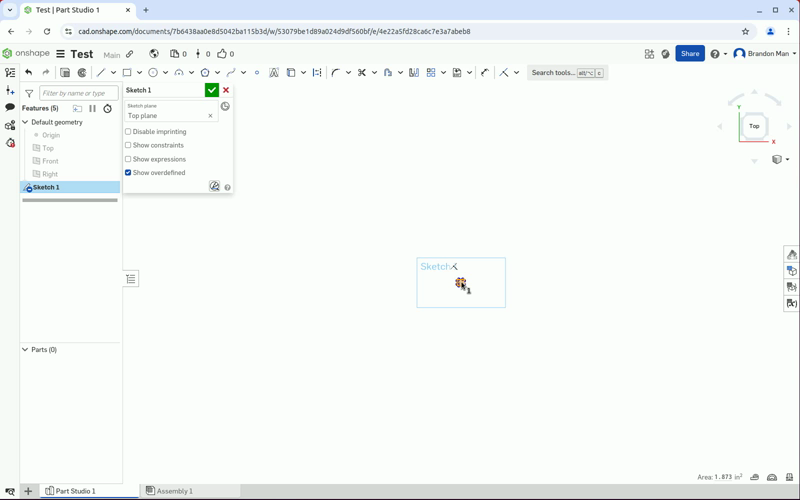
mouse_move(73, 352)
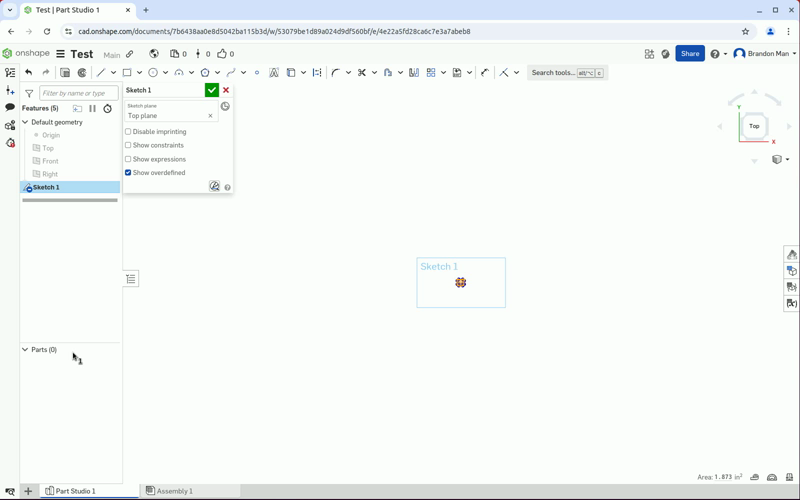
key(shift+y)
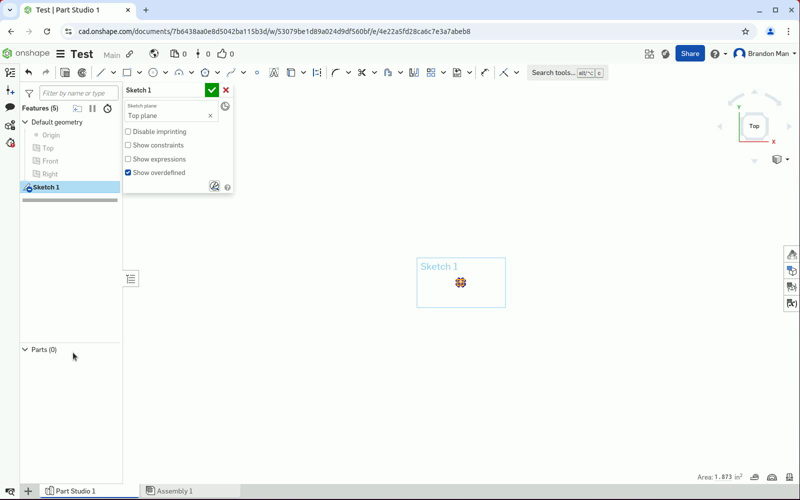
key(shift+e)
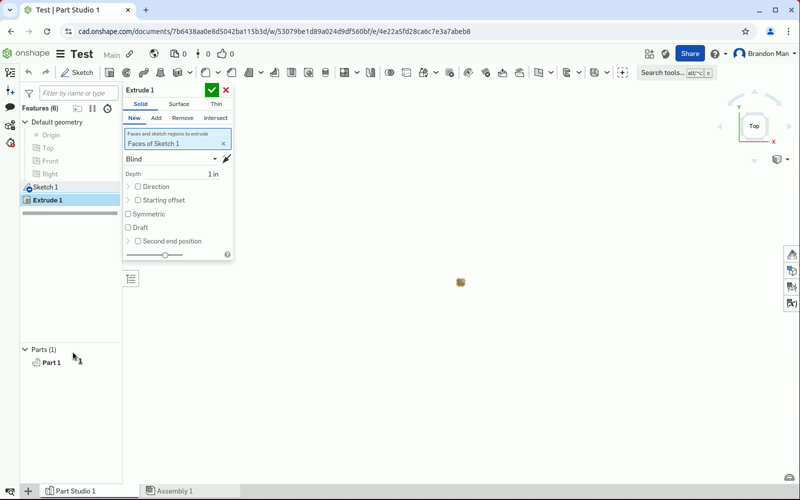
mouse_move(143, 106)
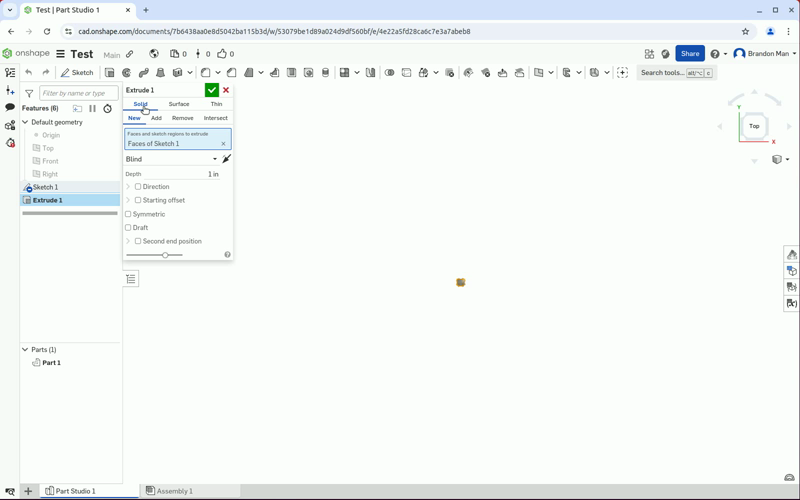
click(143, 106)
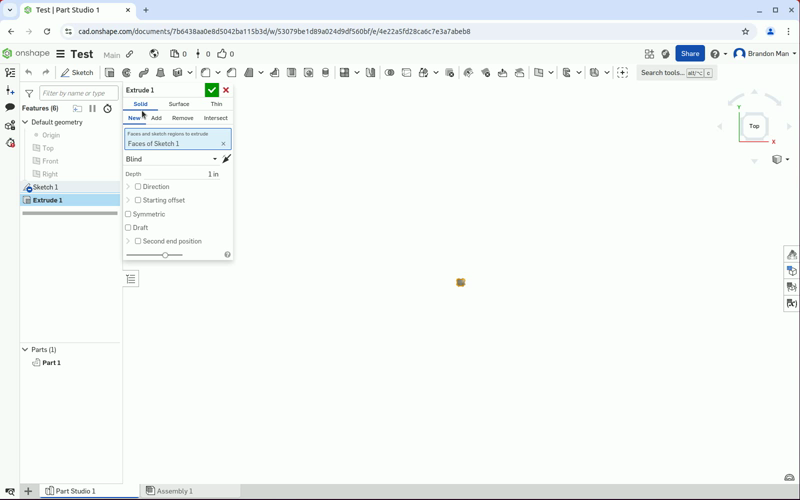
mouse_move(137, 120)
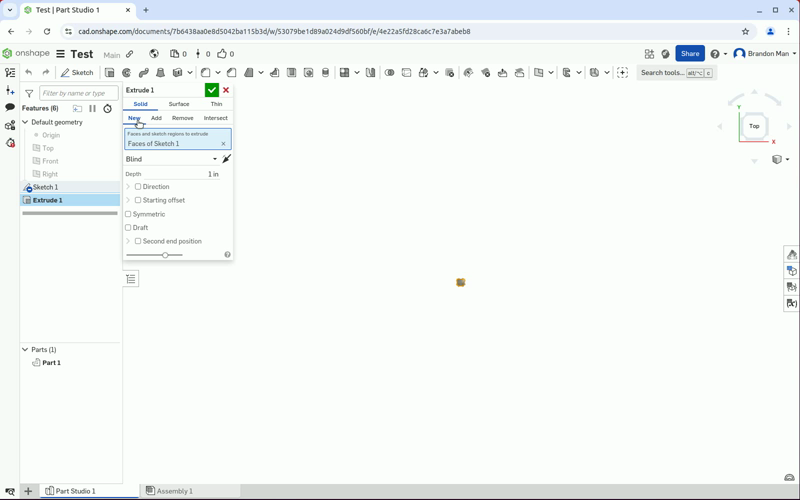
click(137, 120)
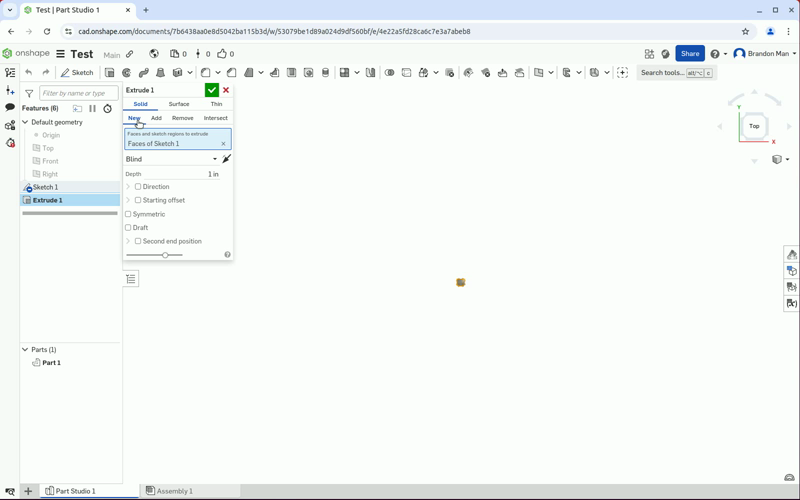
key(tab, 4)
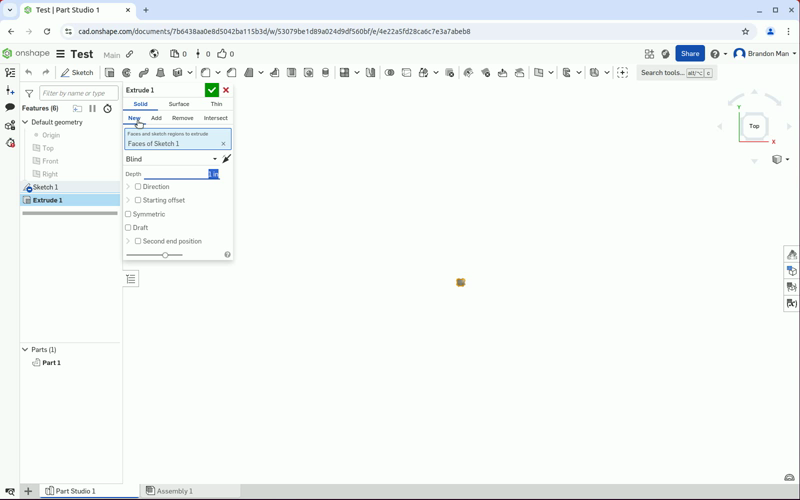
text(23.108)
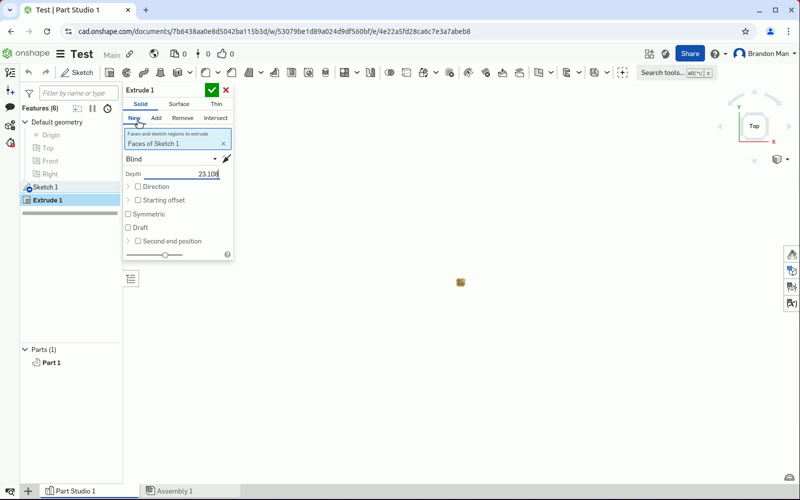
key(enter)
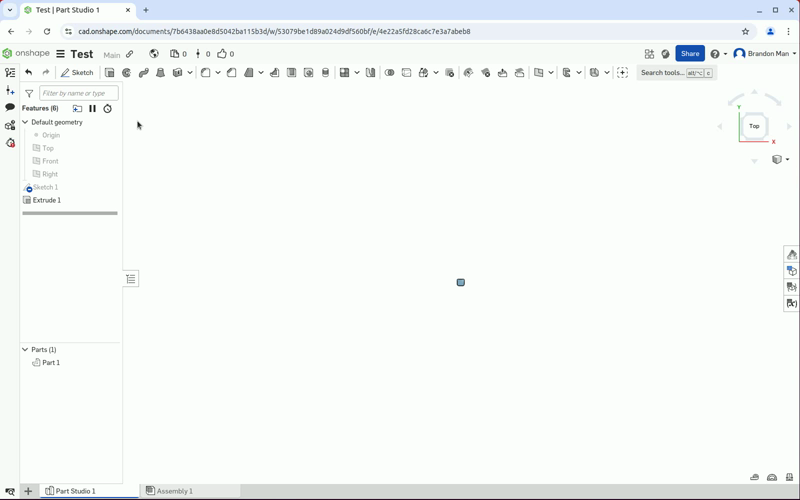
key(shift+h)
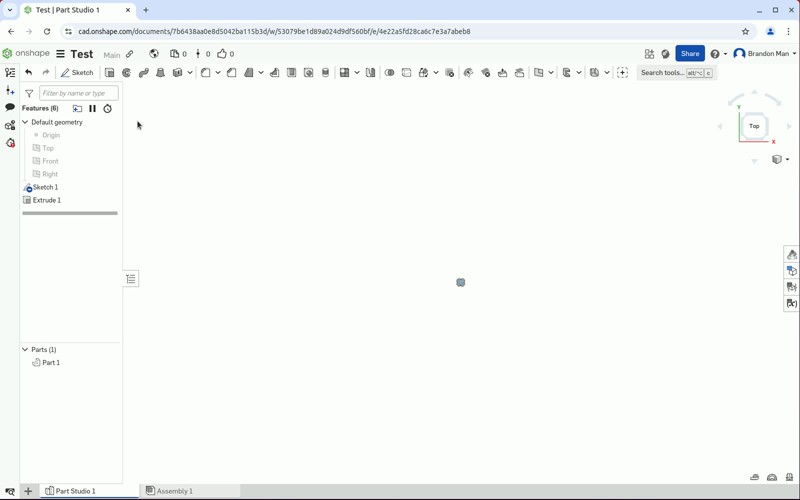
key(shift+h)
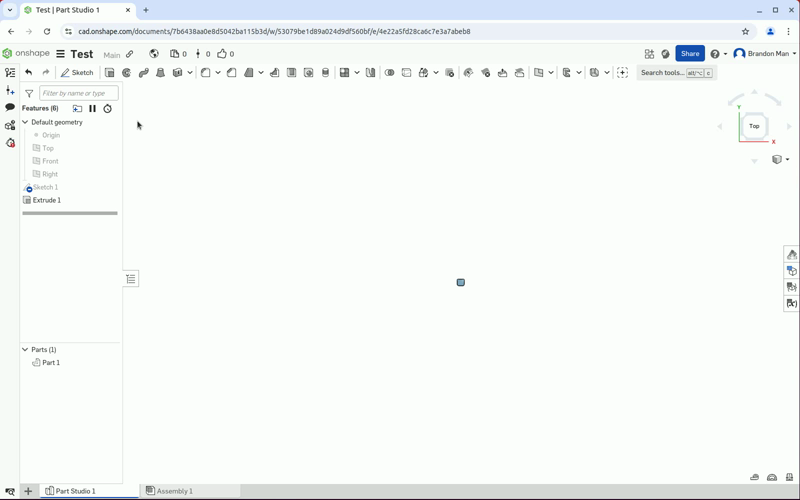
mouse_move(73, 189)
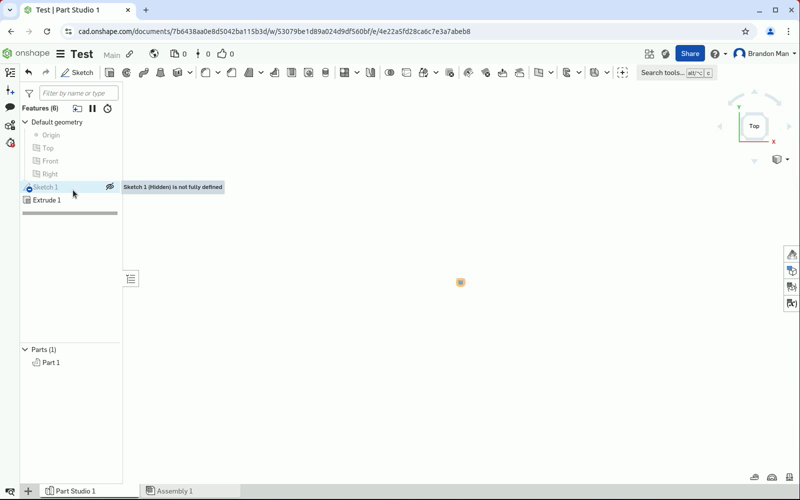
click(73, 189)
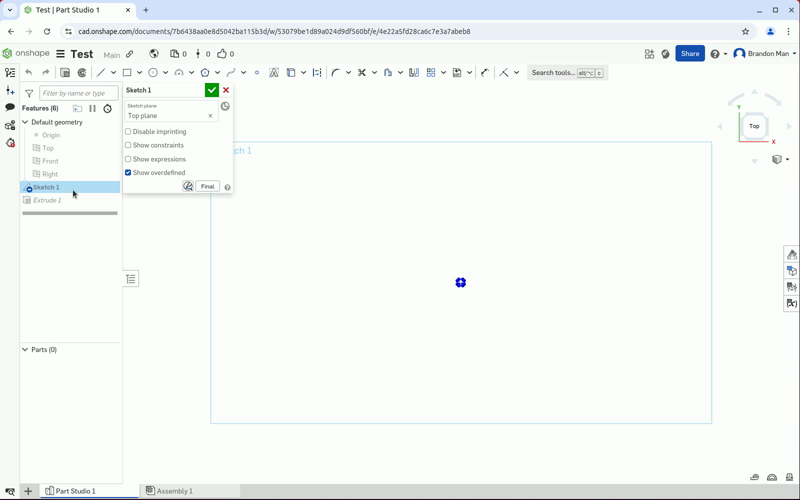
mouse_move(229, 92)
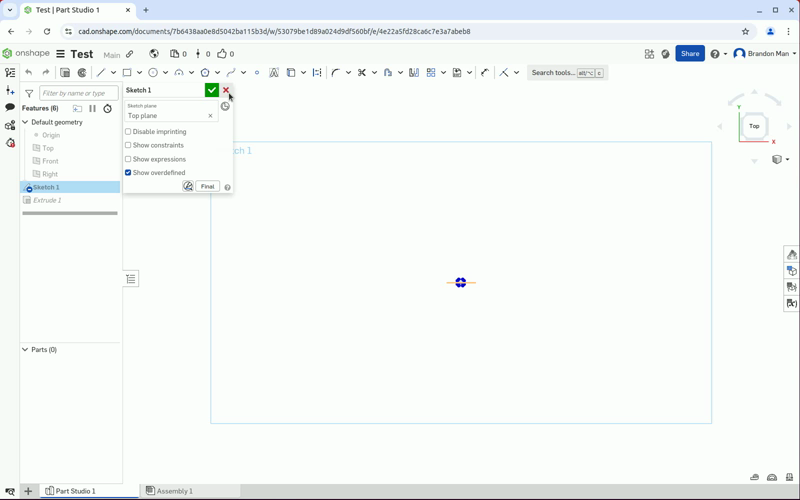
click(229, 92)
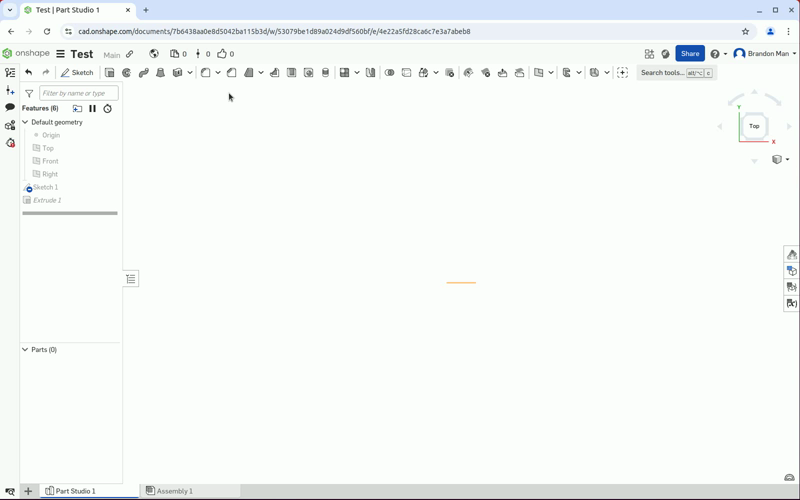
mouse_move(73, 352)
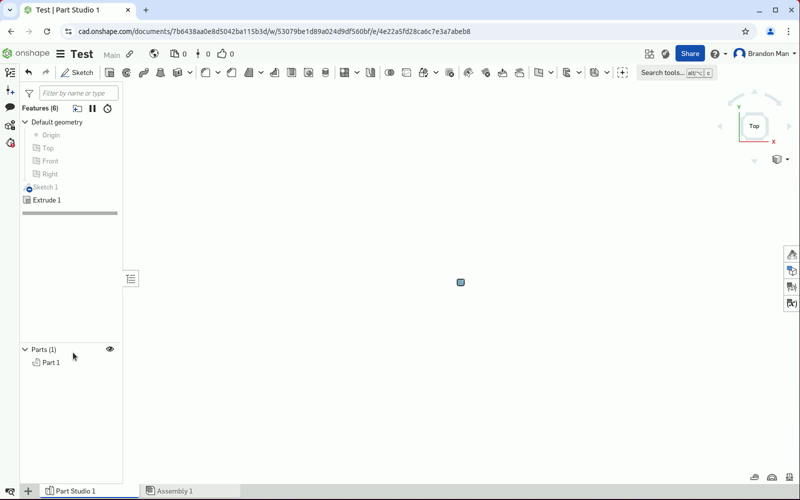
key(y)
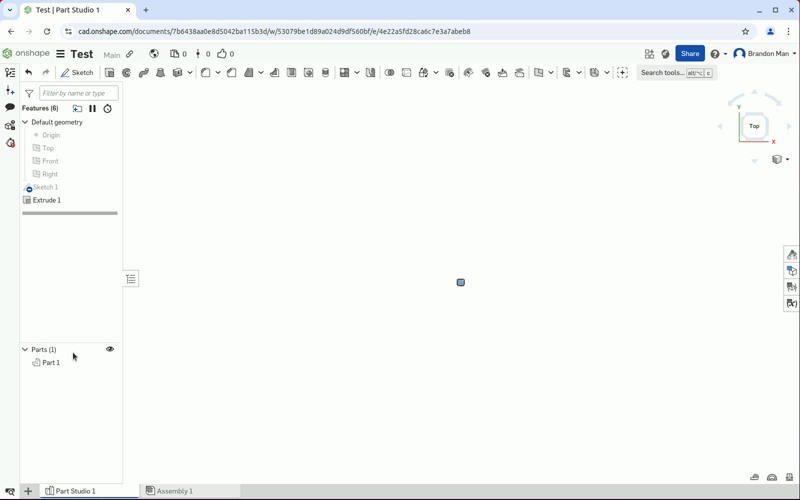
key(shift+p)
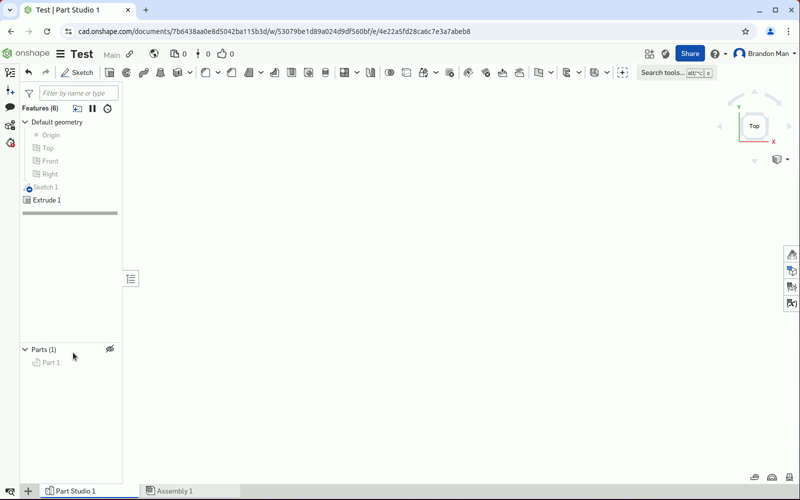
key(space)
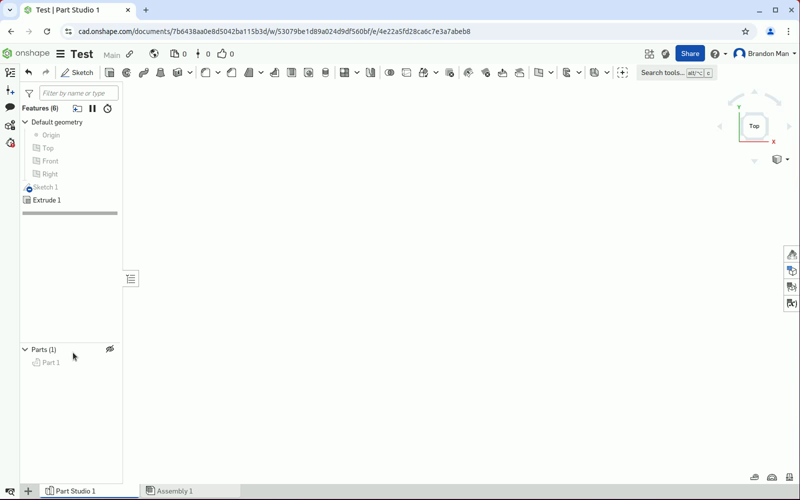
key_down(shift)
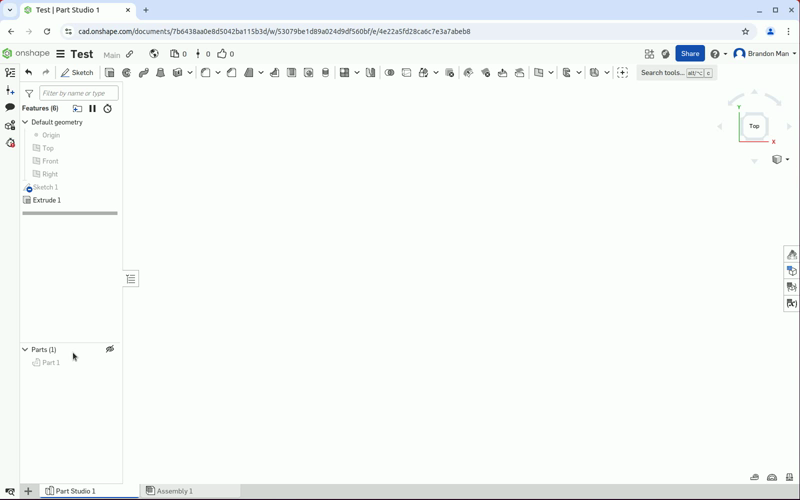
key(up)
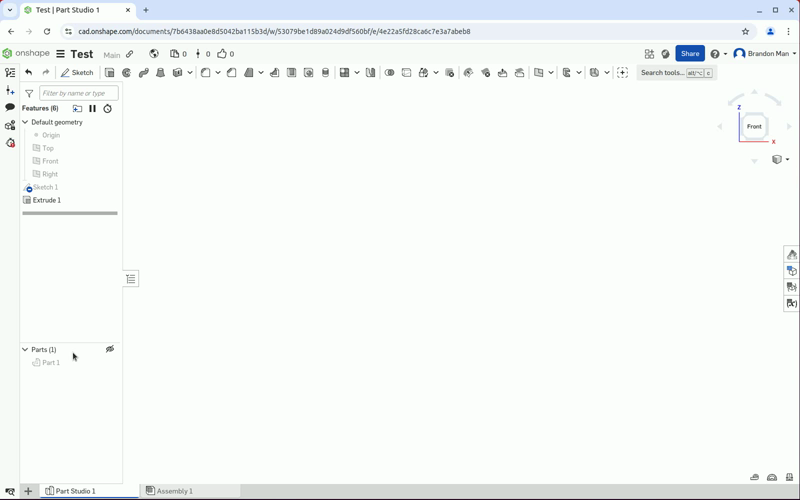
key_up(shift)
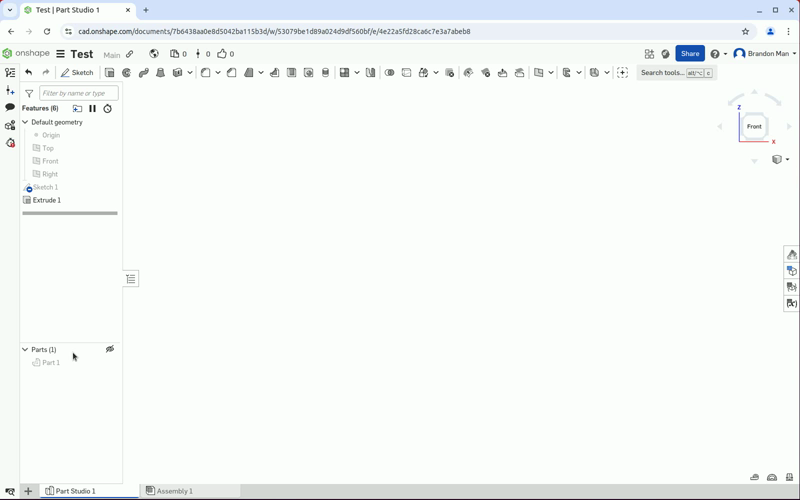
key(space)
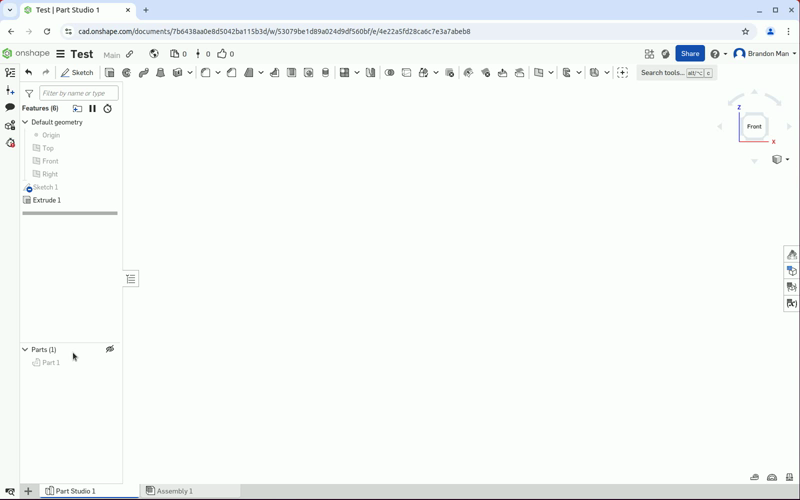
key_down(shift)
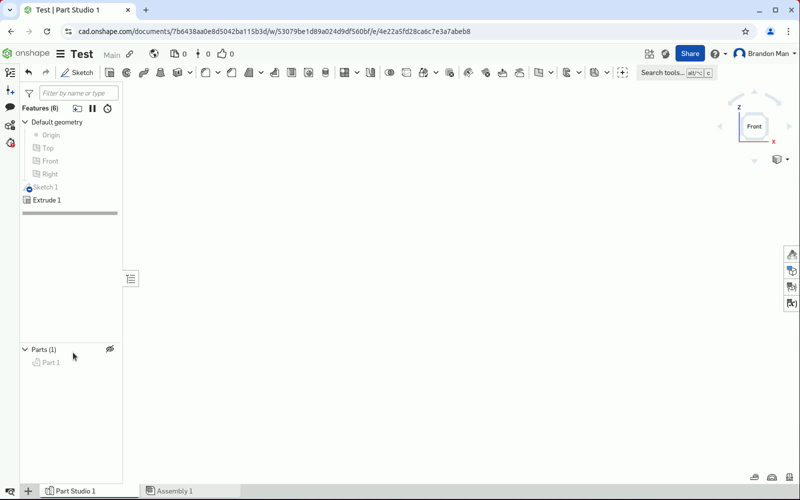
key(left)
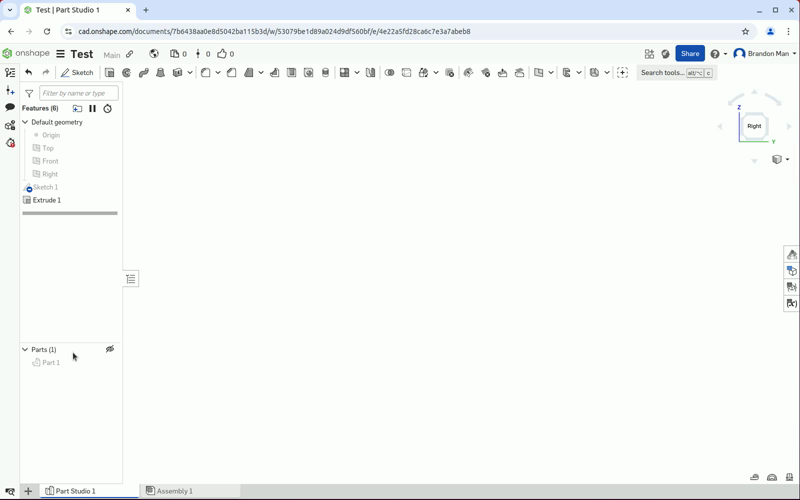
key_up(shift)
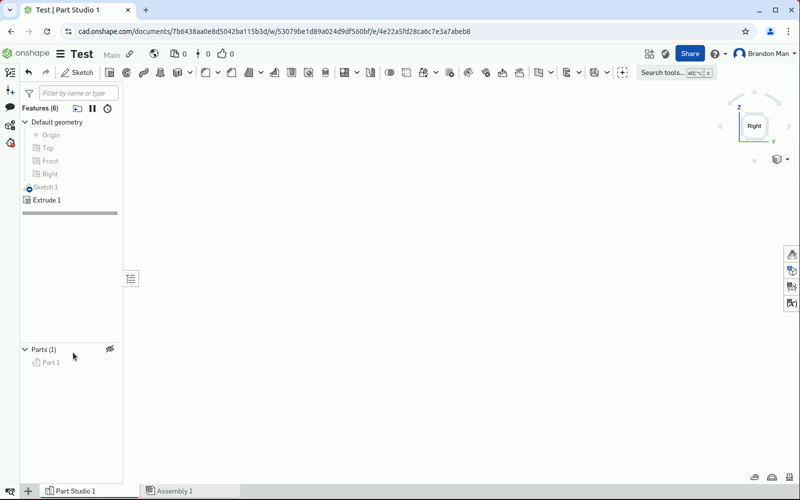
mouse_move(73, 352)
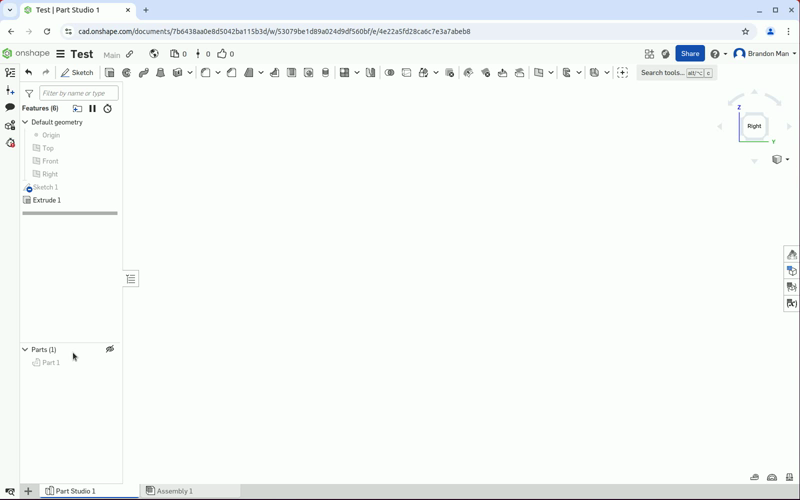
key(shift+y)
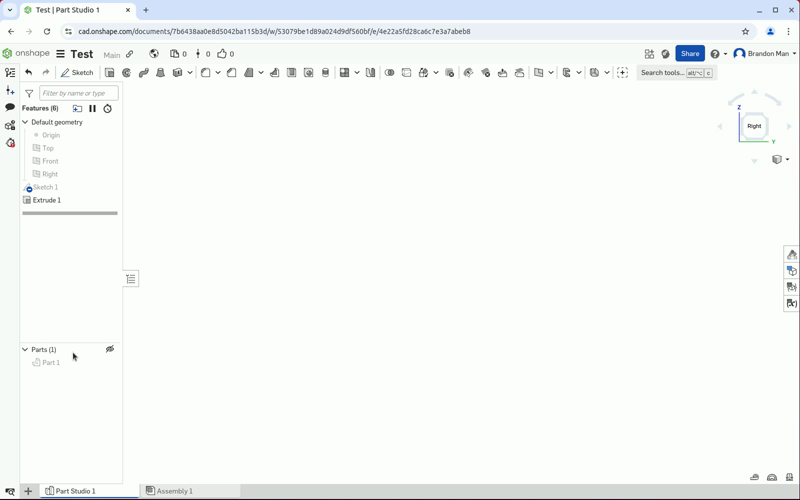
key(shift+s)
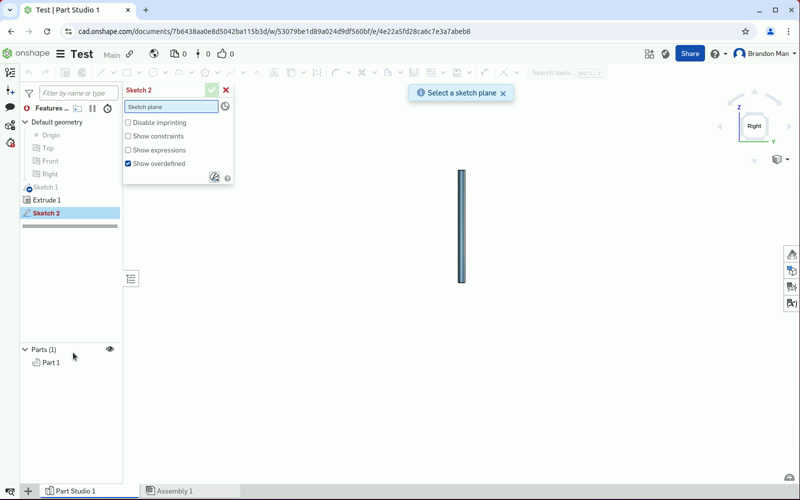
mouse_move(73, 176)
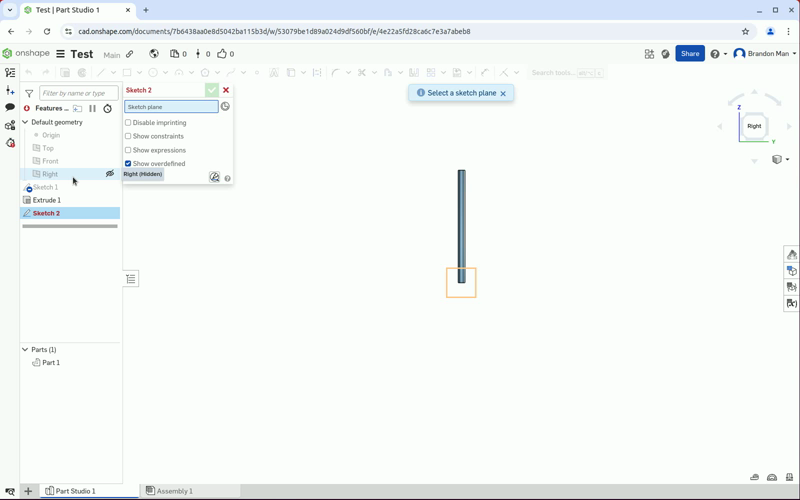
click(73, 176)
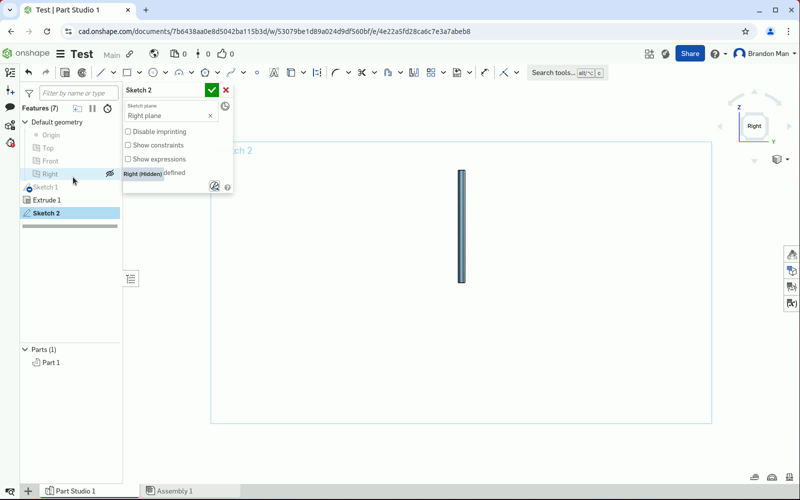
mouse_move(73, 352)
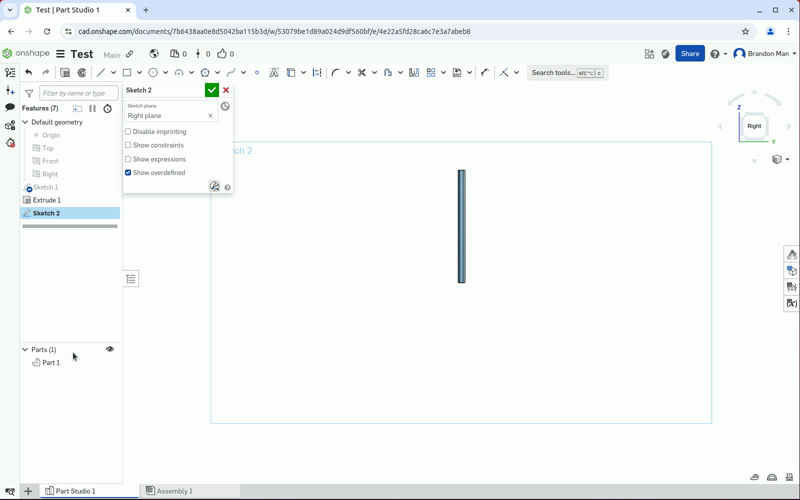
key(y)
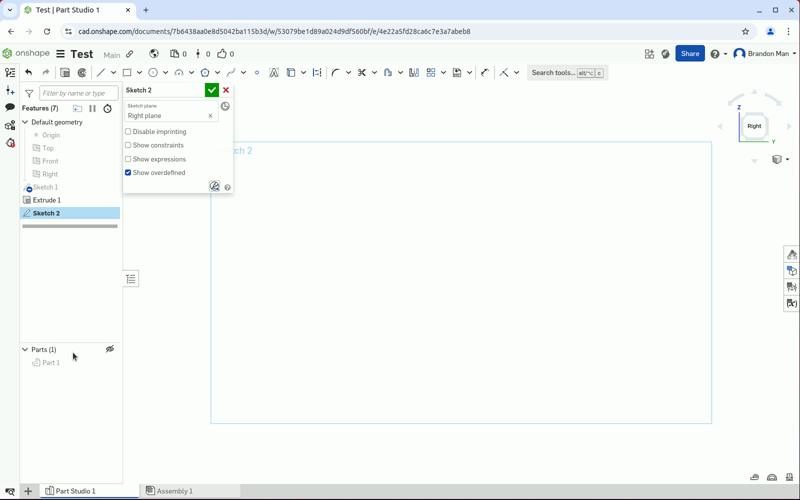
key(l)
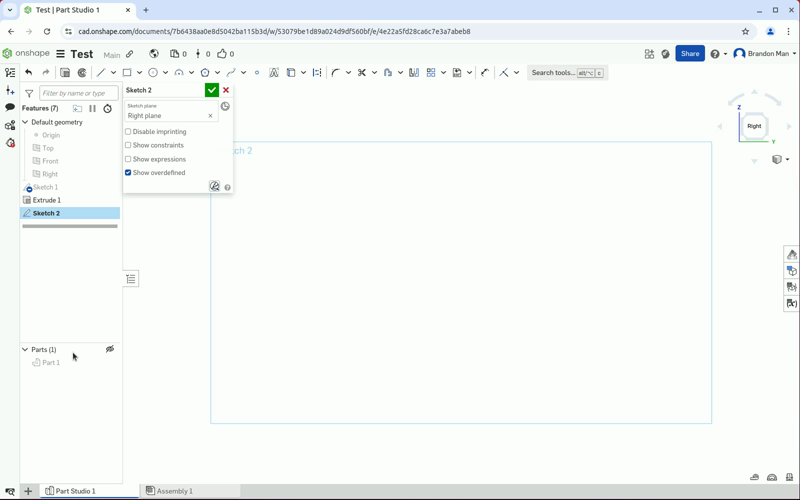
key_down(shift)
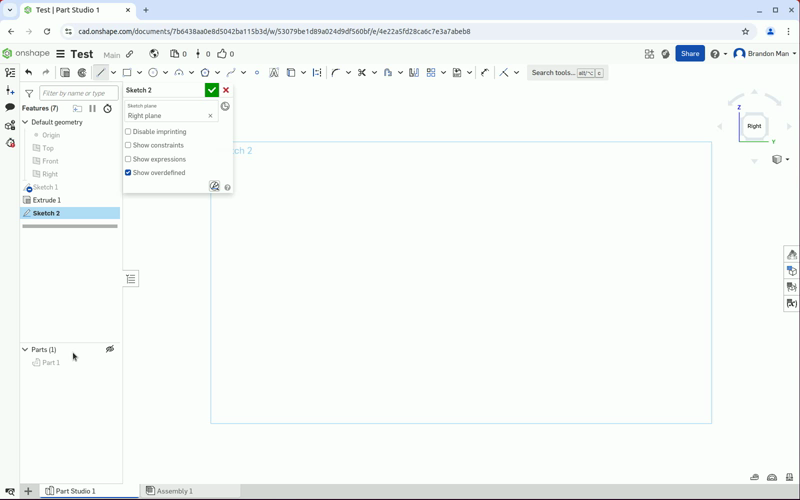
mouse_move(419, 314)
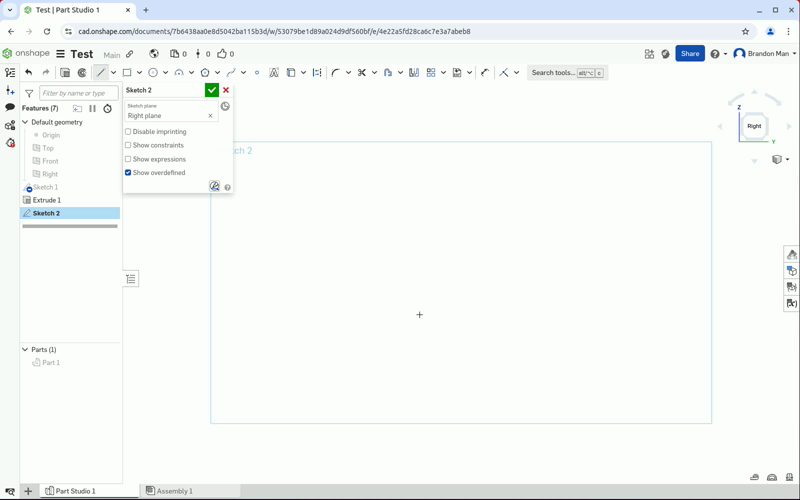
click(419, 314)
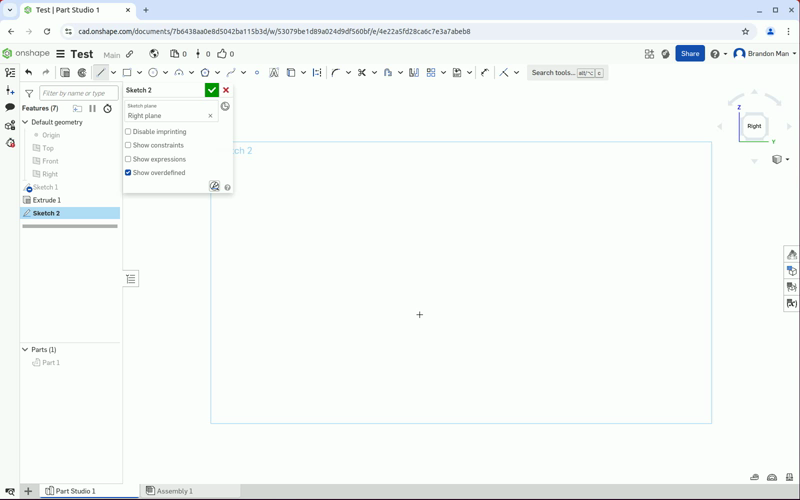
key_up(shift)
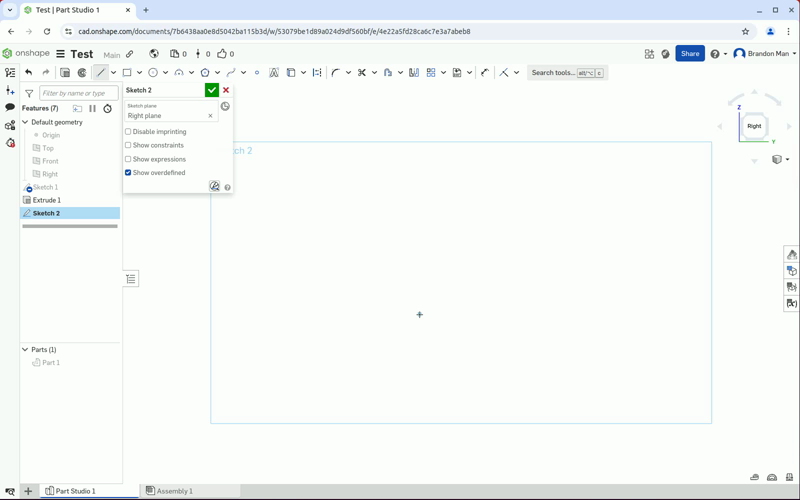
key_down(shift)
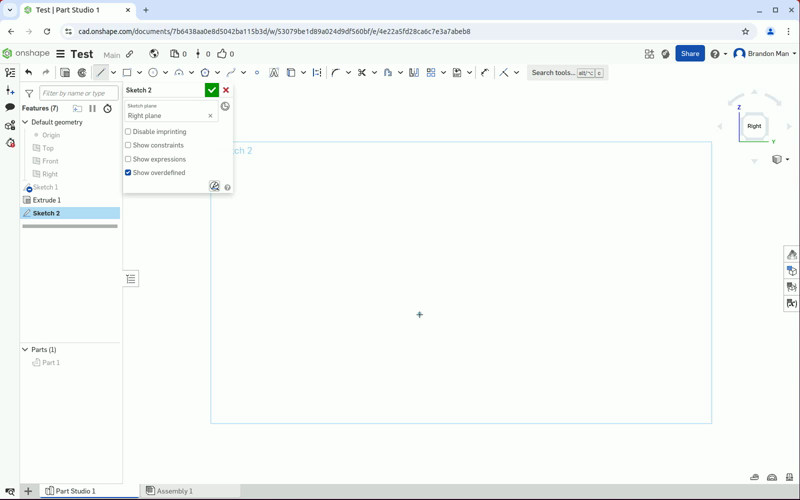
mouse_move(449, 314)
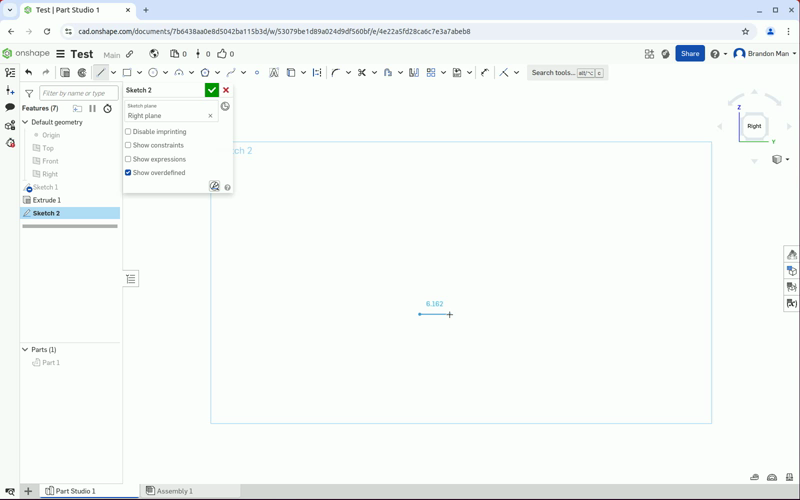
mouse_move(422, 314)
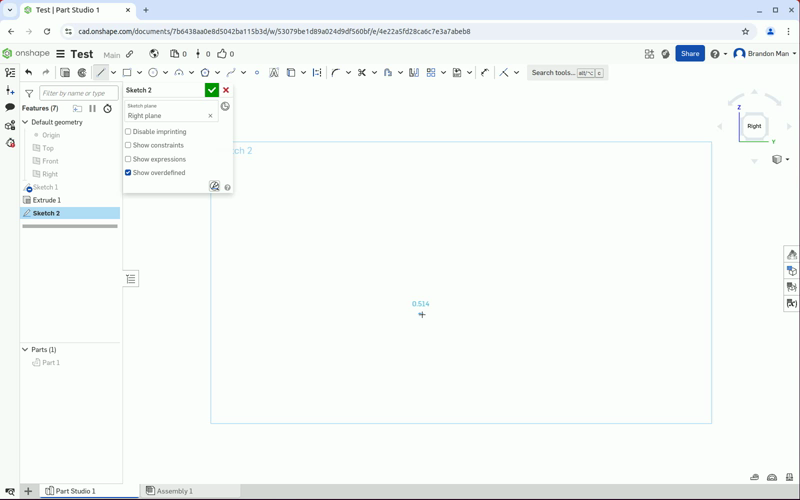
scroll(6)
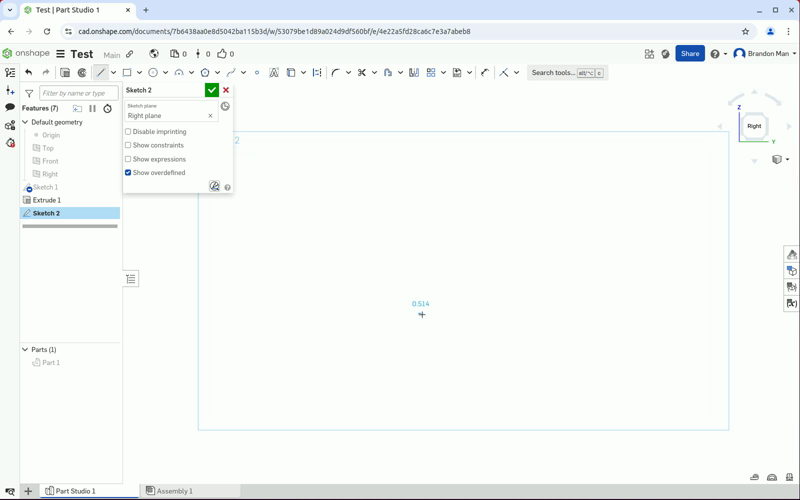
scroll(6)
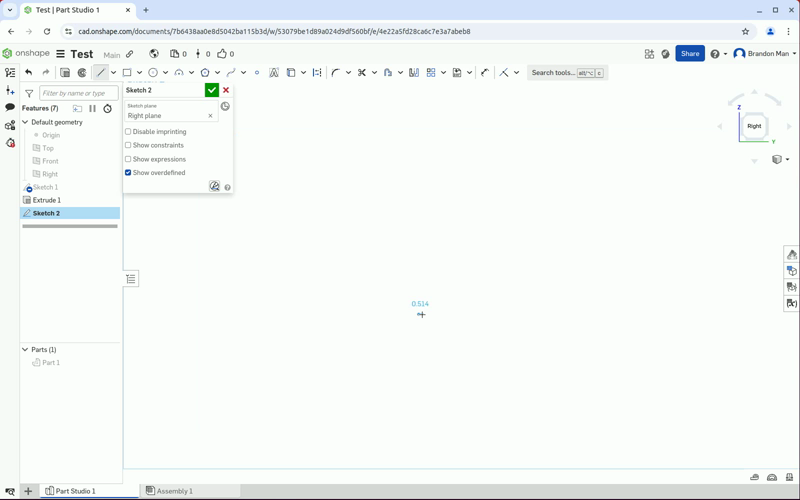
scroll(6)
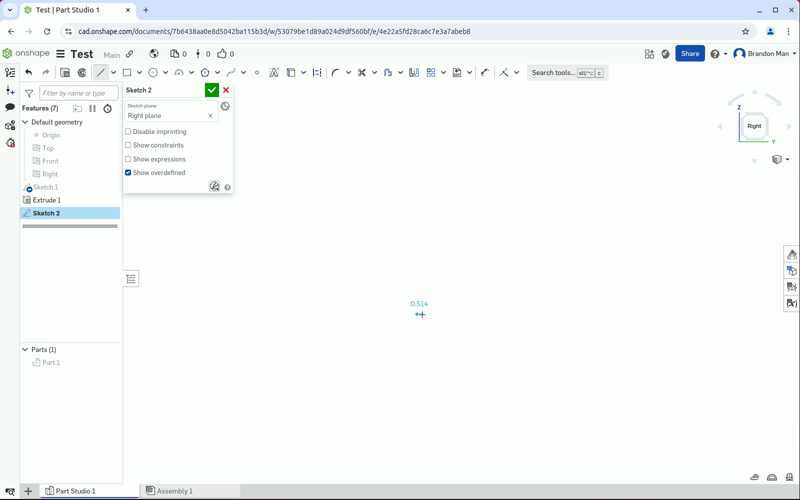
scroll(6)
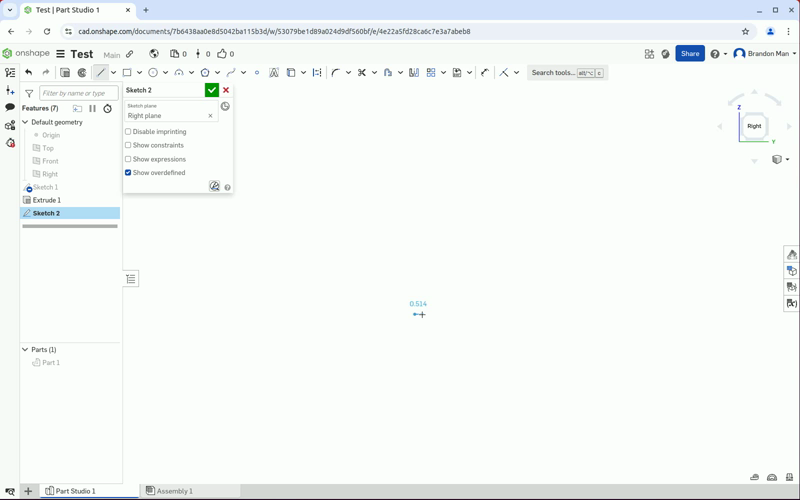
scroll(6)
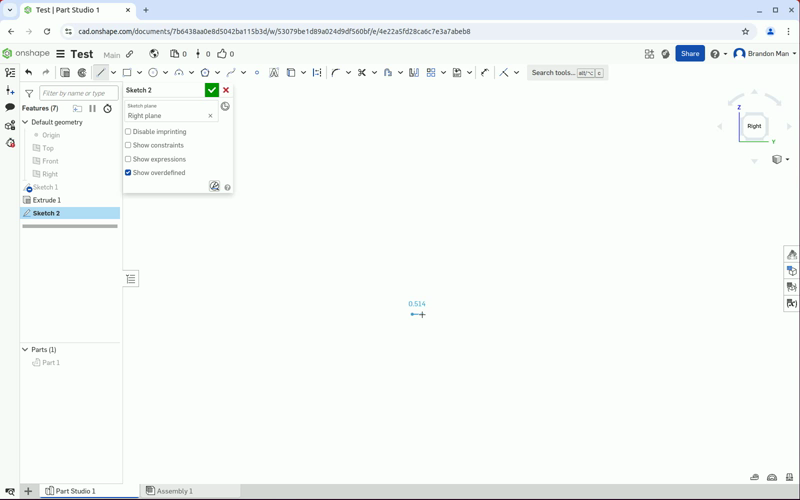
scroll(6)
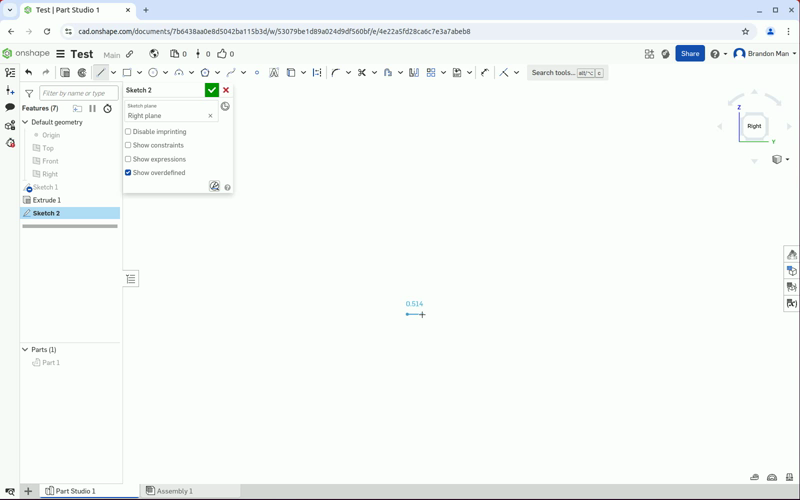
scroll(6)
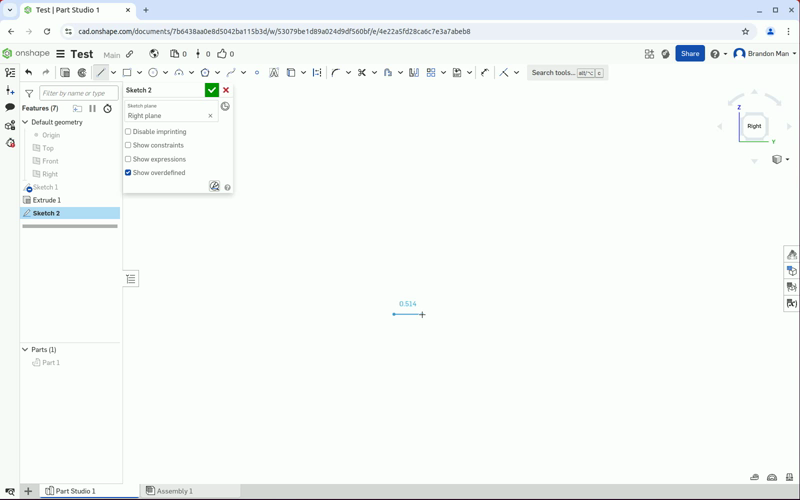
click(422, 314)
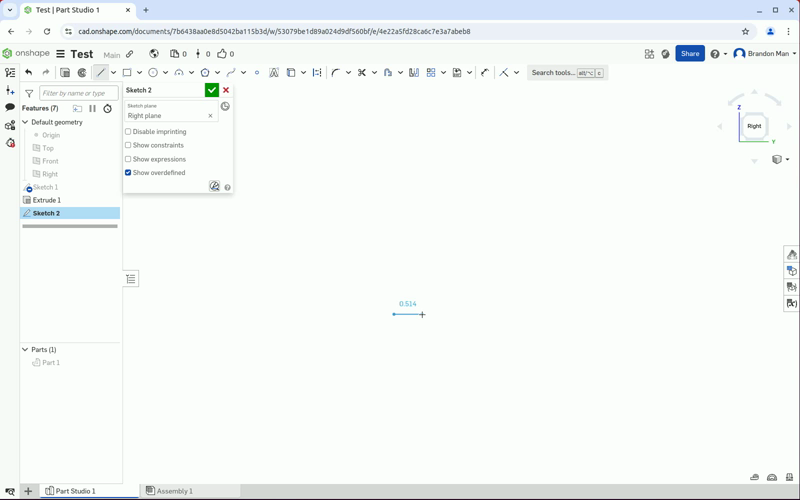
scroll(-6)
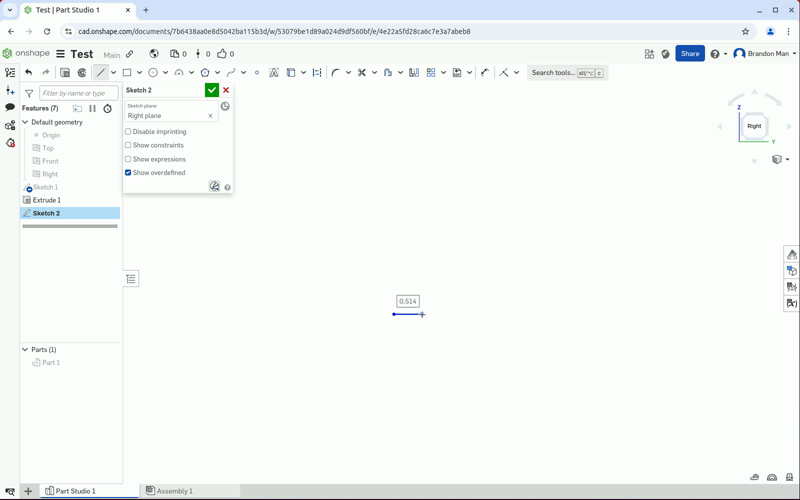
scroll(-6)
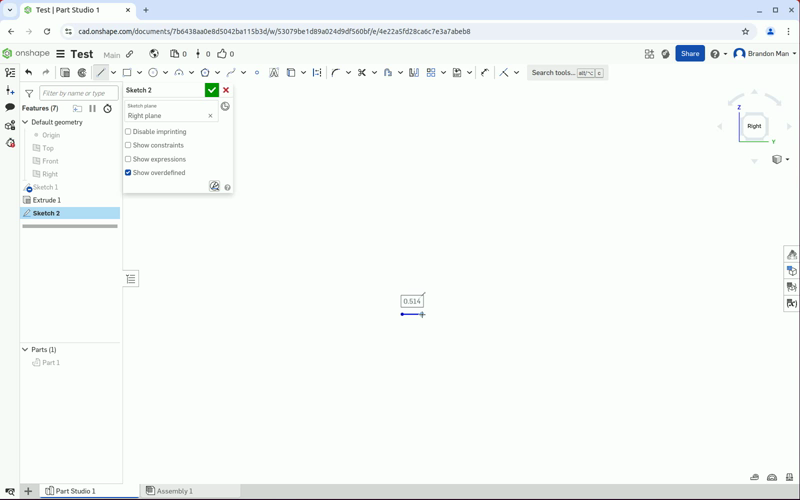
scroll(-6)
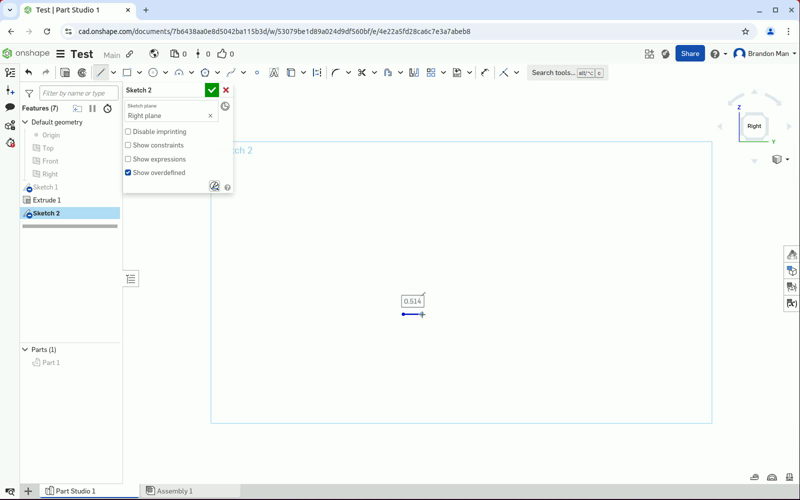
scroll(-6)
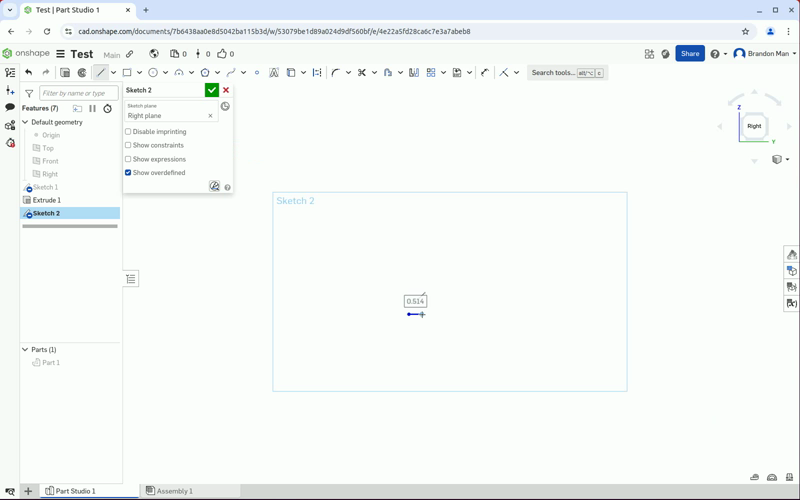
scroll(-6)
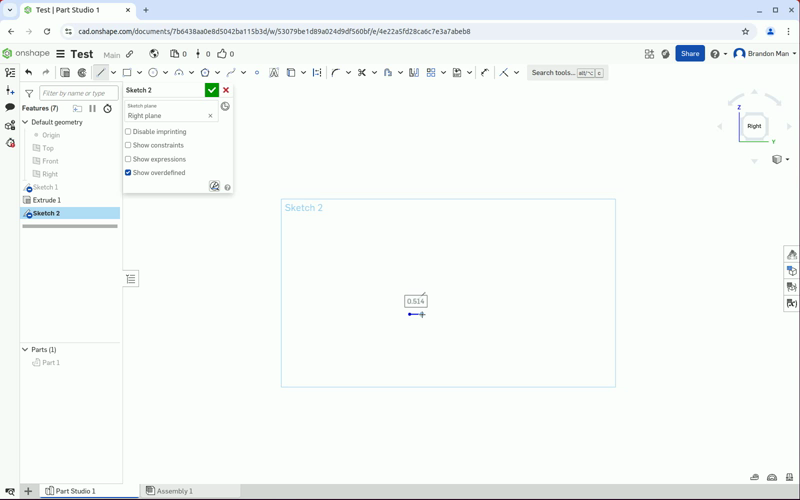
scroll(-6)
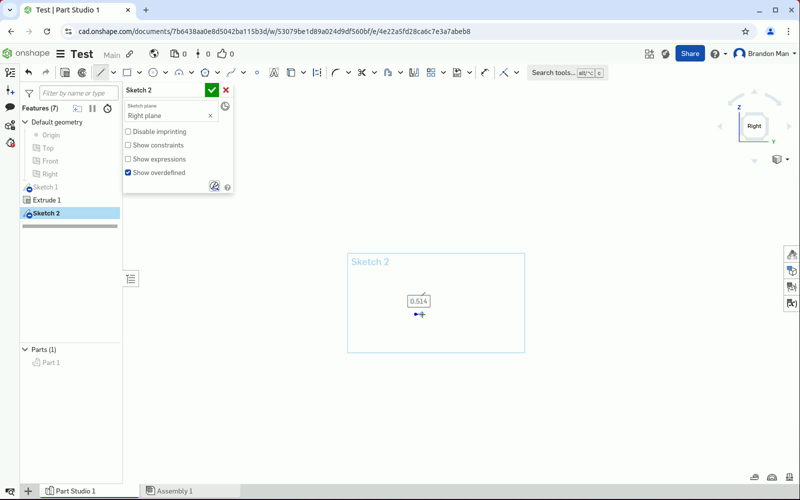
scroll(-6)
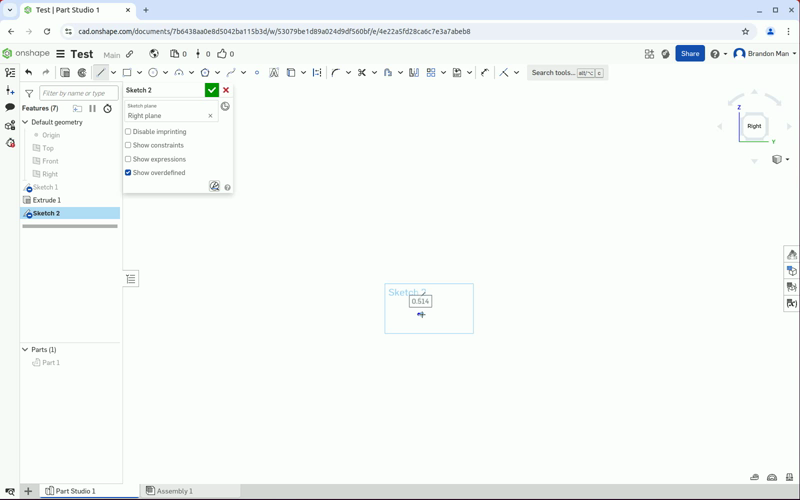
key_up(shift)
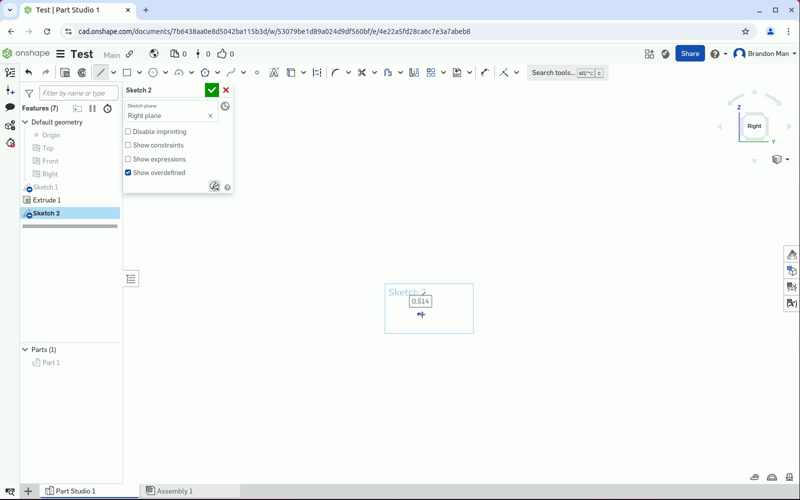
key_down(shift)
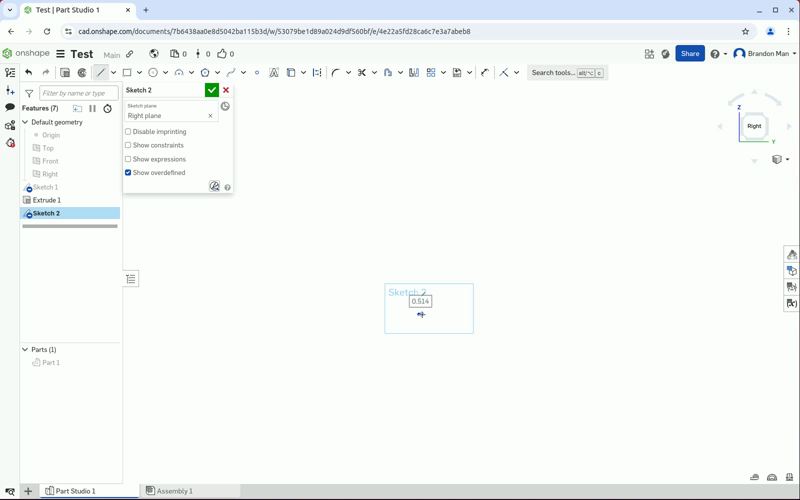
mouse_move(422, 202)
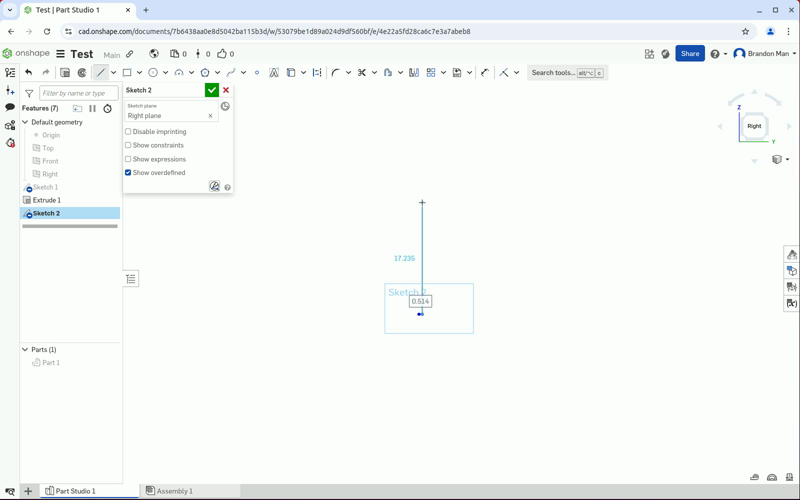
click(422, 202)
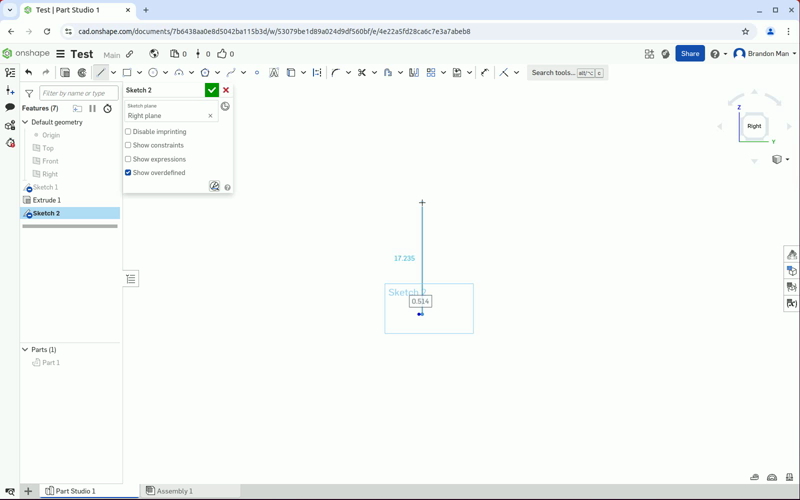
key_up(shift)
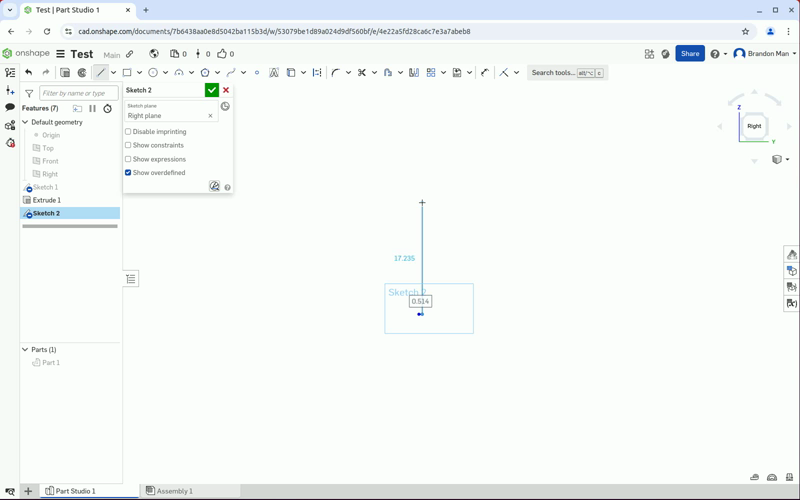
key_down(shift)
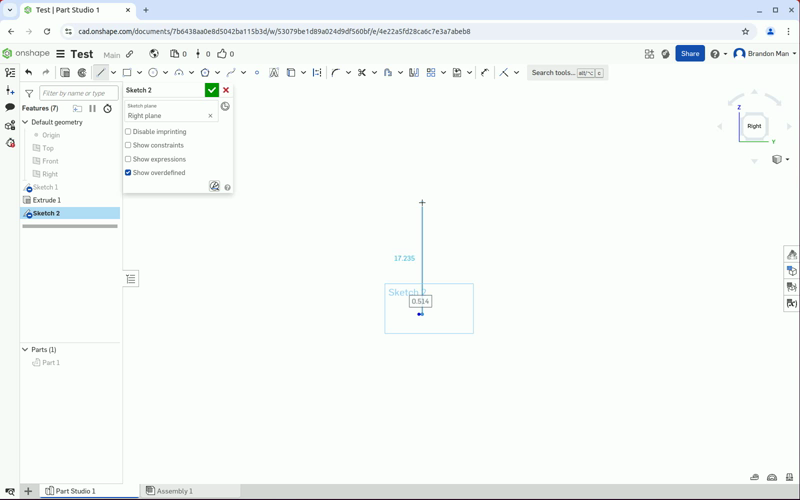
mouse_move(452, 202)
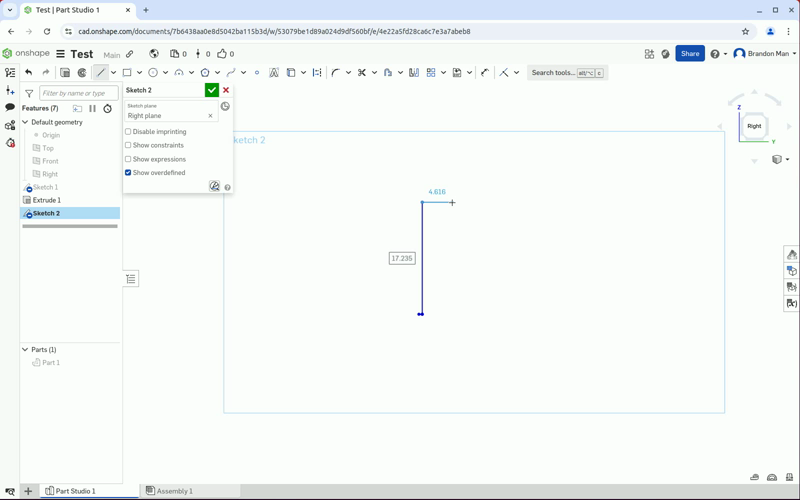
mouse_move(419, 202)
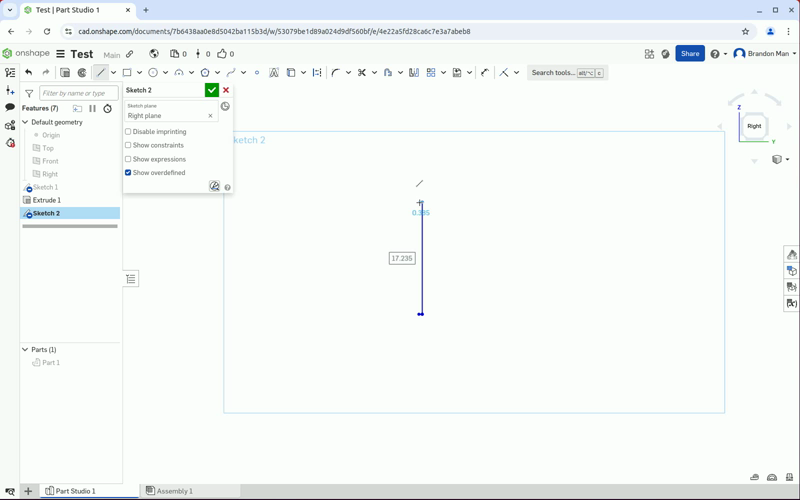
scroll(6)
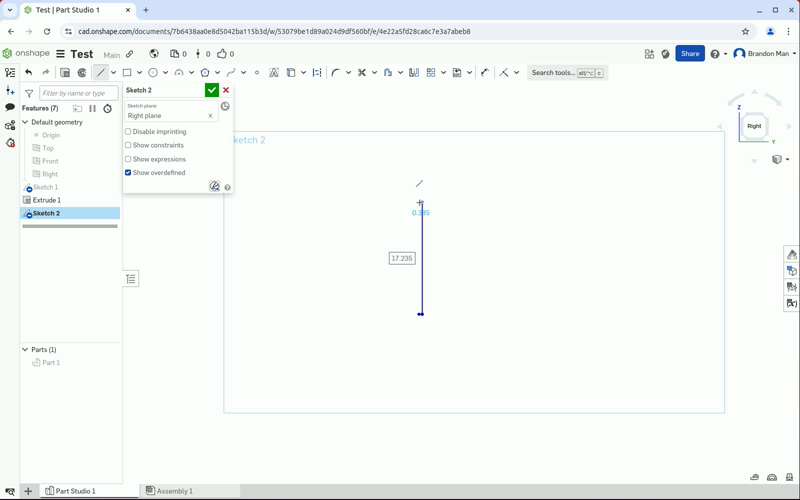
scroll(6)
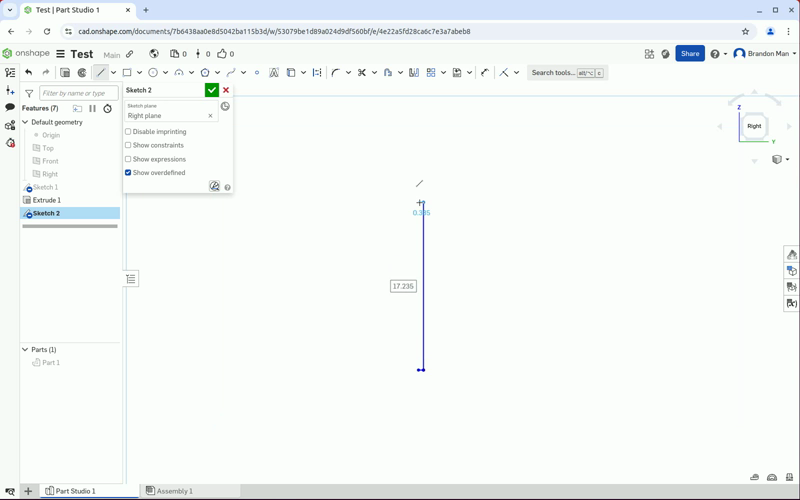
scroll(6)
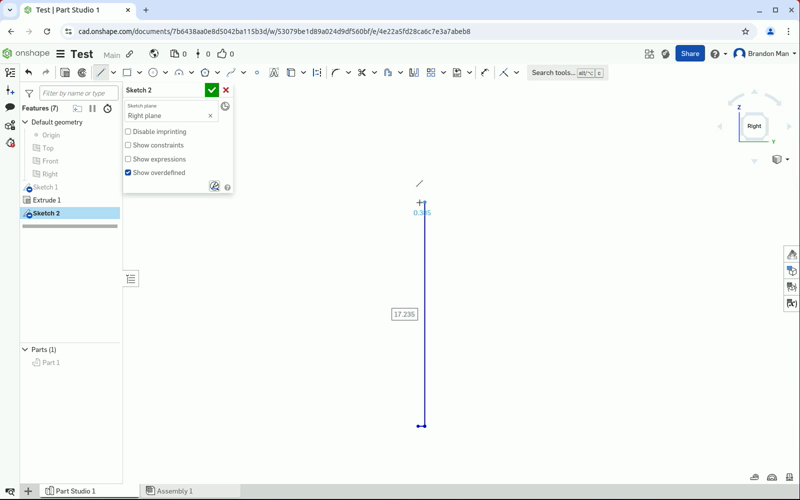
scroll(6)
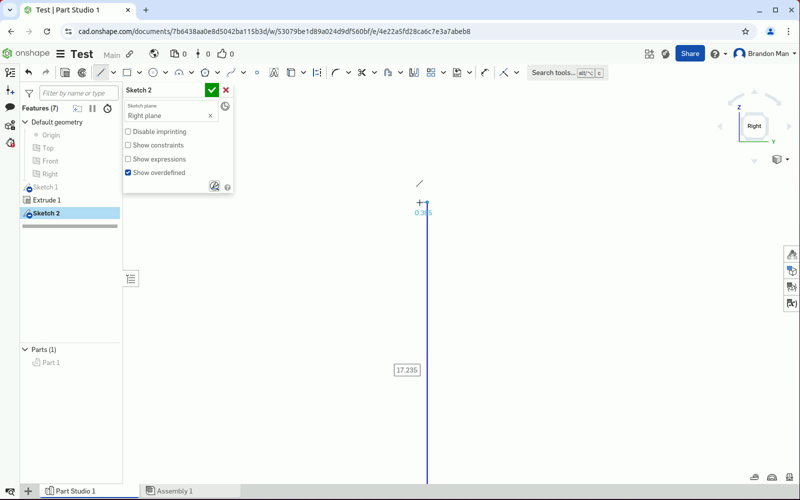
scroll(6)
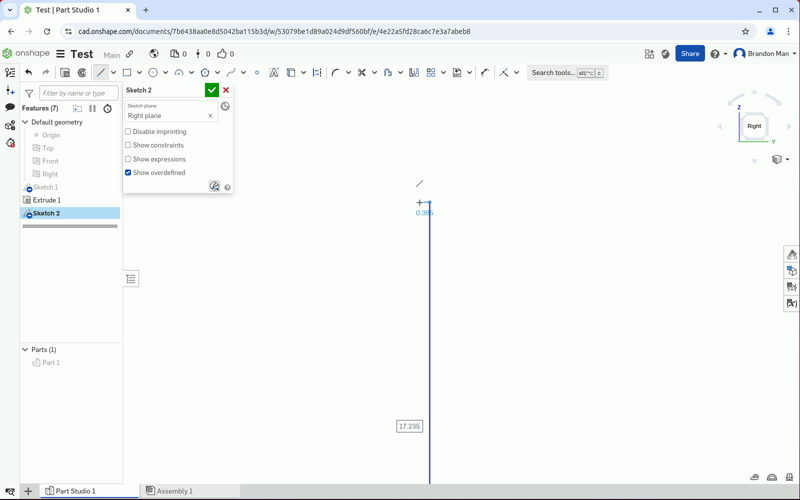
scroll(6)
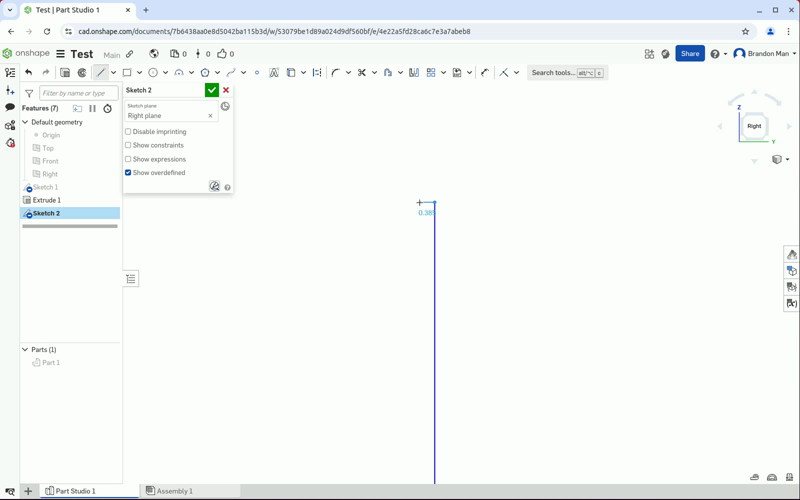
scroll(6)
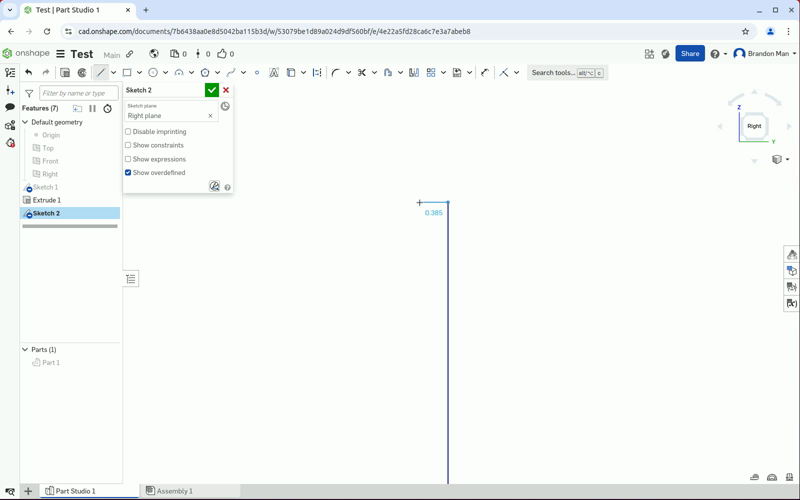
click(419, 202)
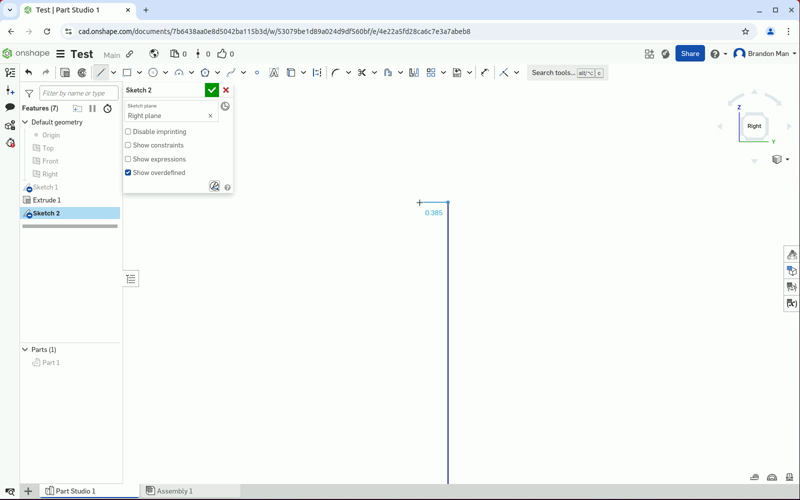
scroll(-6)
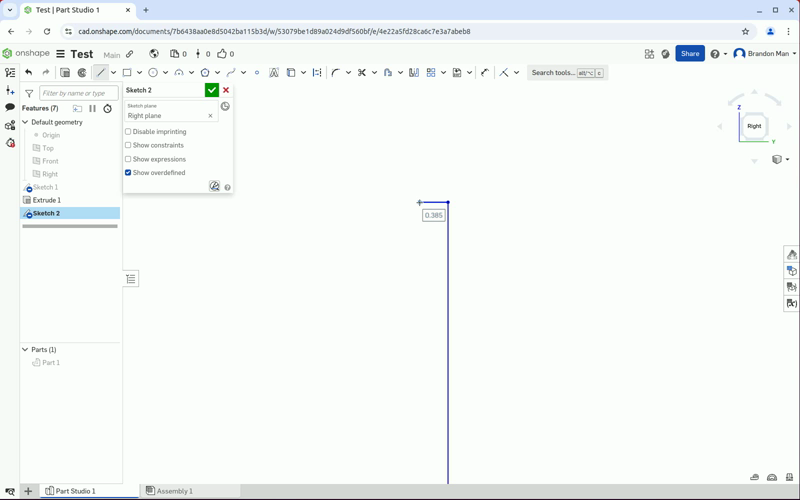
scroll(-6)
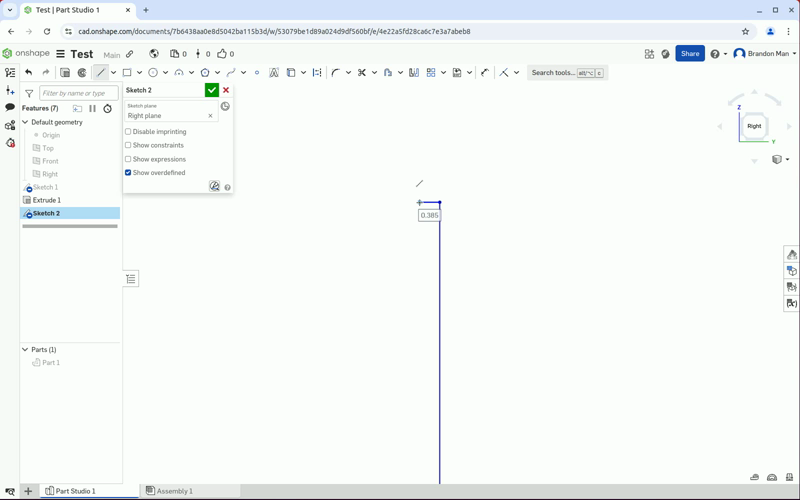
scroll(-6)
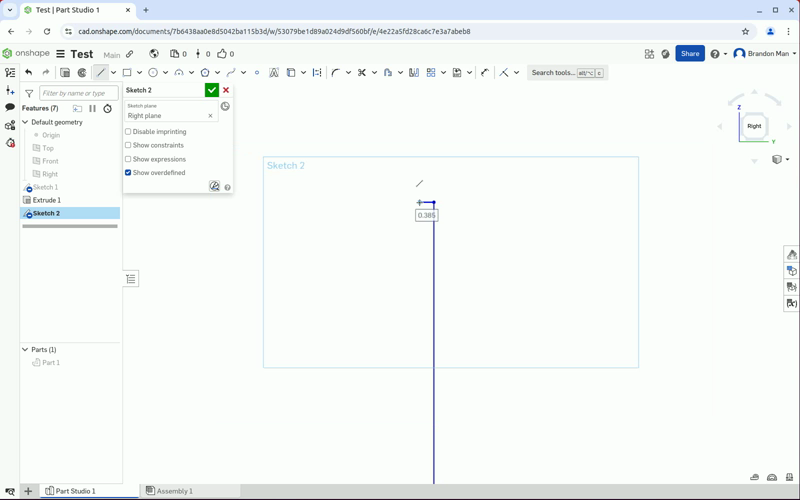
scroll(-6)
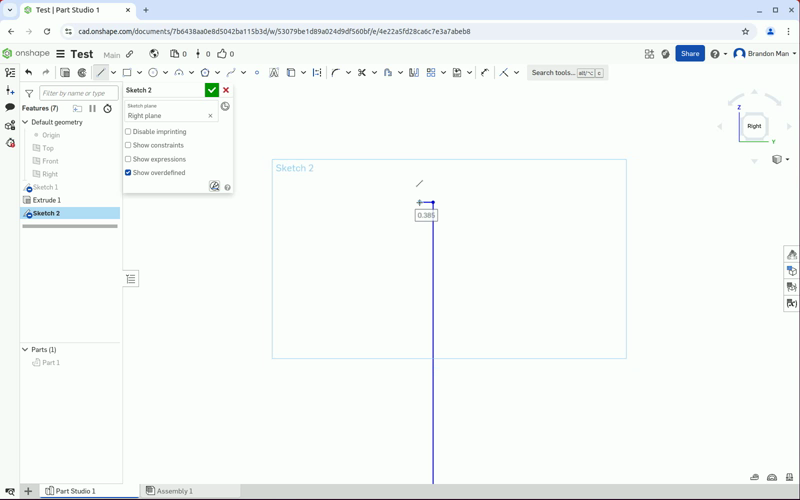
scroll(-6)
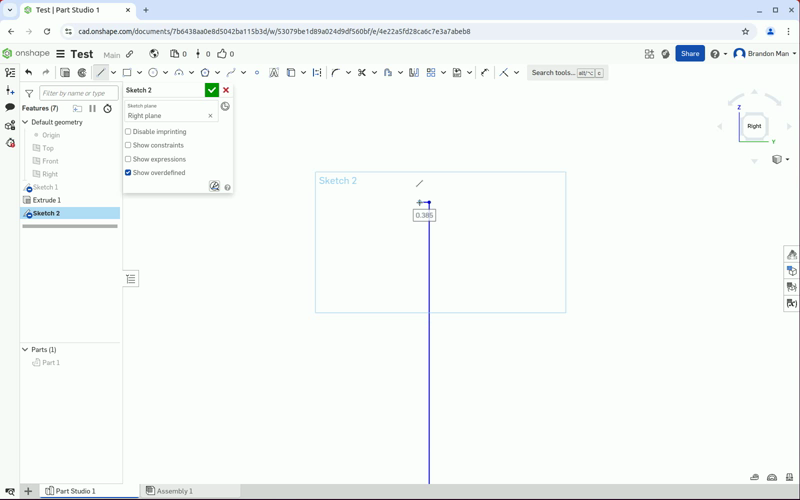
scroll(-6)
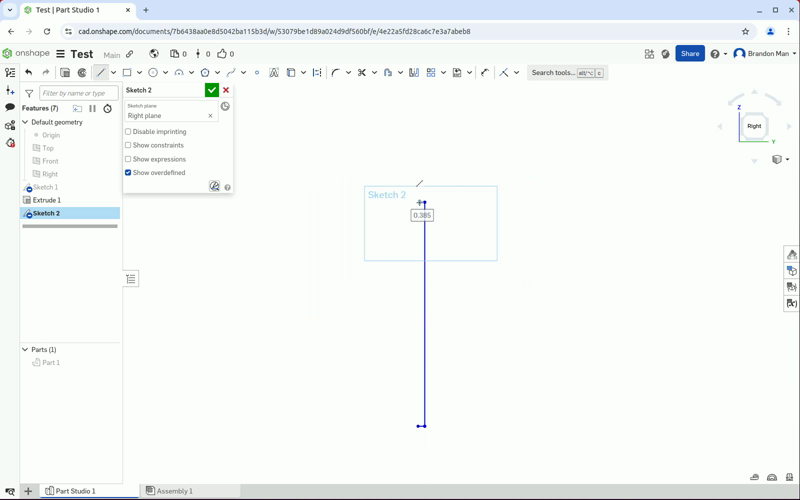
scroll(-6)
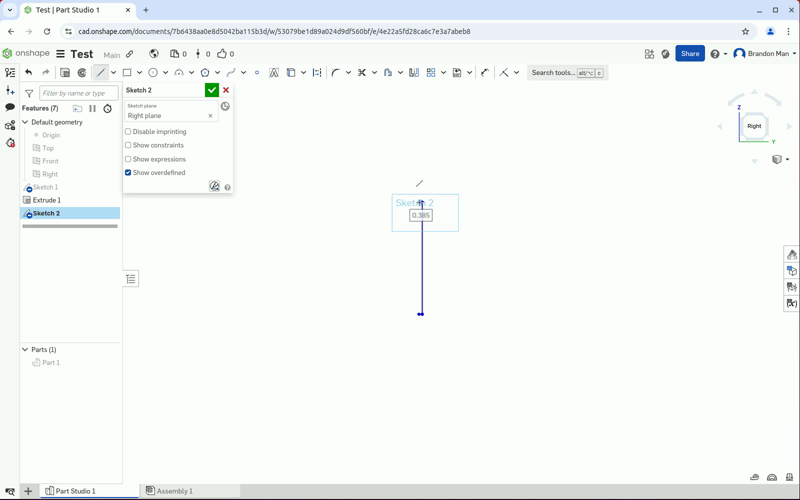
key_up(shift)
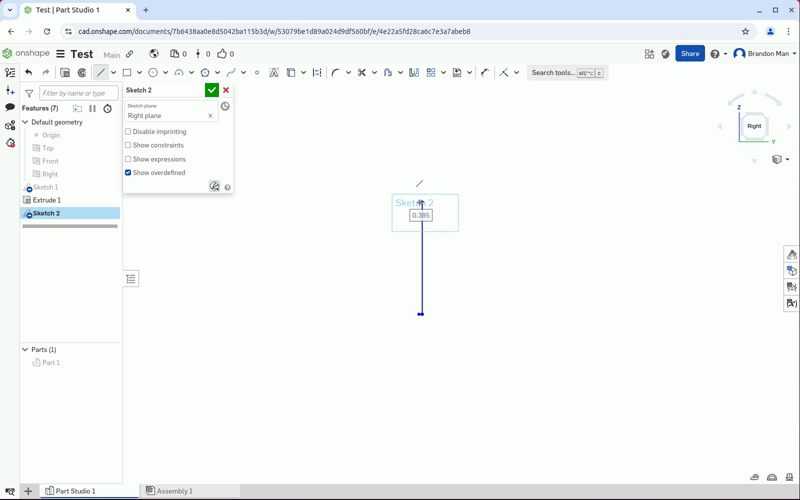
key_down(shift)
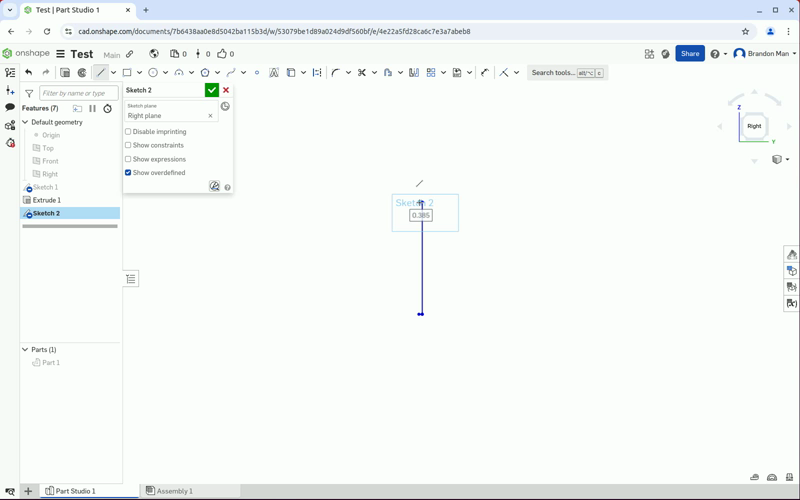
mouse_move(419, 314)
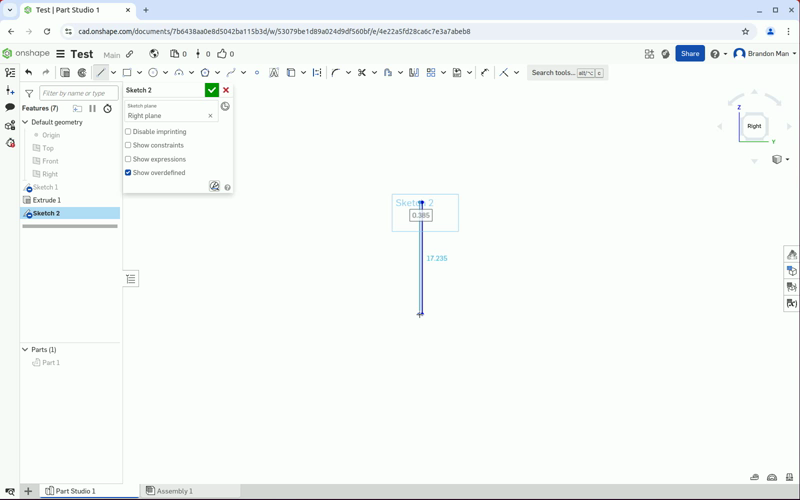
scroll(6)
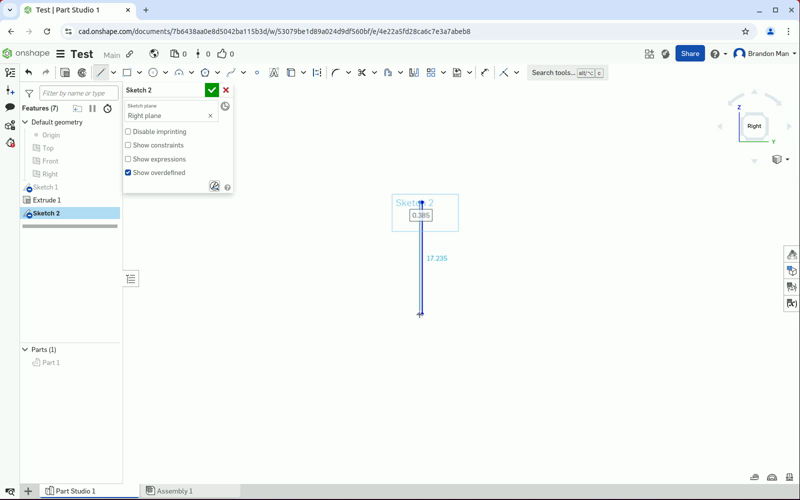
scroll(6)
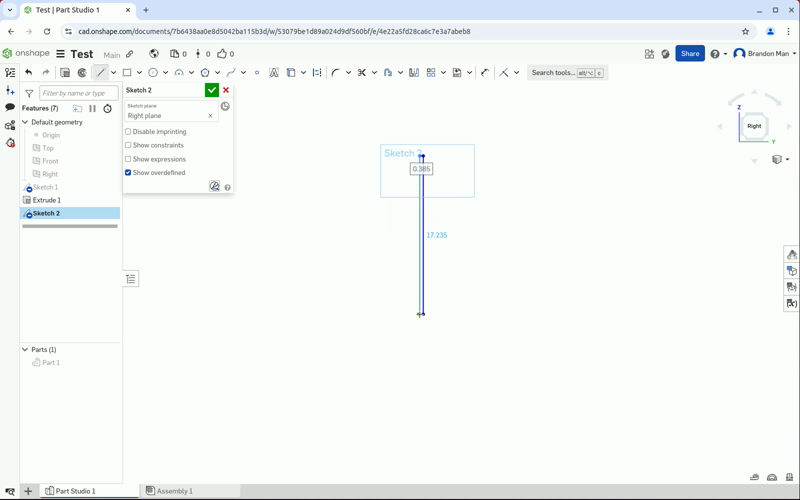
scroll(6)
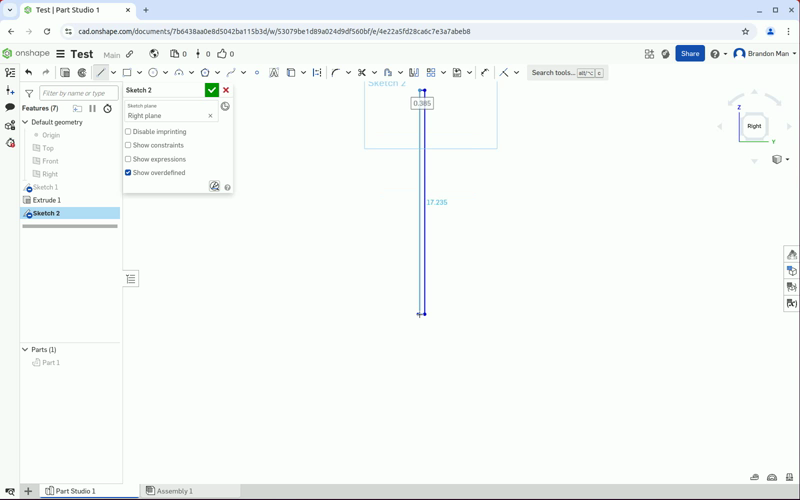
scroll(6)
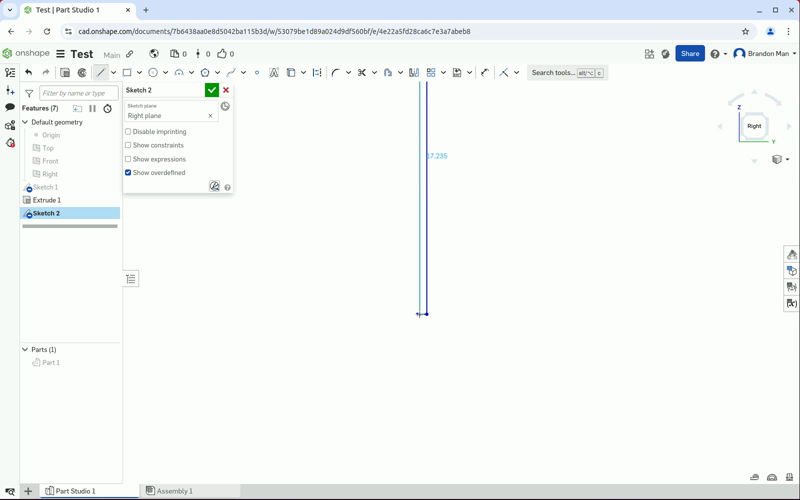
scroll(6)
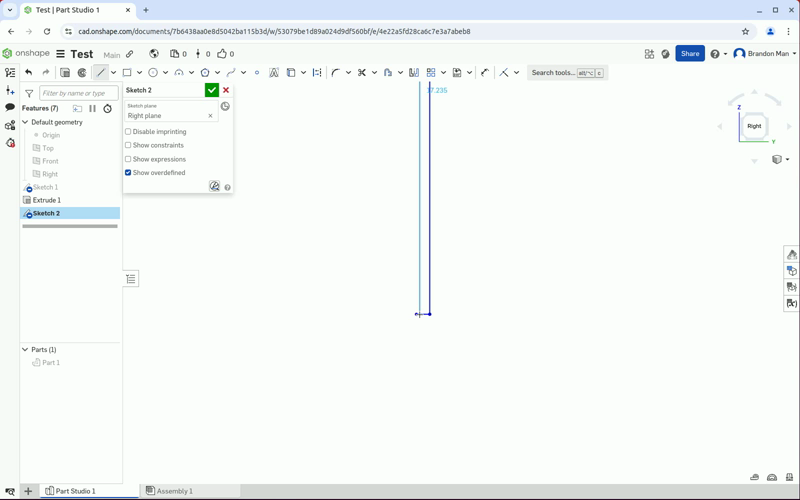
scroll(6)
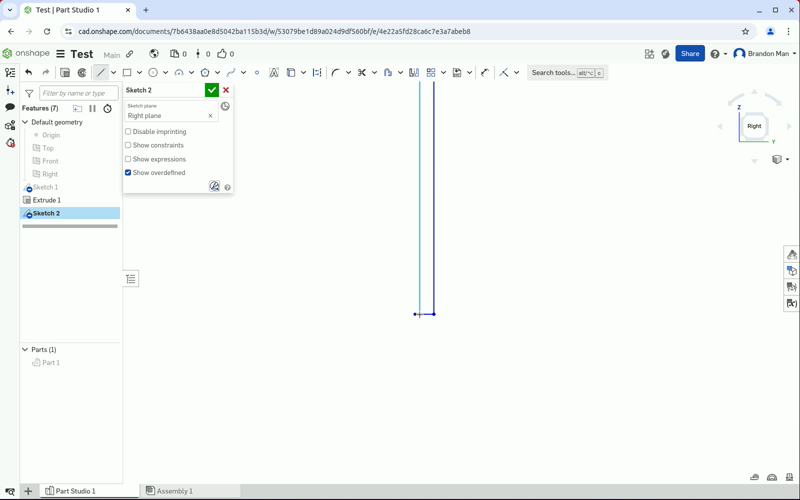
scroll(6)
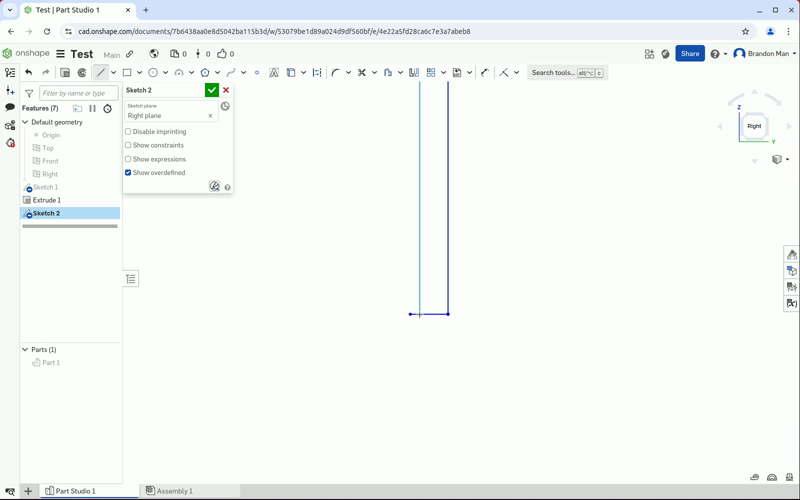
key_up(shift)
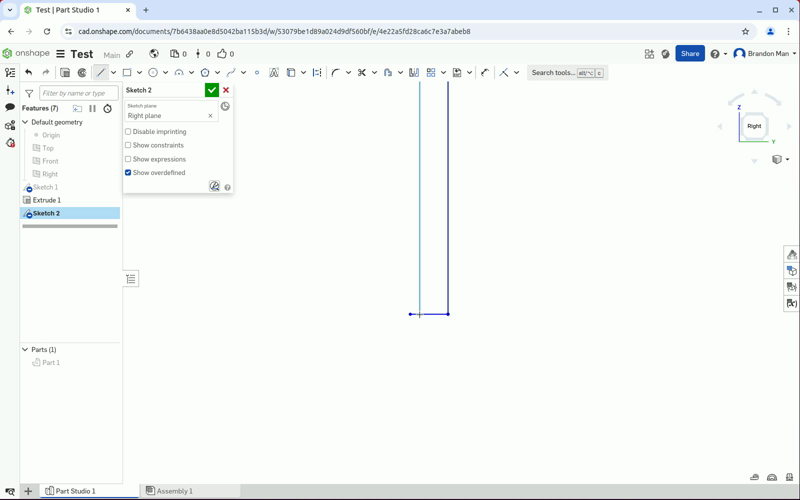
click(419, 314)
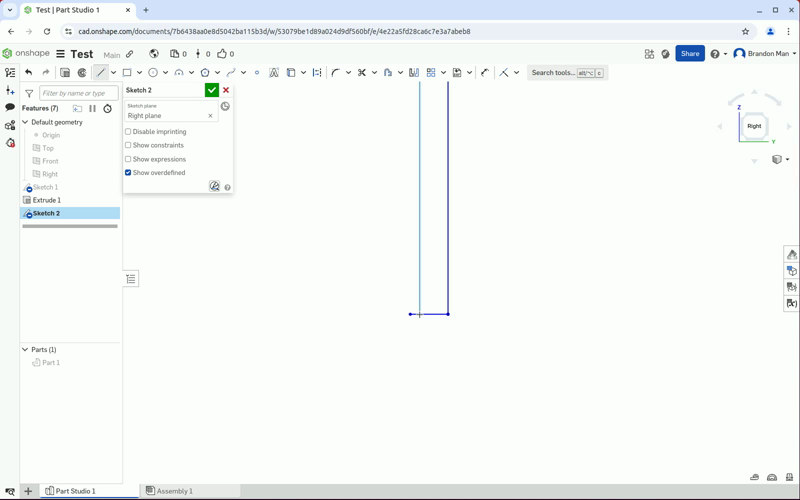
scroll(-6)
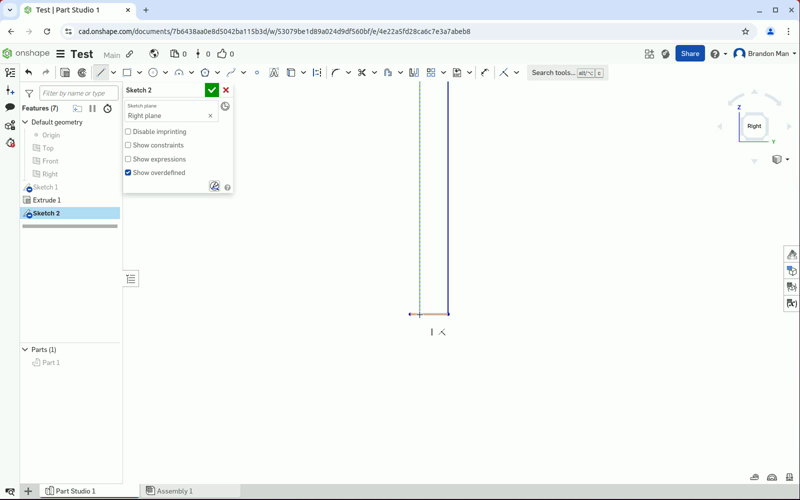
scroll(-6)
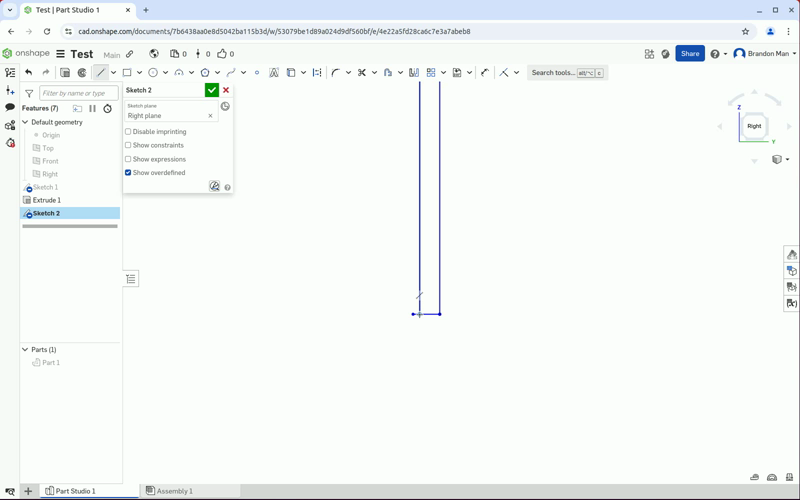
scroll(-6)
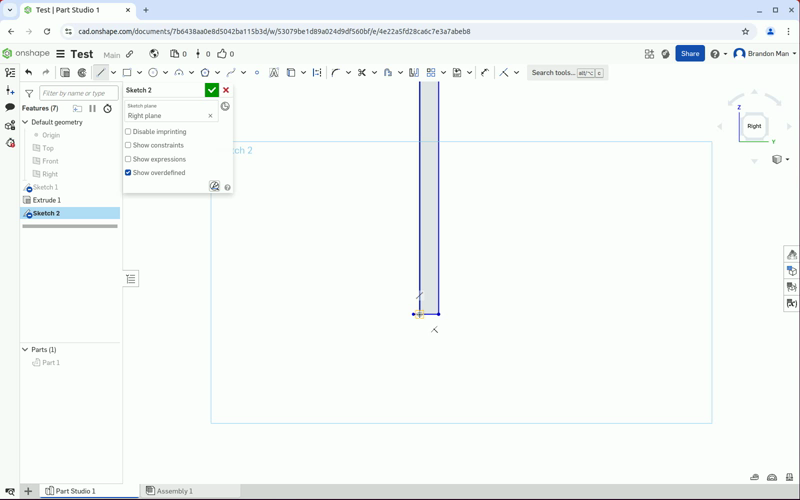
scroll(-6)
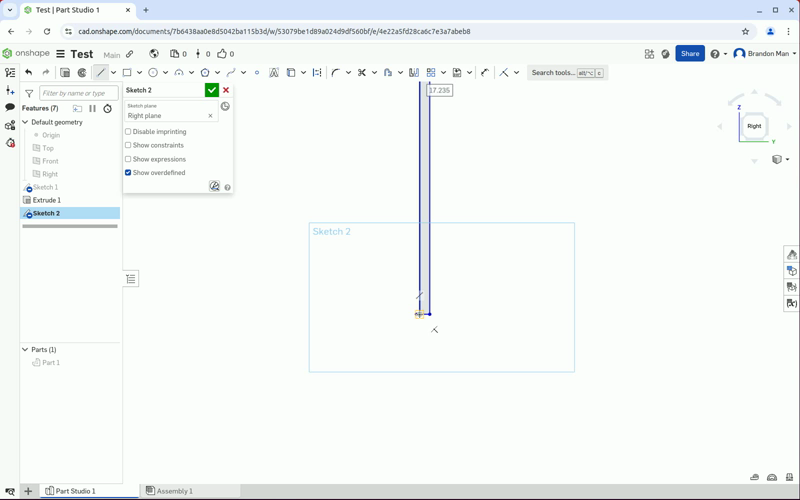
scroll(-6)
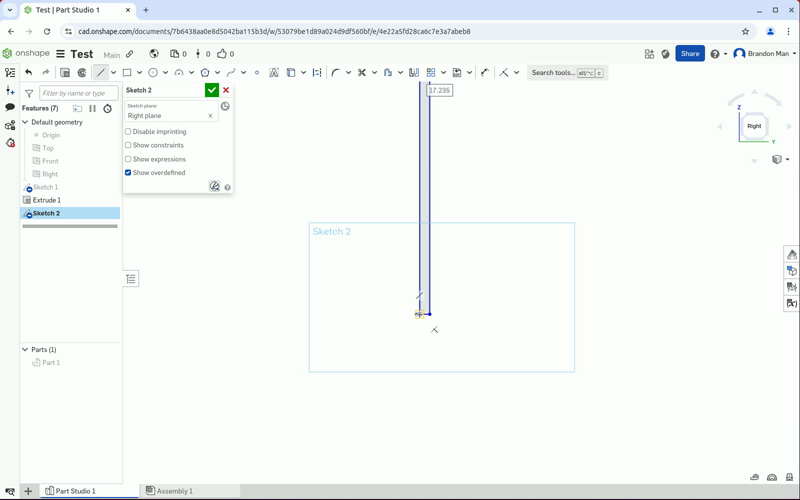
scroll(-6)
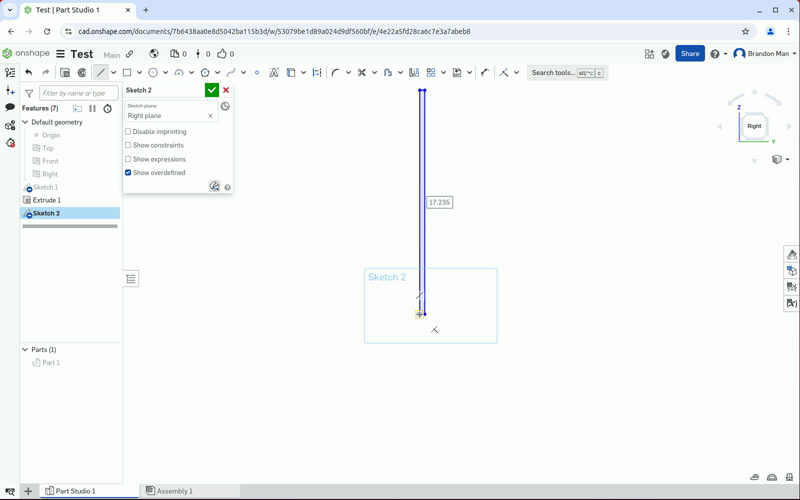
scroll(-6)
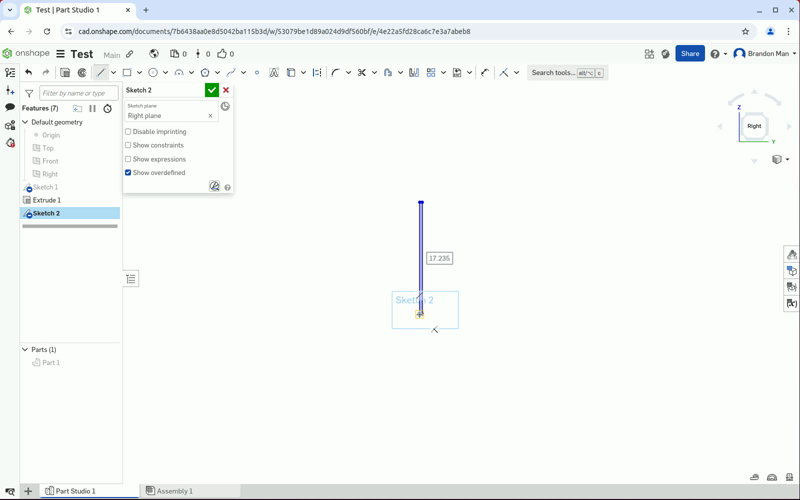
key(esc)
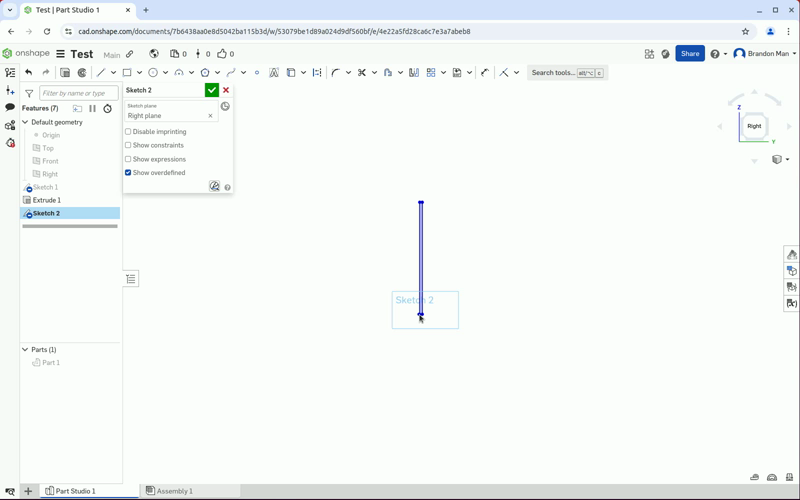
mouse_move(421, 204)
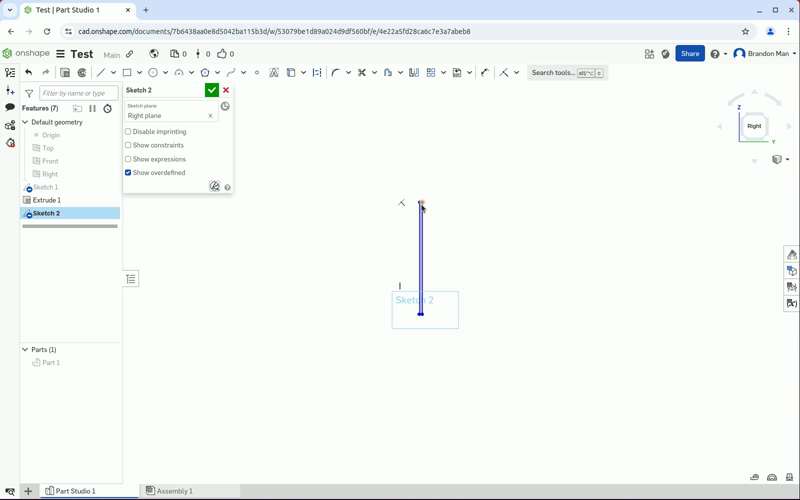
scroll(6)
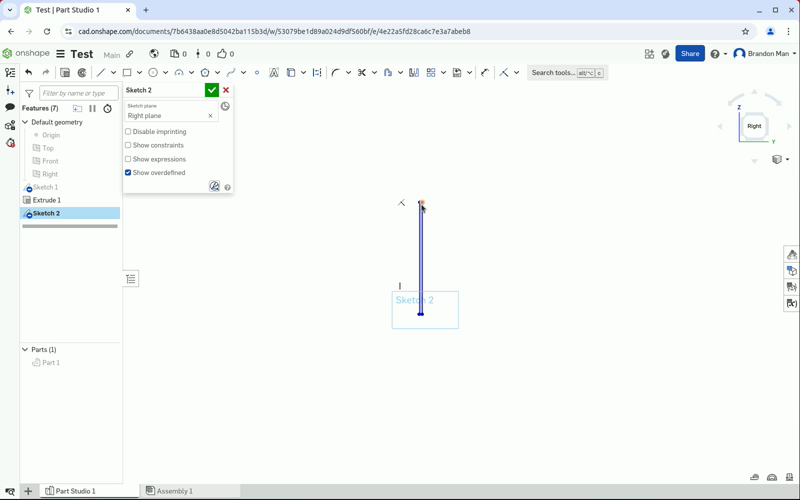
scroll(6)
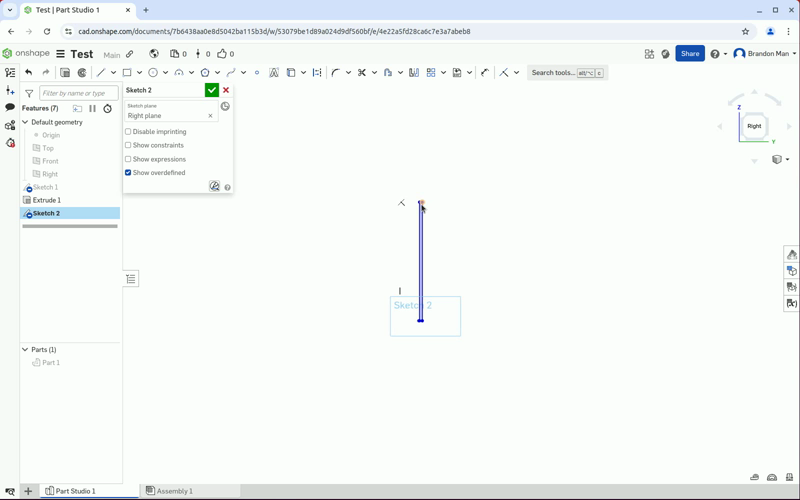
scroll(6)
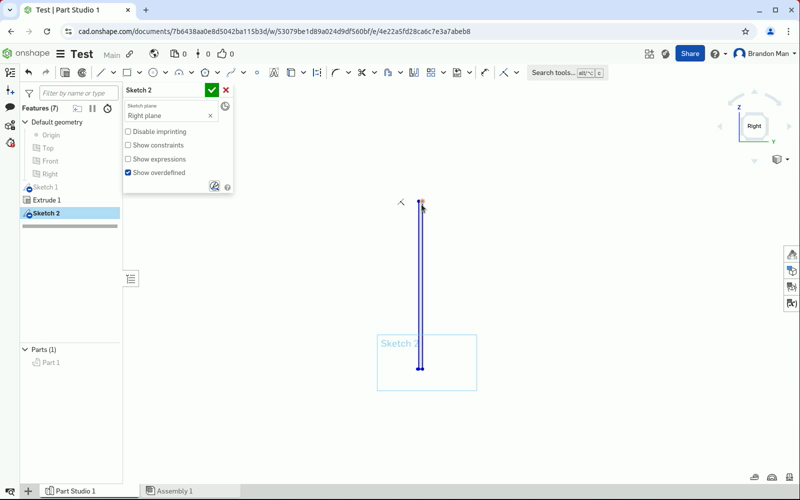
scroll(6)
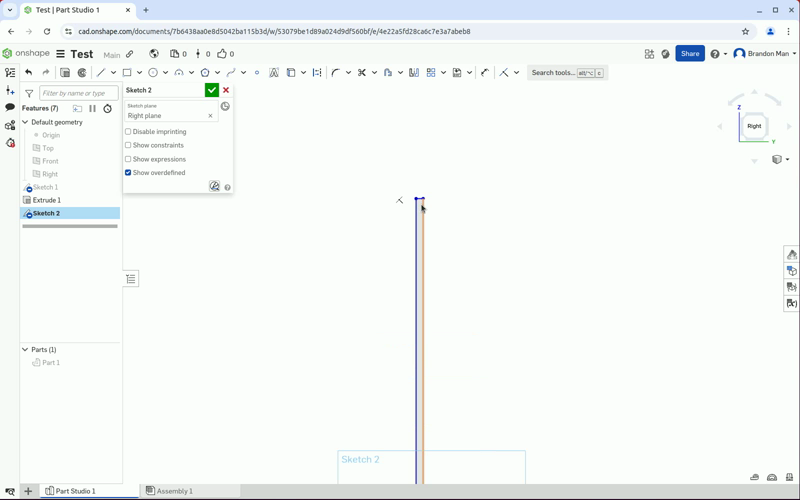
scroll(6)
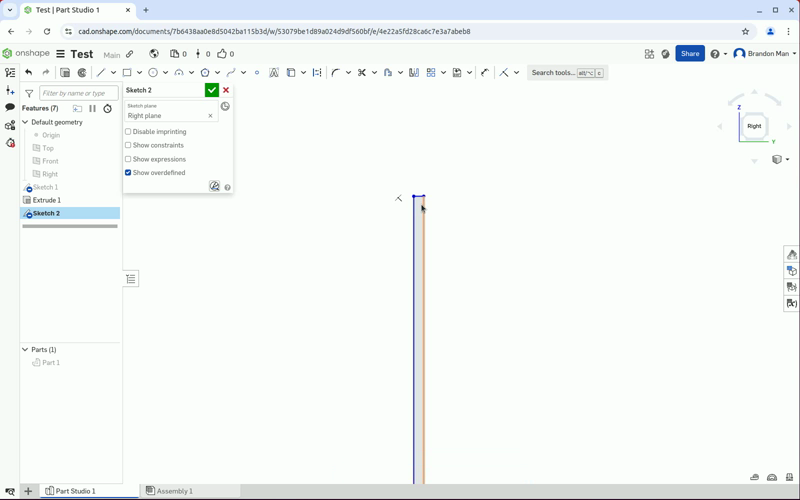
scroll(6)
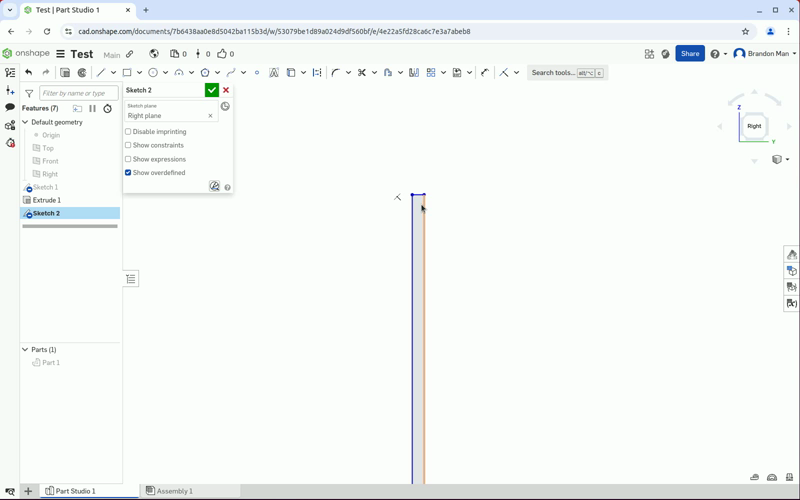
scroll(6)
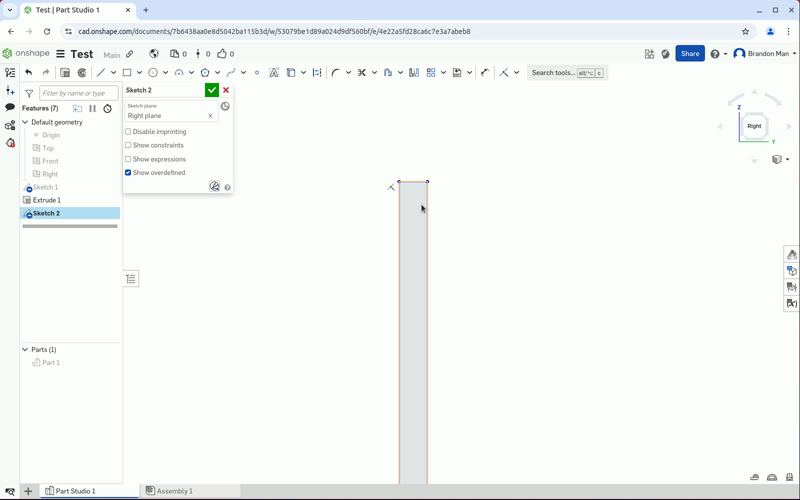
click(421, 204)
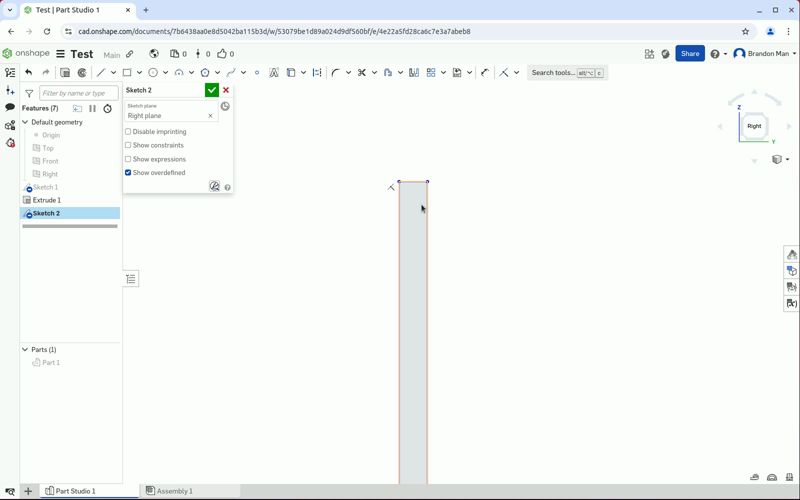
scroll(-6)
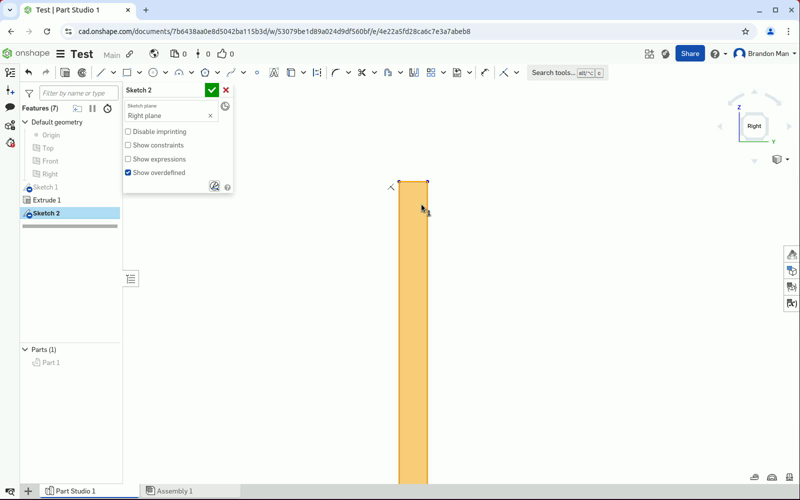
scroll(-6)
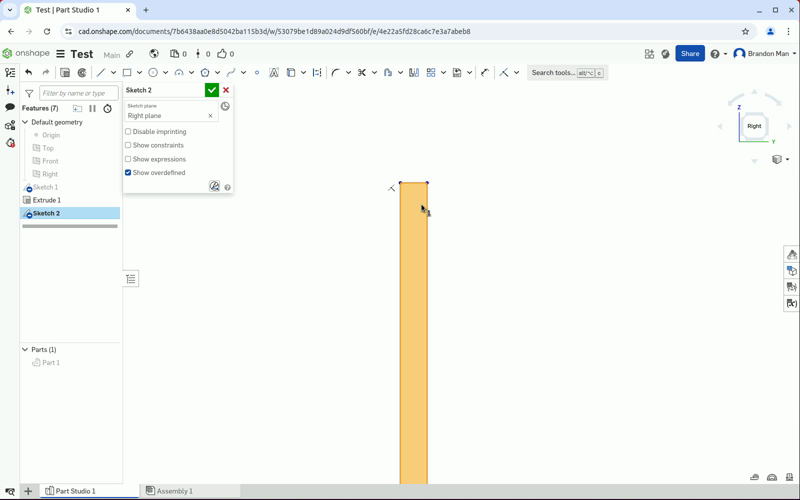
scroll(-6)
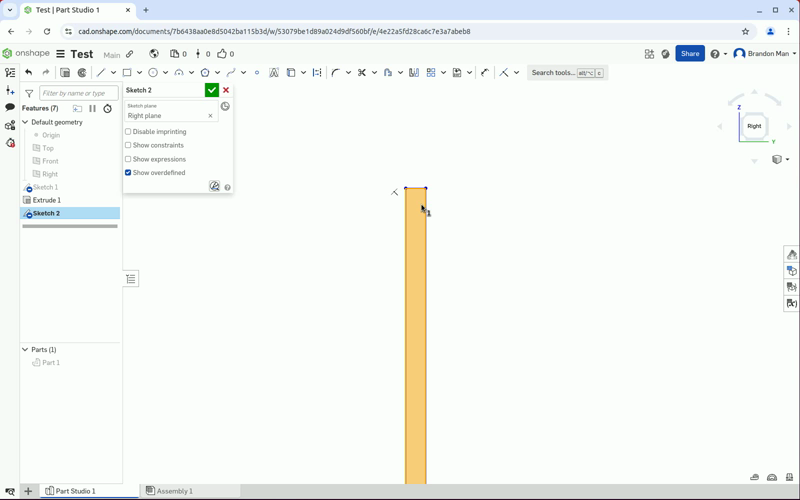
scroll(-6)
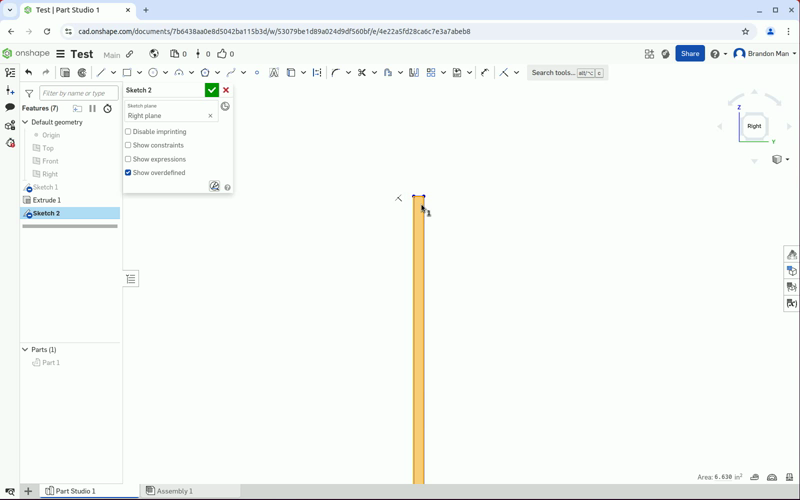
scroll(-6)
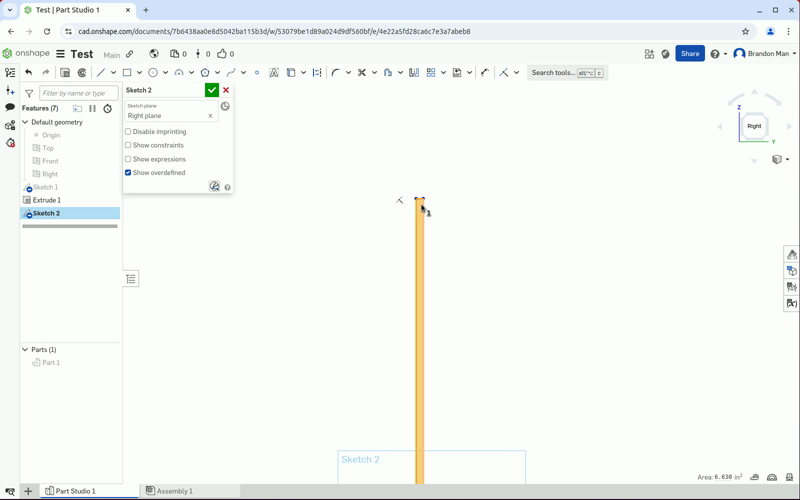
scroll(-6)
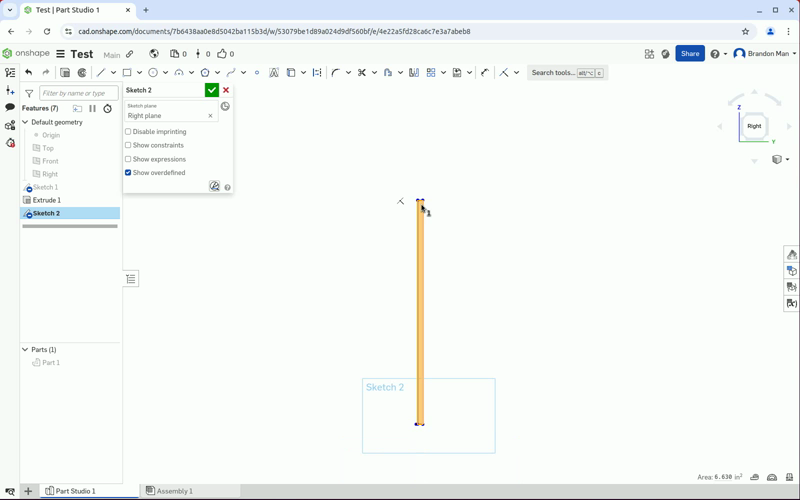
scroll(-6)
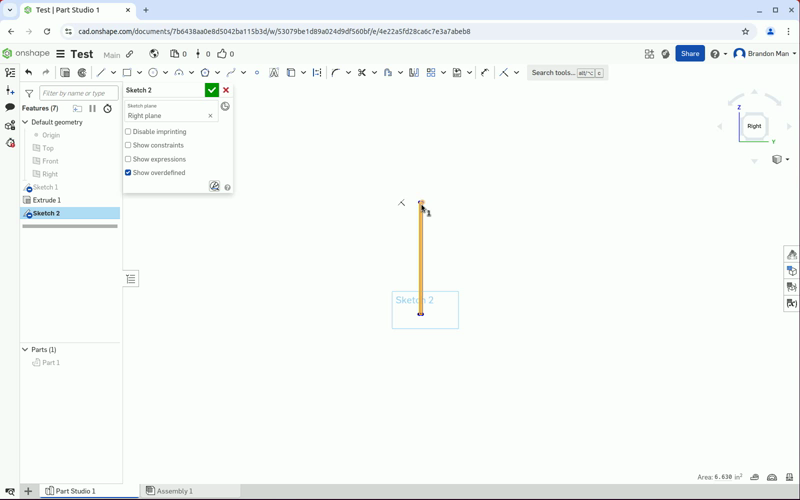
mouse_move(73, 352)
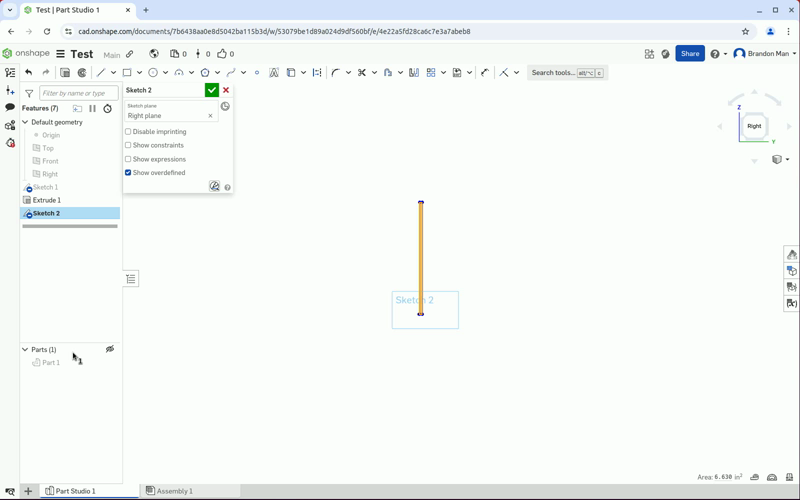
key(shift+y)
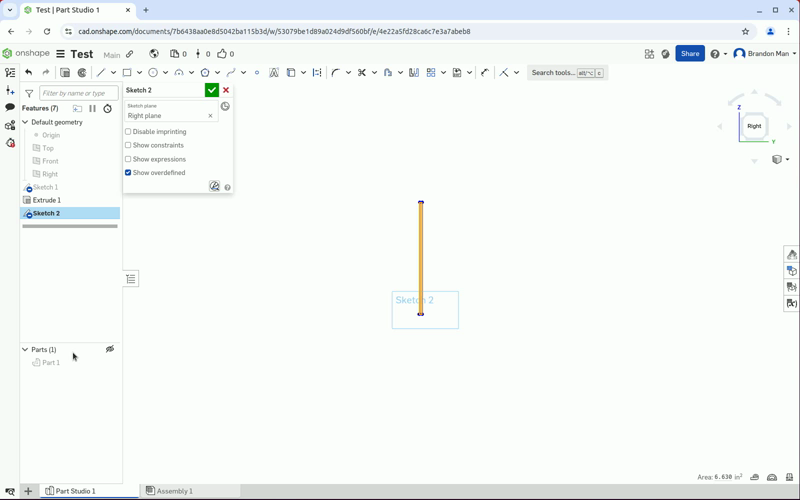
key(shift+e)
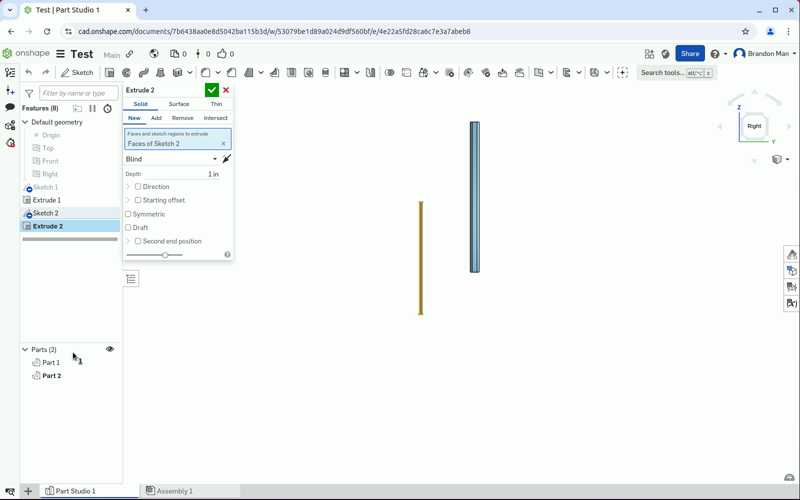
mouse_move(143, 106)
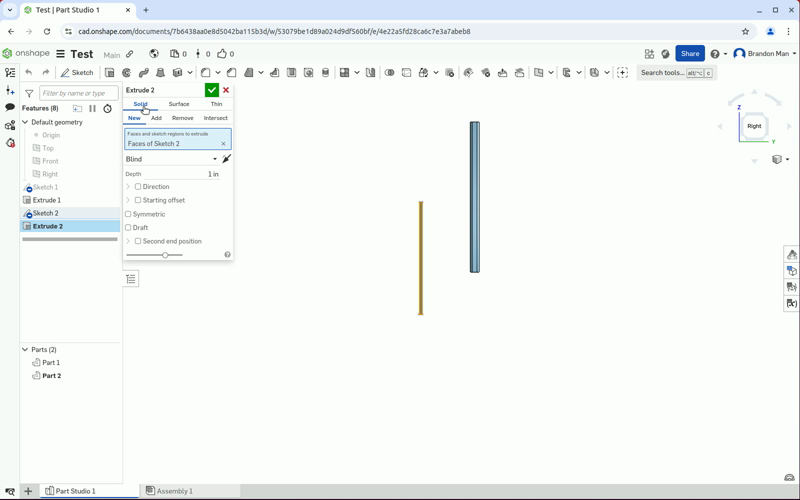
click(143, 106)
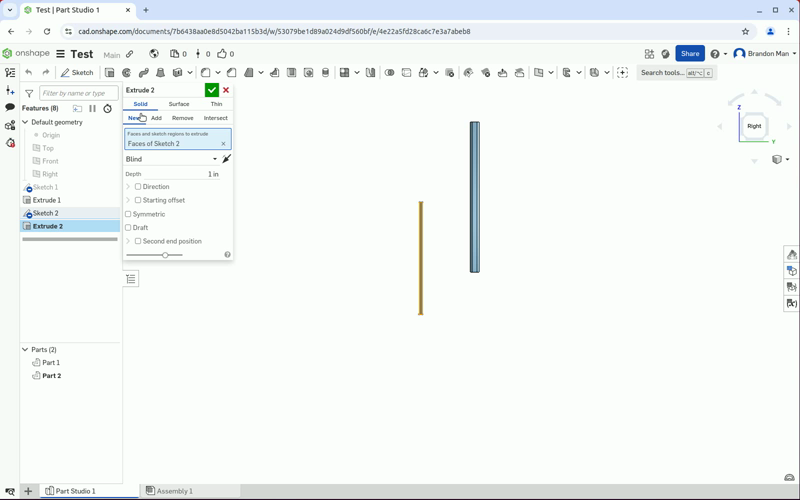
mouse_move(137, 120)
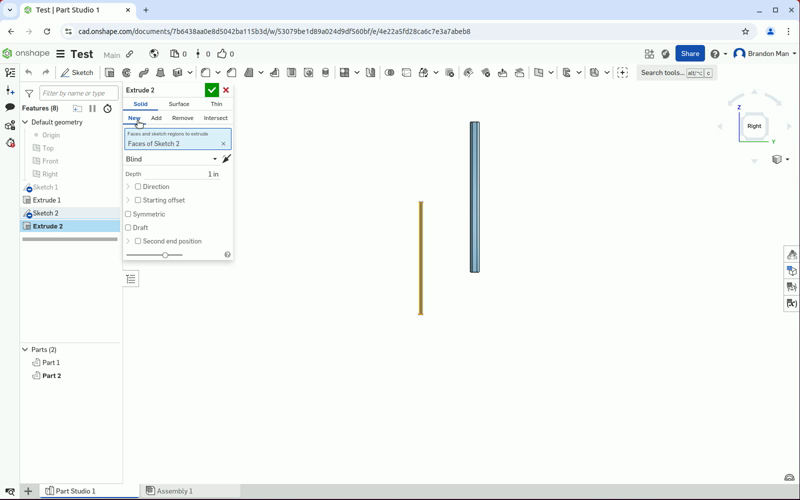
click(137, 120)
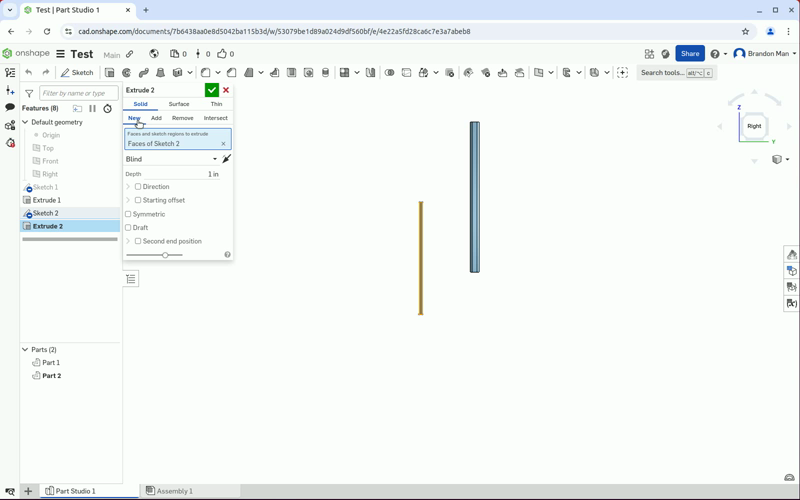
key(tab, 4)
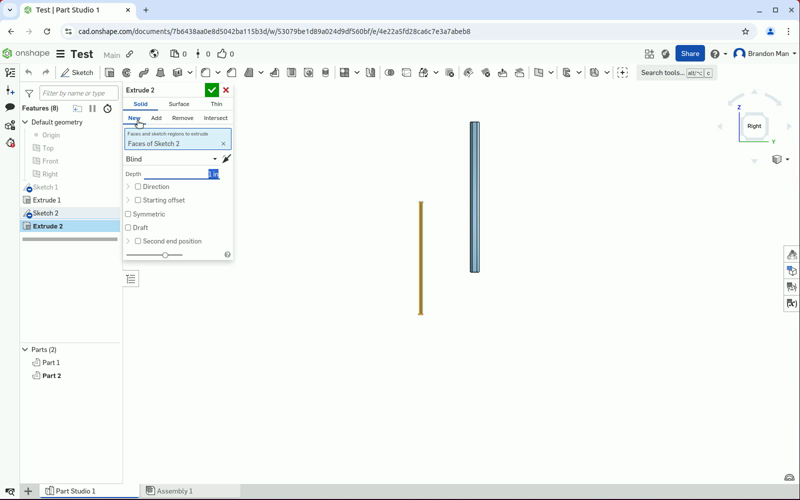
text(-0.241)
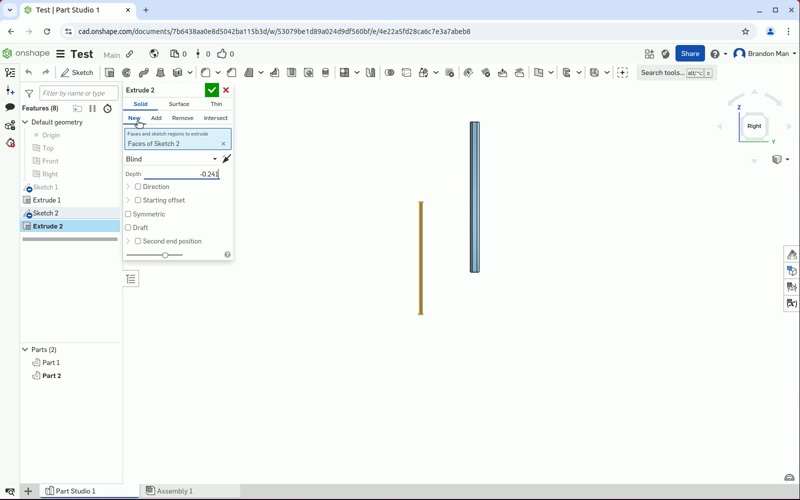
key(enter)
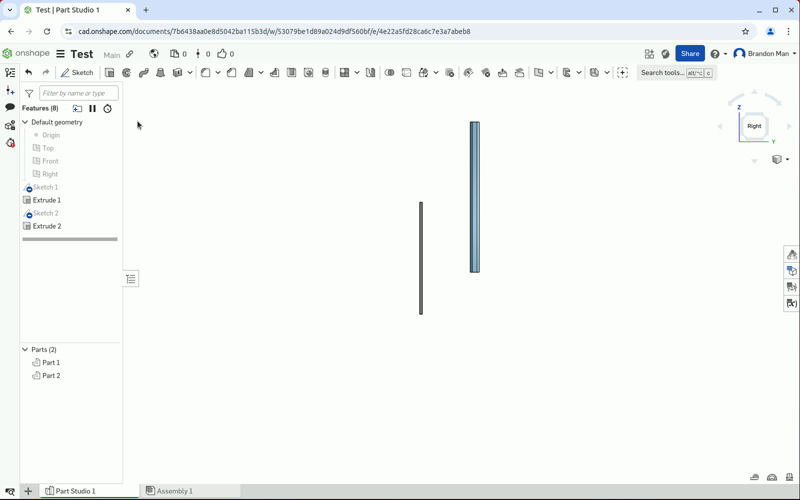
key(shift+h)
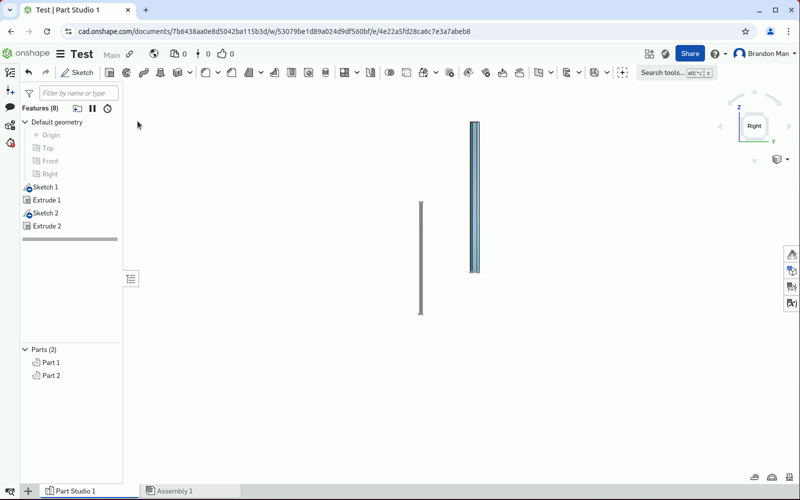
key(shift+h)
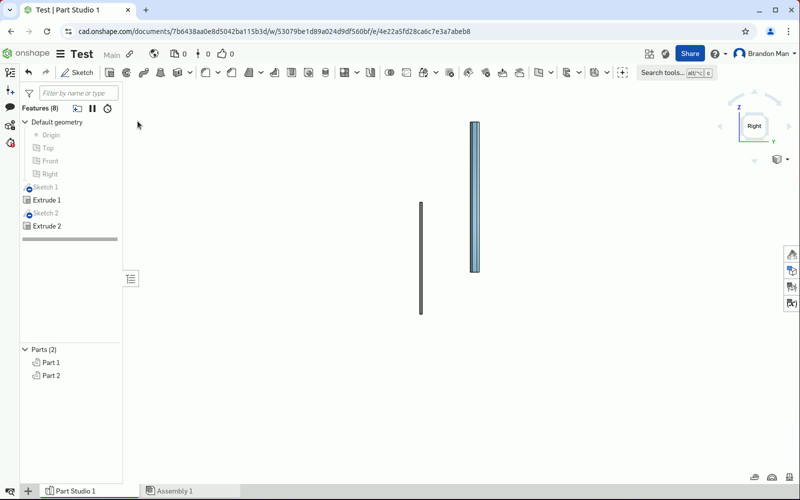
mouse_move(73, 189)
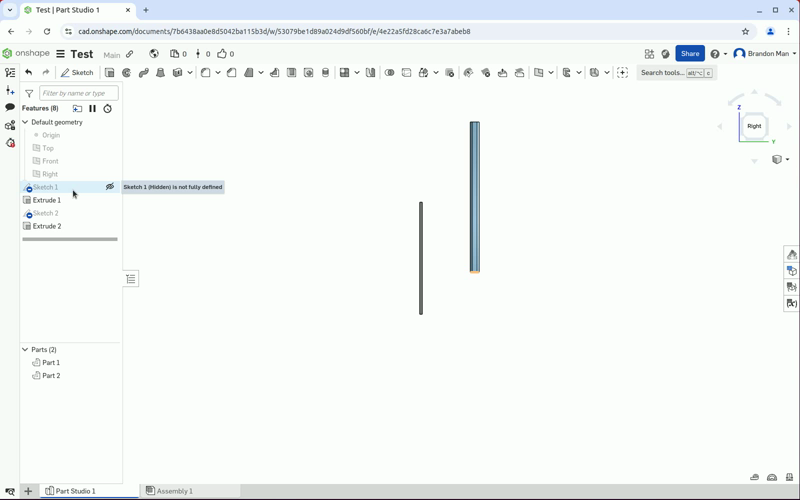
click(73, 189)
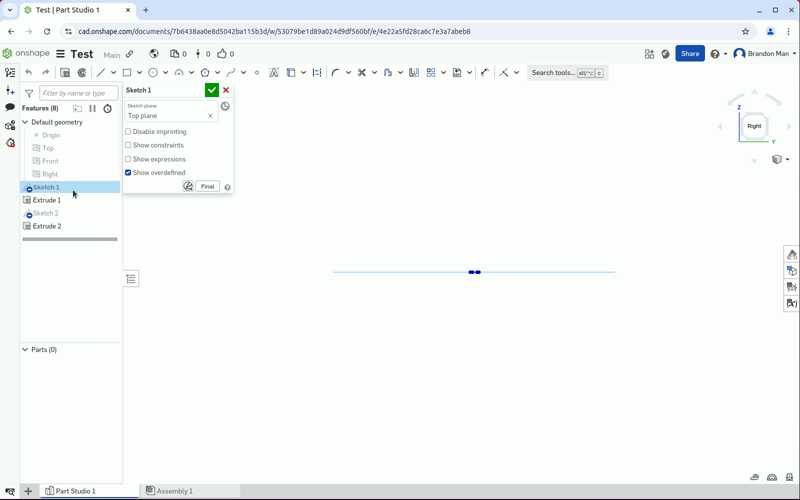
mouse_move(229, 92)
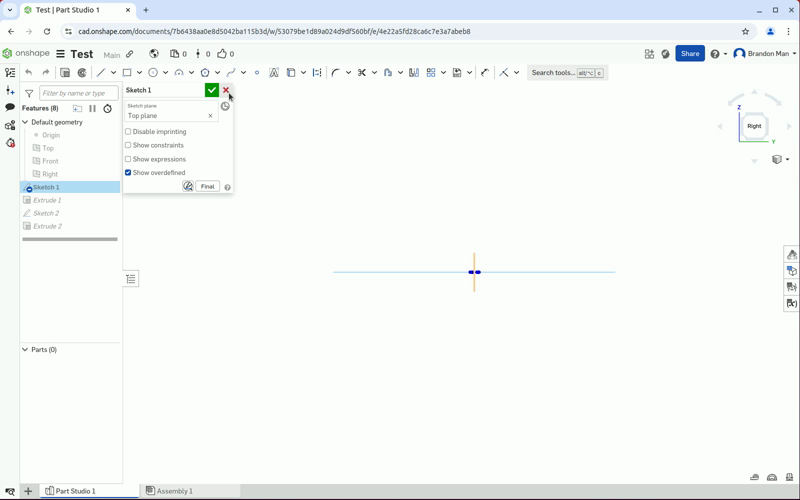
click(229, 92)
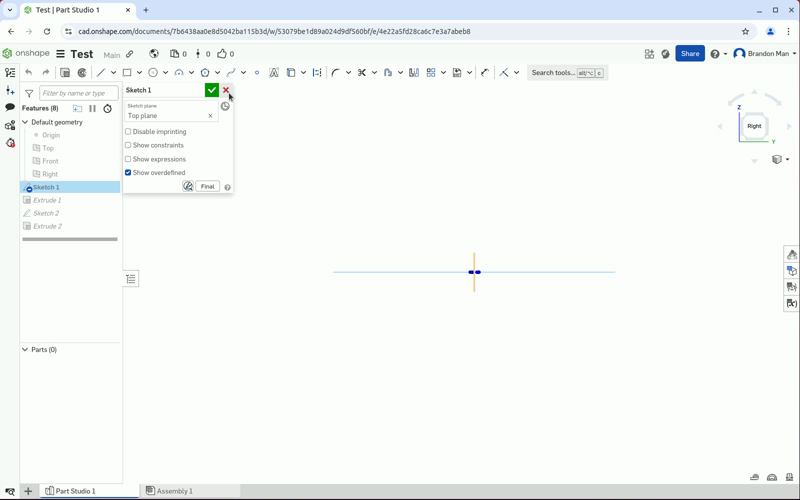
key(shift+s)
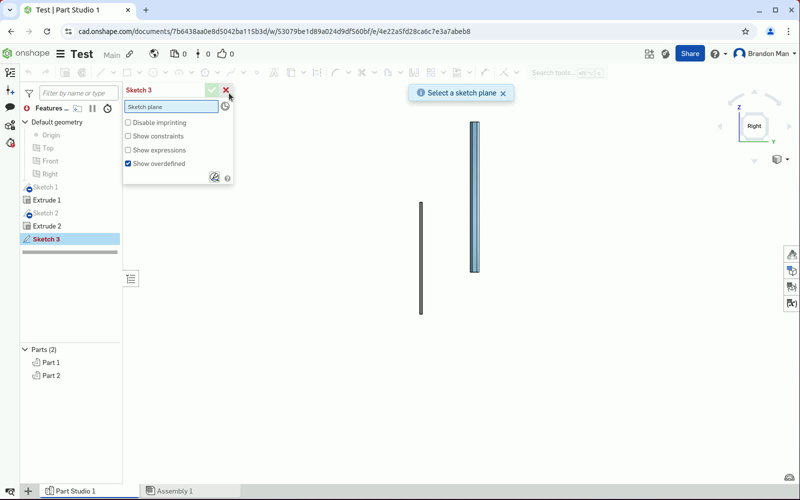
mouse_move(73, 176)
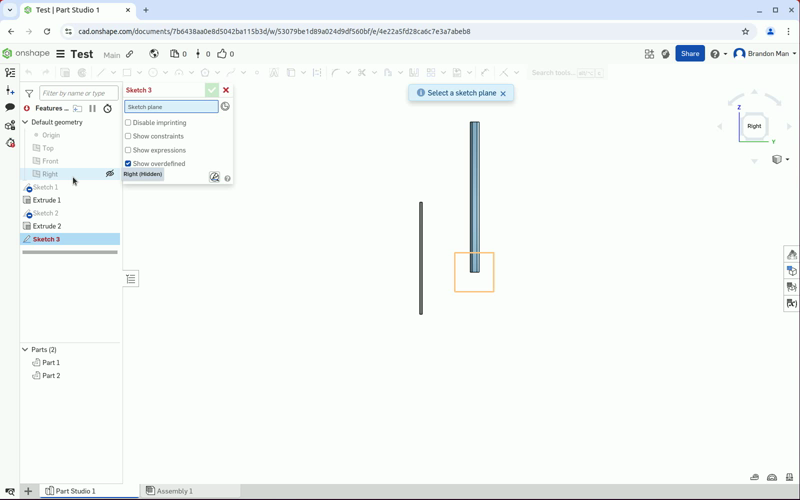
click(73, 176)
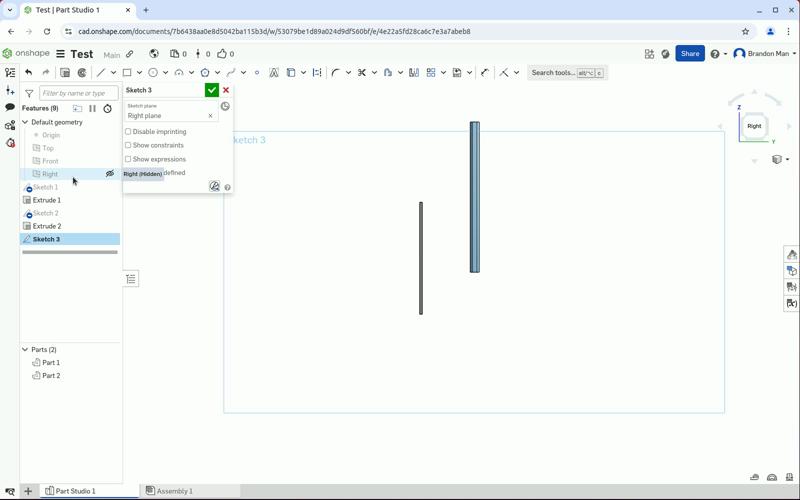
mouse_move(73, 352)
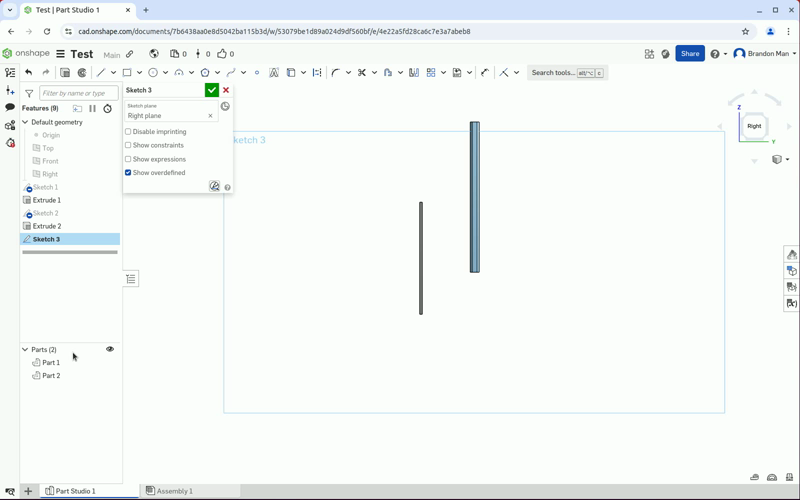
key(y)
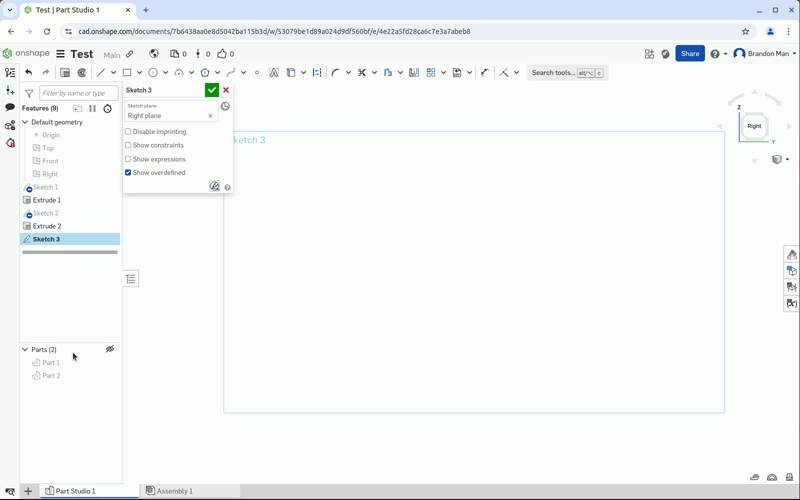
key(l)
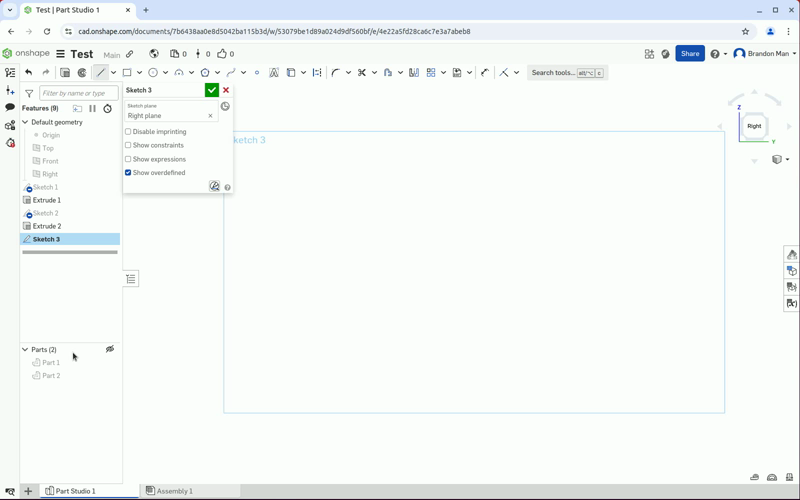
key_down(shift)
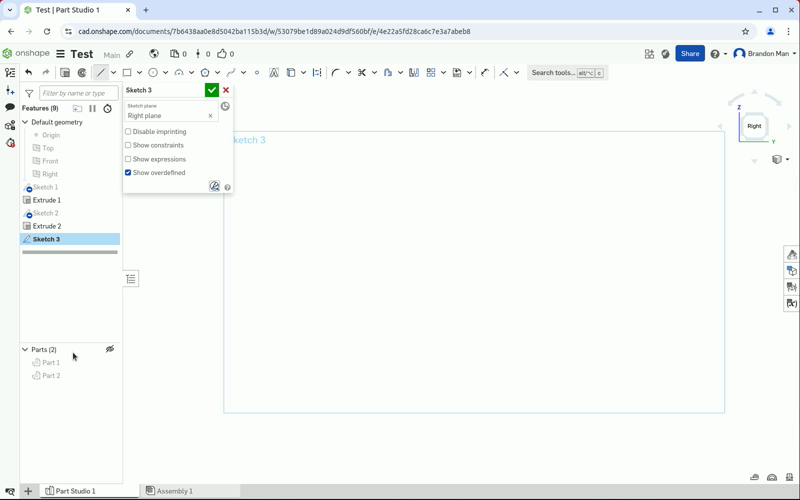
mouse_move(492, 316)
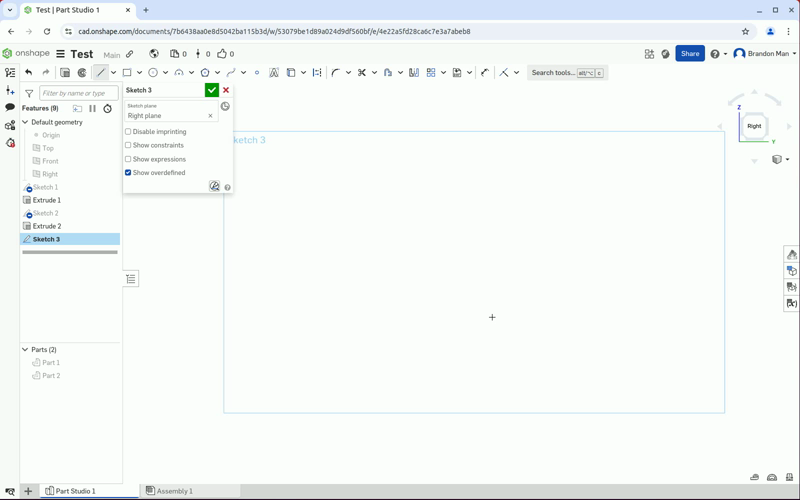
click(492, 316)
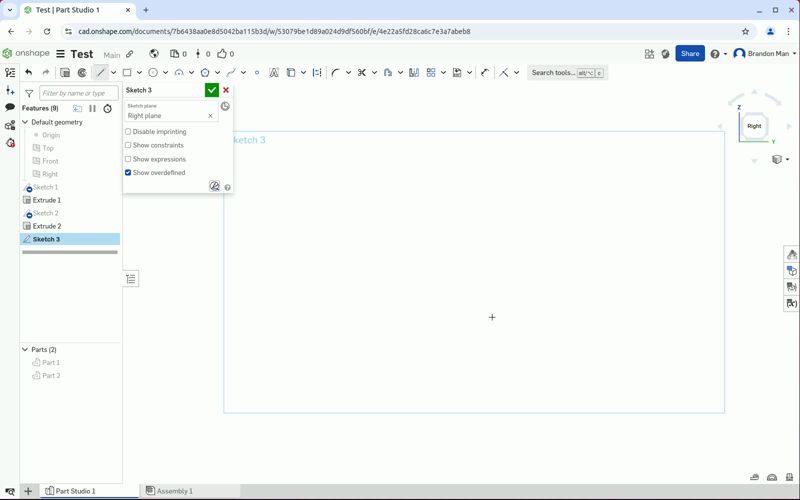
key_up(shift)
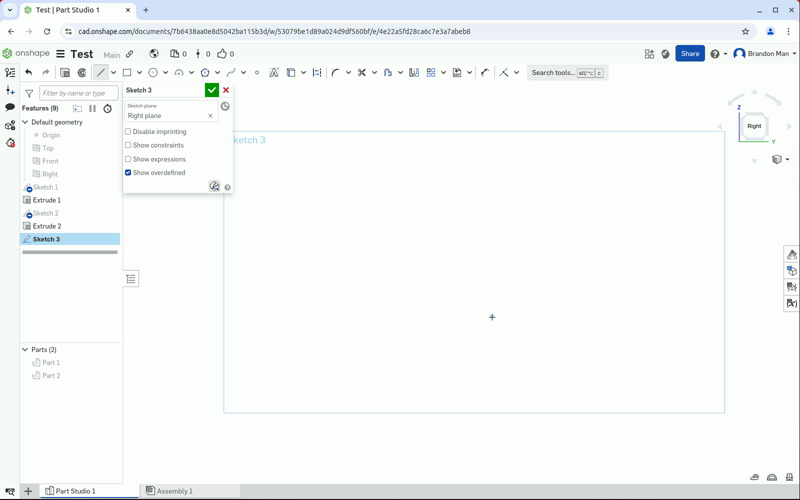
key_down(shift)
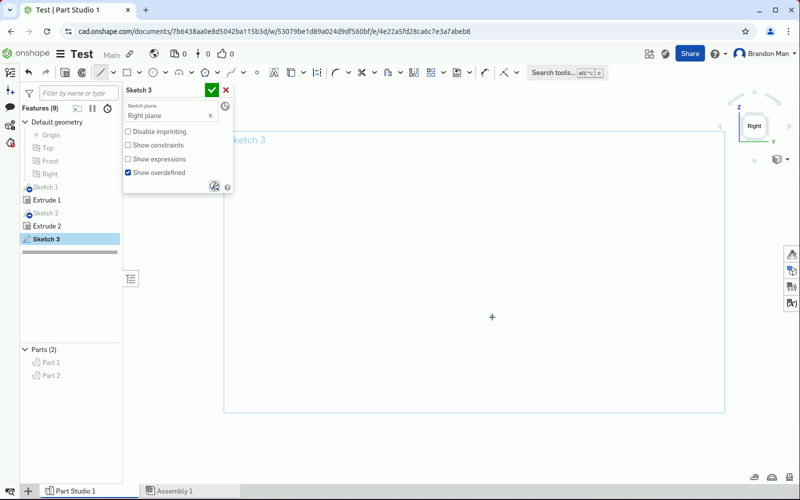
mouse_move(522, 316)
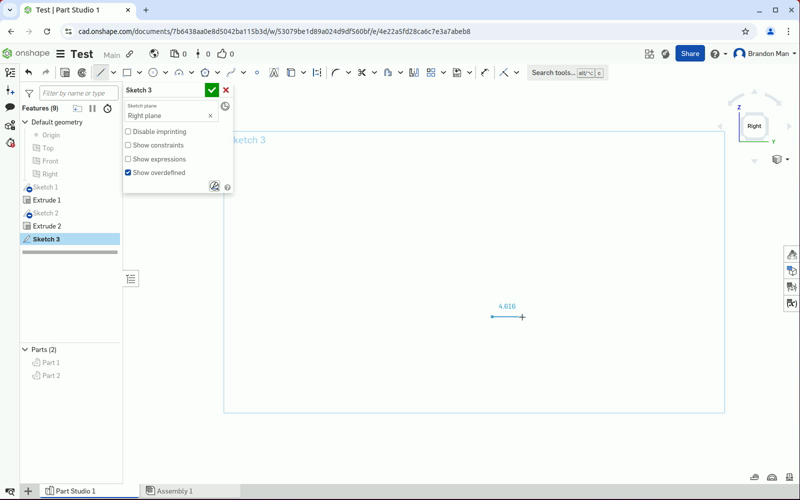
mouse_move(494, 316)
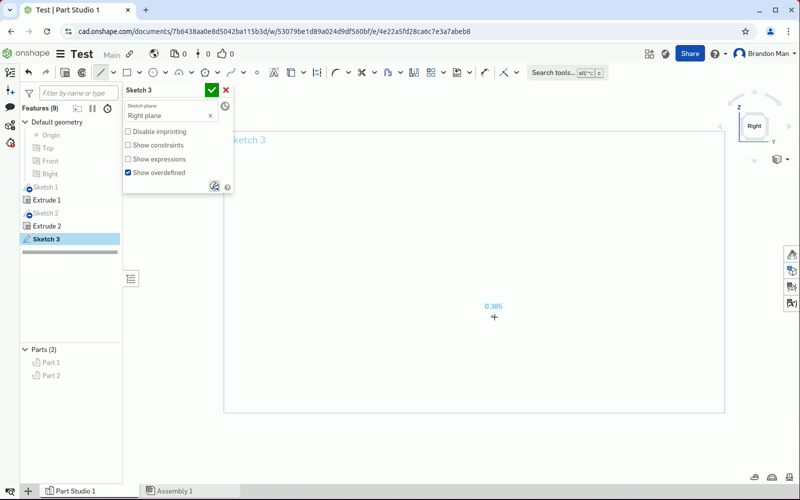
scroll(6)
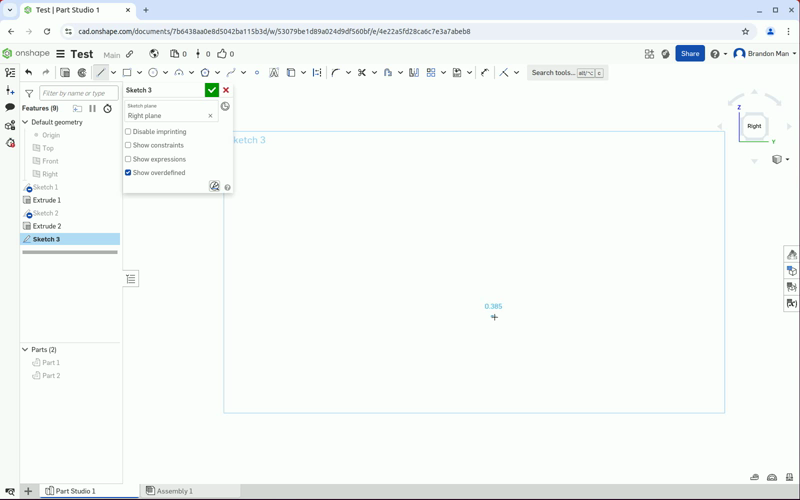
scroll(6)
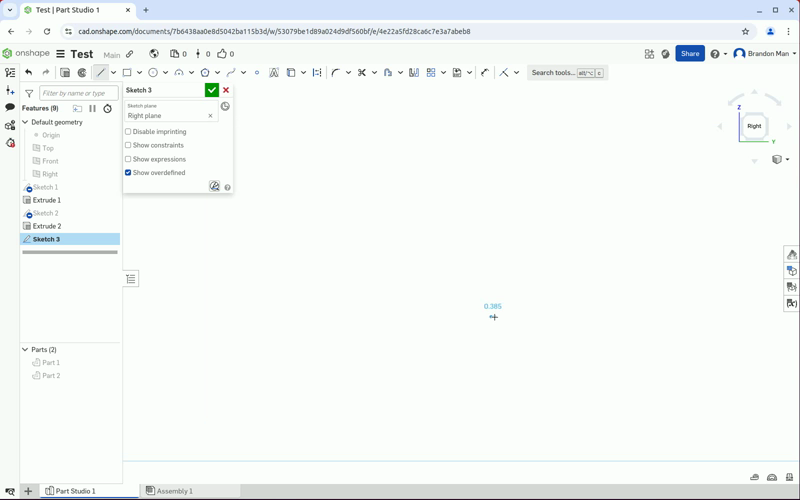
scroll(6)
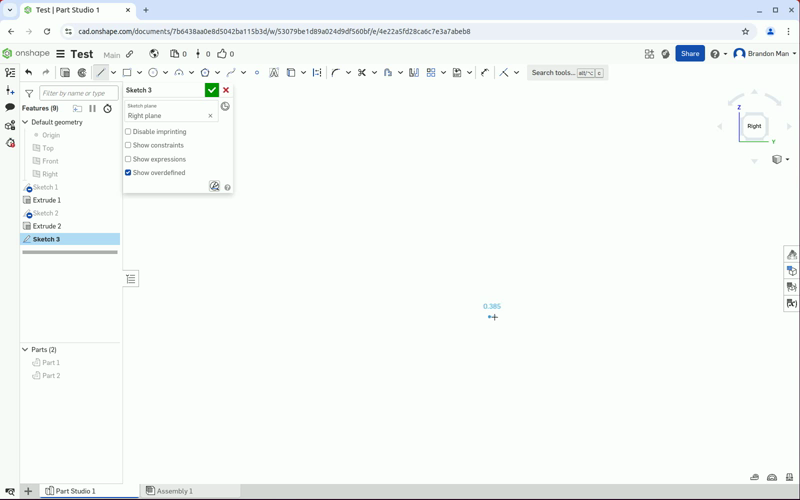
scroll(6)
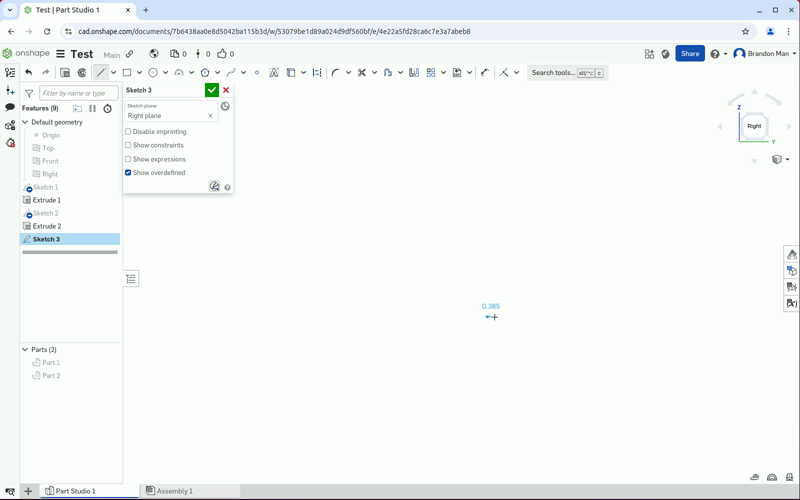
scroll(6)
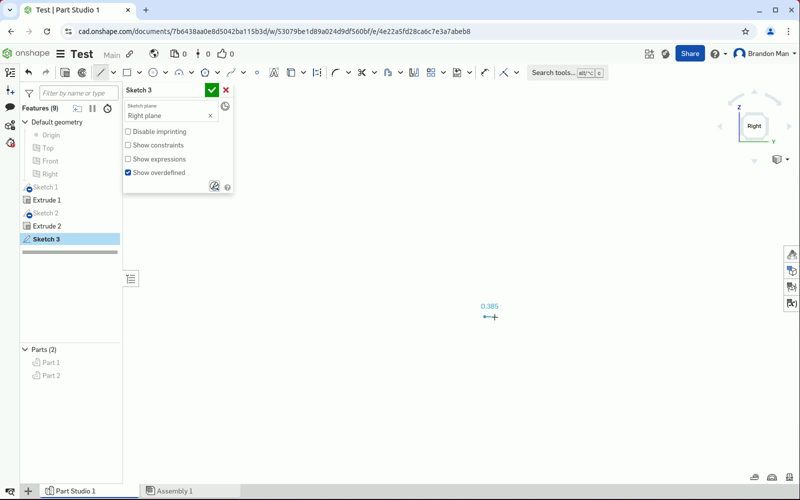
scroll(6)
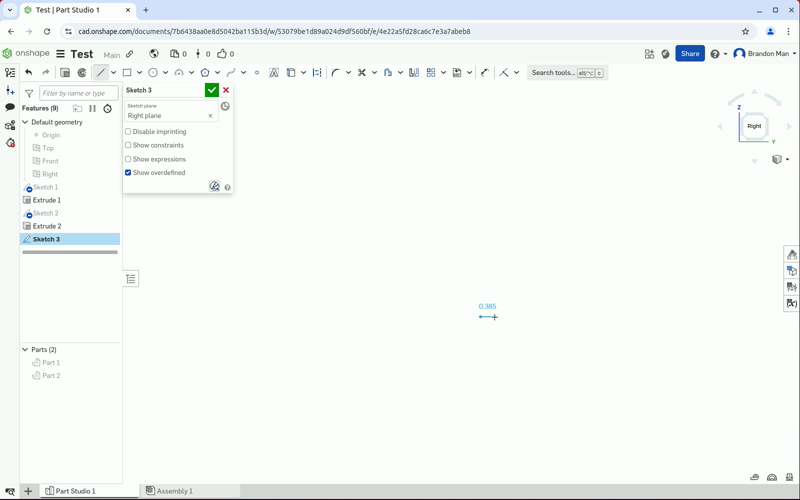
scroll(6)
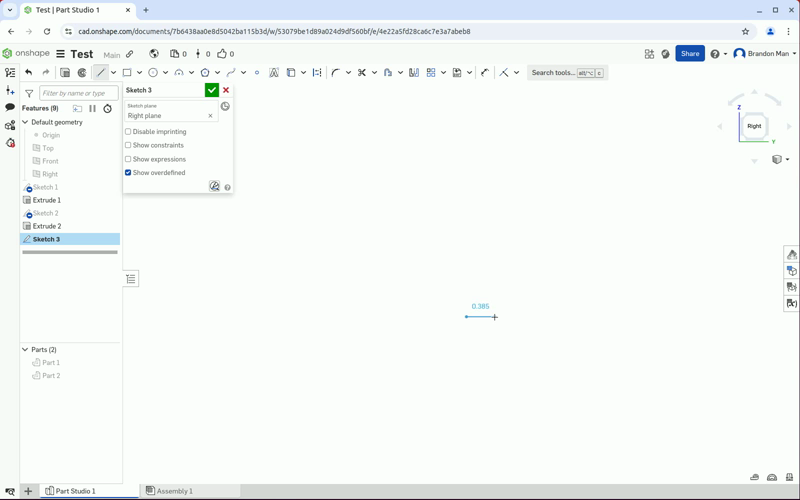
click(494, 316)
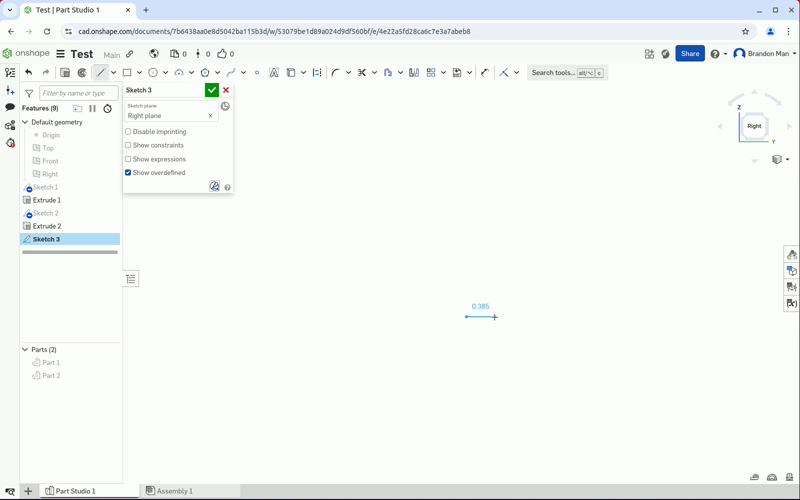
scroll(-6)
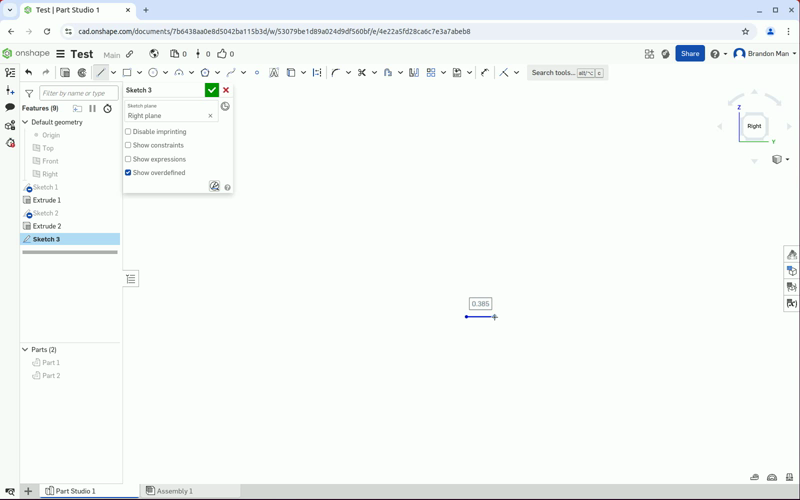
scroll(-6)
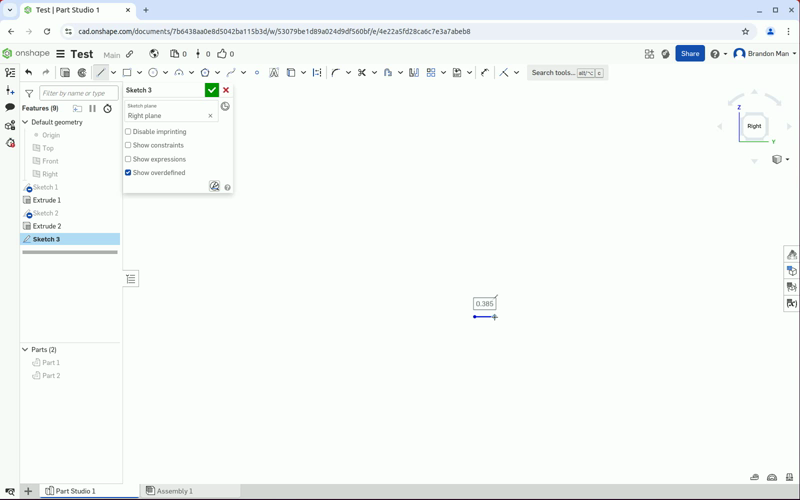
scroll(-6)
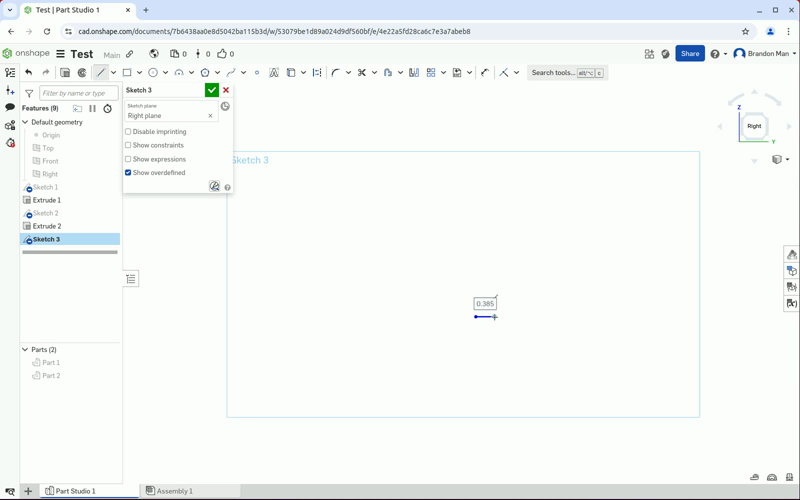
scroll(-6)
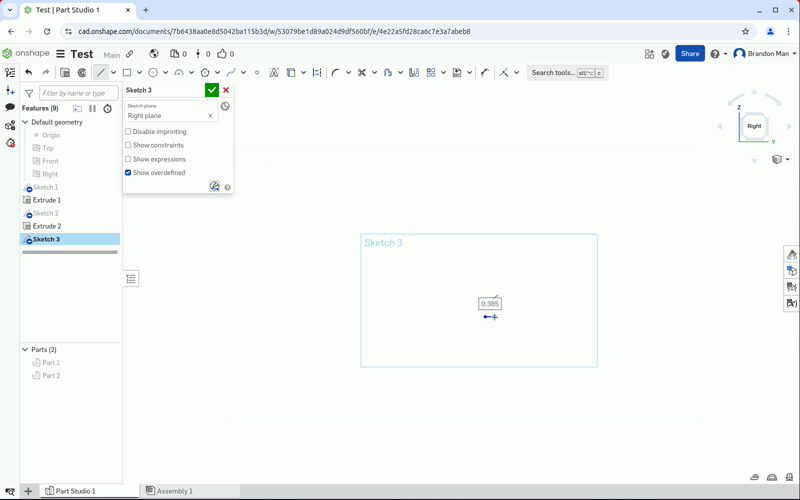
scroll(-6)
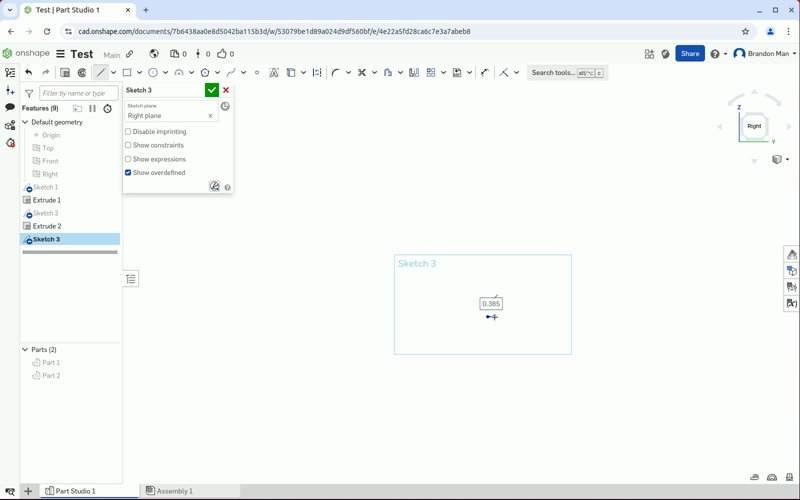
scroll(-6)
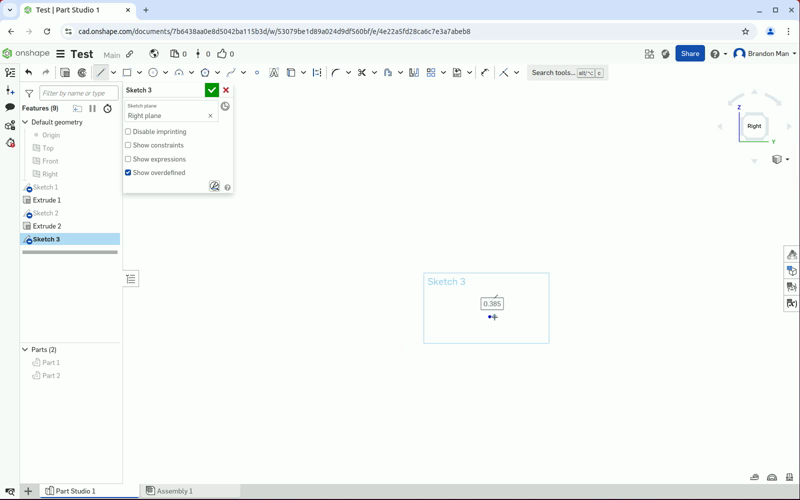
scroll(-6)
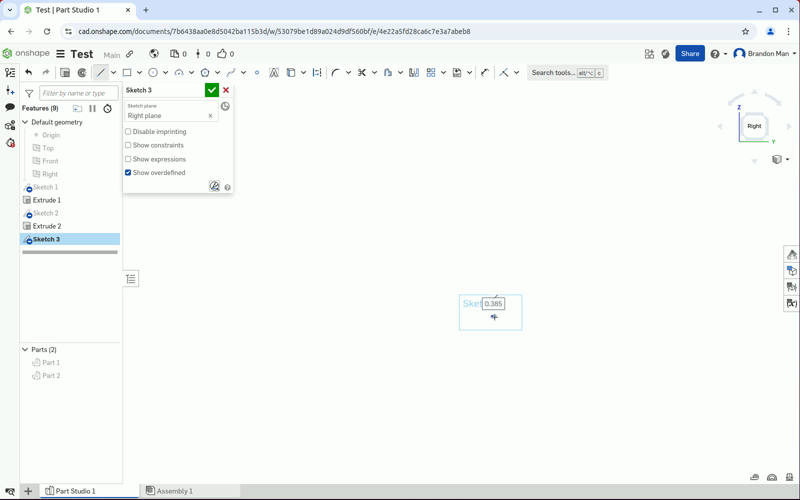
key_up(shift)
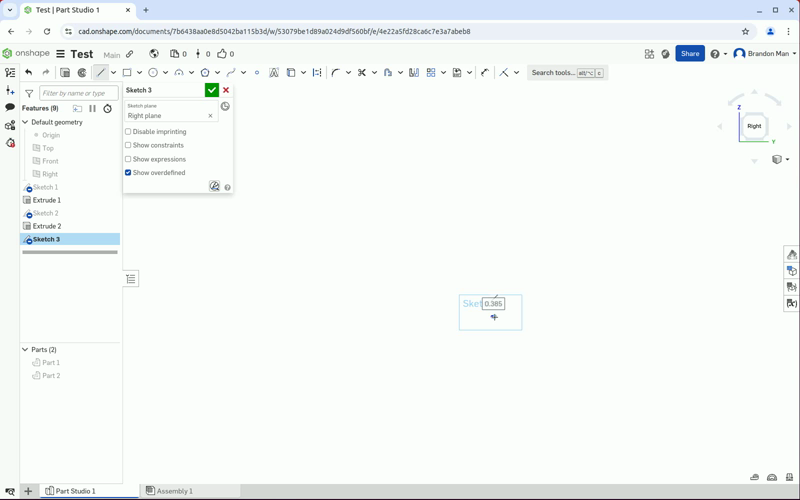
key_down(shift)
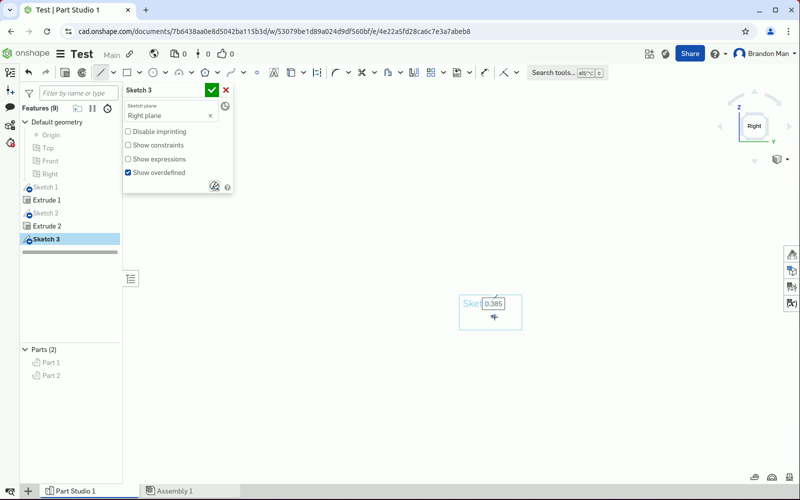
mouse_move(494, 204)
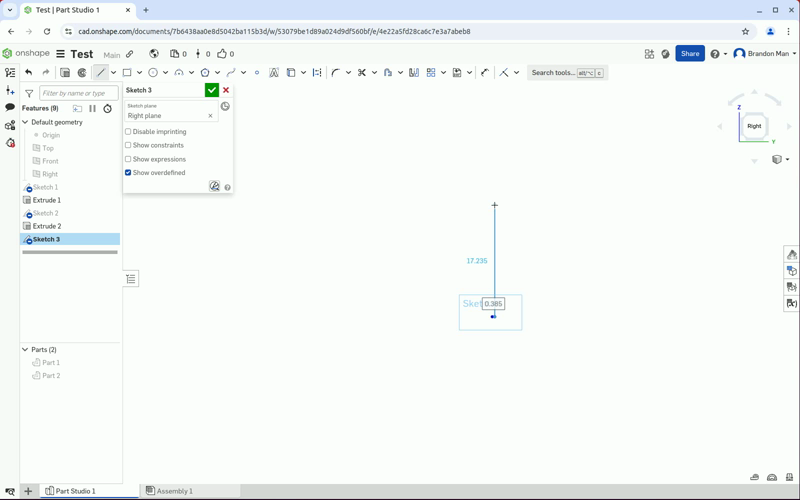
click(494, 204)
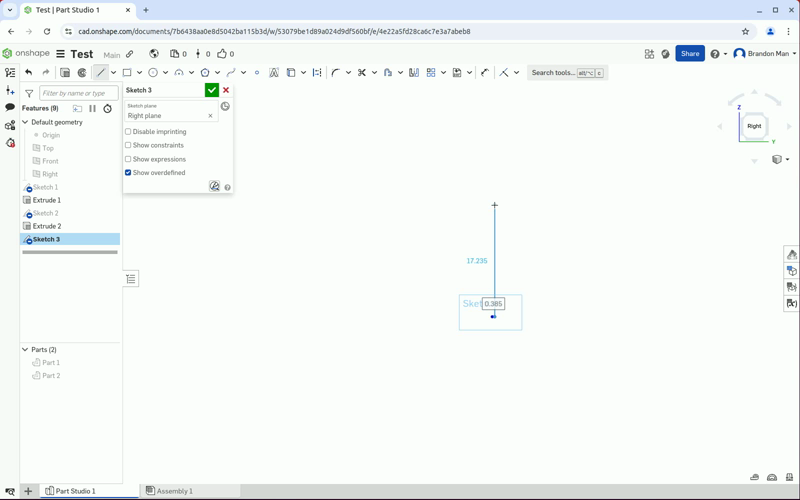
key_up(shift)
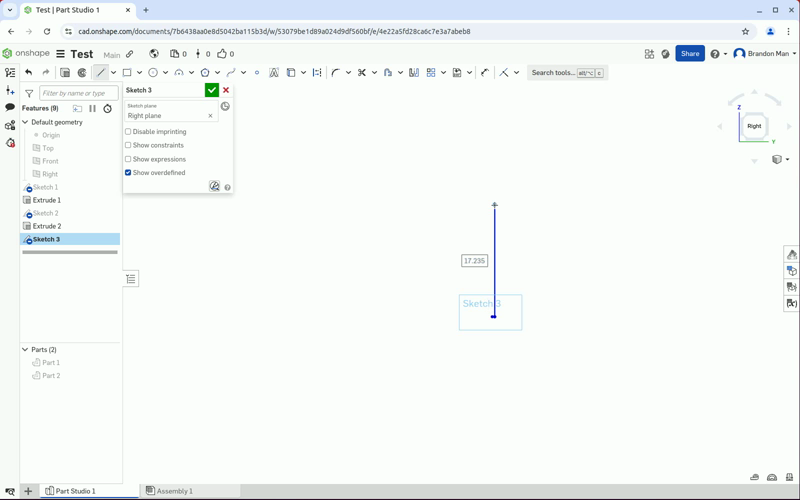
key_down(shift)
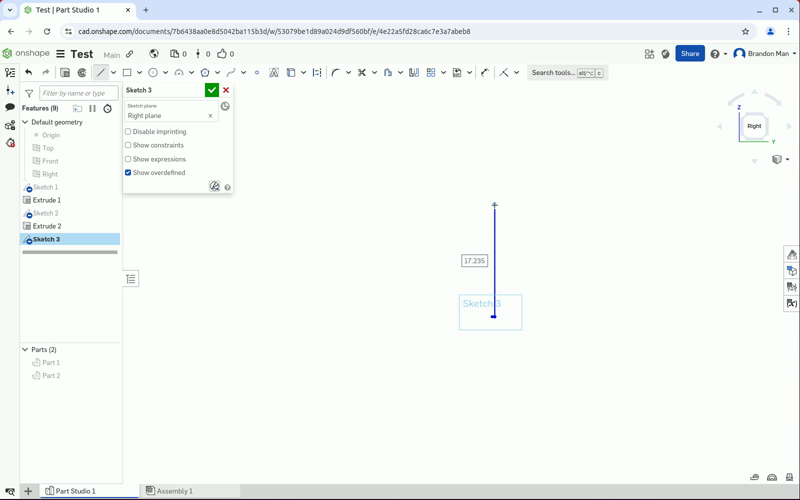
mouse_move(524, 204)
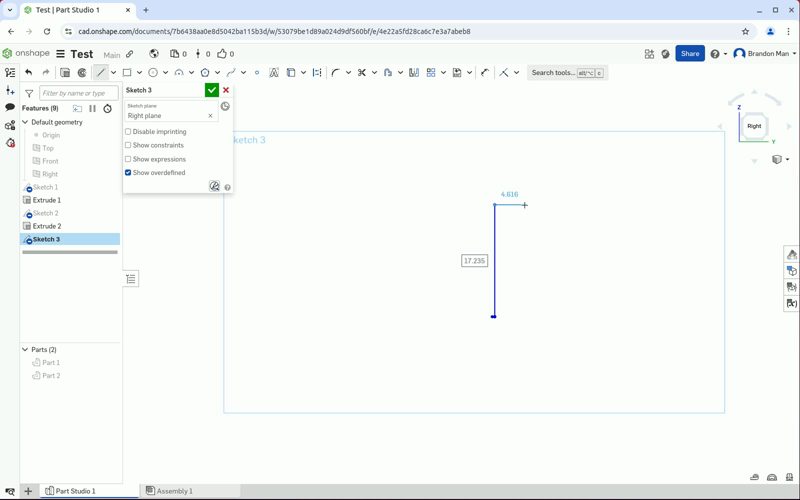
mouse_move(492, 204)
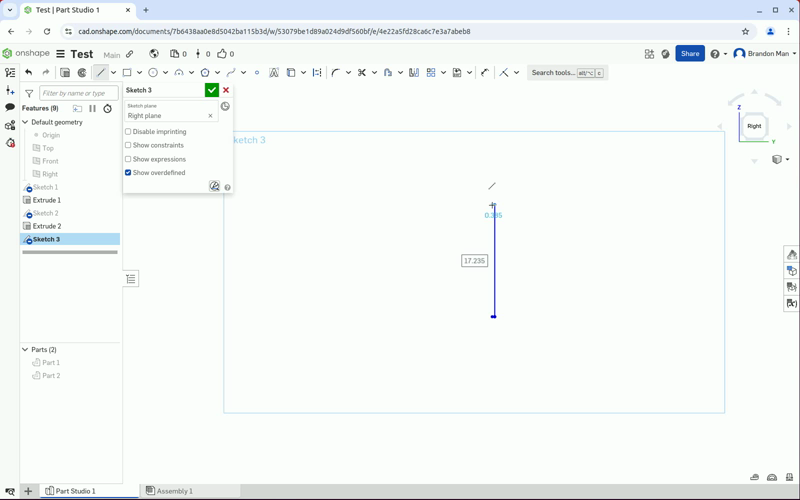
scroll(6)
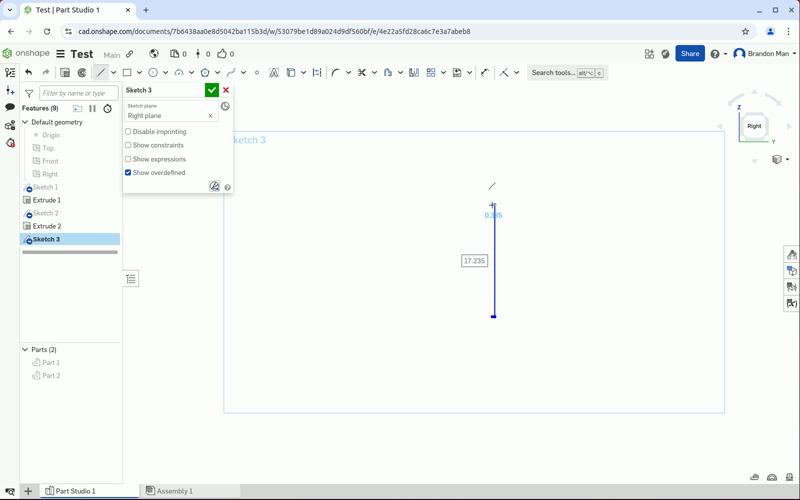
scroll(6)
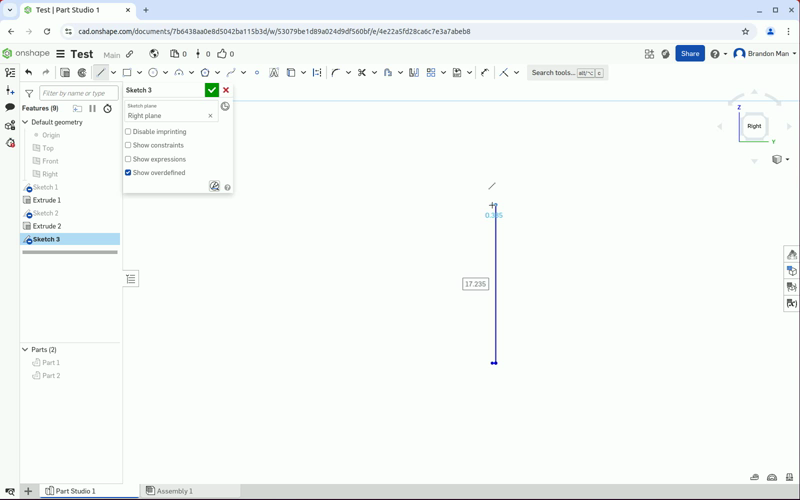
scroll(6)
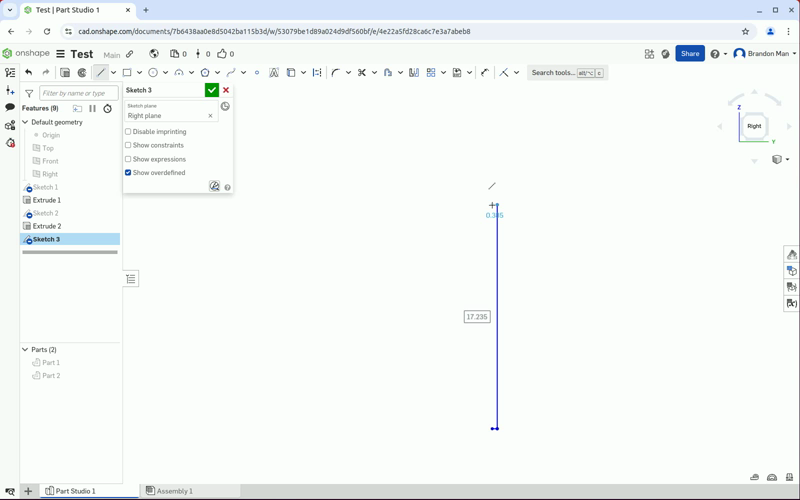
scroll(6)
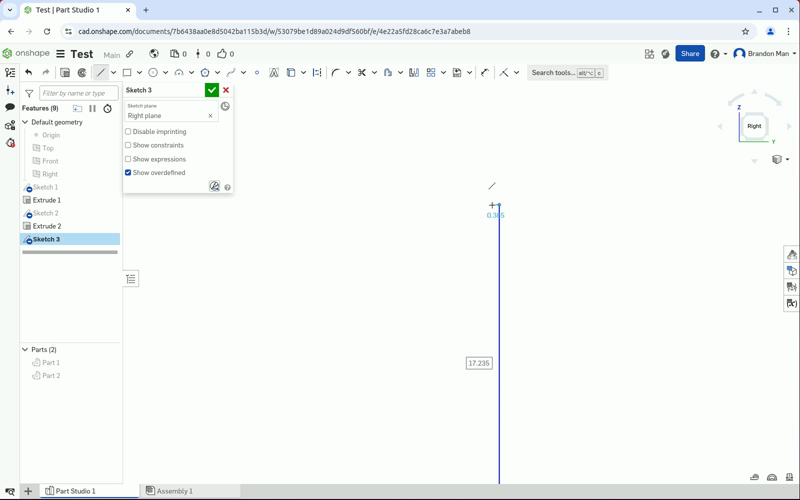
scroll(6)
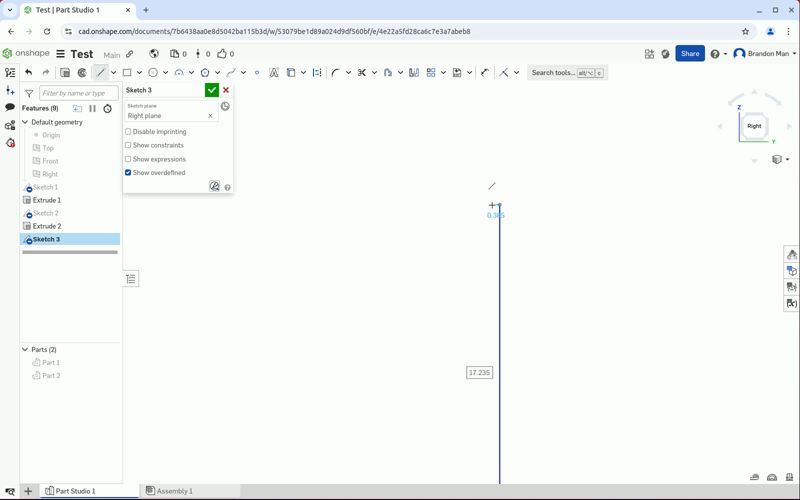
scroll(6)
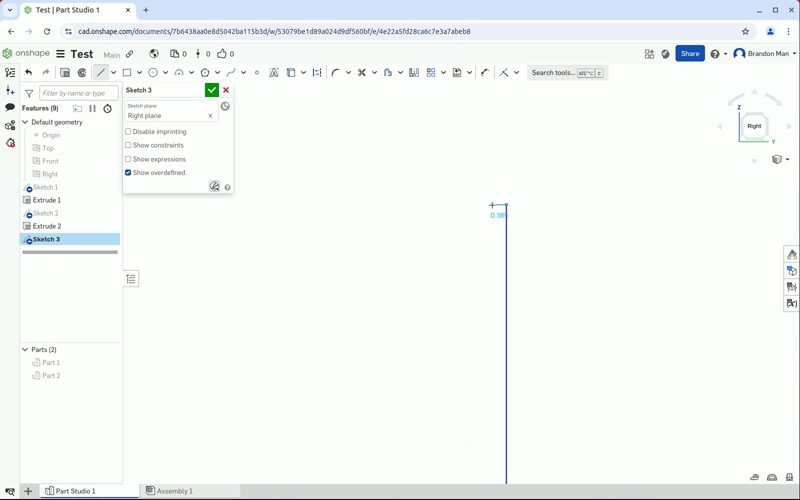
scroll(6)
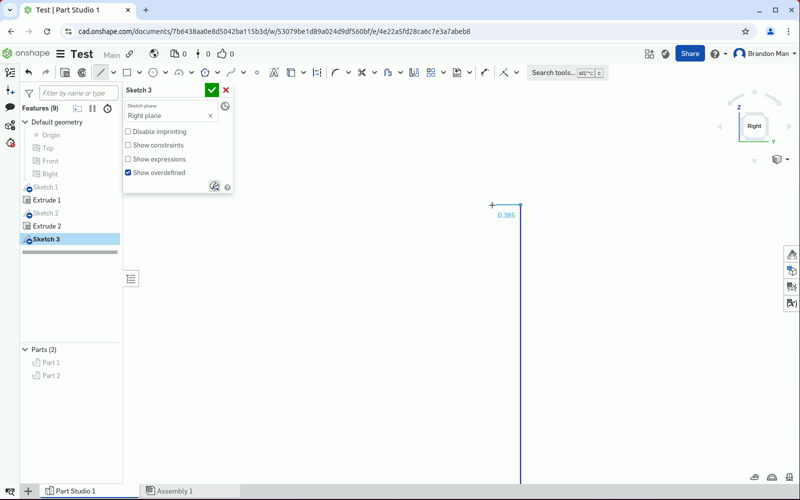
click(492, 204)
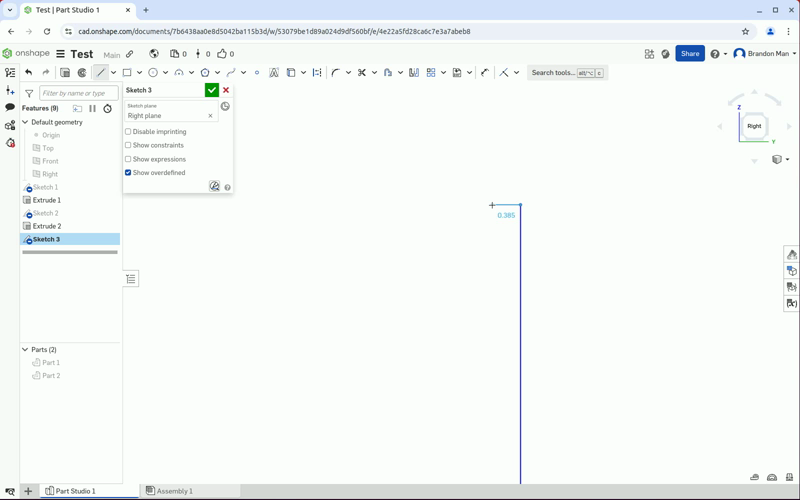
scroll(-6)
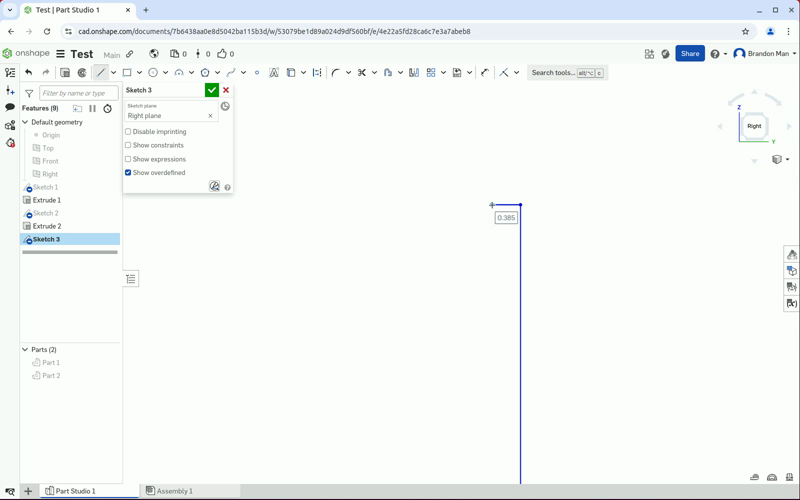
scroll(-6)
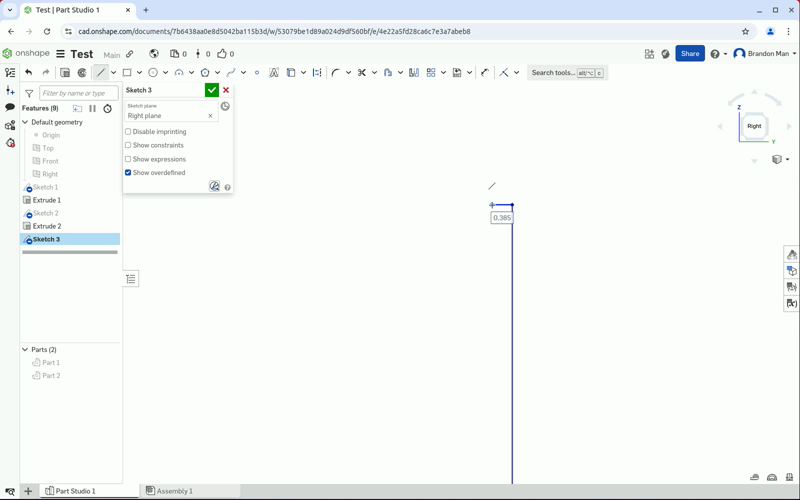
scroll(-6)
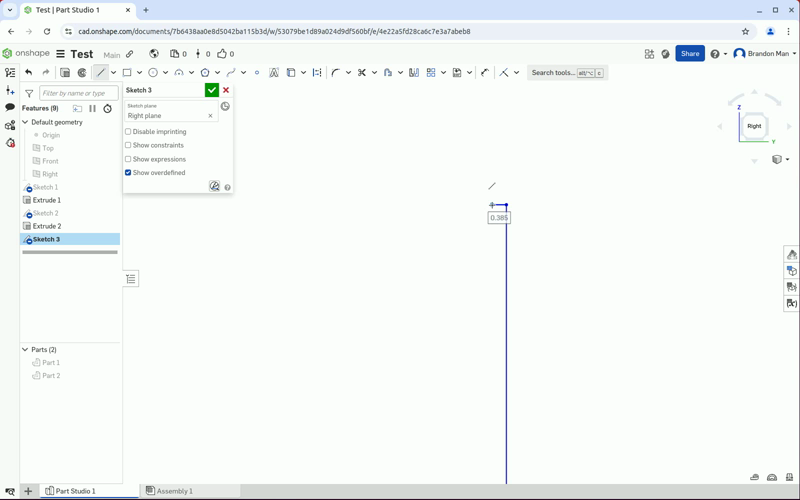
scroll(-6)
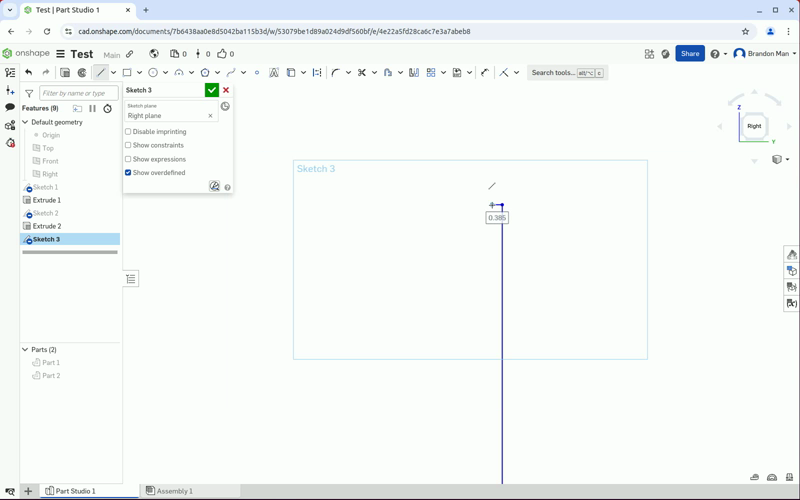
scroll(-6)
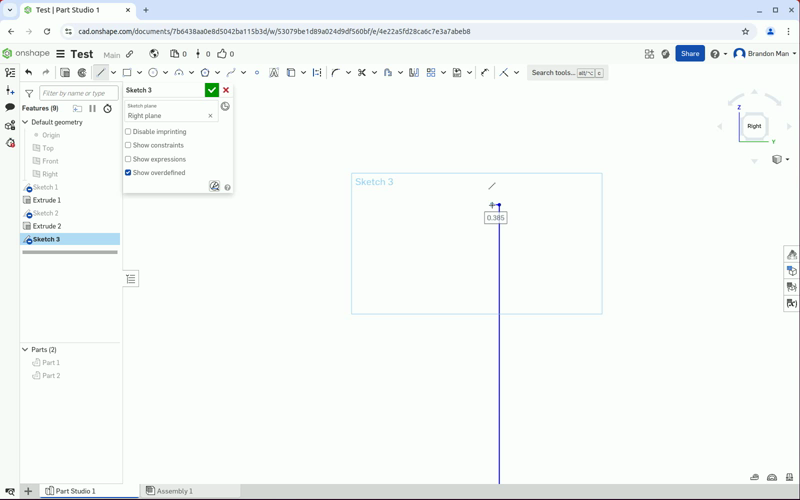
scroll(-6)
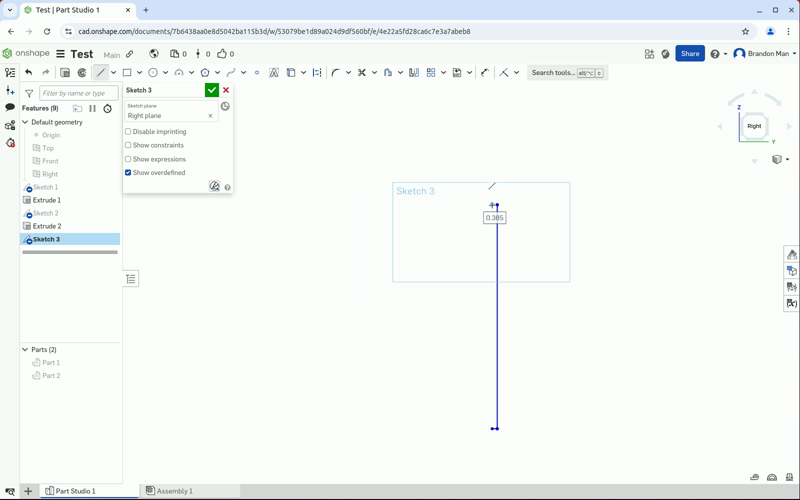
scroll(-6)
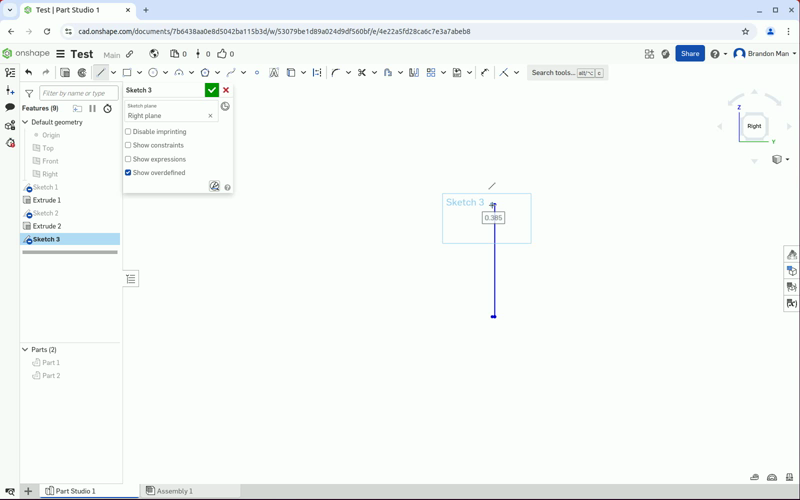
key_up(shift)
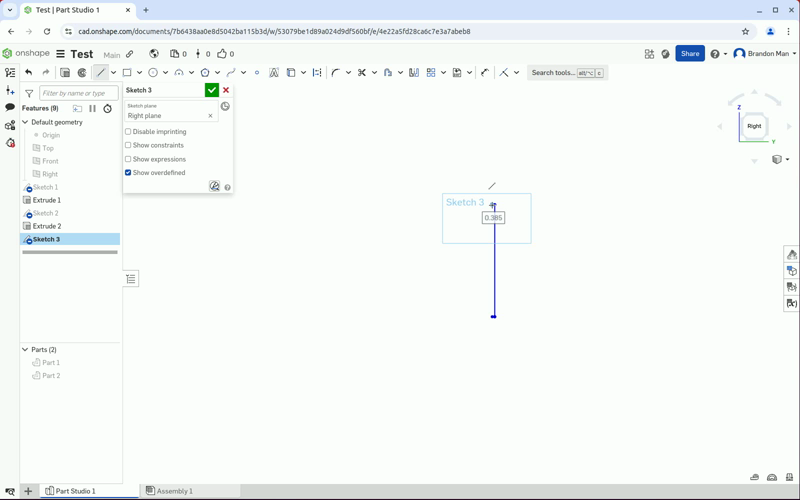
key_down(shift)
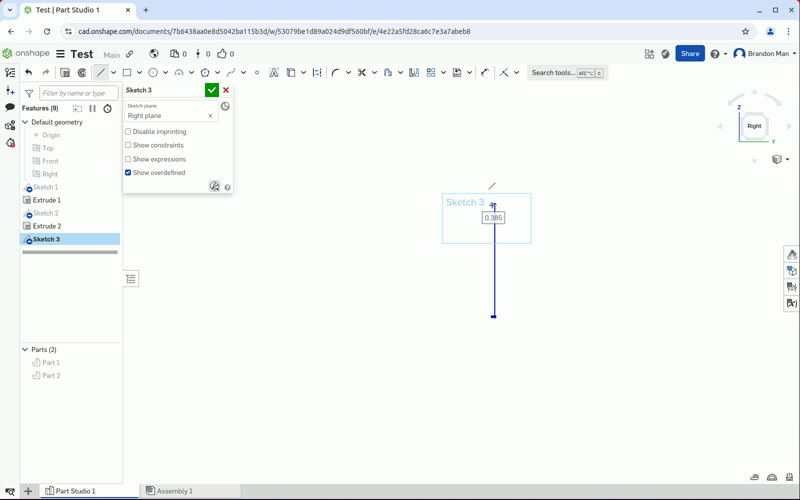
mouse_move(492, 316)
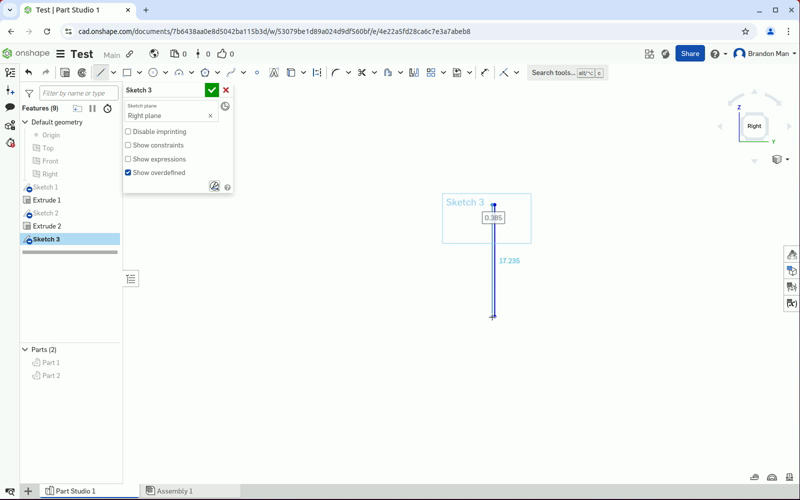
scroll(6)
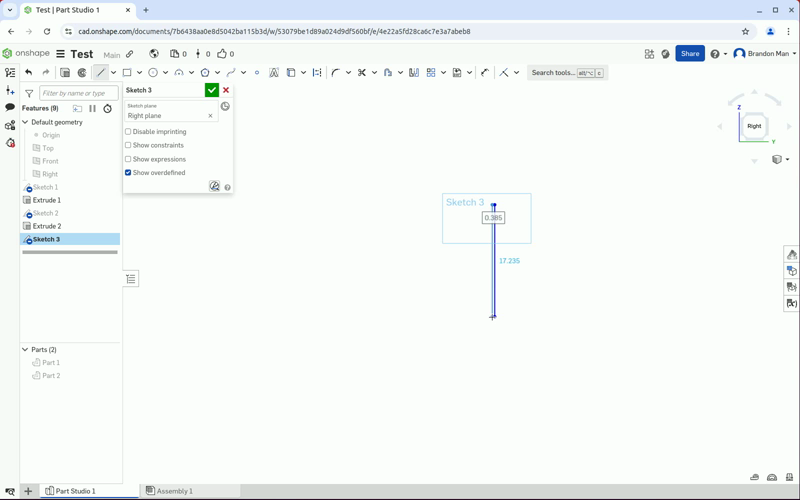
scroll(6)
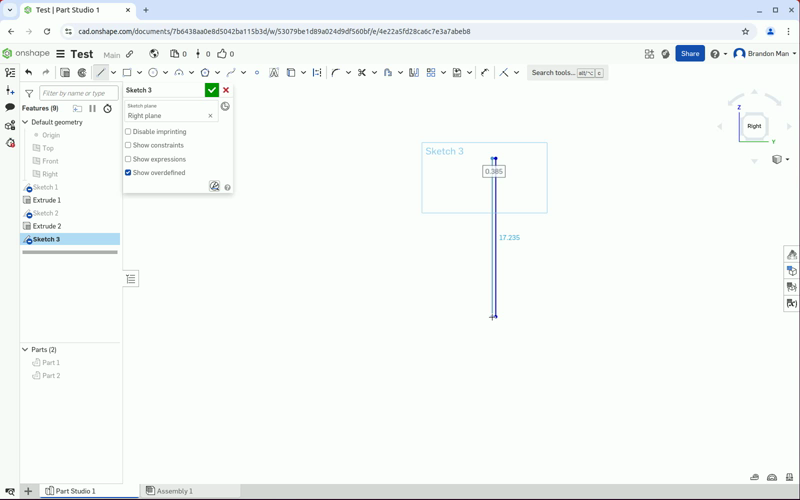
scroll(6)
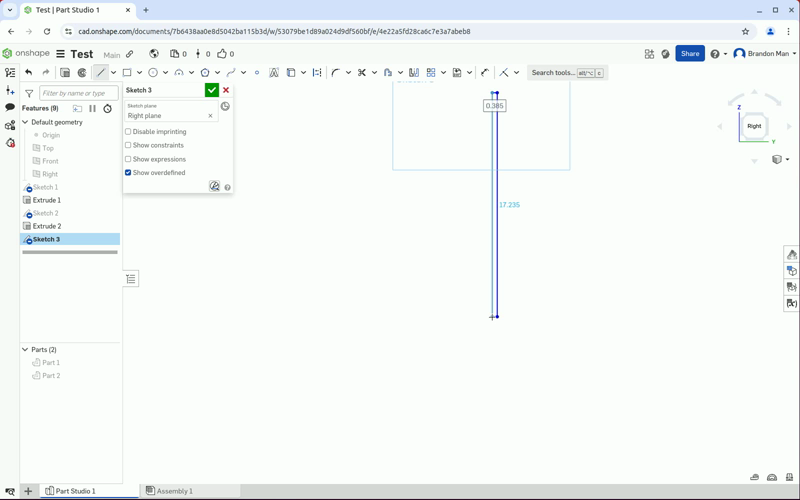
scroll(6)
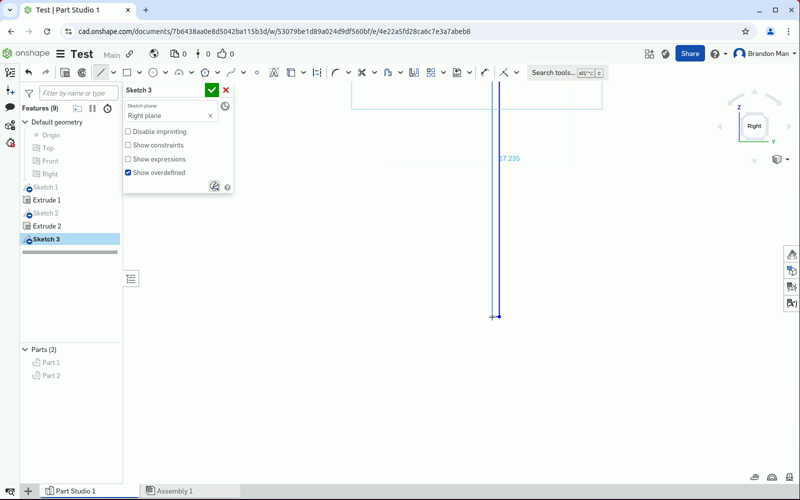
scroll(6)
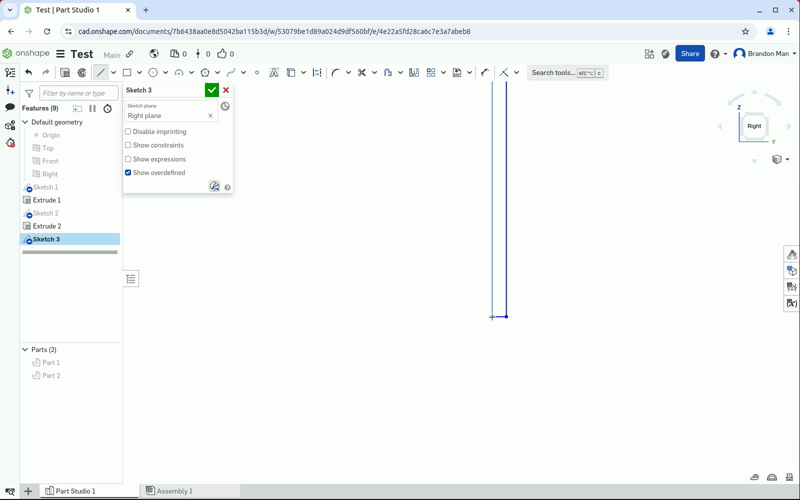
scroll(6)
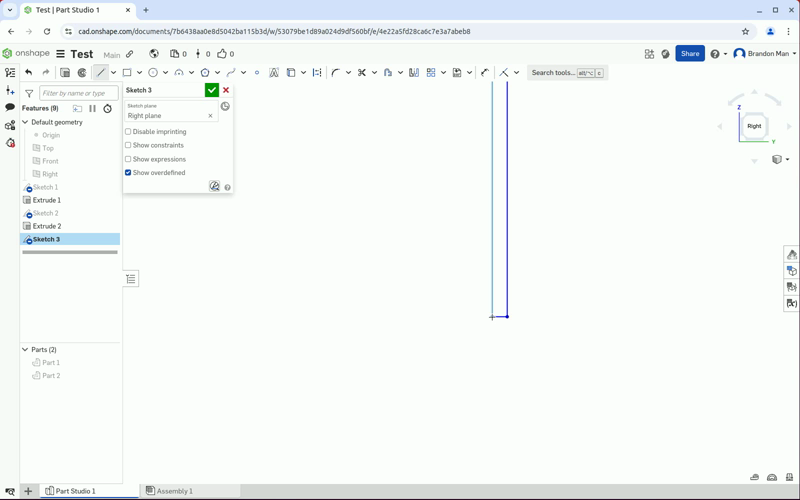
scroll(6)
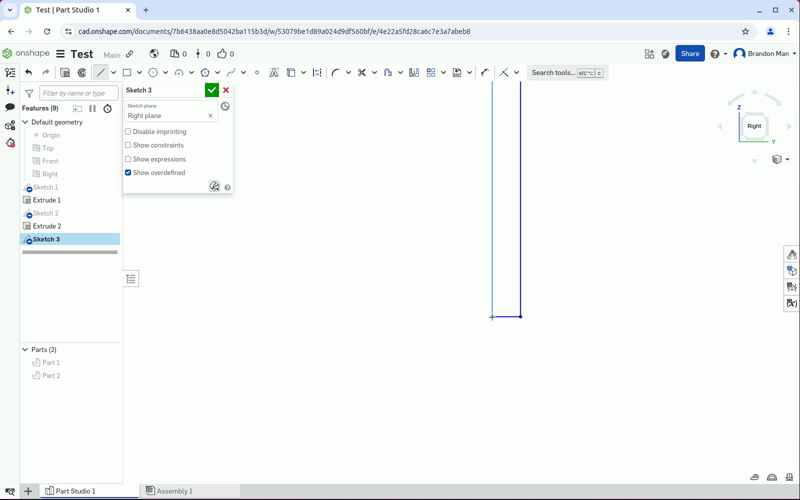
key_up(shift)
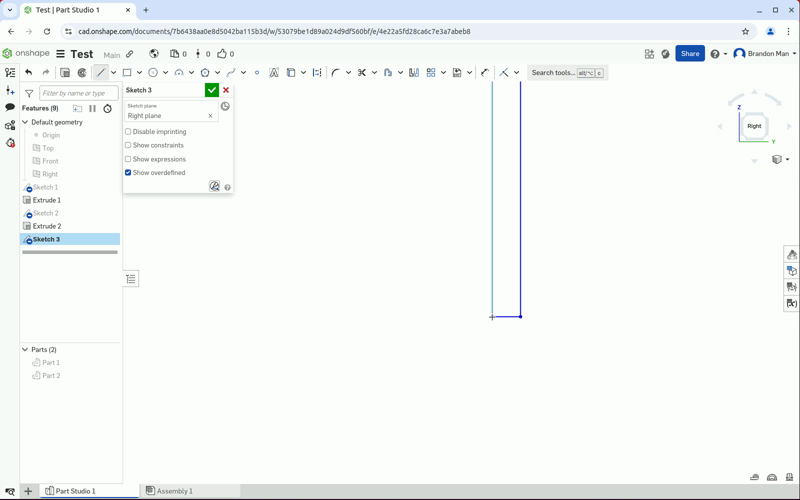
click(492, 316)
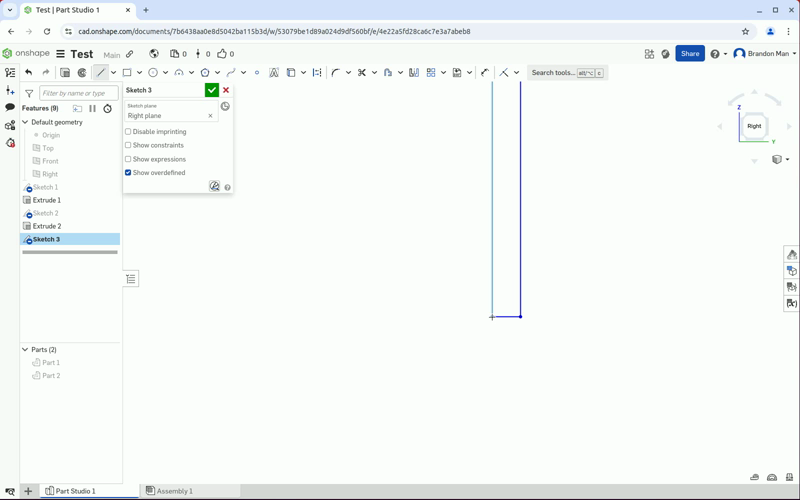
scroll(-6)
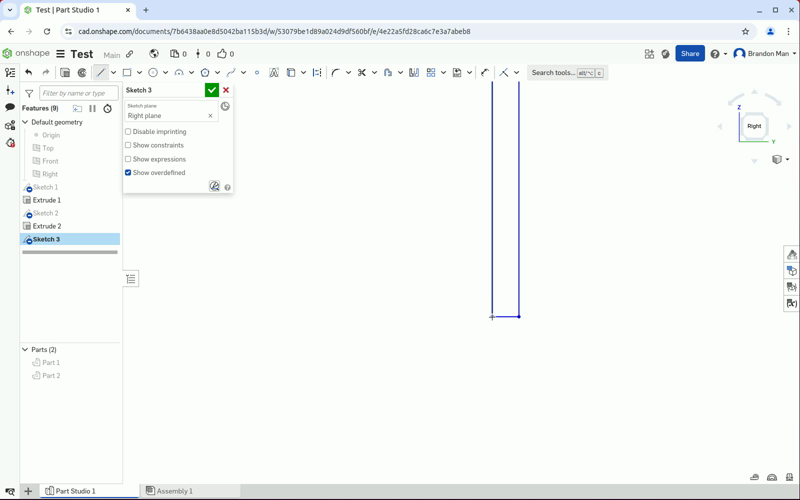
scroll(-6)
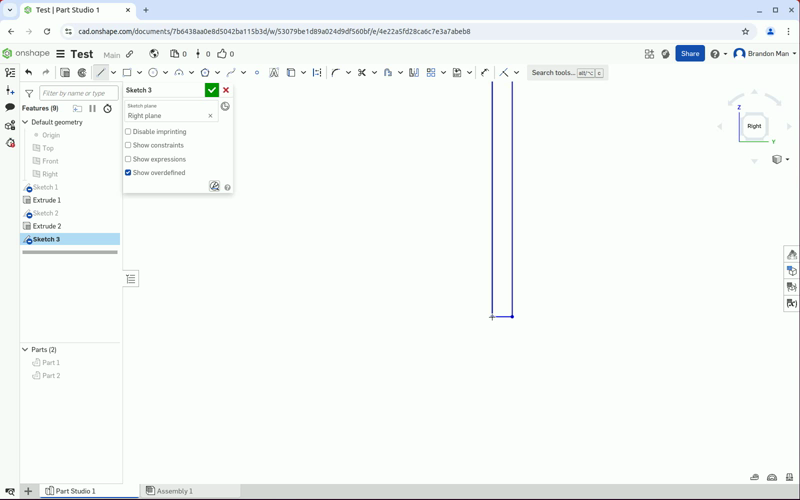
scroll(-6)
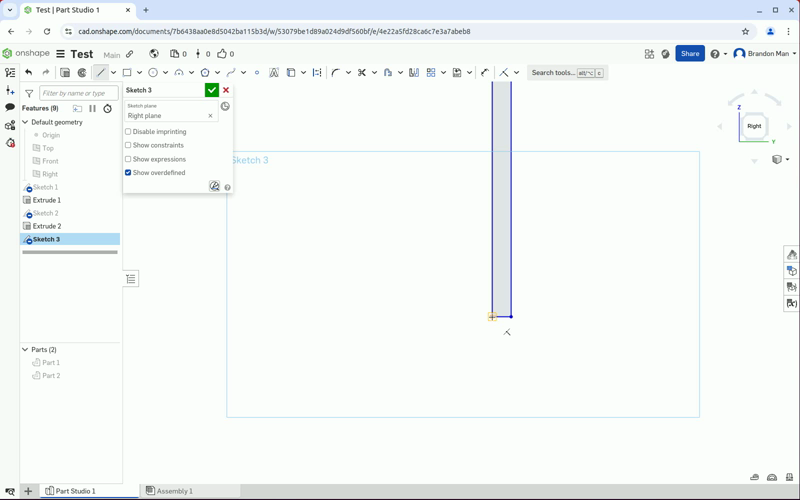
scroll(-6)
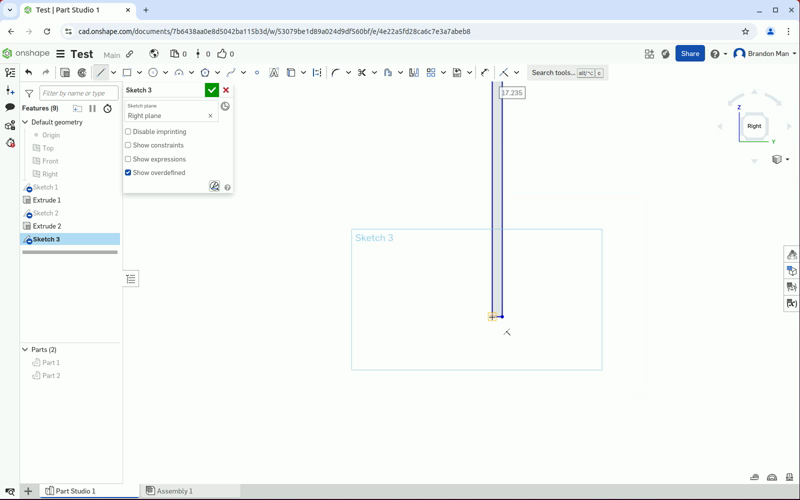
scroll(-6)
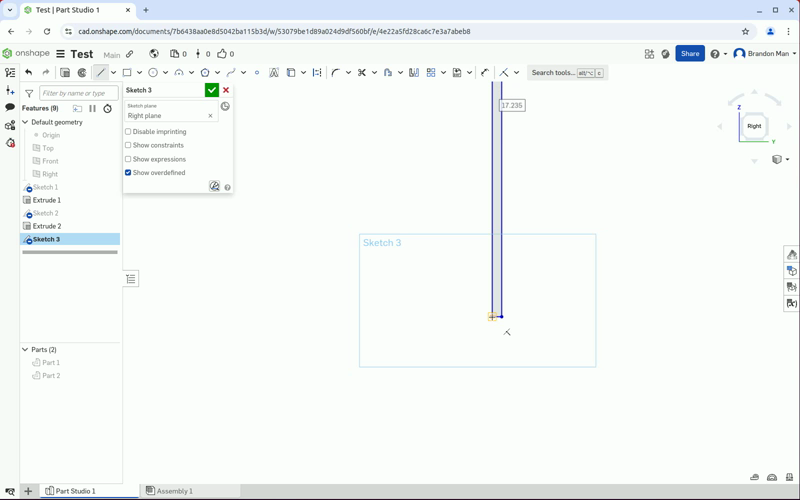
scroll(-6)
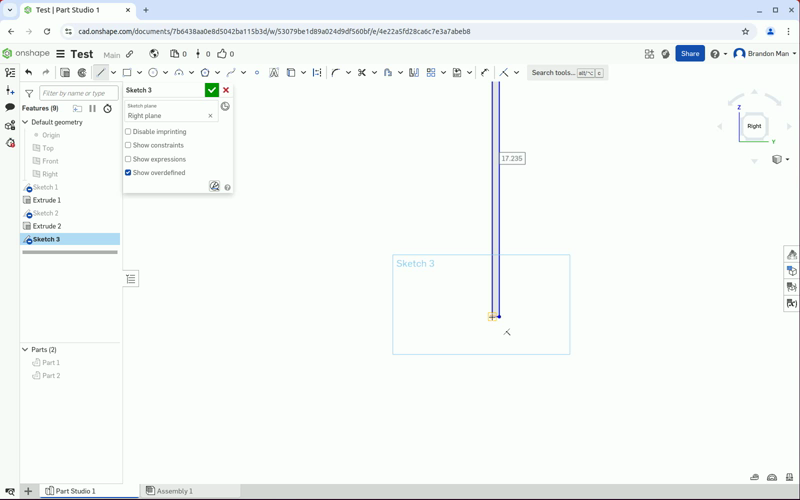
scroll(-6)
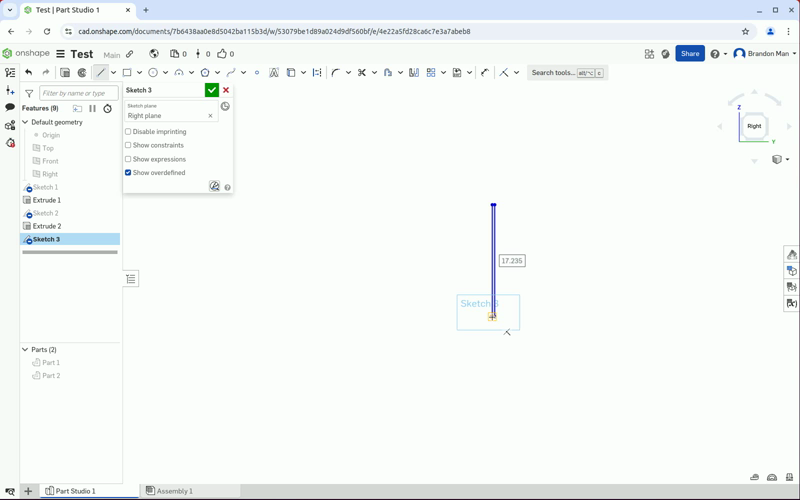
key(esc)
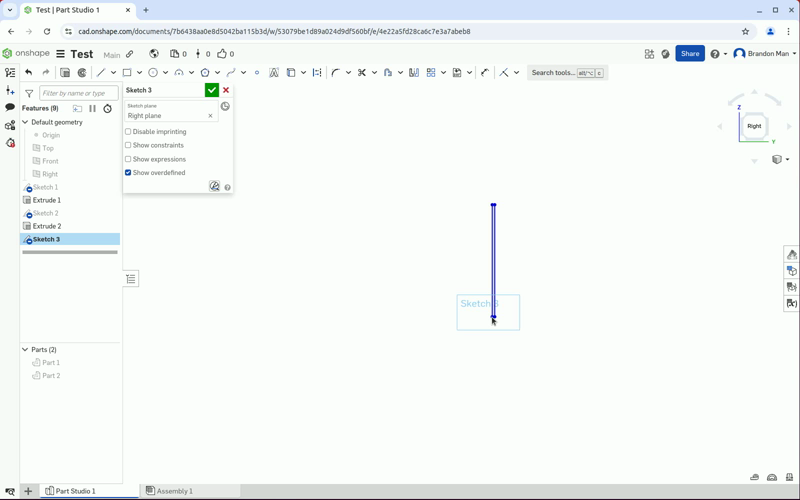
mouse_move(493, 273)
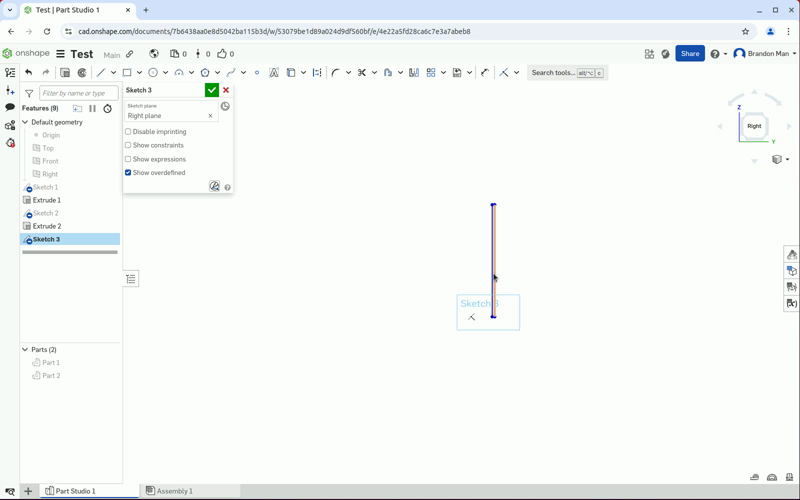
scroll(6)
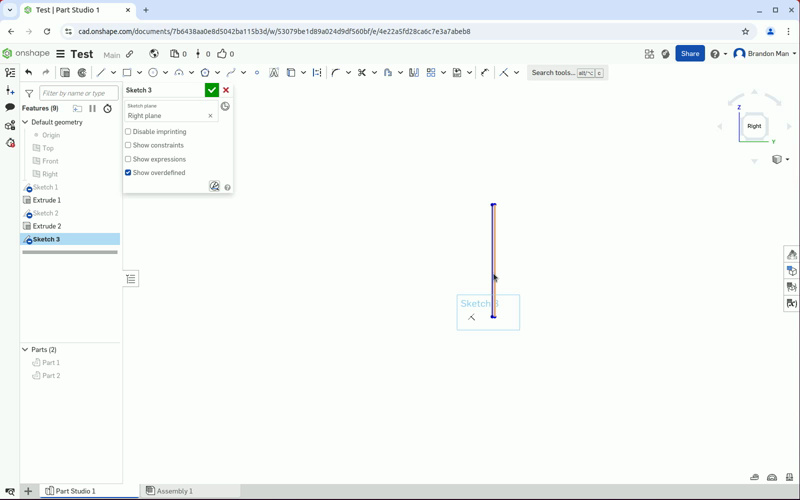
scroll(6)
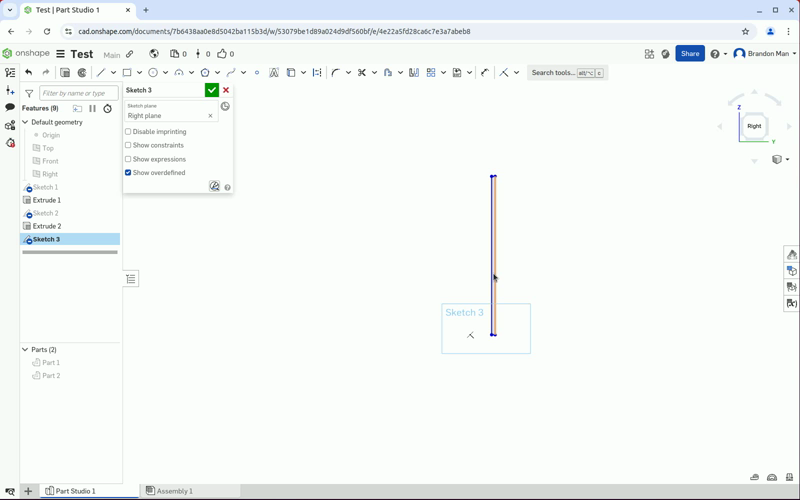
scroll(6)
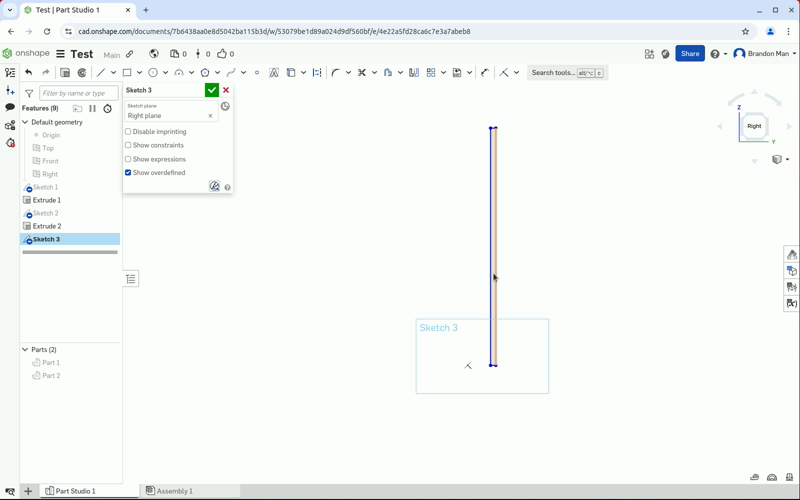
scroll(6)
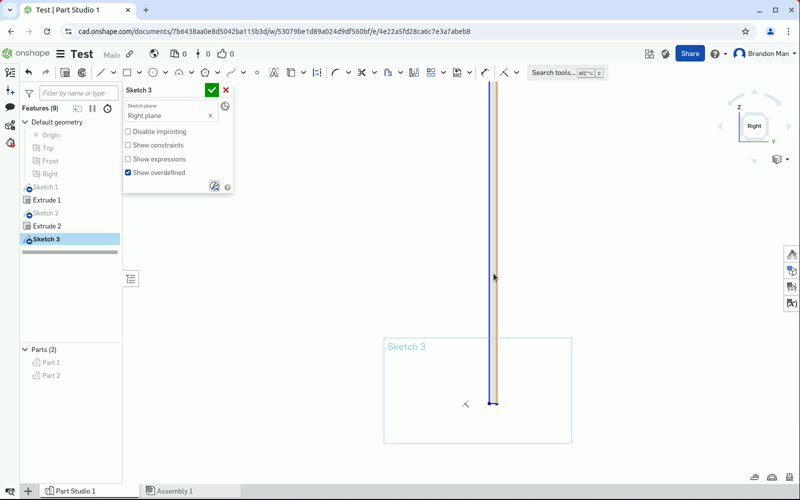
scroll(6)
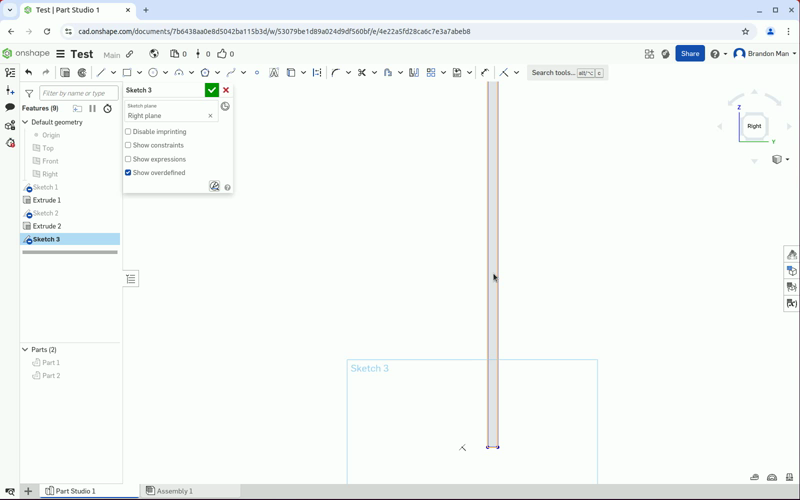
scroll(6)
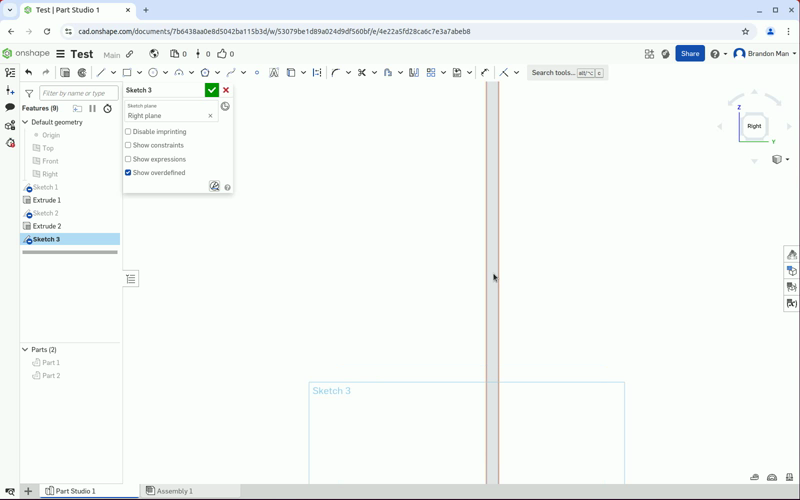
scroll(6)
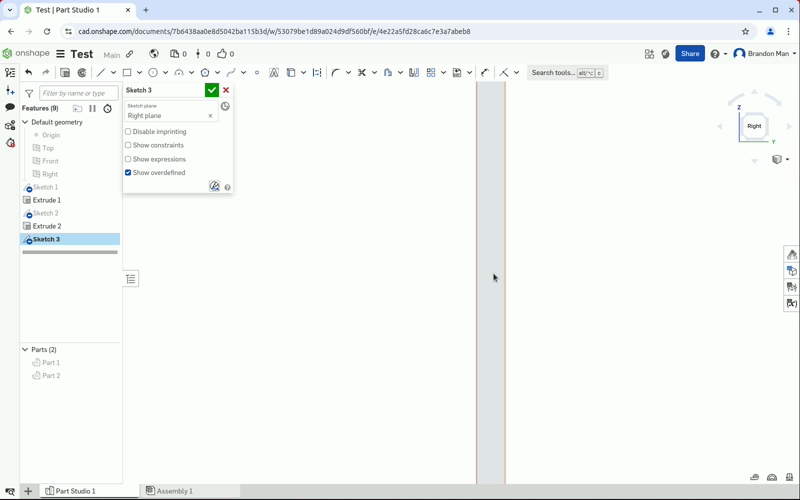
click(493, 273)
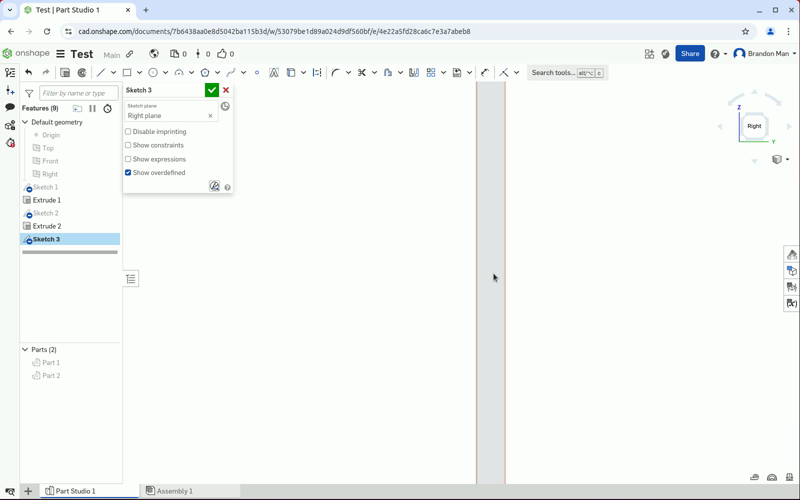
scroll(-6)
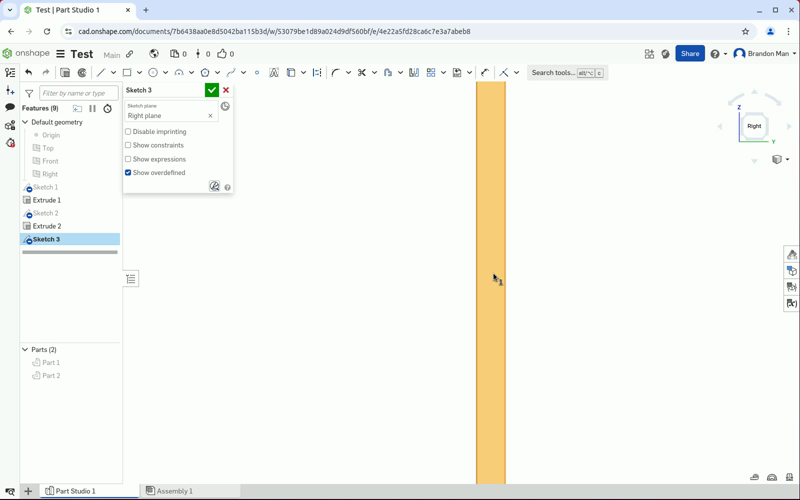
scroll(-6)
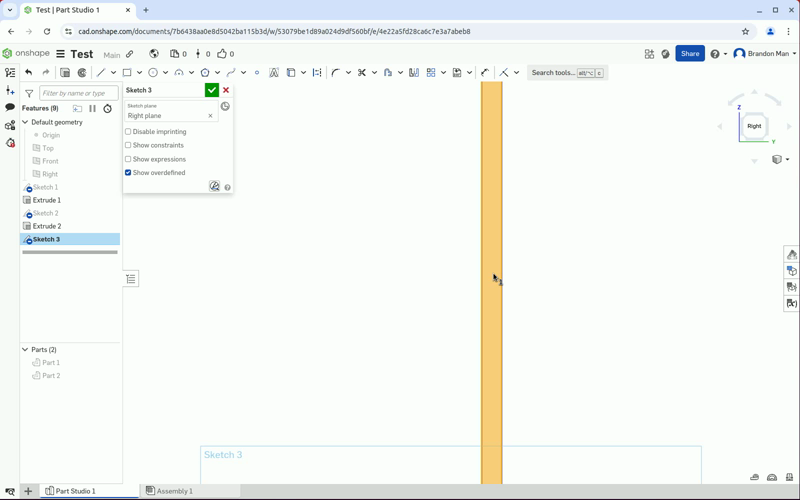
scroll(-6)
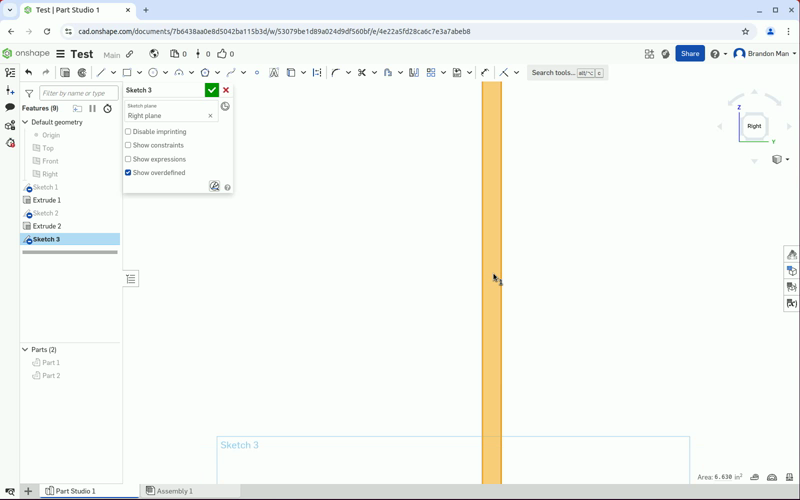
scroll(-6)
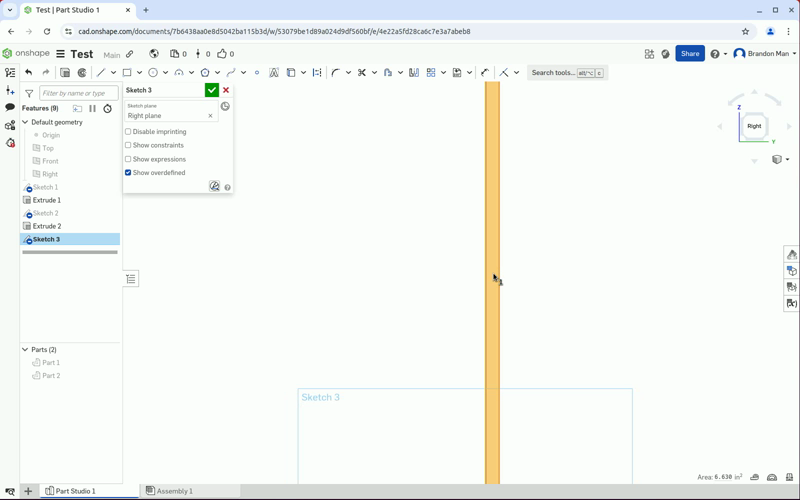
scroll(-6)
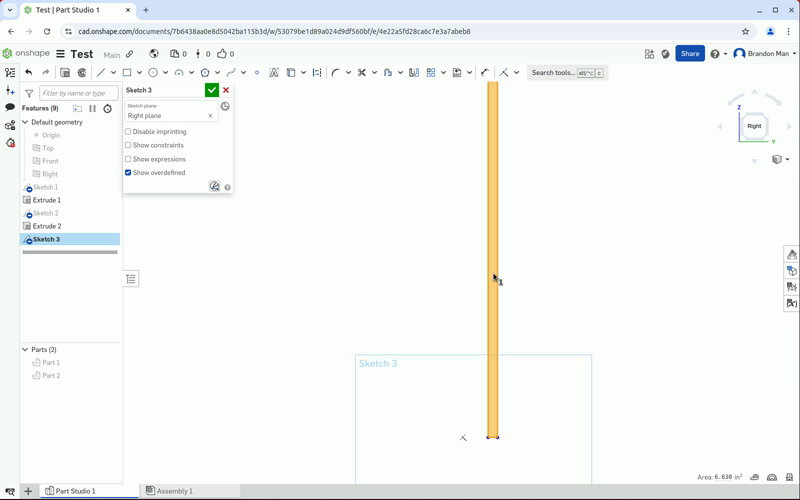
scroll(-6)
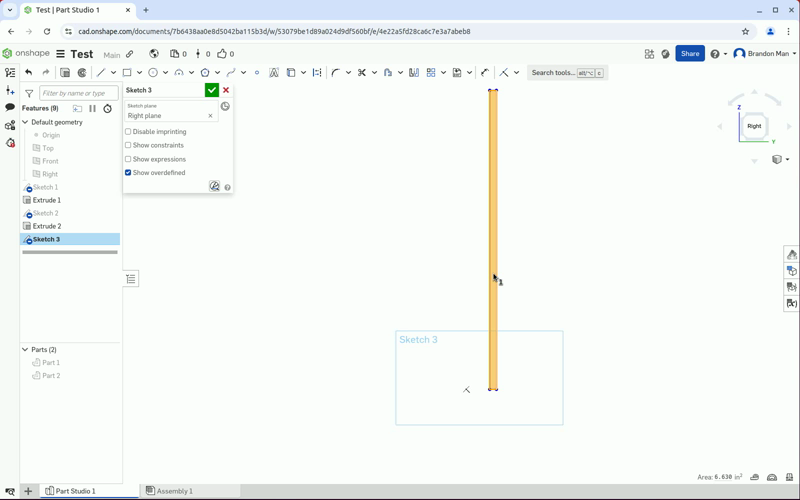
scroll(-6)
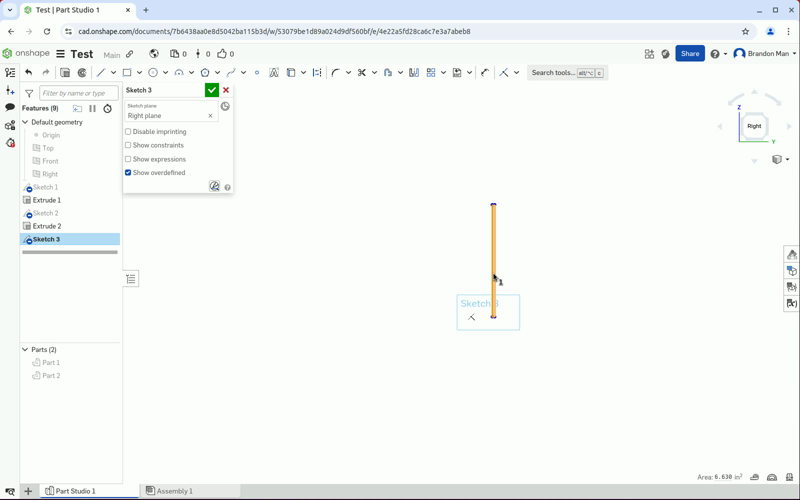
mouse_move(73, 352)
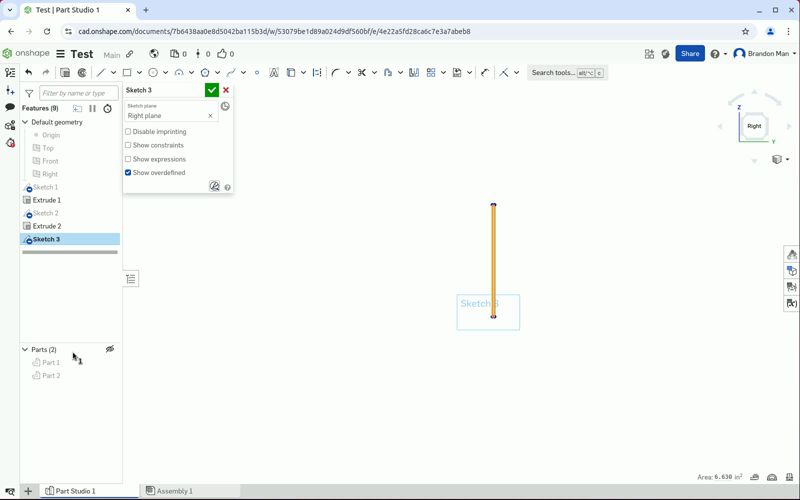
key(shift+y)
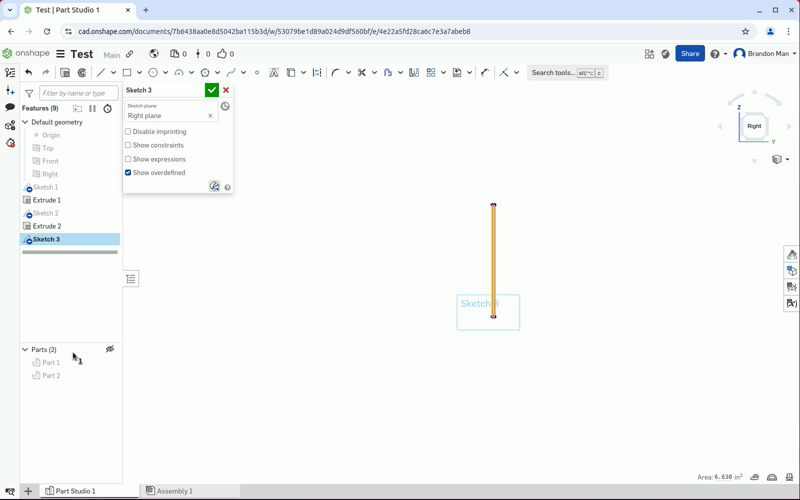
key(shift+e)
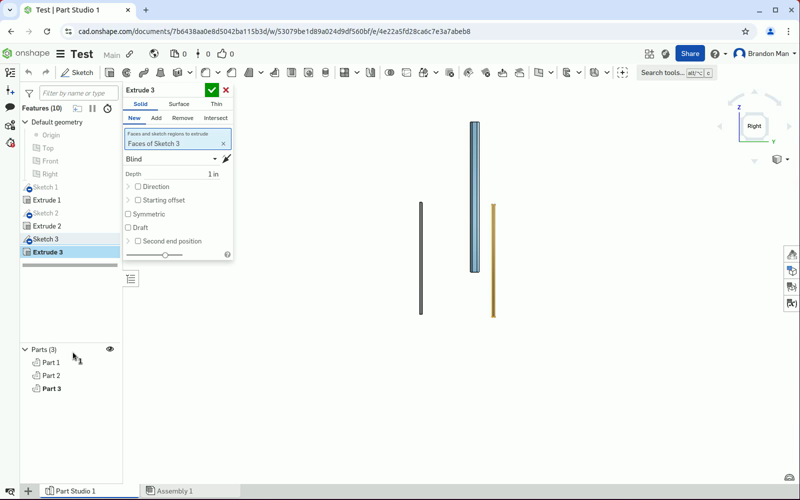
mouse_move(143, 106)
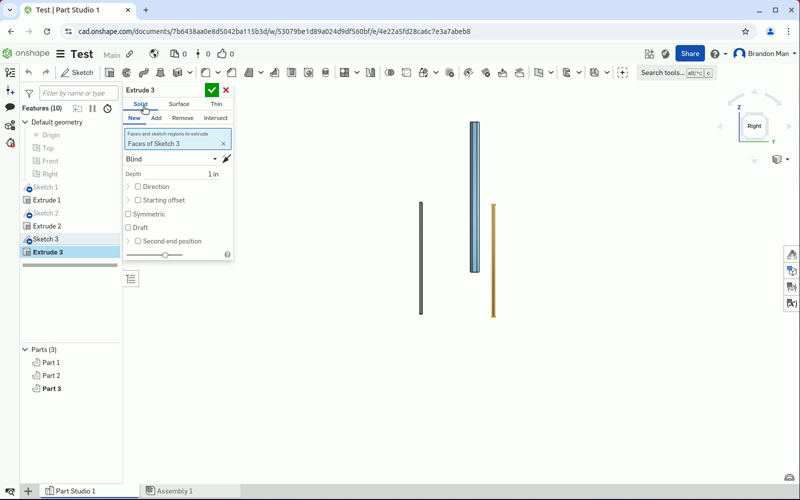
click(143, 106)
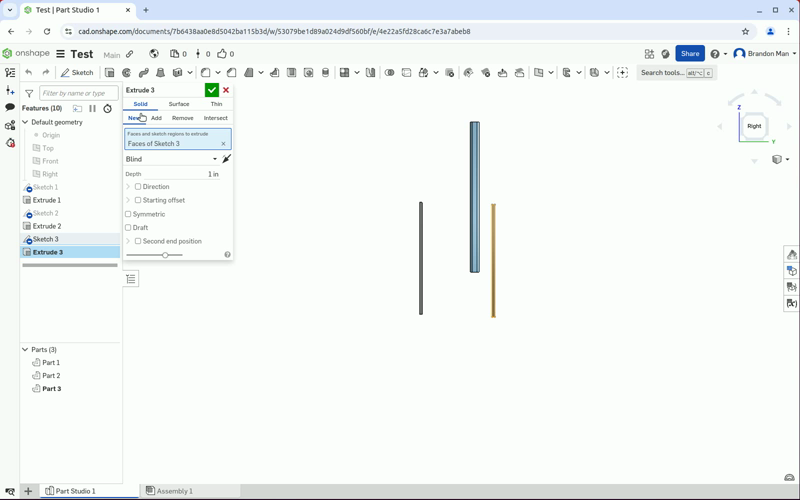
mouse_move(137, 120)
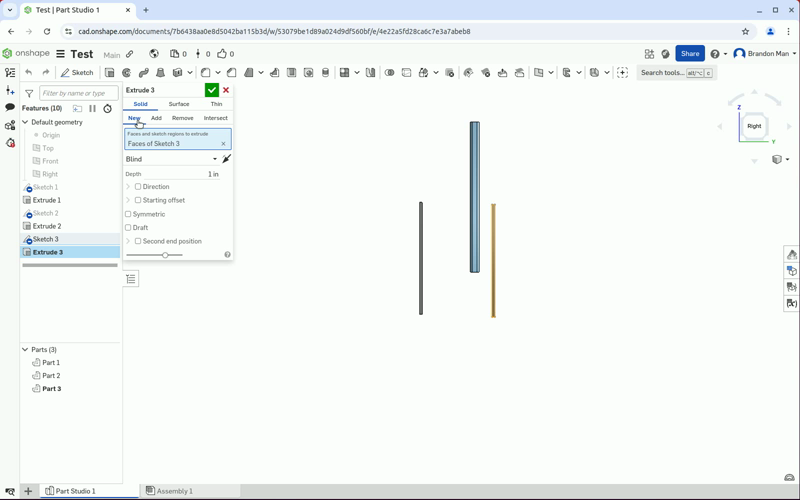
click(137, 120)
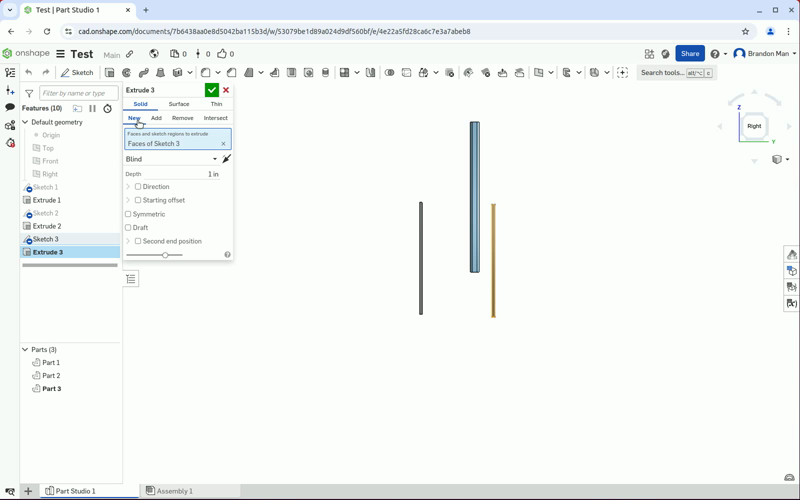
key(tab, 4)
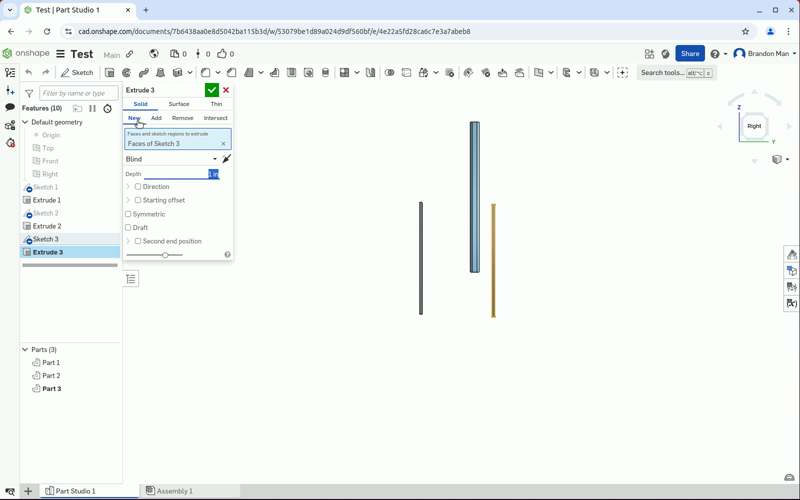
text(-0.241)
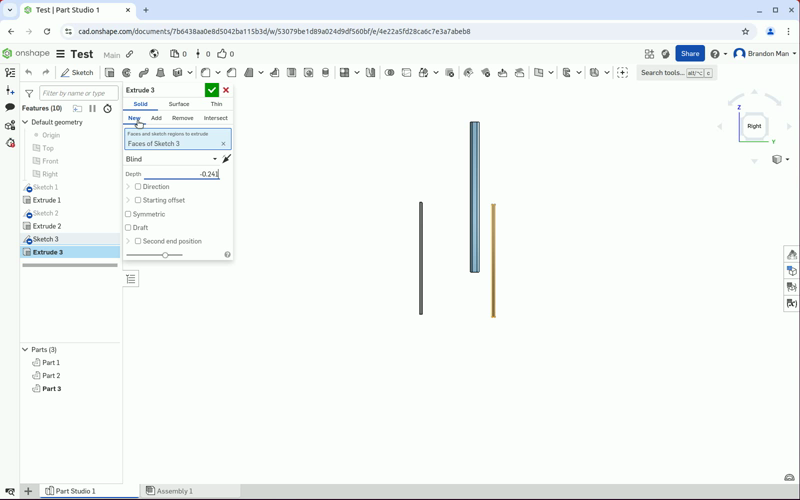
key(enter)
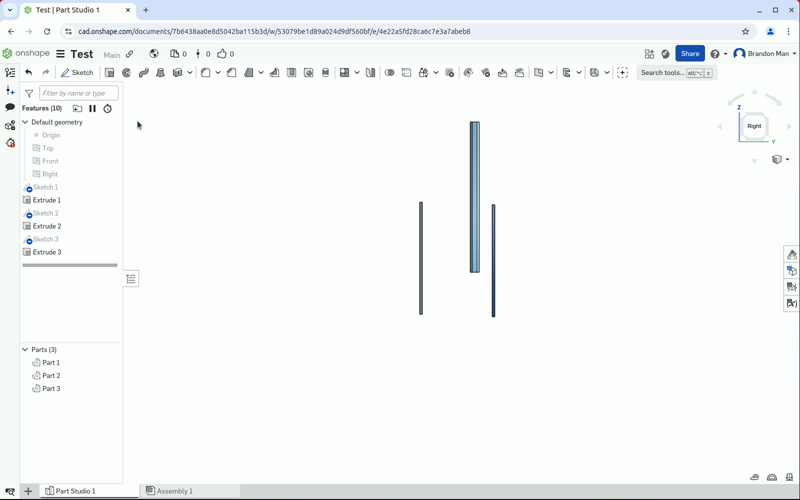
key(shift+h)
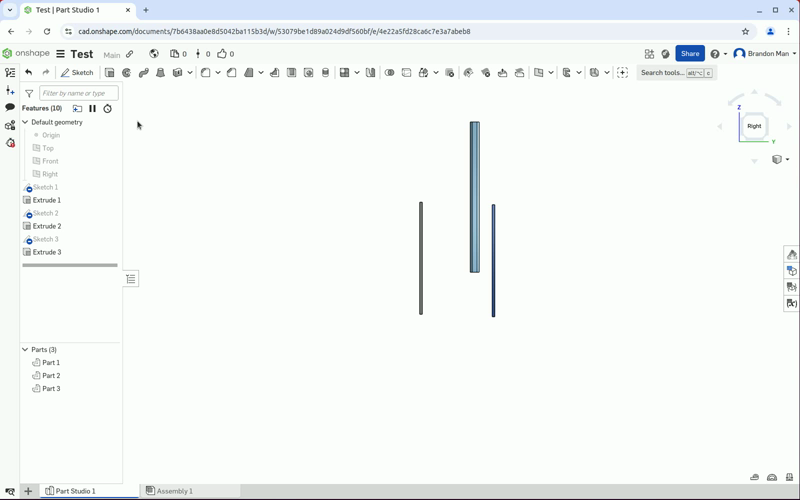
key(shift+h)
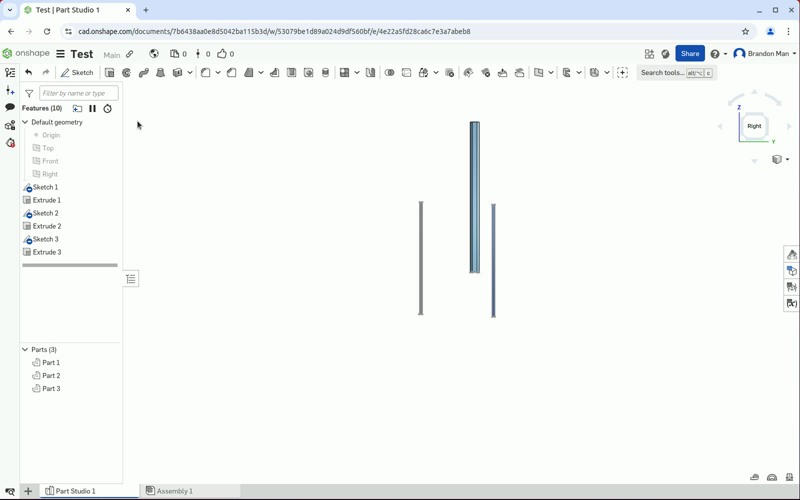
key(shift+7)
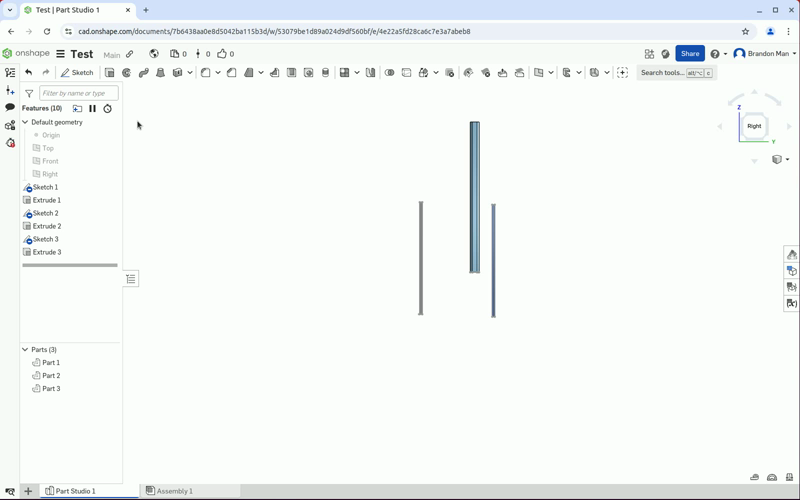
key(right, 2)
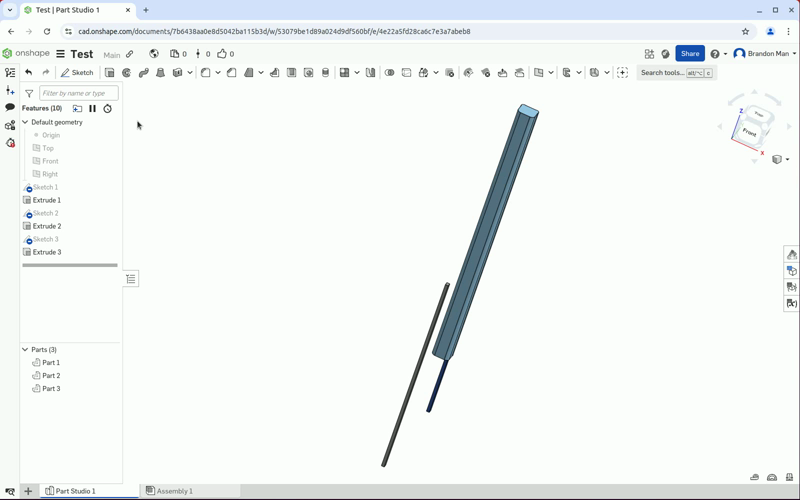
key(down, 2)
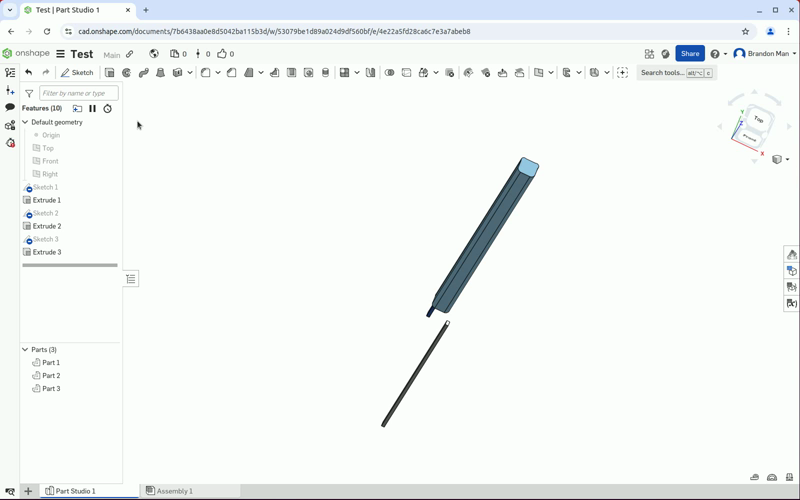
key(up, 2)
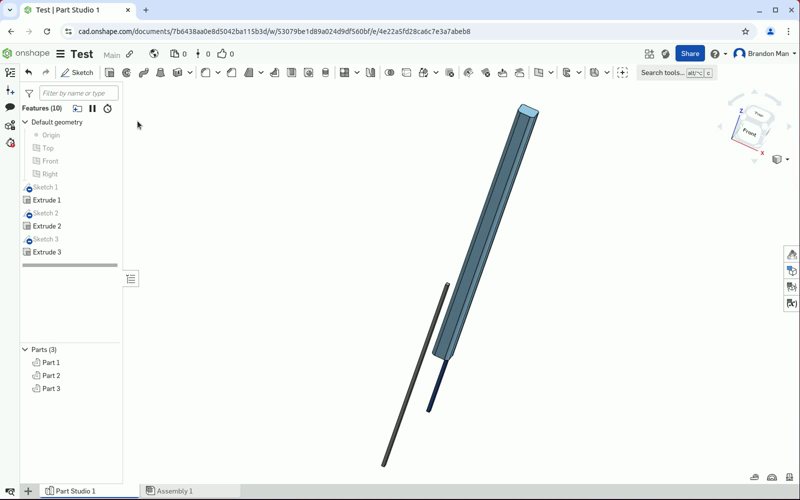
key(left, 2)
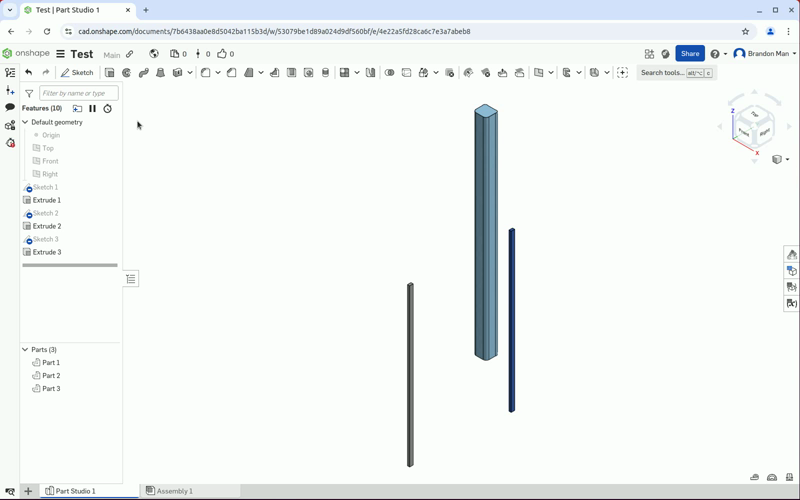
mouse_move(73, 189)
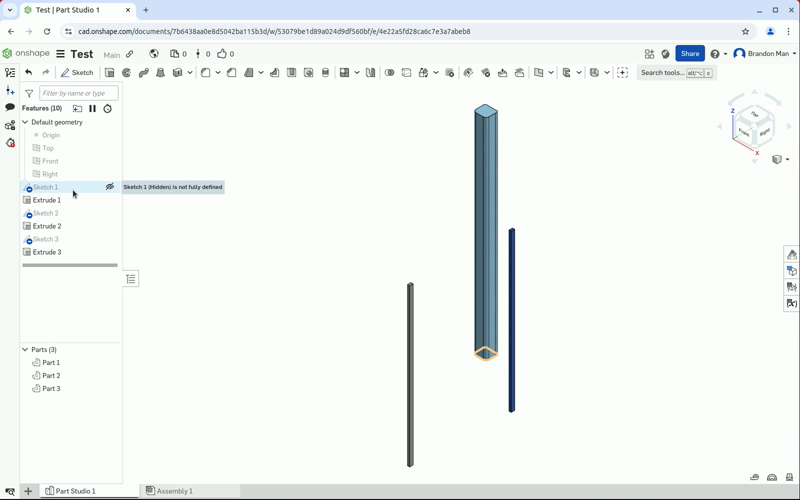
click(73, 189)